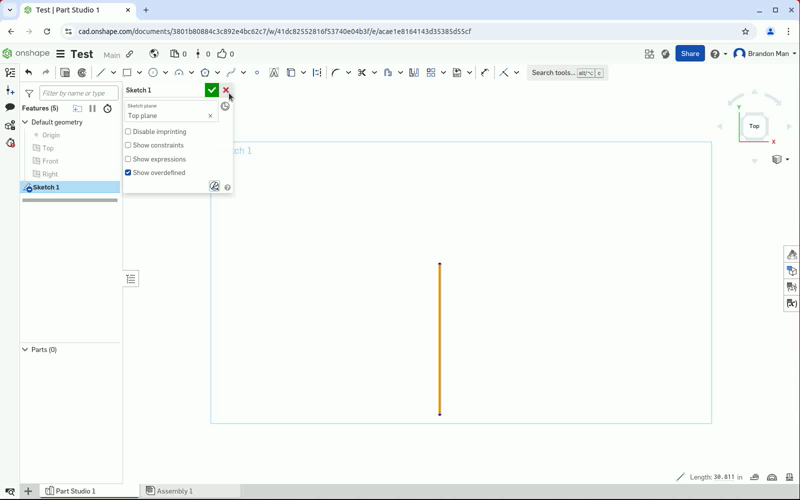
key(shift+h)
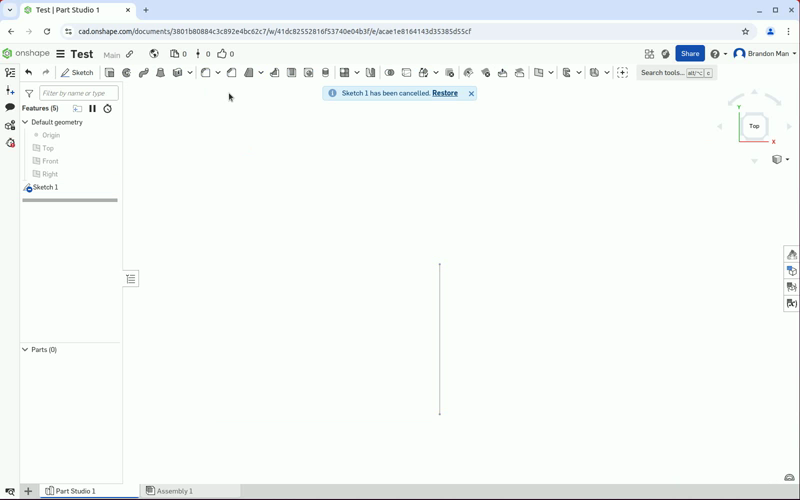
key(shift+s)
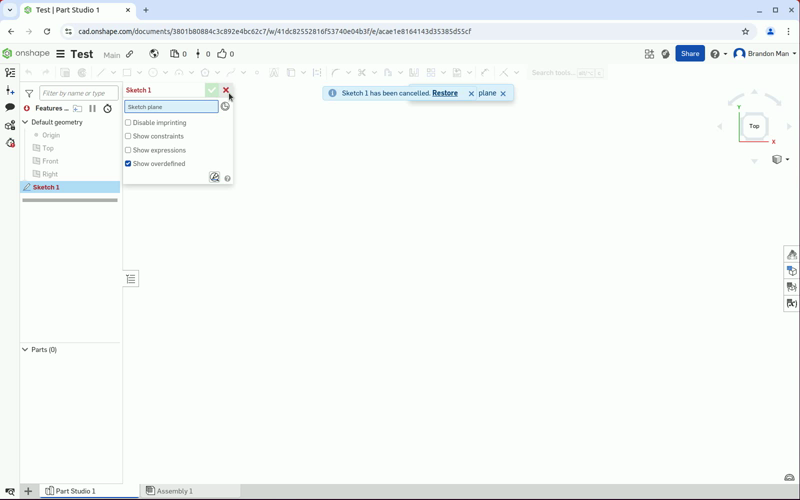
mouse_move(73, 150)
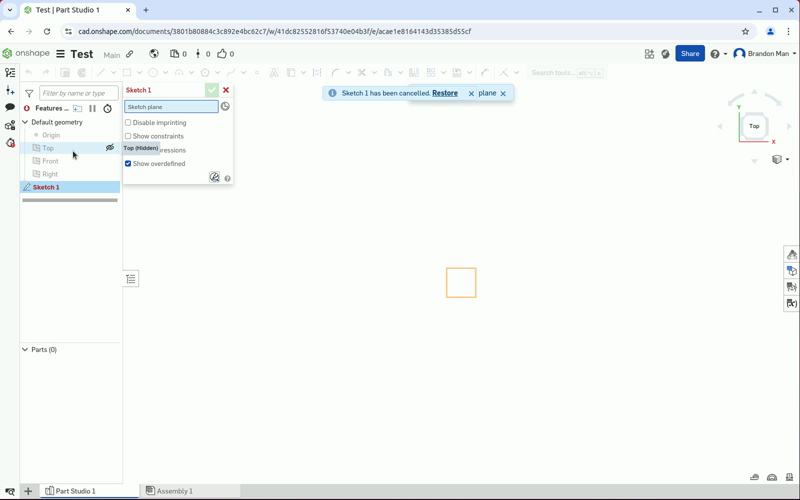
click(73, 150)
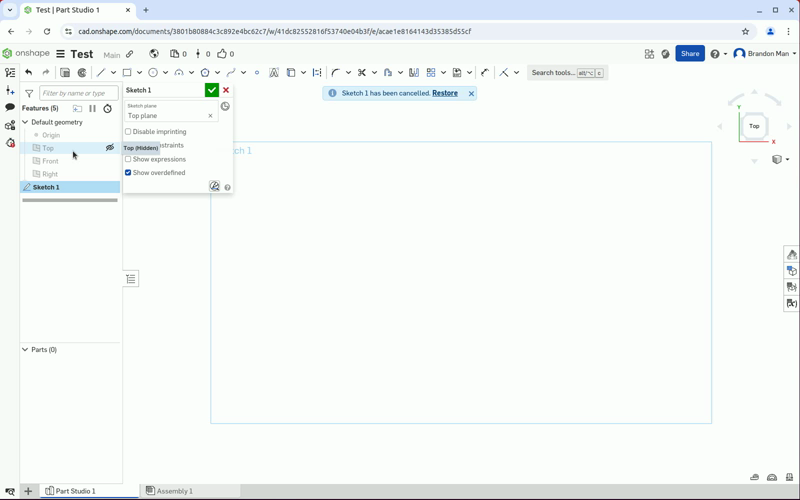
mouse_move(73, 352)
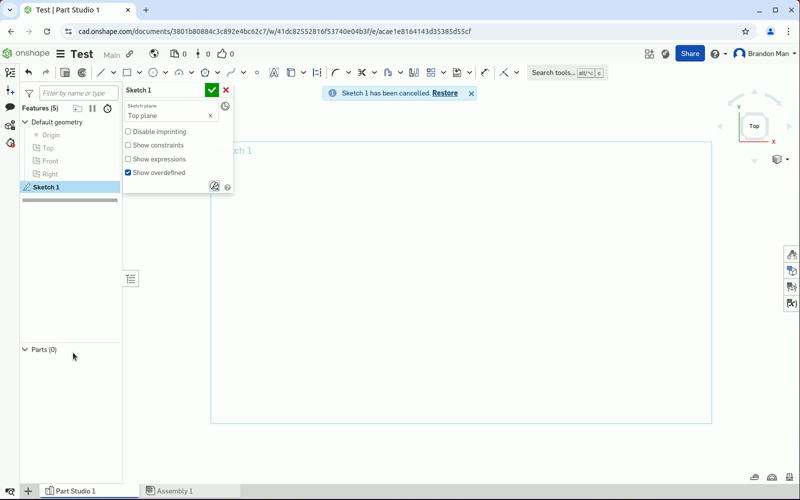
key(y)
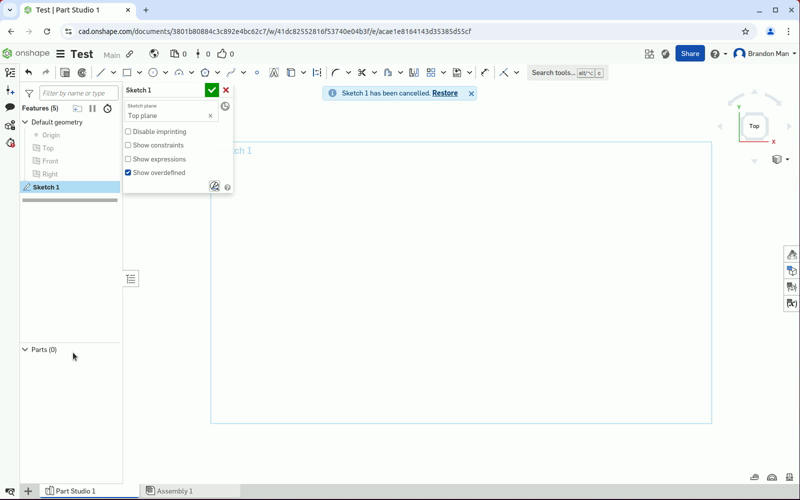
key(l)
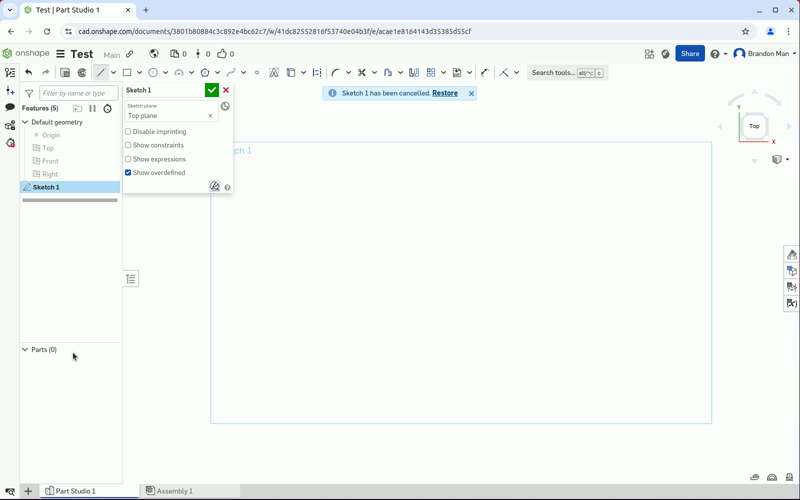
key_down(shift)
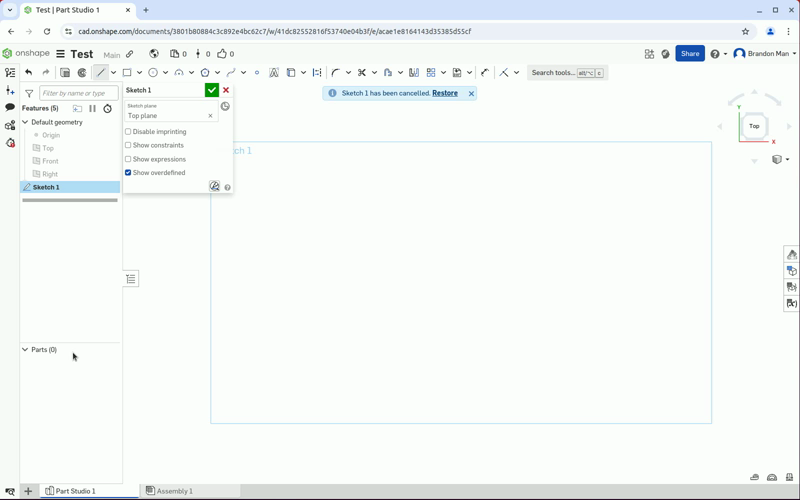
mouse_move(460, 264)
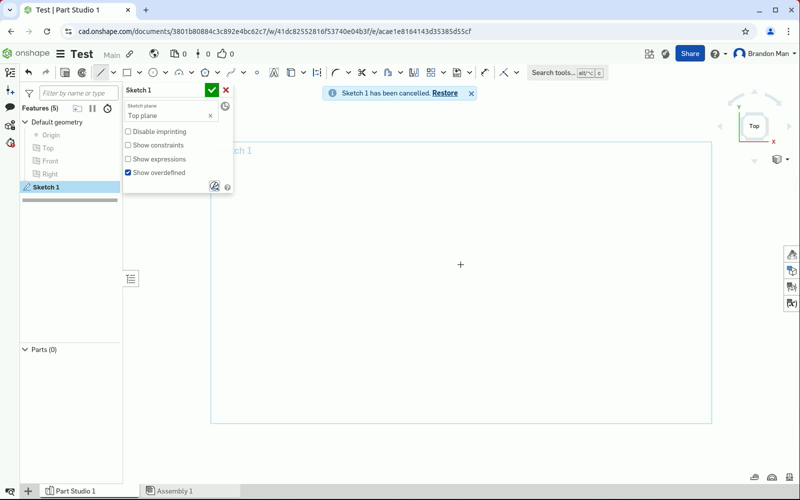
click(460, 264)
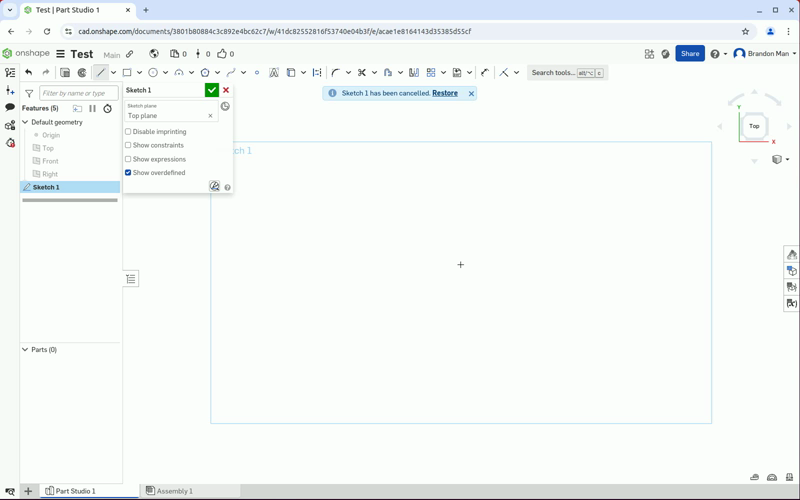
key_up(shift)
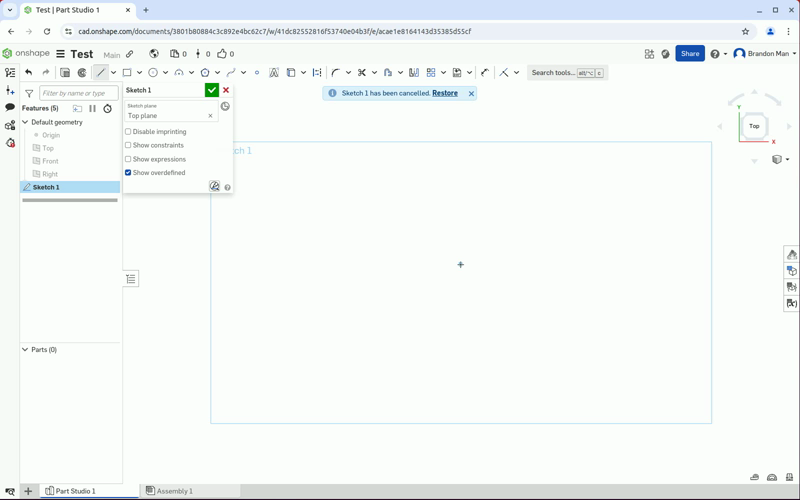
key_down(shift)
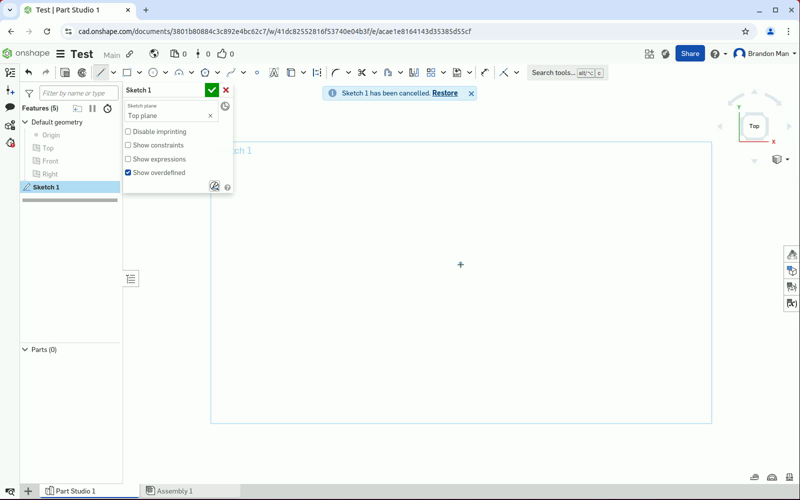
mouse_move(490, 264)
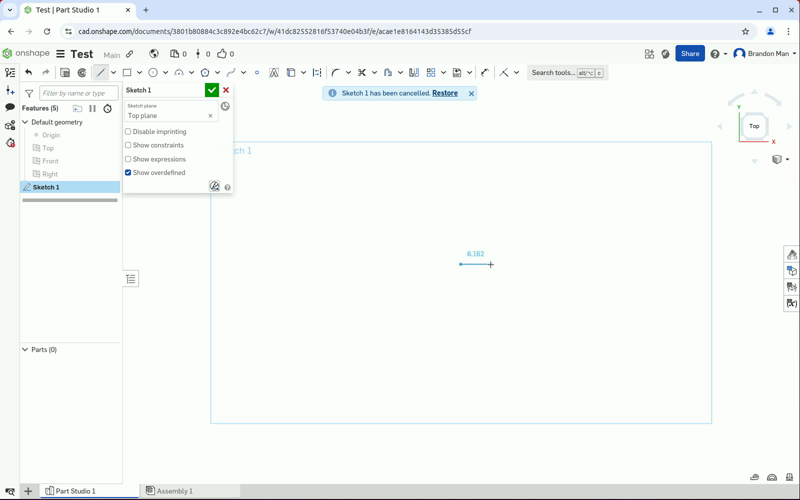
mouse_move(470, 264)
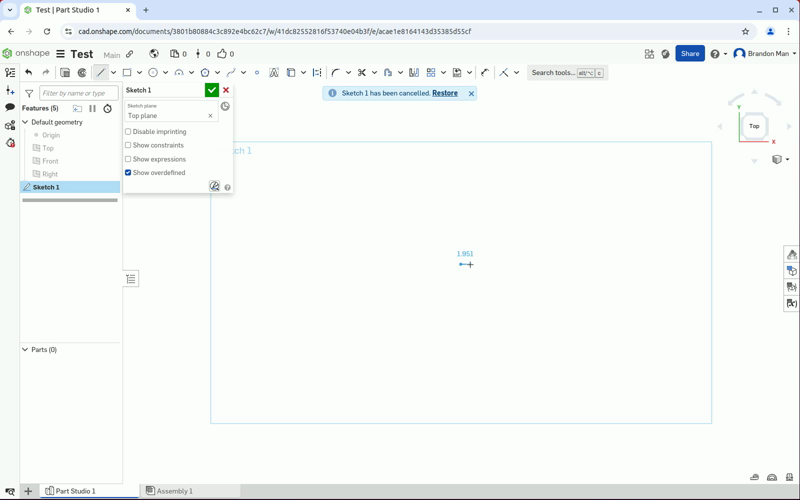
click(470, 264)
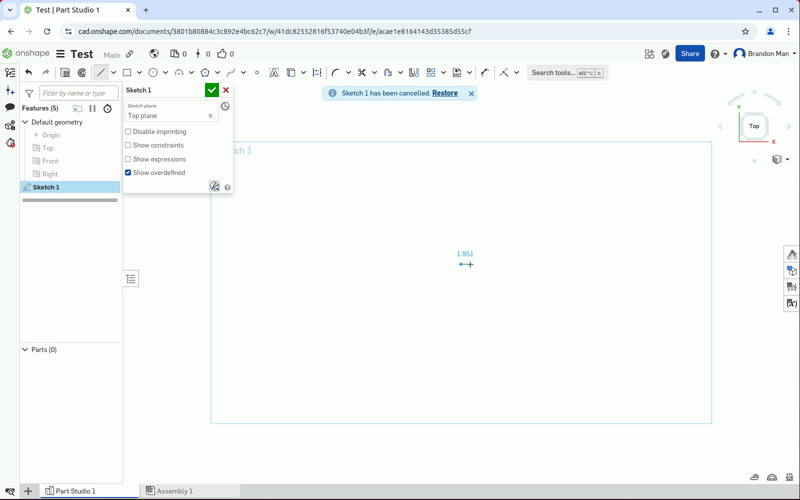
key_up(shift)
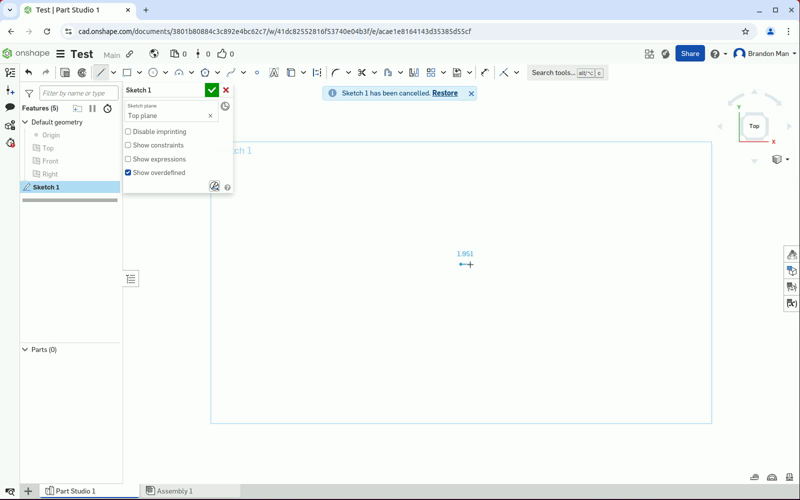
key_down(shift)
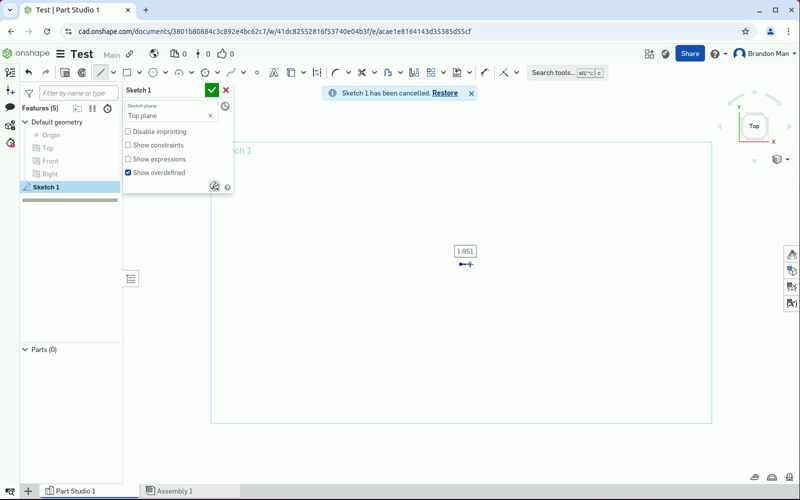
mouse_move(500, 264)
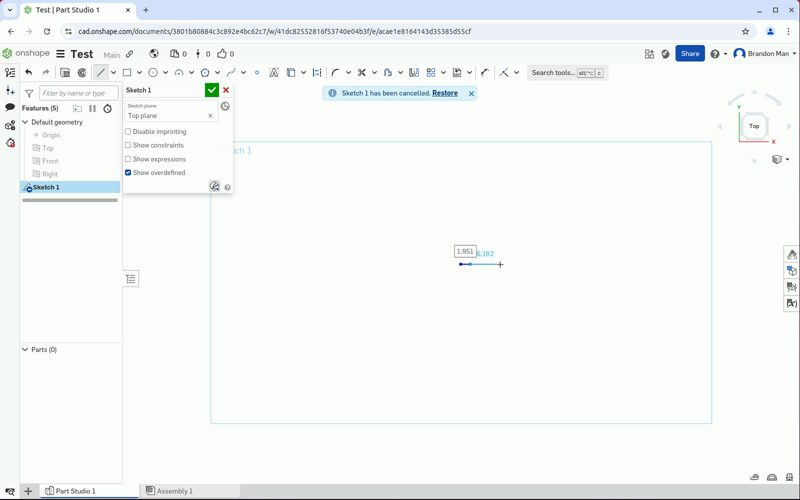
mouse_move(470, 225)
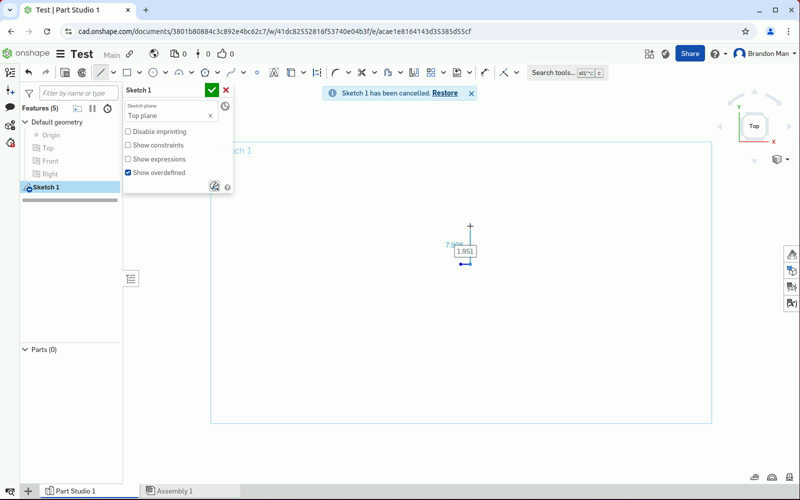
click(470, 225)
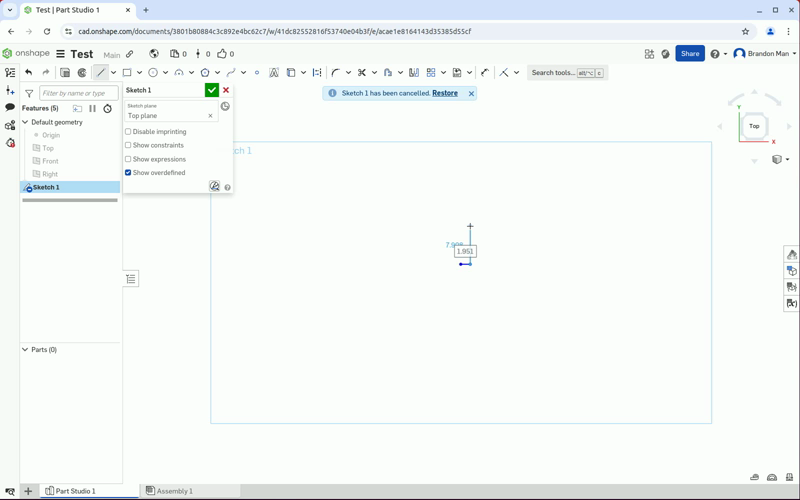
key_up(shift)
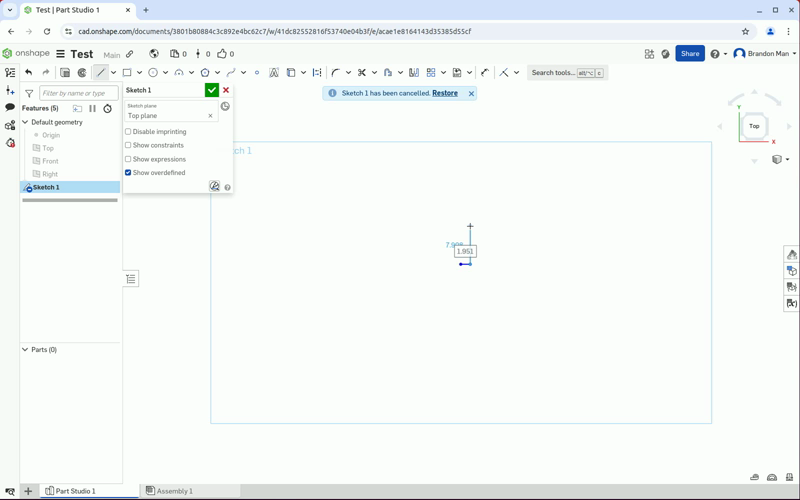
key_down(shift)
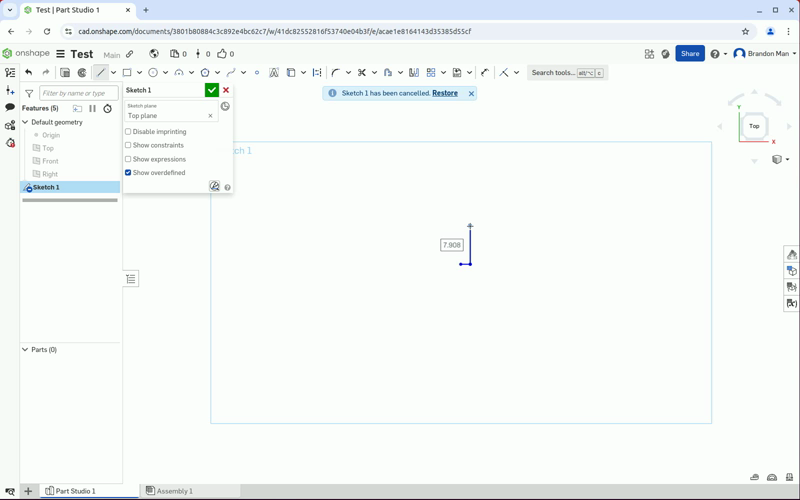
mouse_move(500, 225)
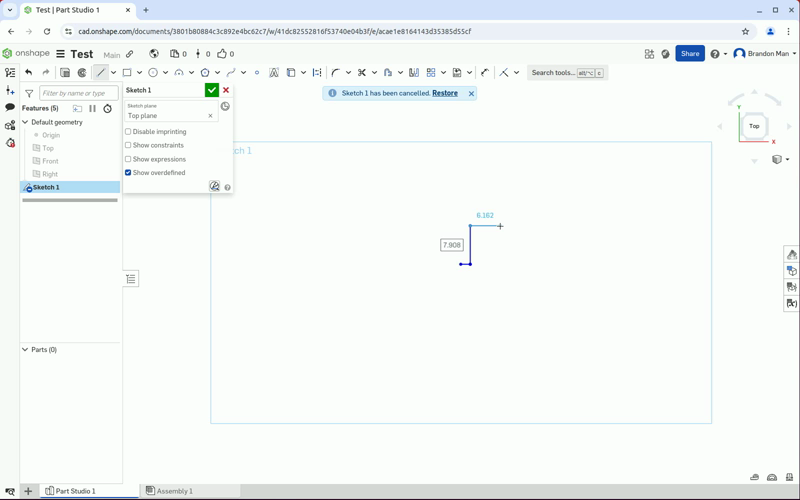
mouse_move(460, 225)
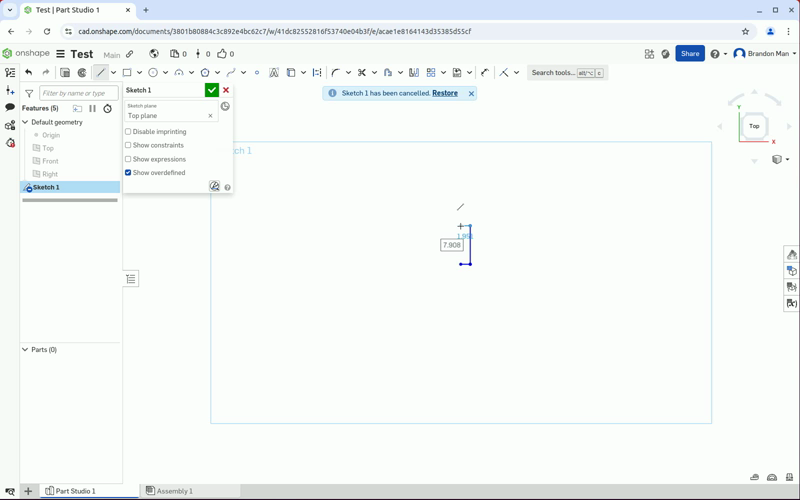
click(460, 225)
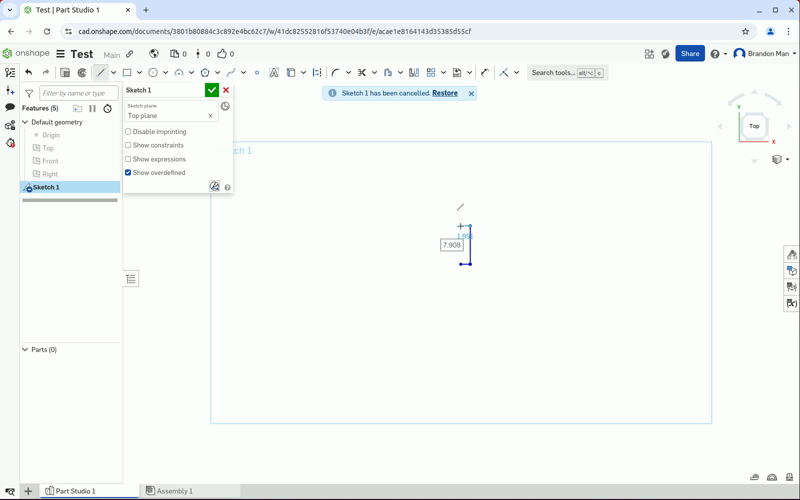
key_up(shift)
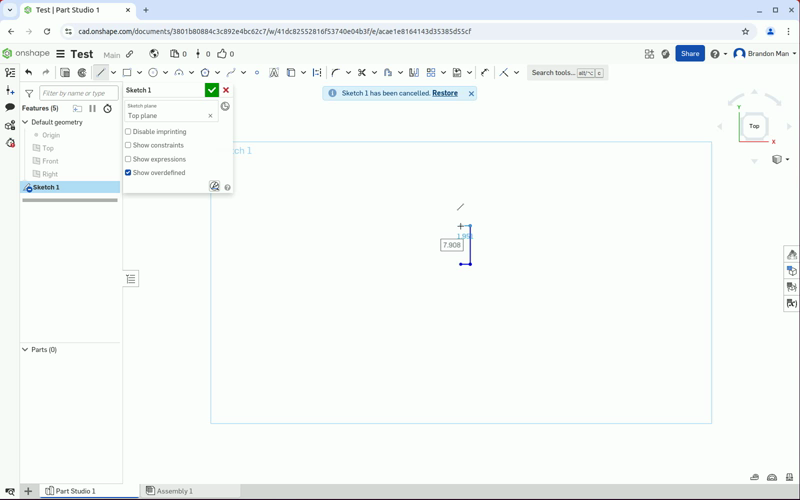
mouse_move(490, 225)
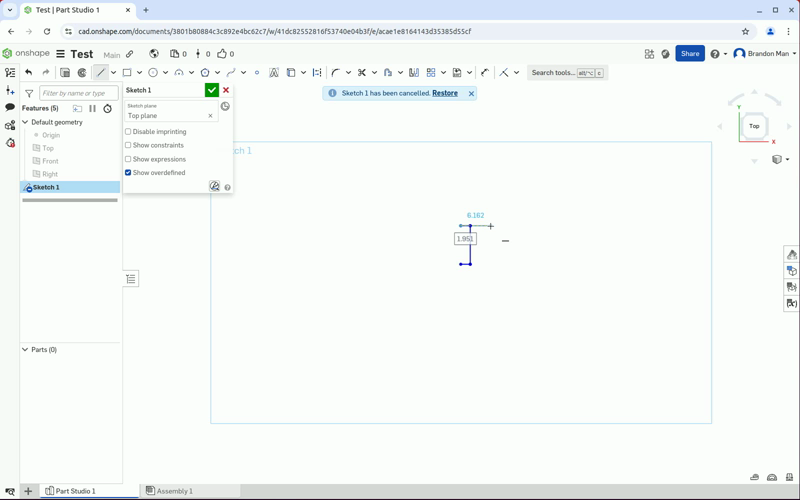
key_down(shift)
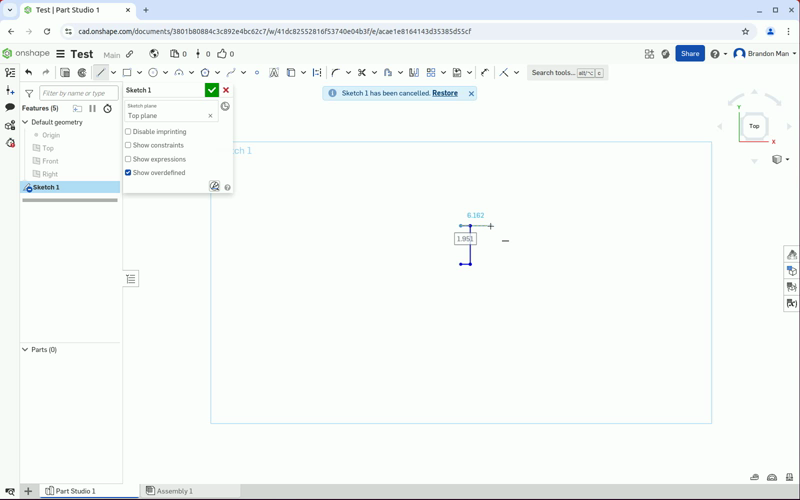
mouse_move(460, 264)
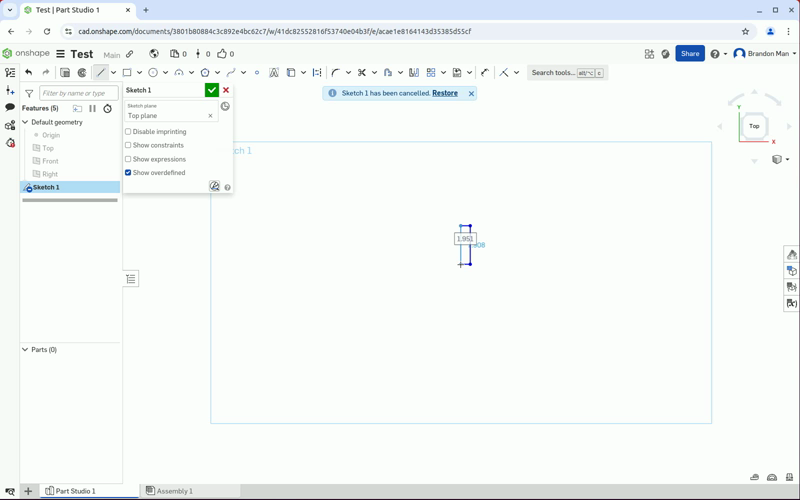
key_up(shift)
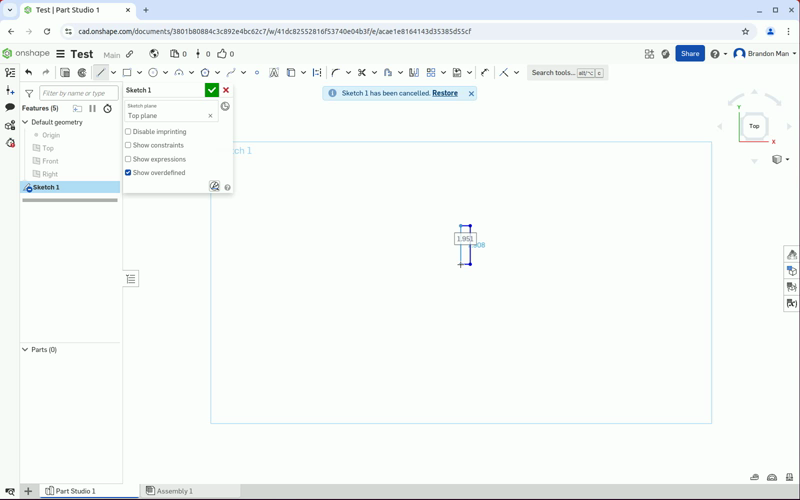
click(460, 264)
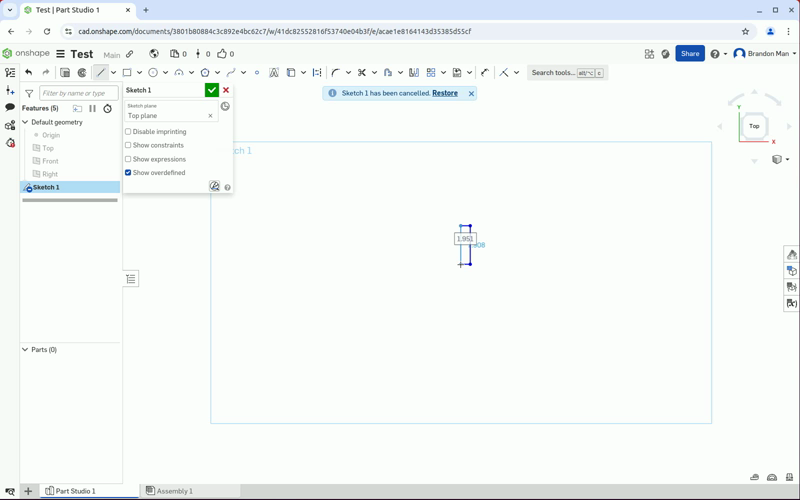
key(esc)
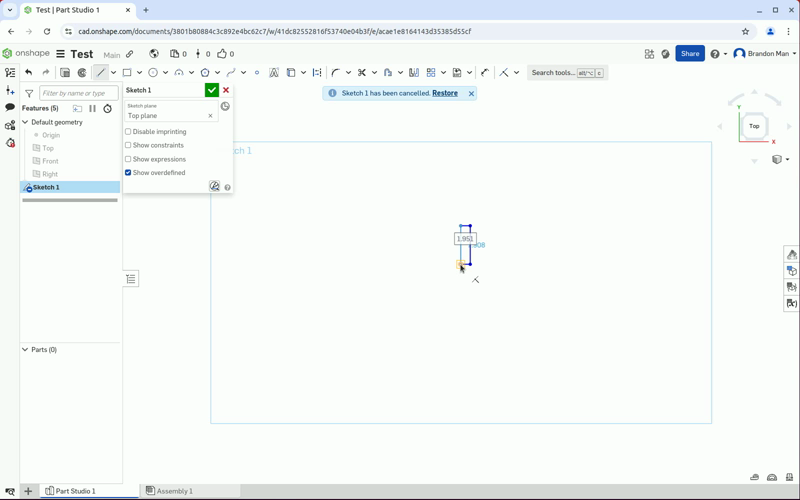
mouse_move(469, 235)
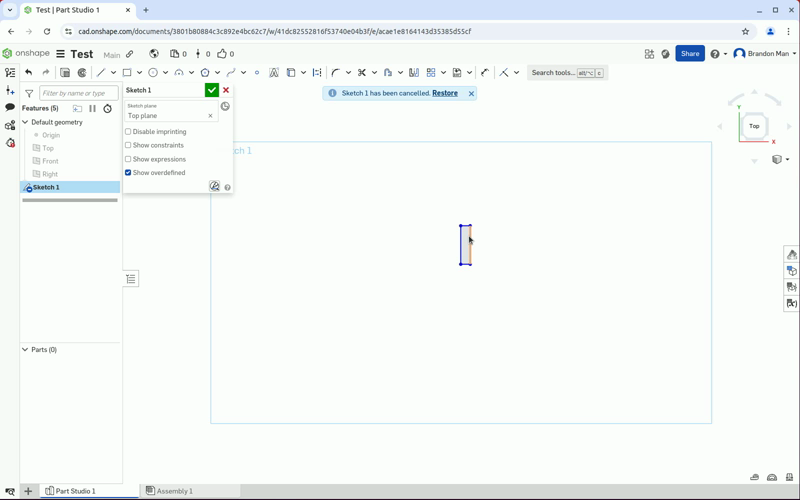
scroll(6)
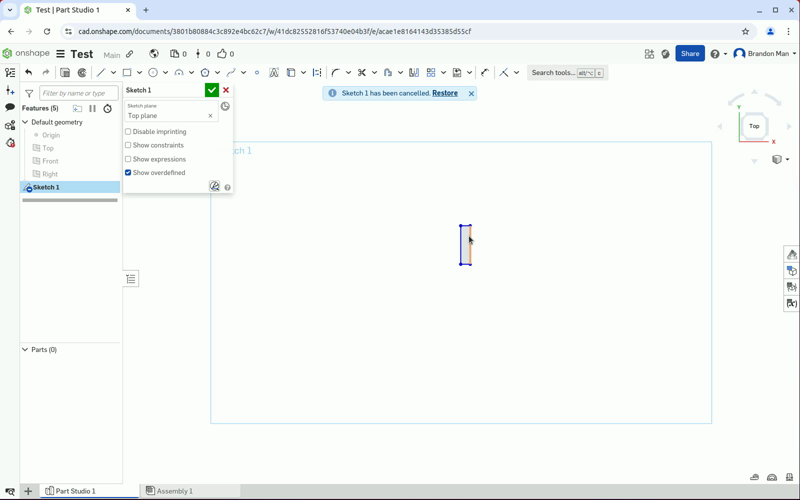
scroll(6)
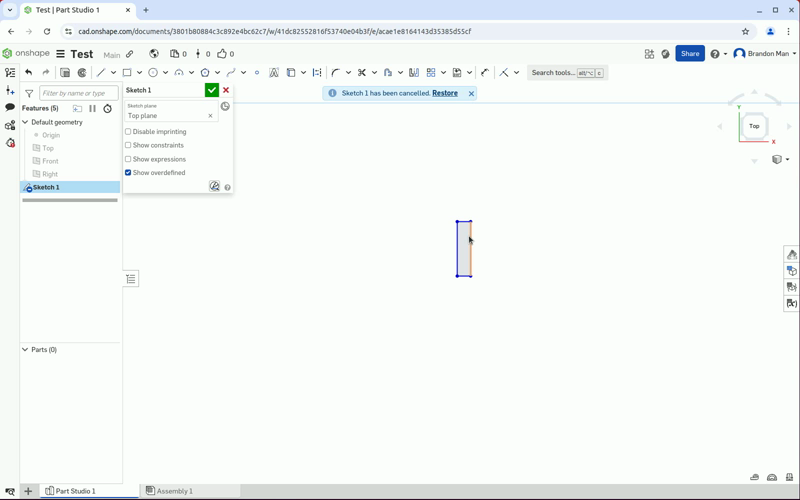
scroll(6)
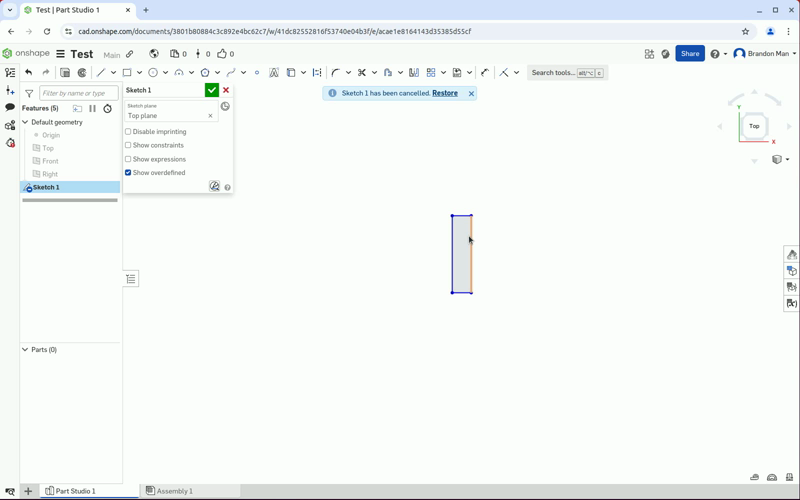
scroll(6)
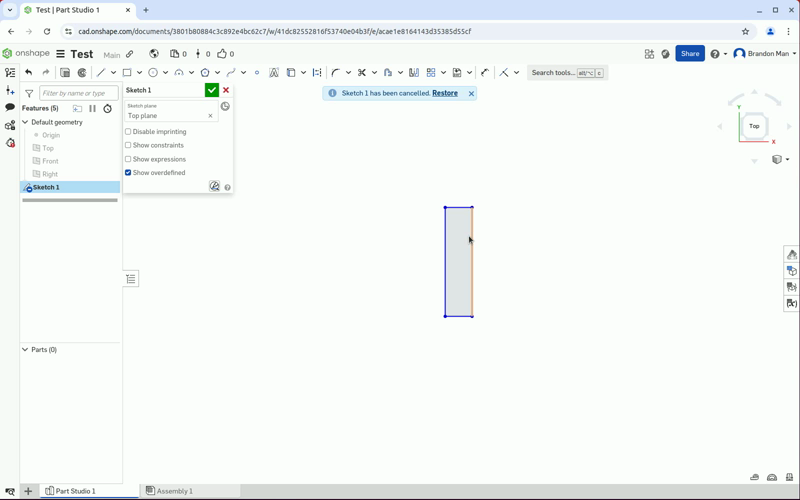
scroll(6)
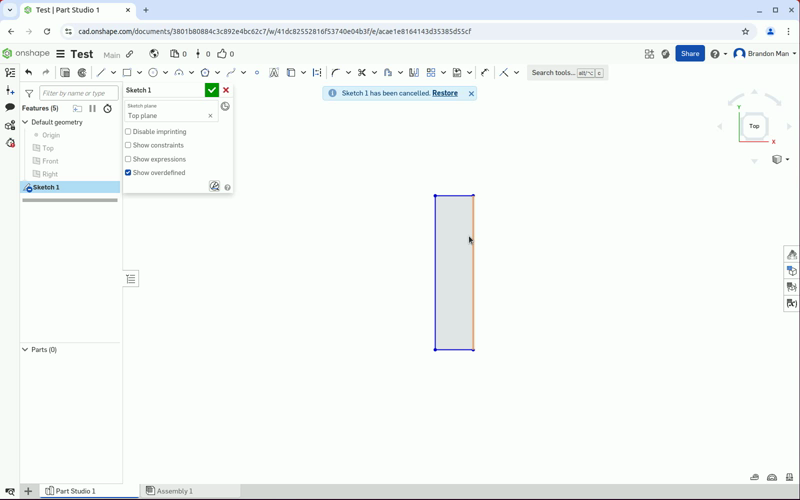
scroll(6)
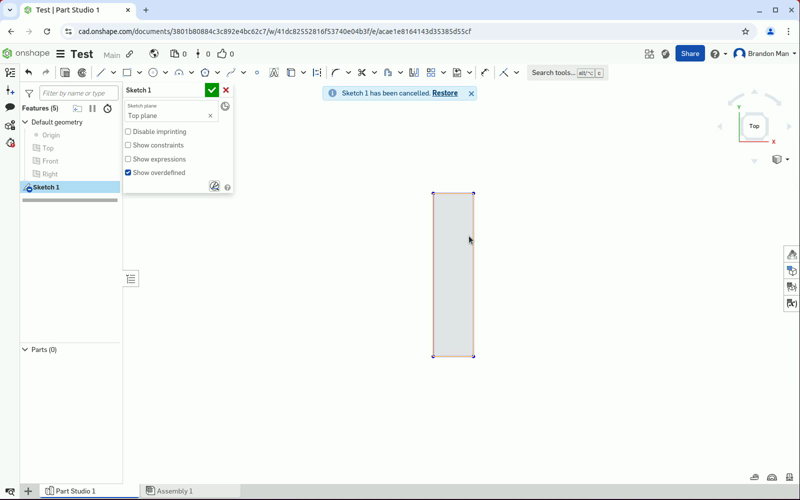
scroll(6)
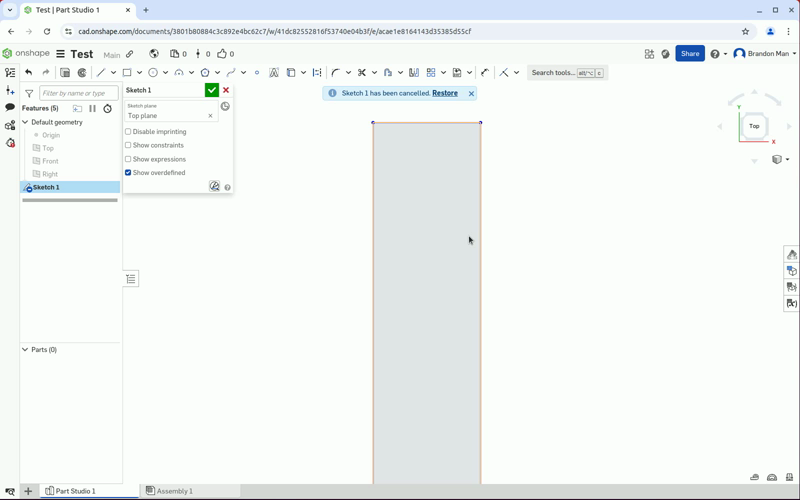
click(469, 235)
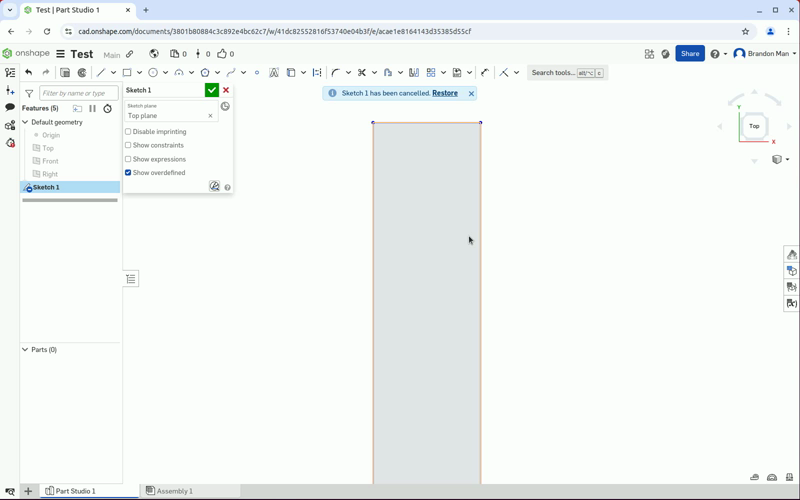
scroll(-6)
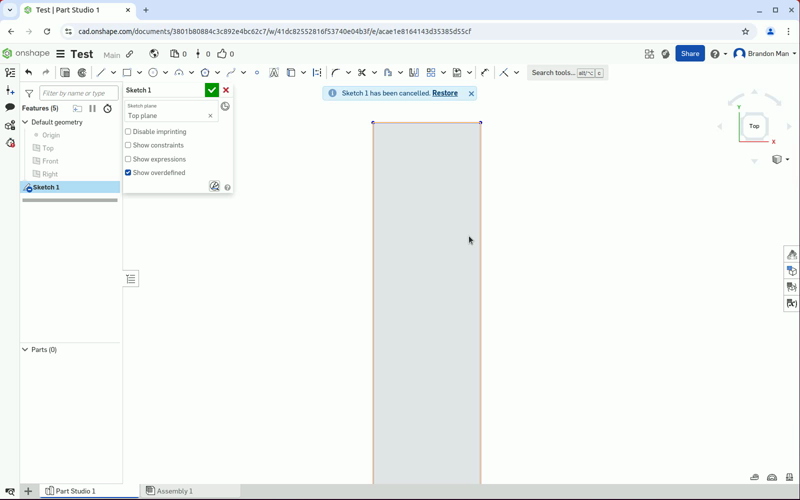
scroll(-6)
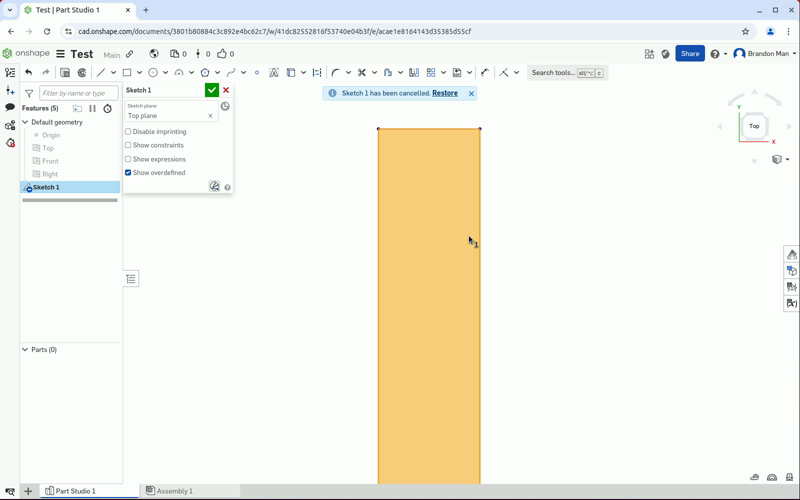
scroll(-6)
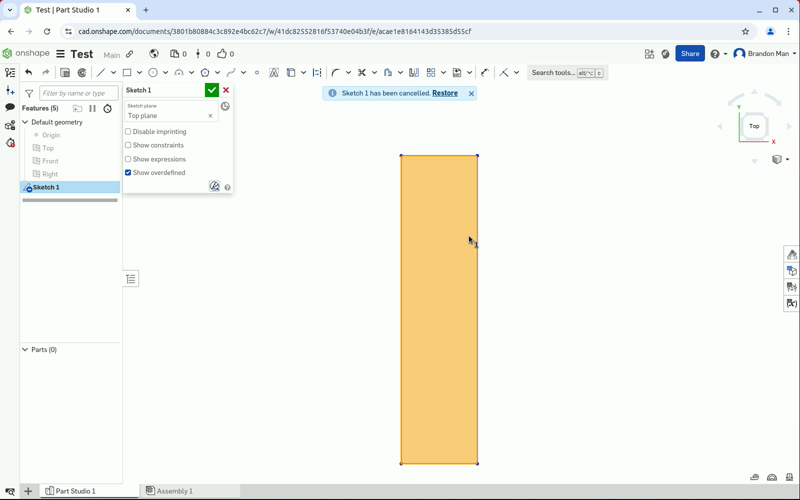
scroll(-6)
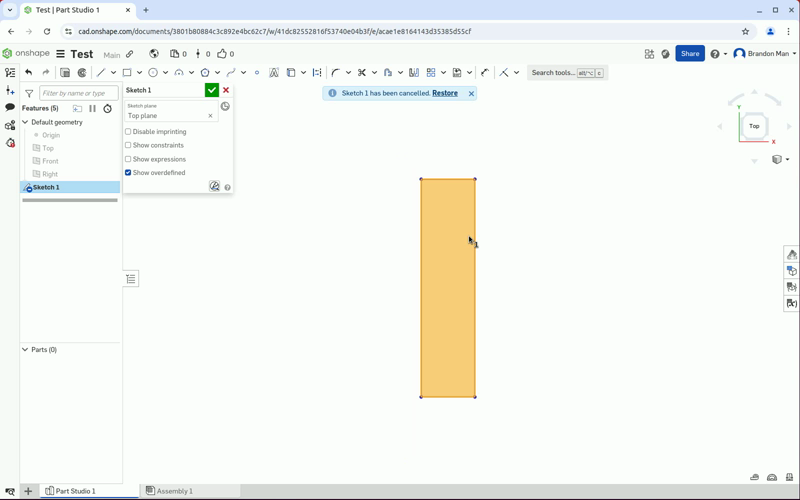
scroll(-6)
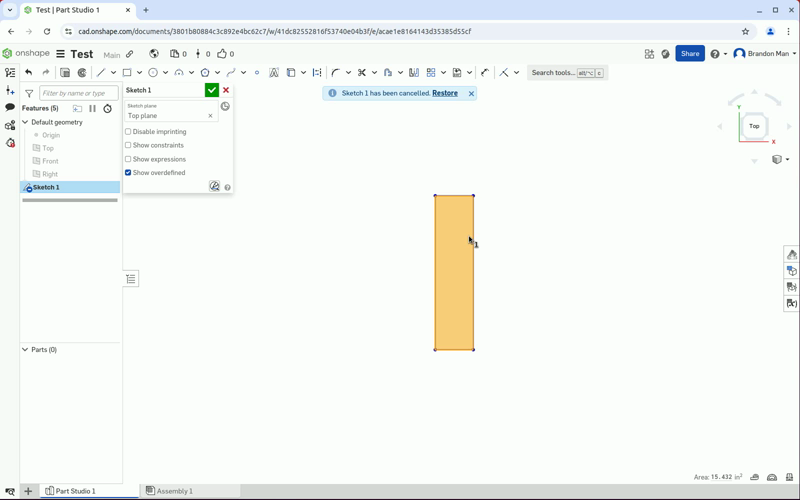
scroll(-6)
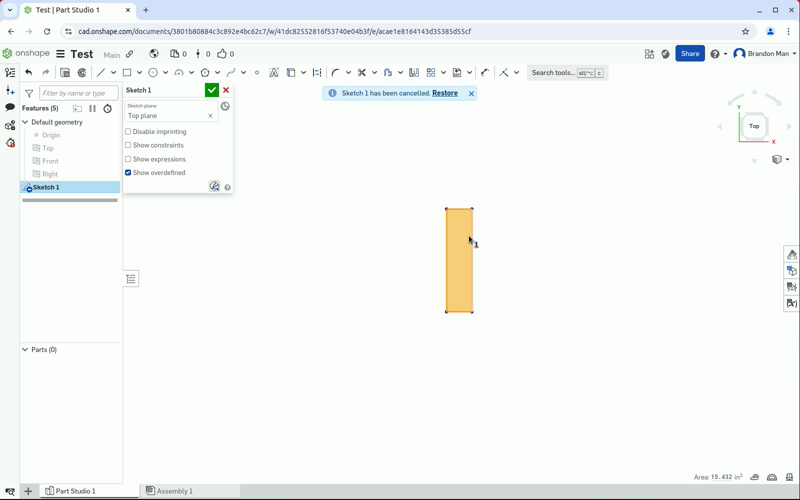
scroll(-6)
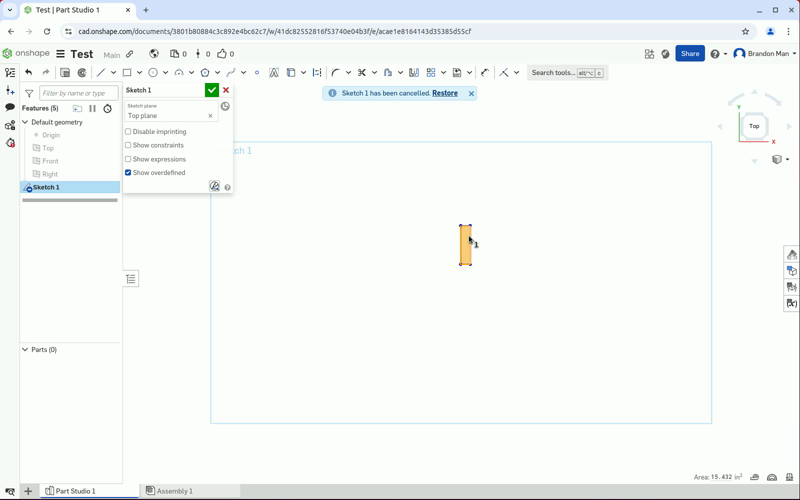
mouse_move(73, 352)
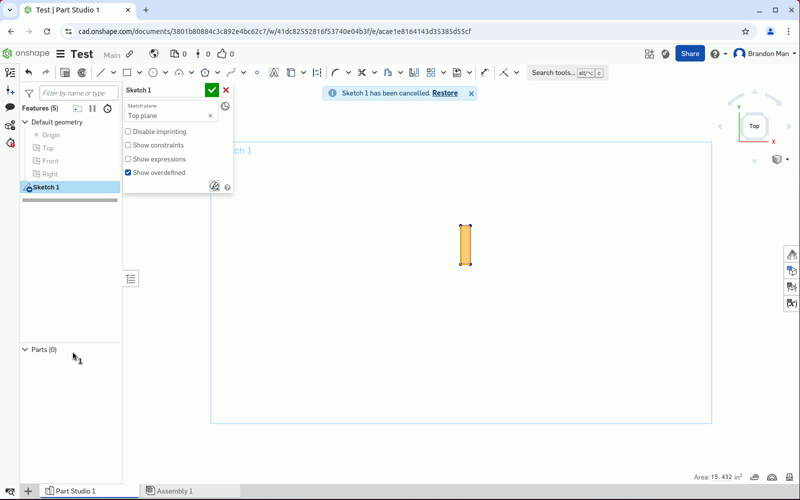
key(shift+y)
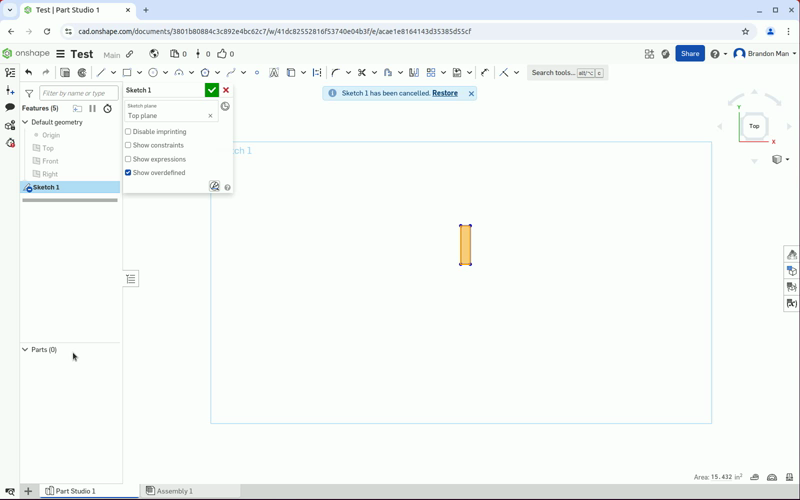
key(shift+e)
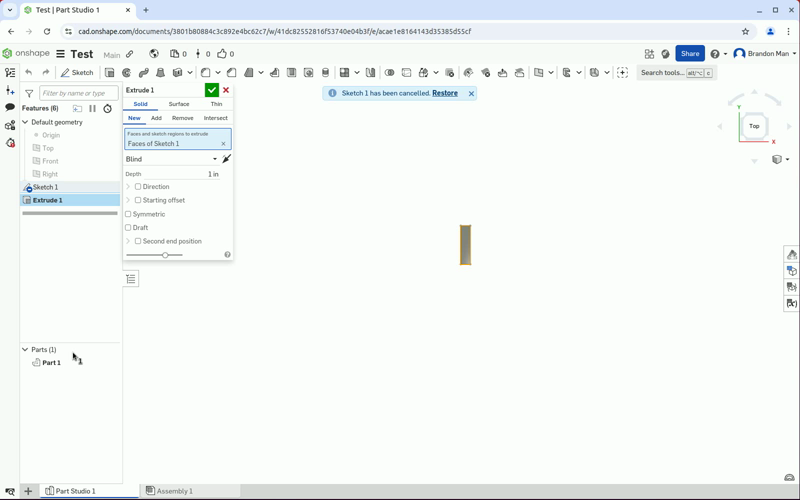
mouse_move(143, 106)
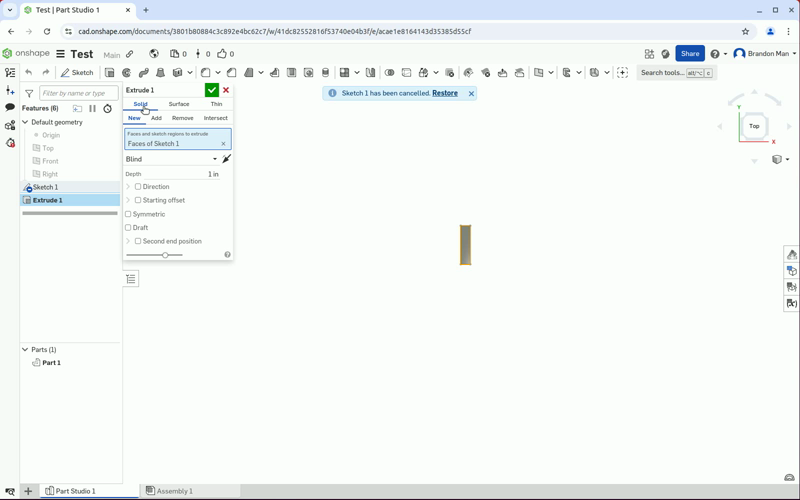
click(143, 106)
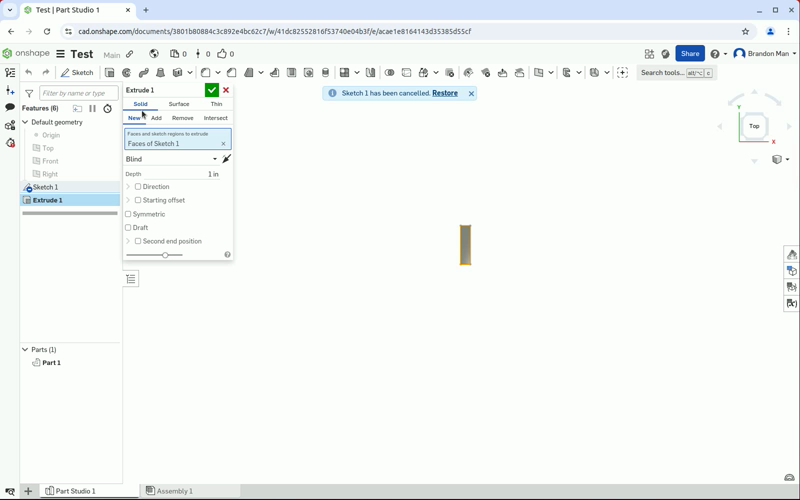
mouse_move(137, 120)
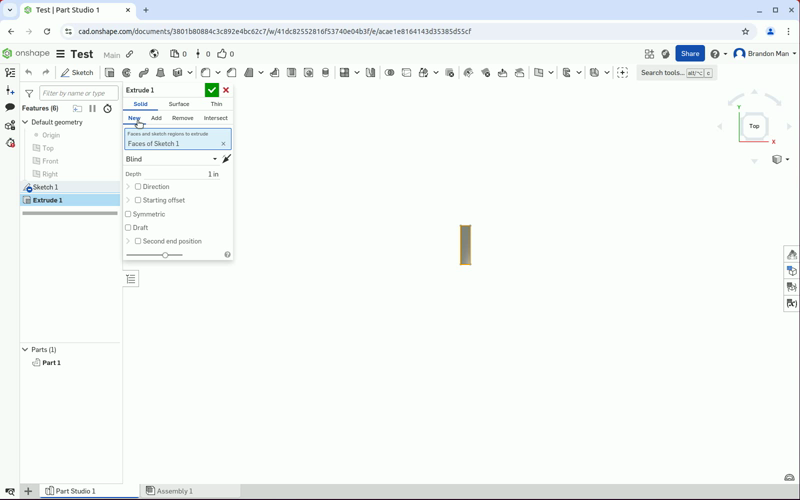
click(137, 120)
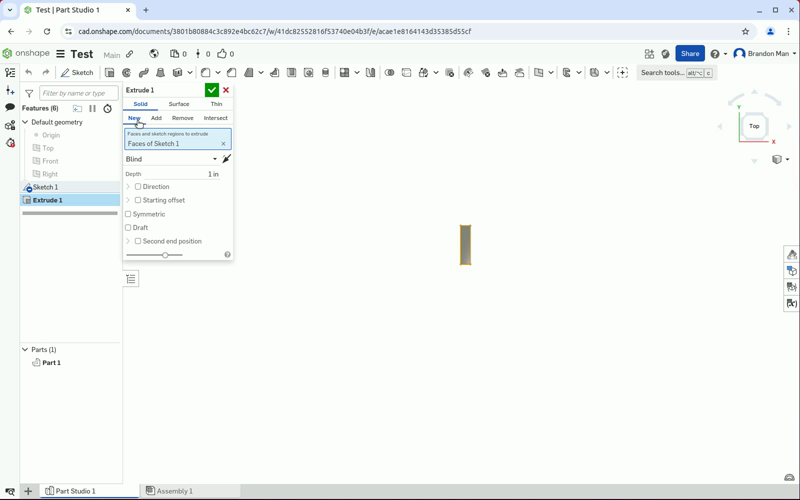
key(tab, 4)
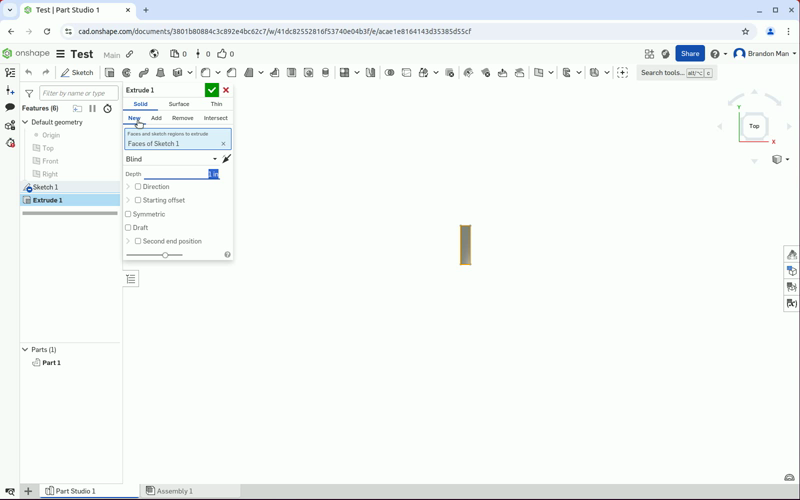
text(-23.108)
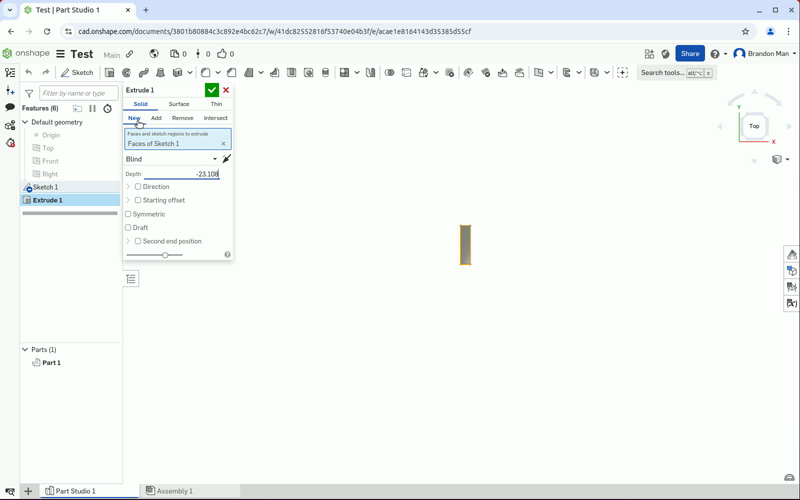
key(enter)
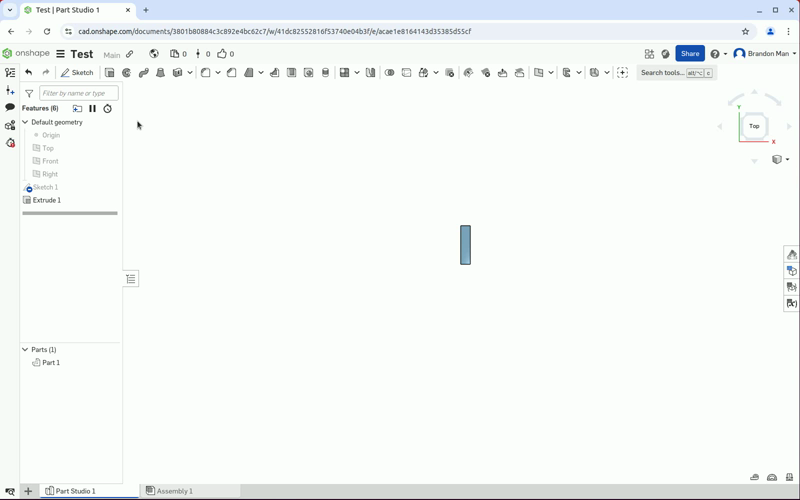
key(shift+h)
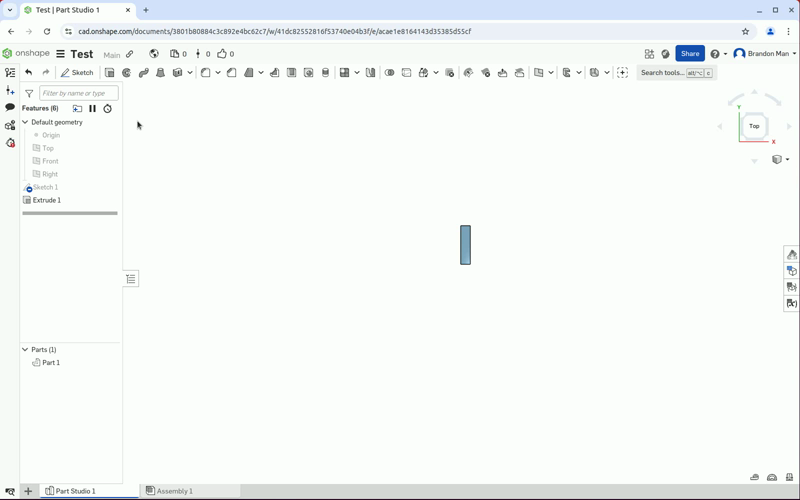
key(shift+h)
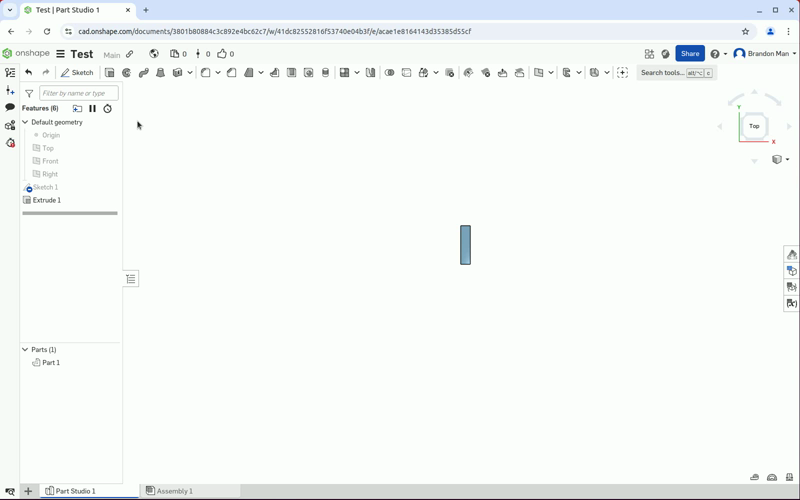
mouse_move(73, 189)
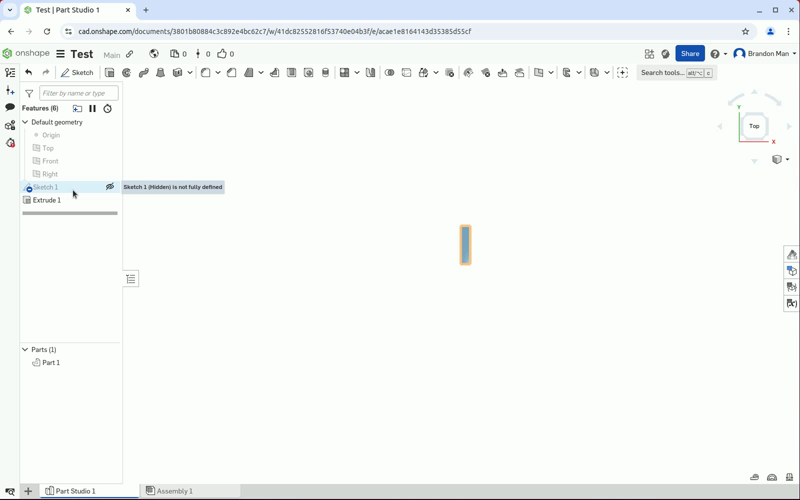
click(73, 189)
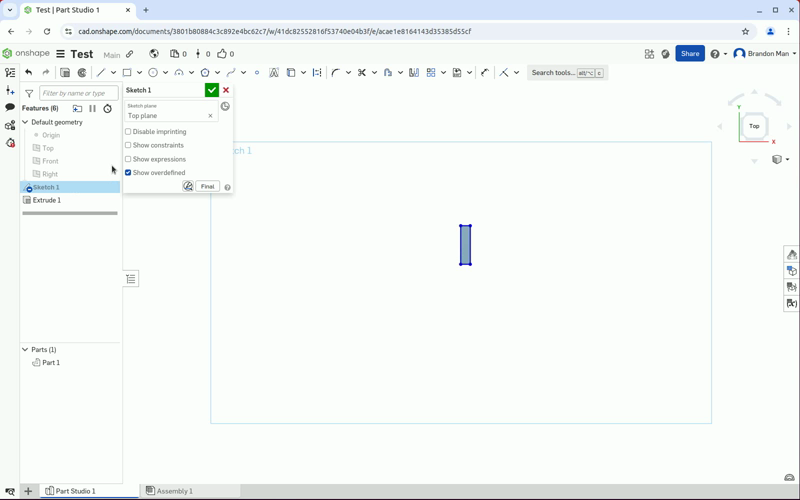
mouse_move(229, 92)
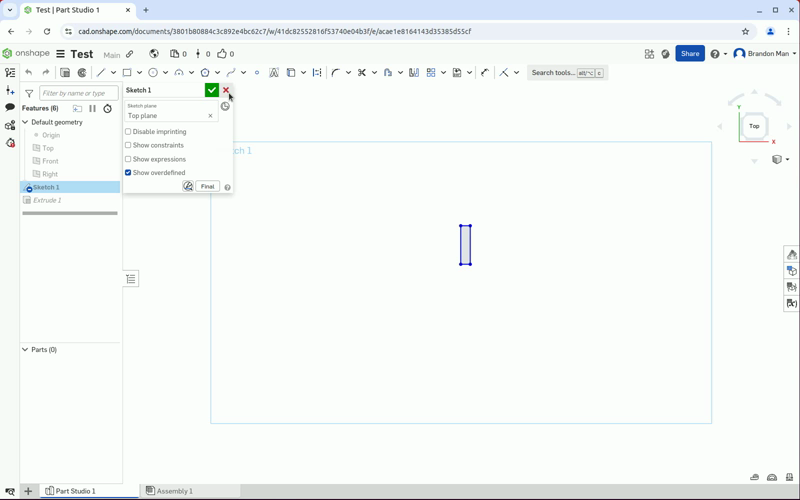
click(229, 92)
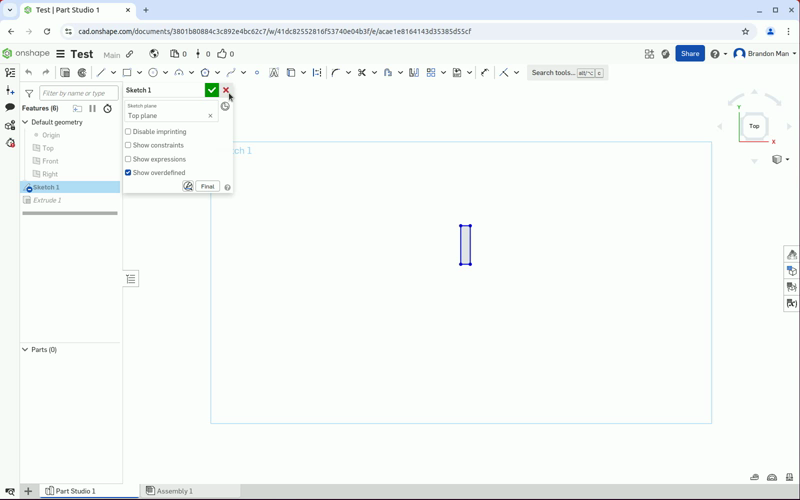
key(shift+s)
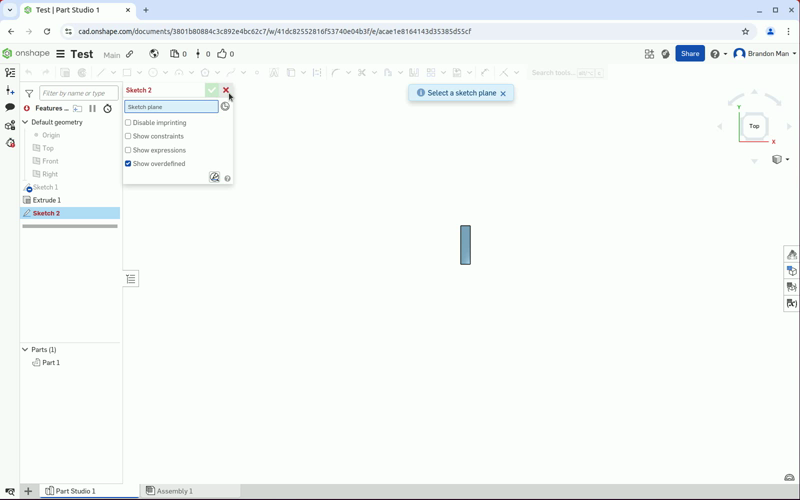
mouse_move(73, 150)
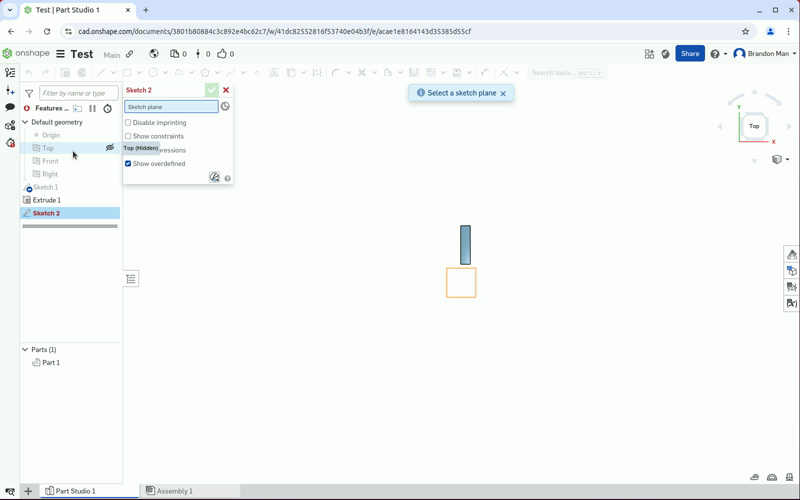
click(73, 150)
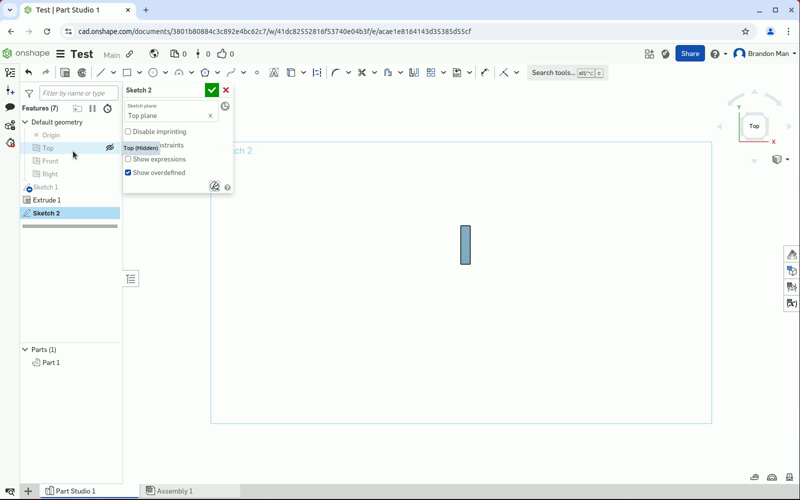
mouse_move(73, 352)
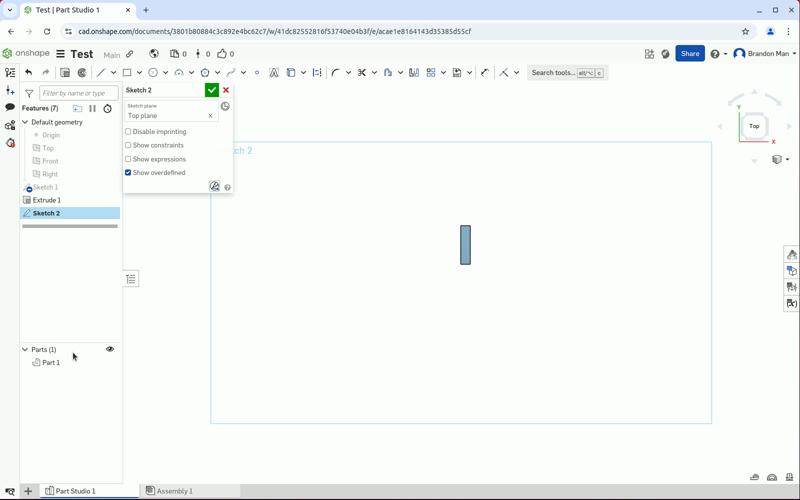
key(y)
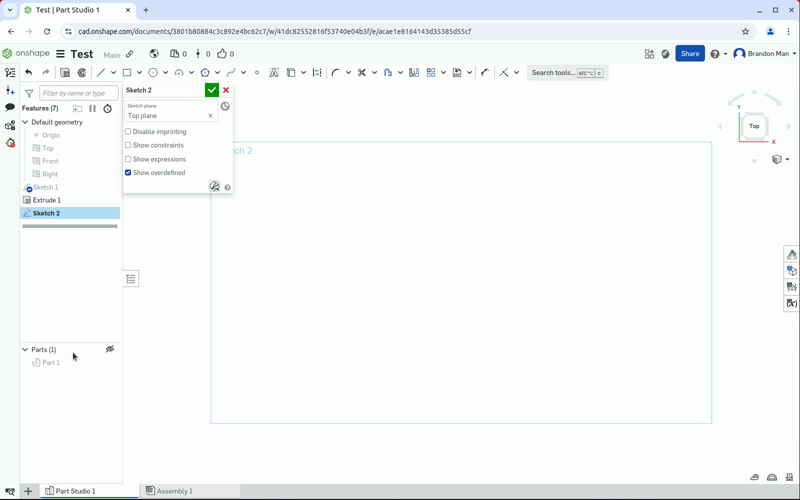
key(l)
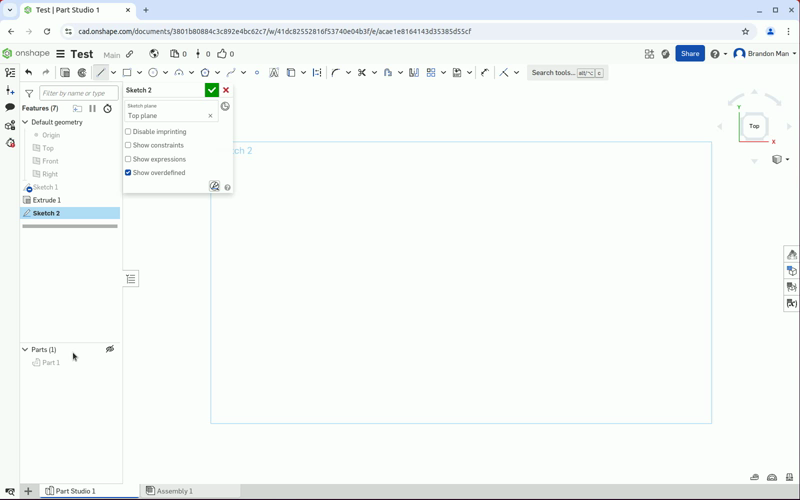
key_down(shift)
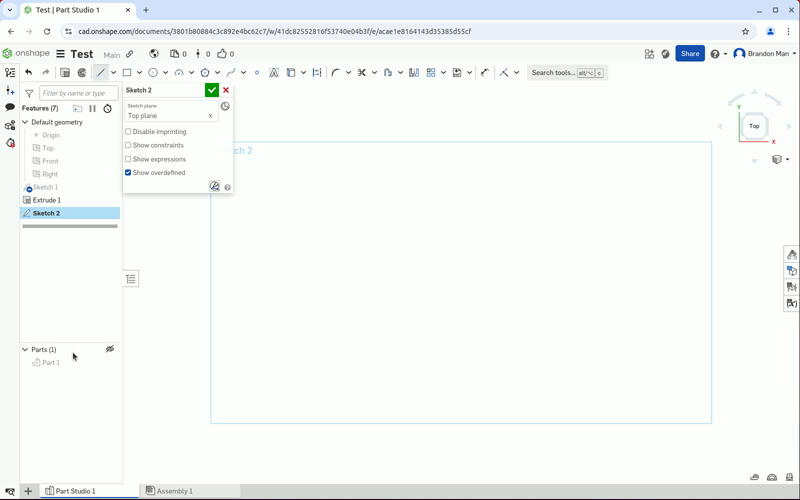
mouse_move(470, 264)
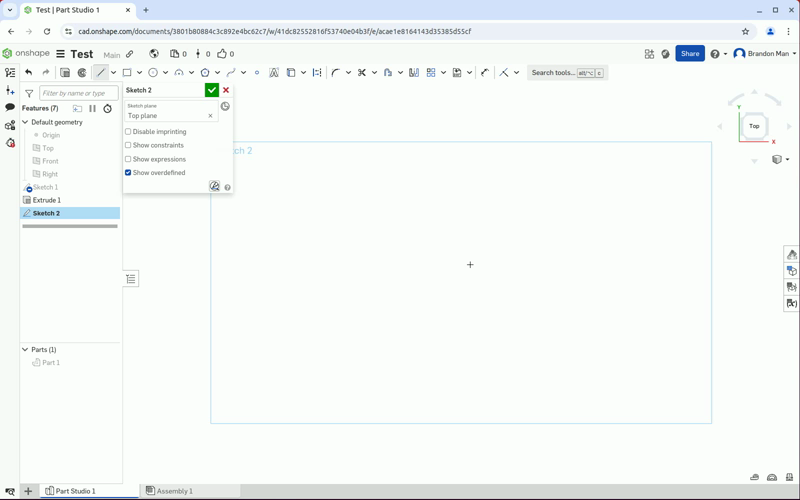
click(470, 264)
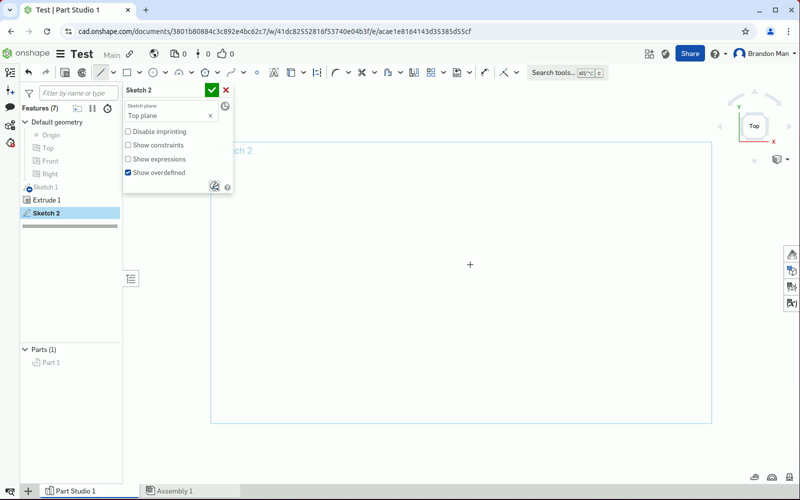
key_up(shift)
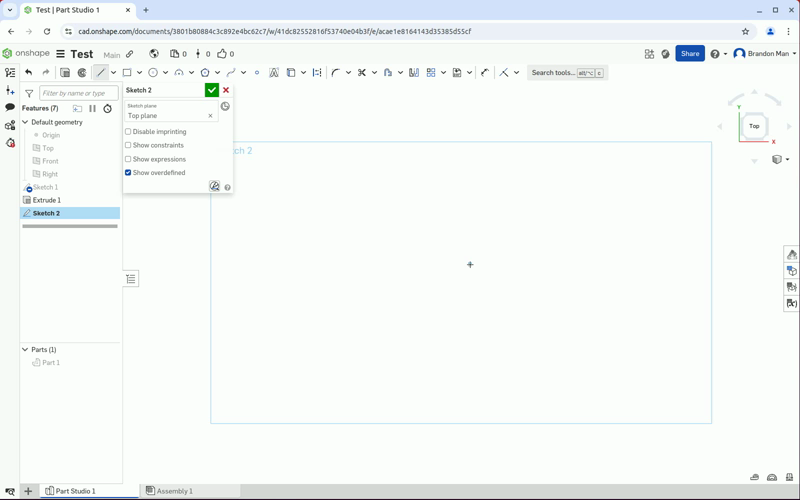
key_down(shift)
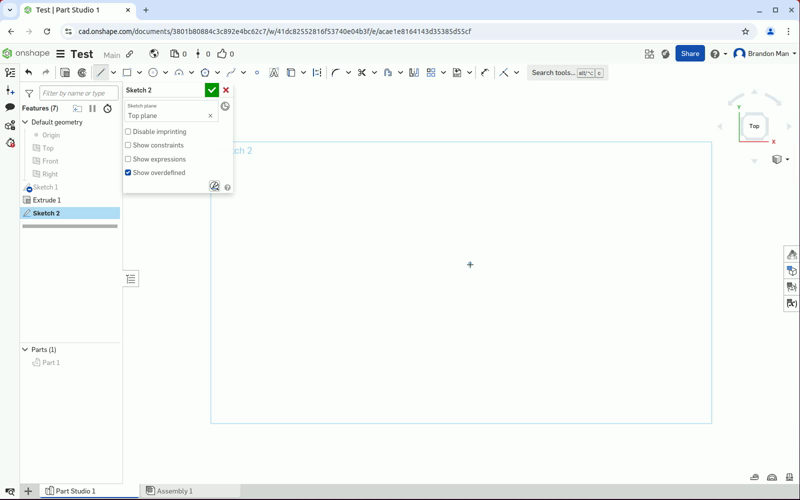
mouse_move(500, 264)
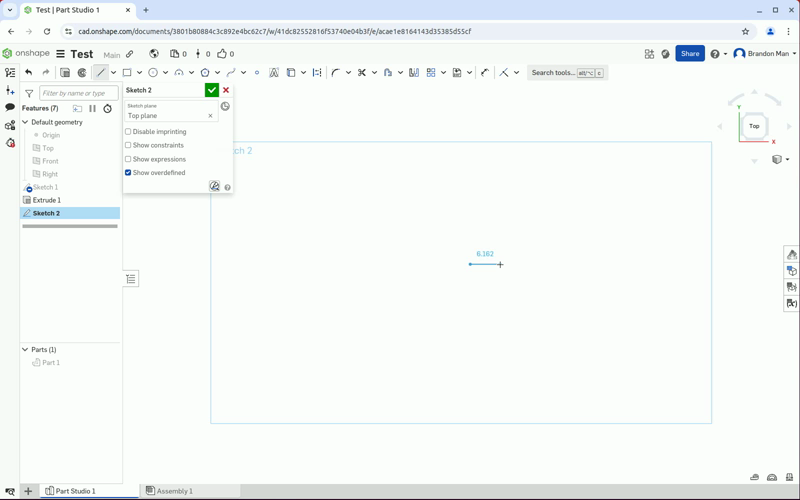
mouse_move(489, 264)
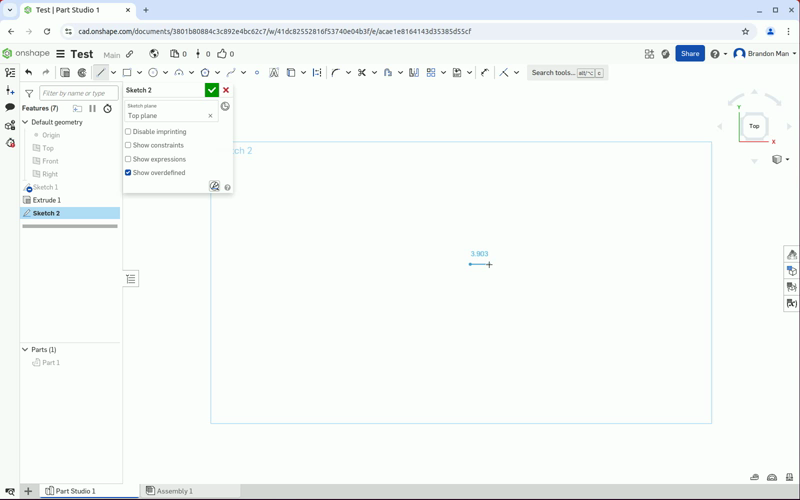
click(489, 264)
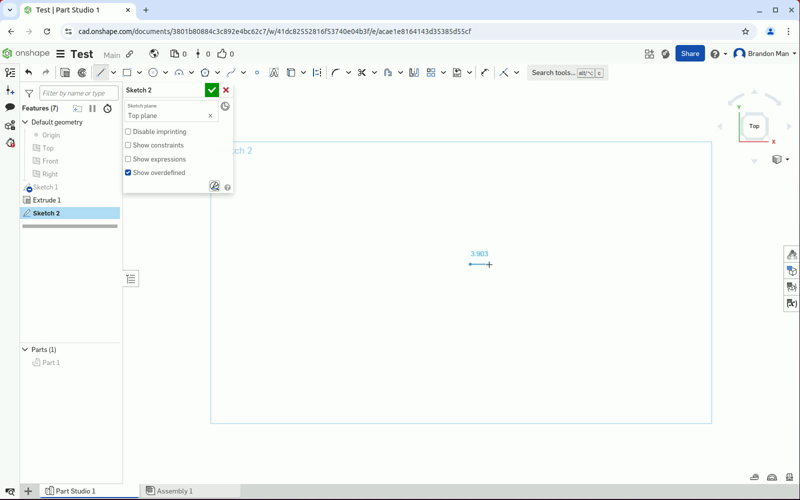
key_up(shift)
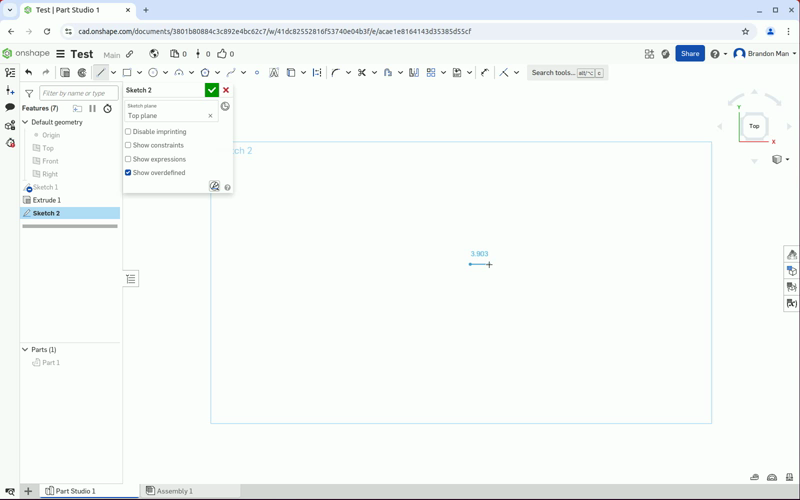
key_down(shift)
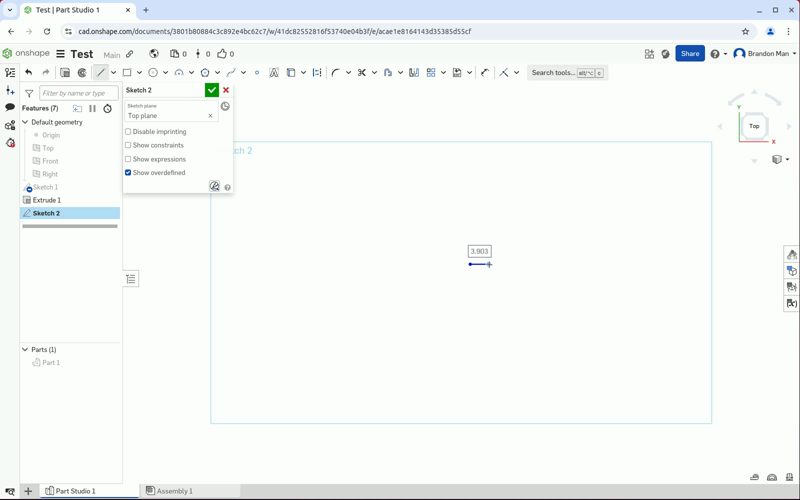
mouse_move(519, 264)
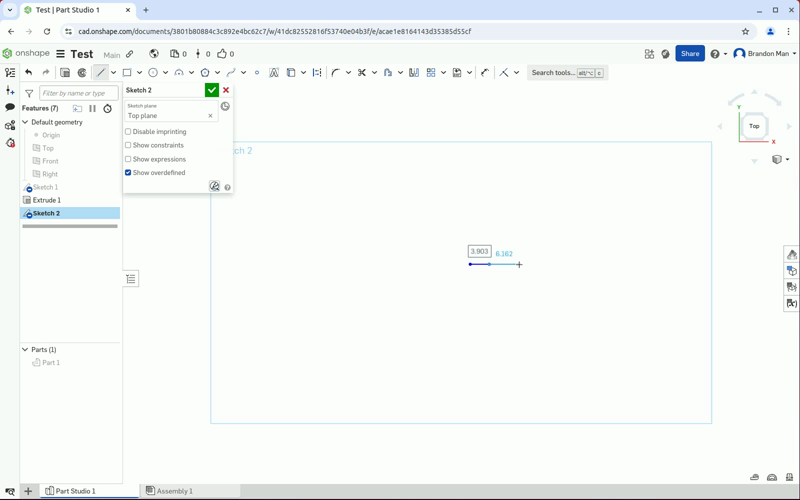
mouse_move(498, 264)
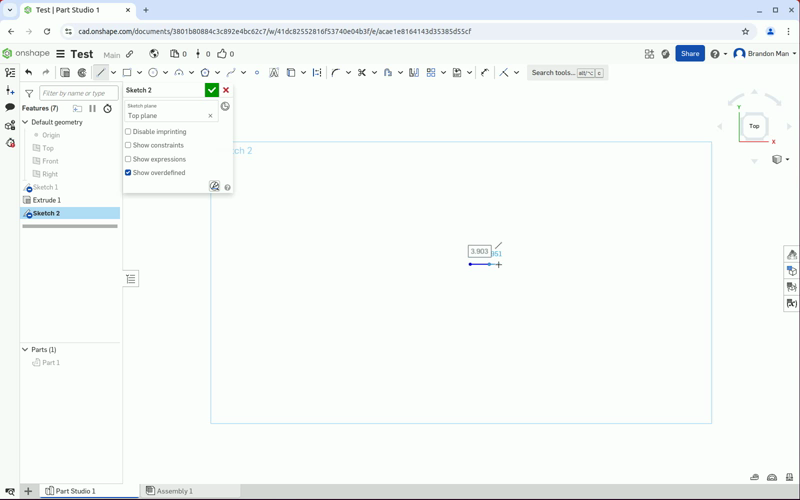
click(498, 264)
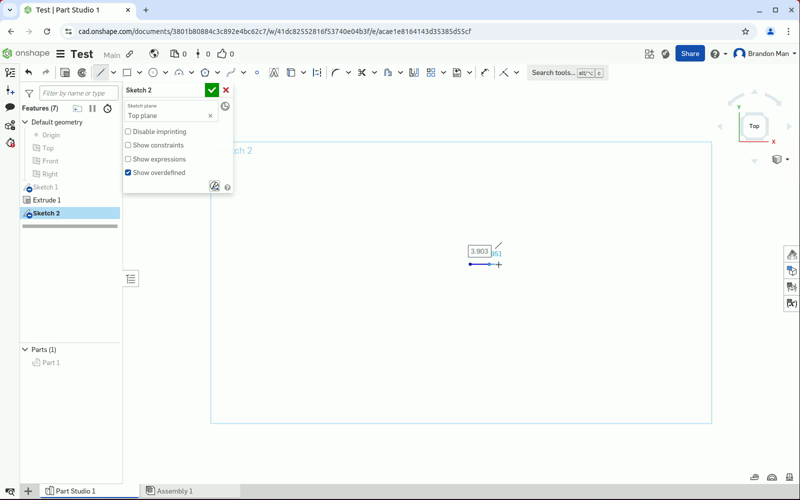
key_up(shift)
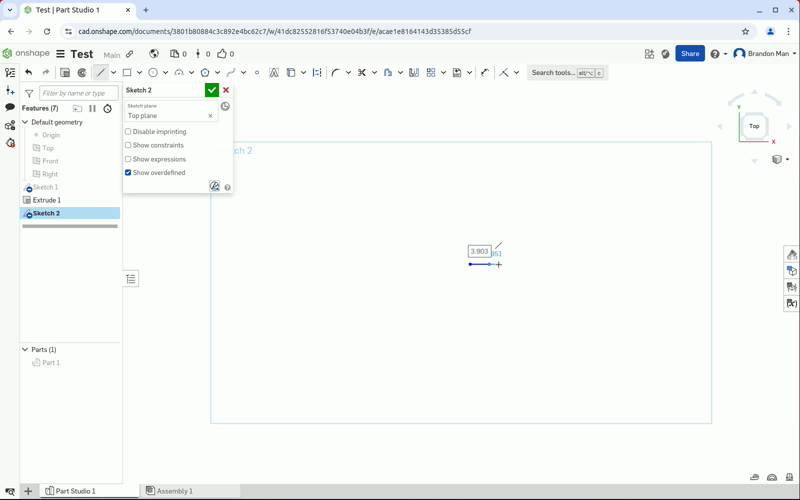
key_down(shift)
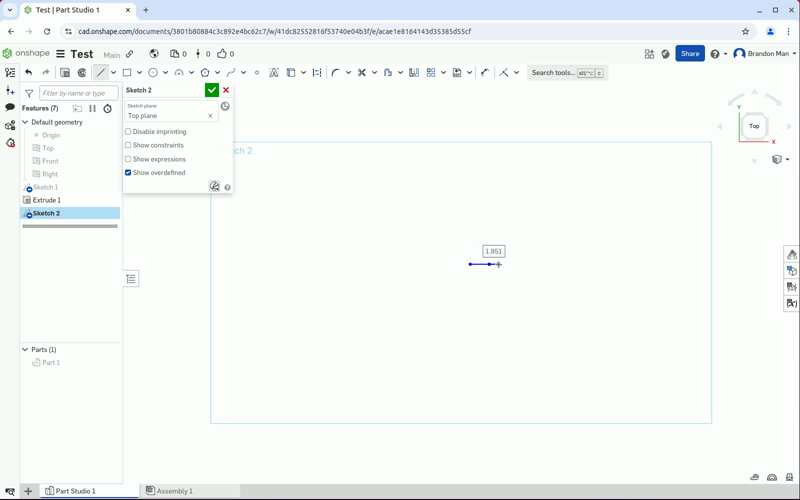
mouse_move(528, 264)
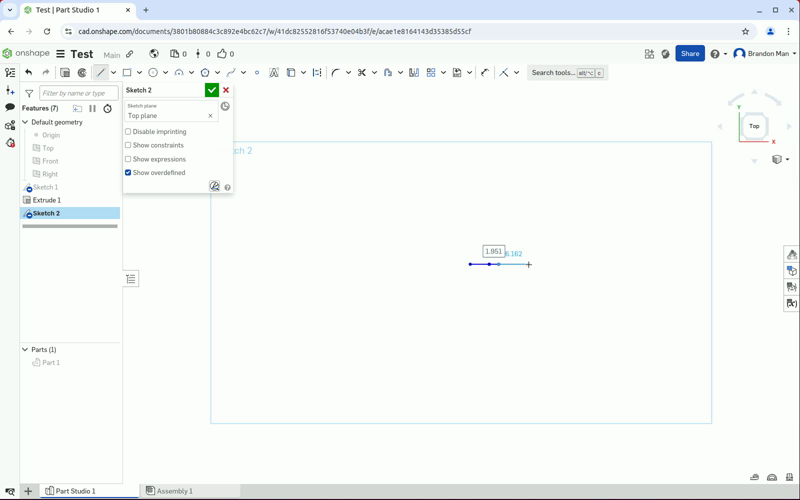
mouse_move(498, 244)
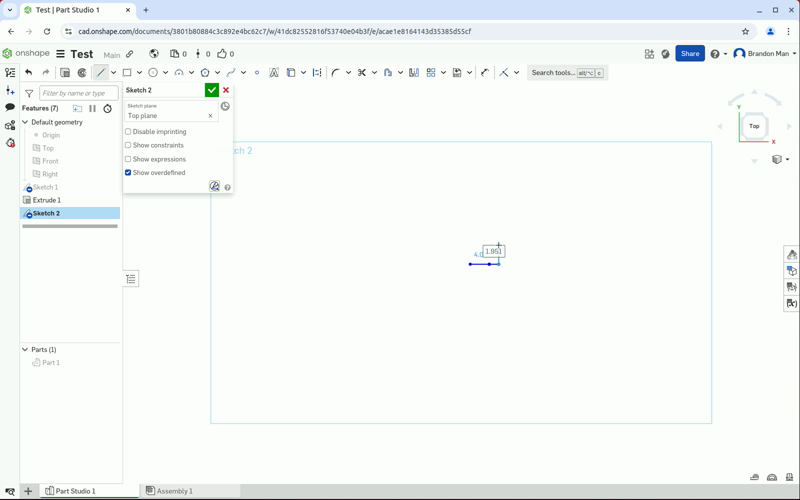
click(498, 244)
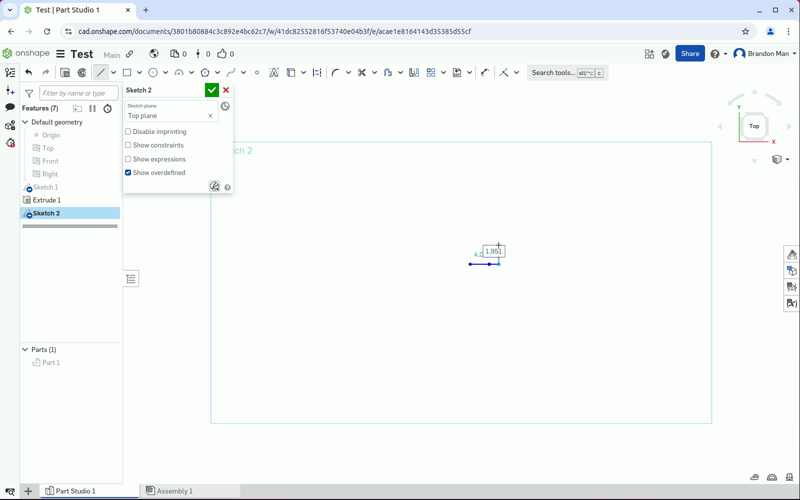
key_up(shift)
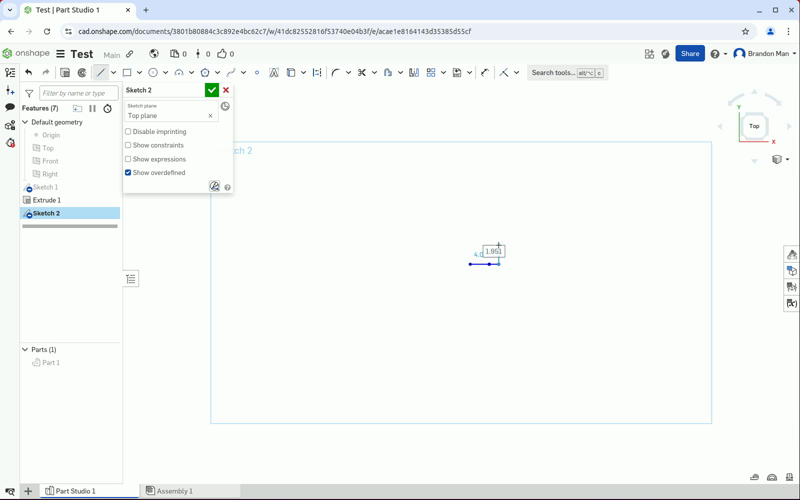
key_down(shift)
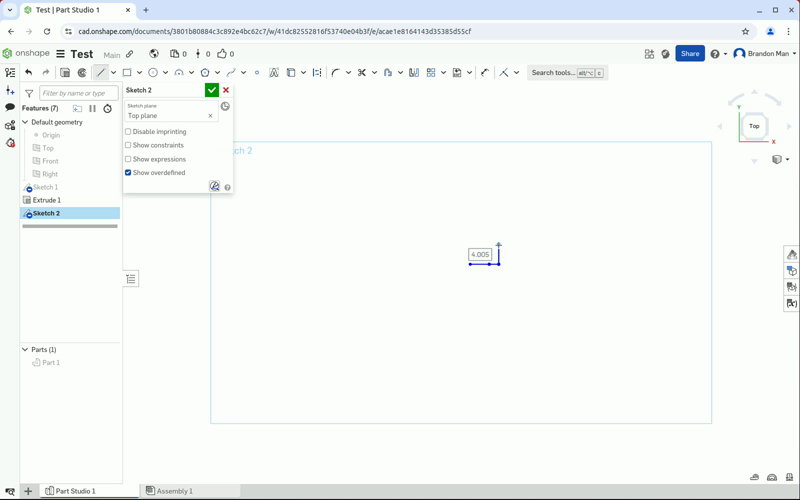
mouse_move(528, 244)
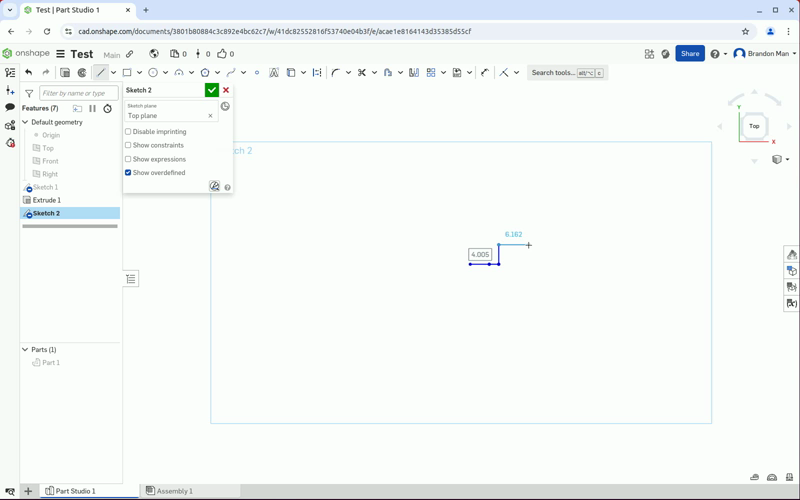
mouse_move(479, 244)
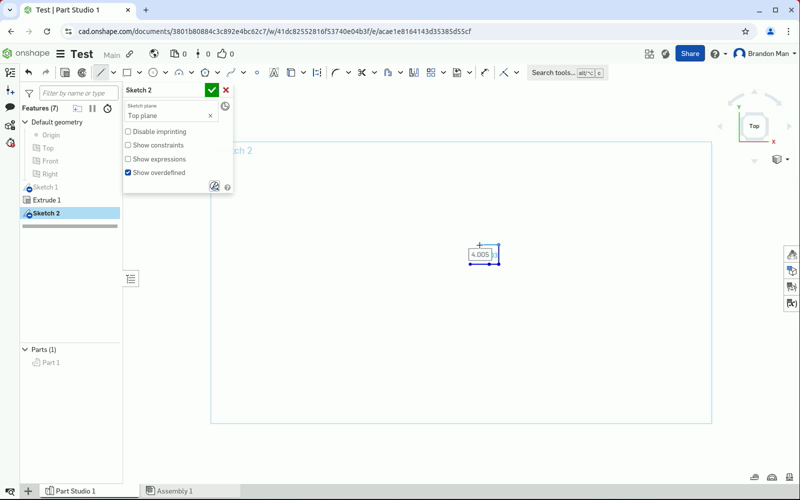
click(479, 244)
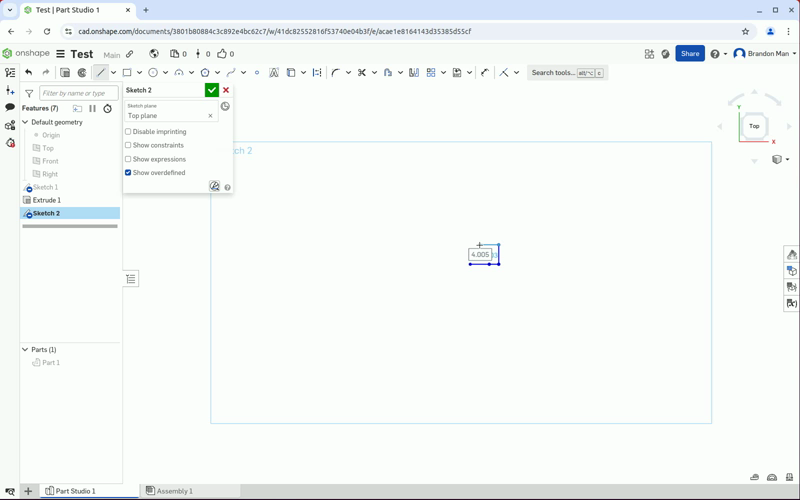
key_up(shift)
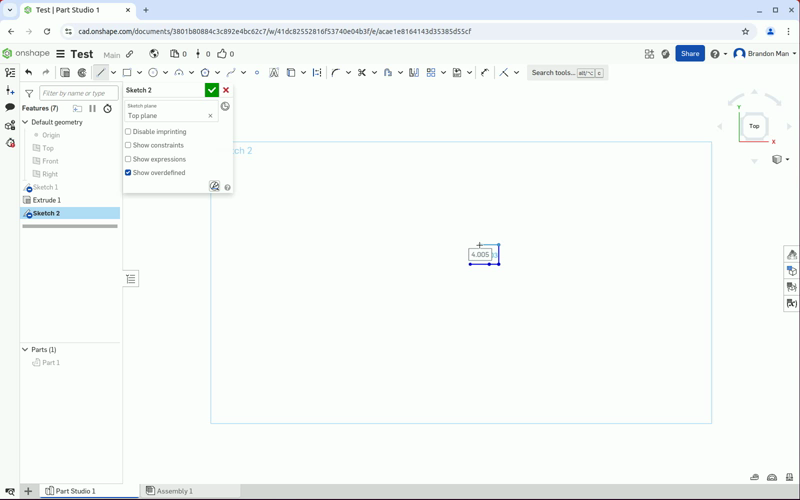
key_down(shift)
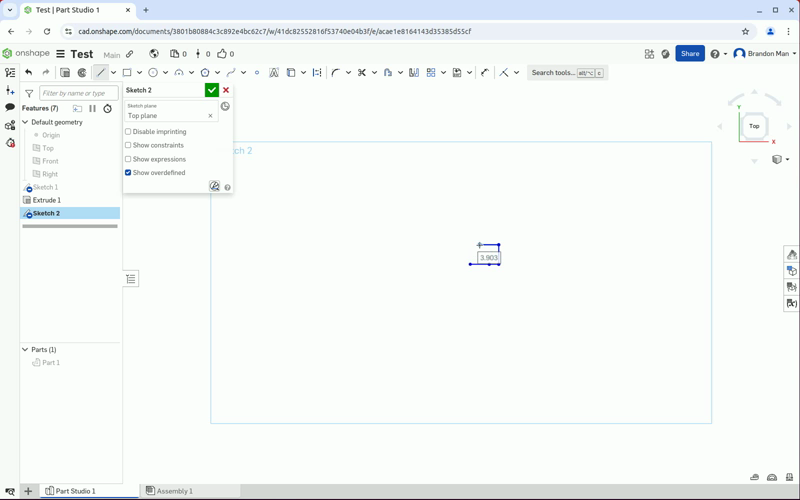
mouse_move(509, 244)
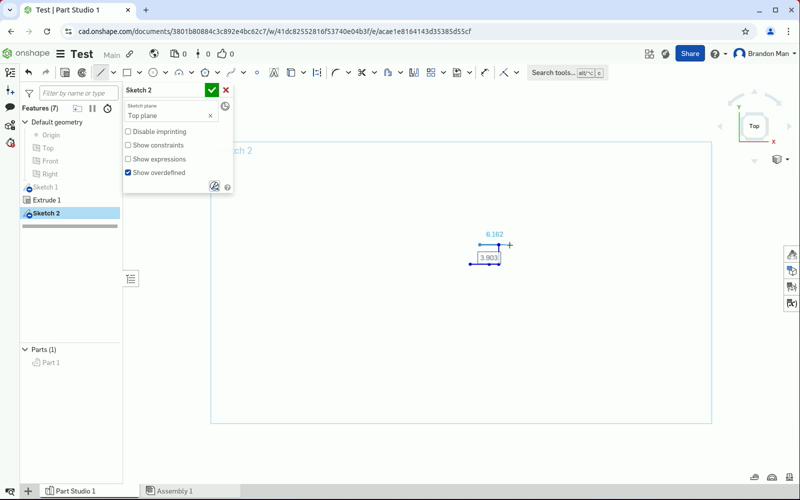
mouse_move(479, 225)
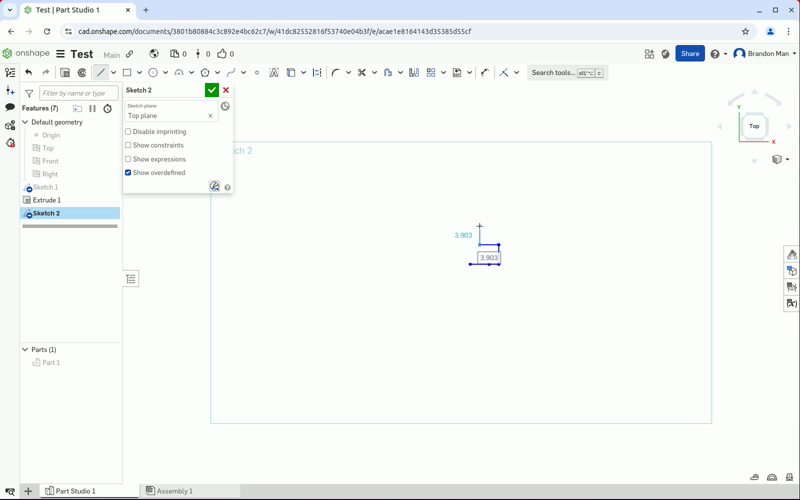
click(479, 225)
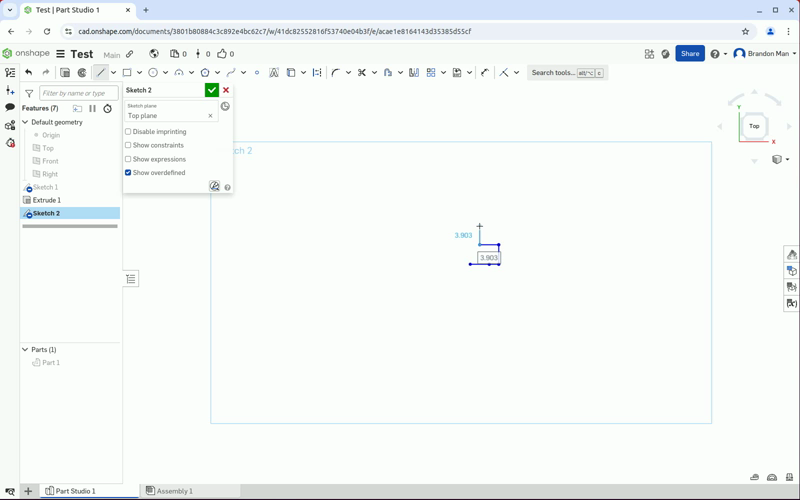
key_up(shift)
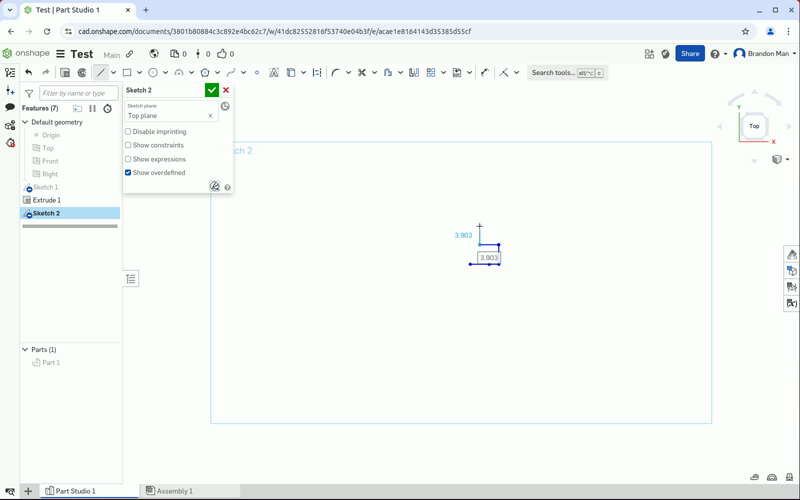
key_down(shift)
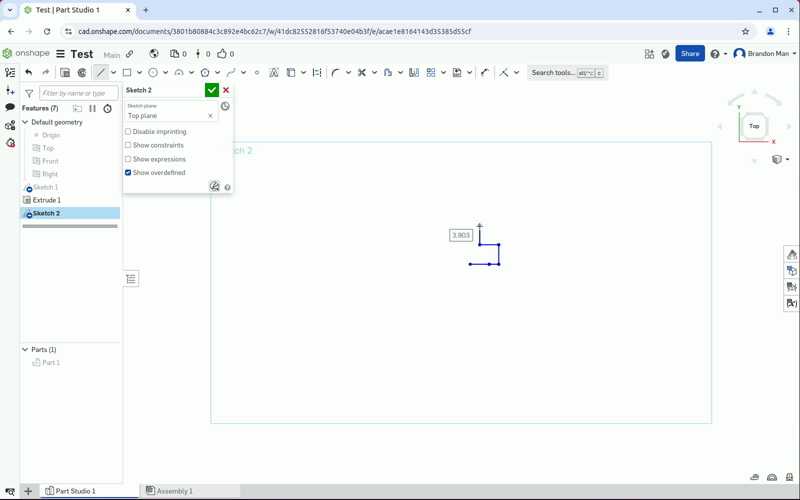
mouse_move(509, 225)
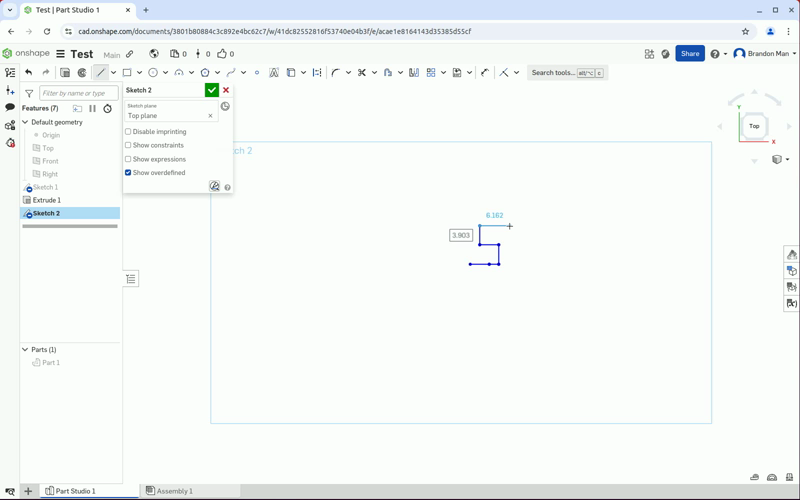
mouse_move(470, 225)
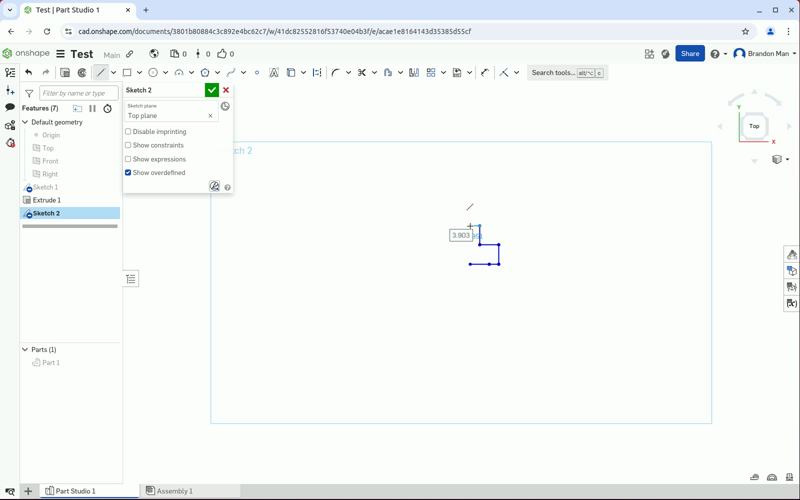
click(470, 225)
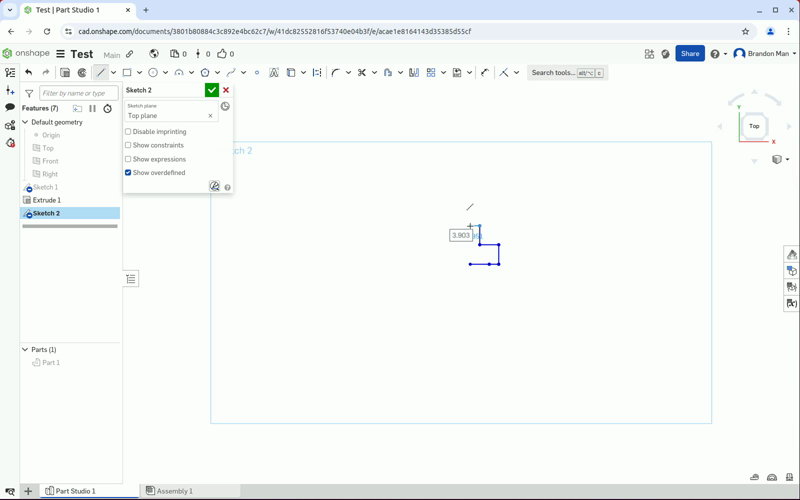
key_up(shift)
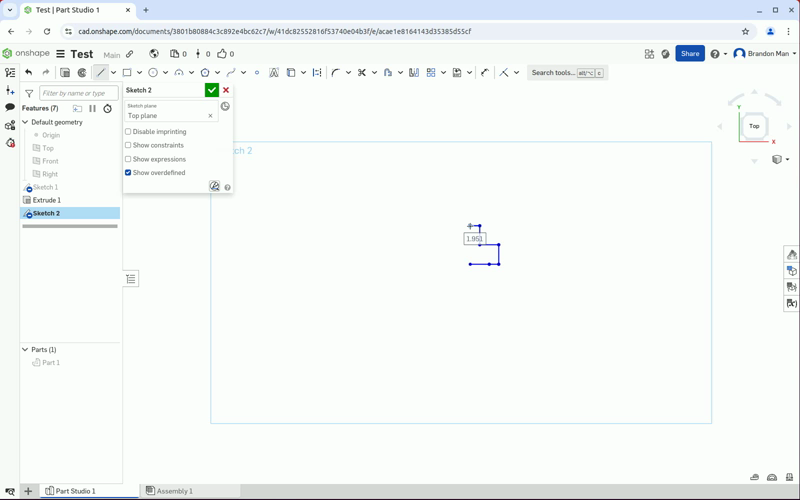
mouse_move(500, 225)
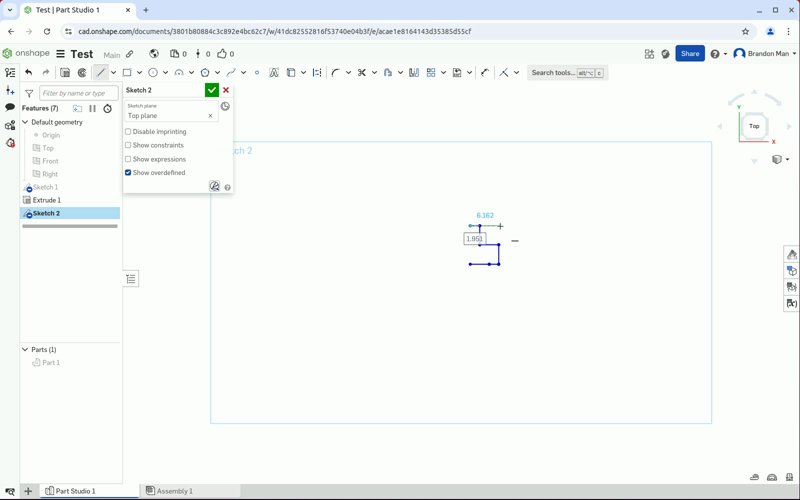
key_down(shift)
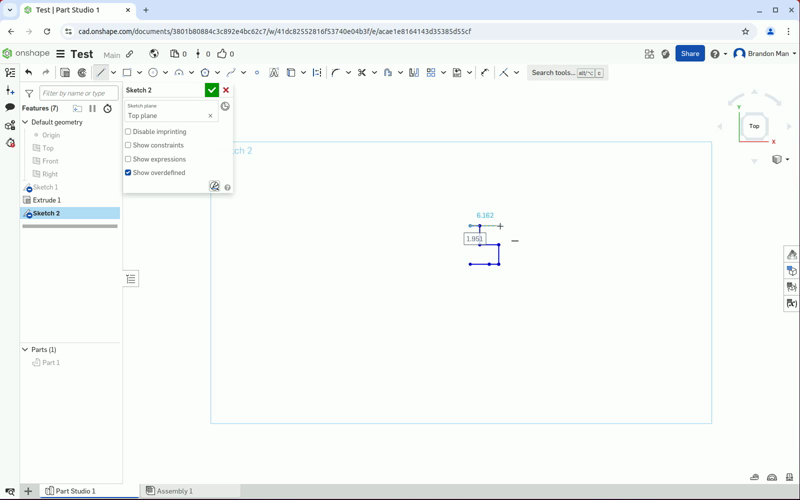
mouse_move(470, 264)
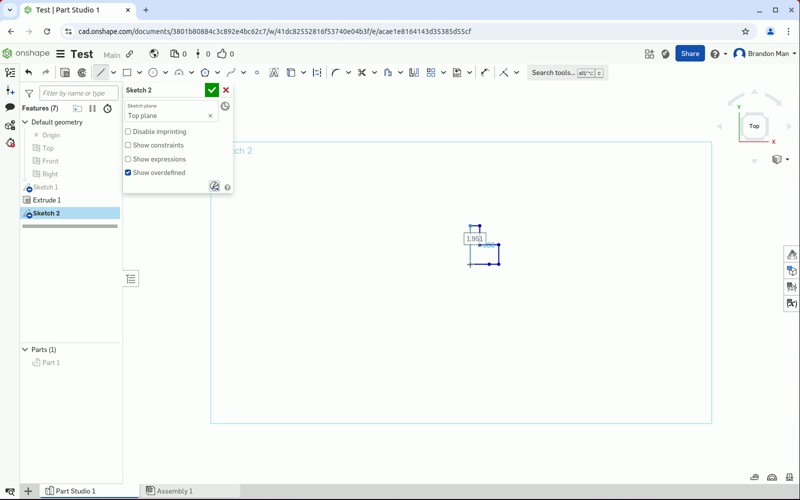
key_up(shift)
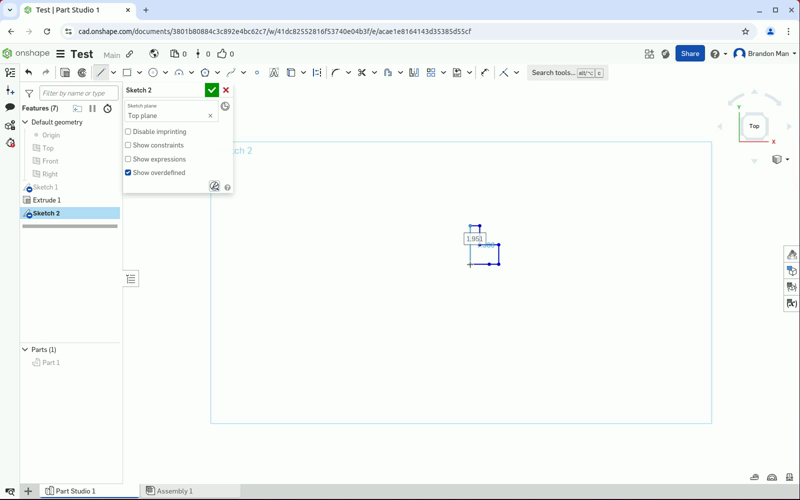
click(470, 264)
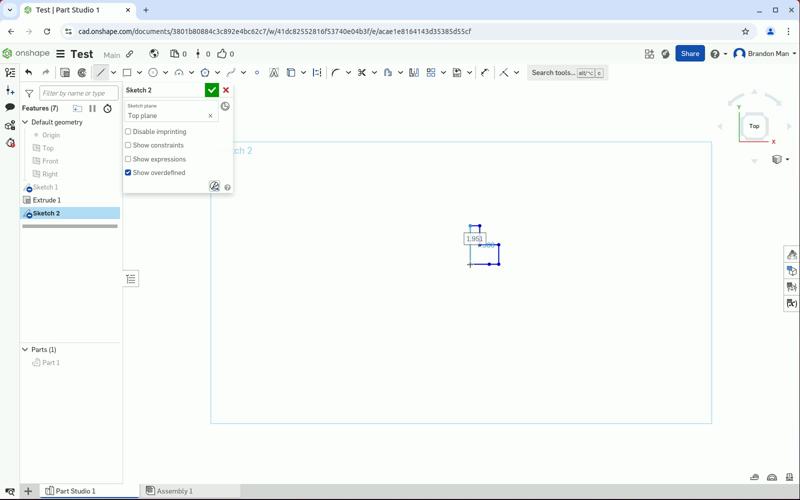
key(esc)
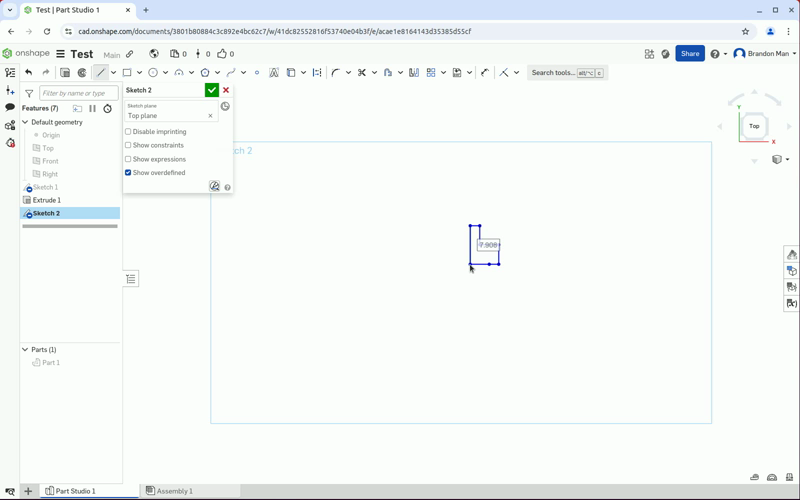
mouse_move(497, 262)
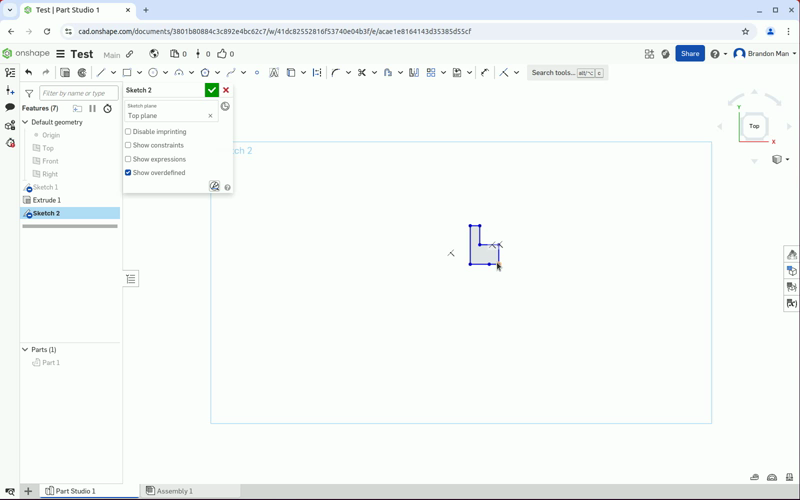
scroll(6)
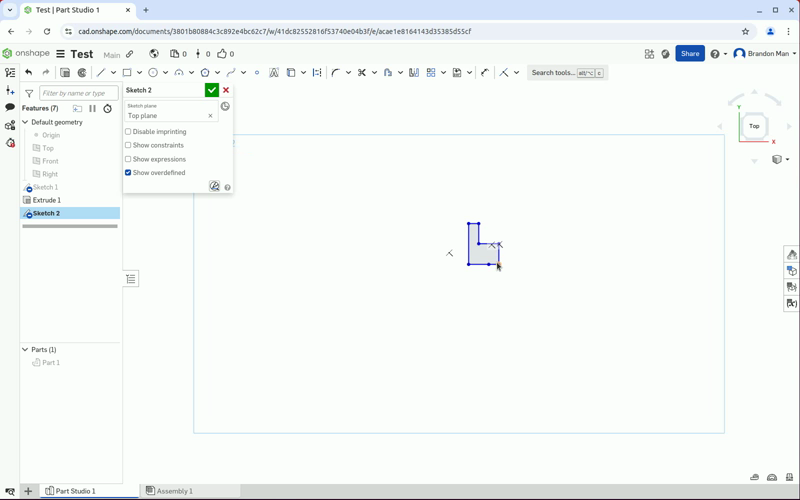
scroll(6)
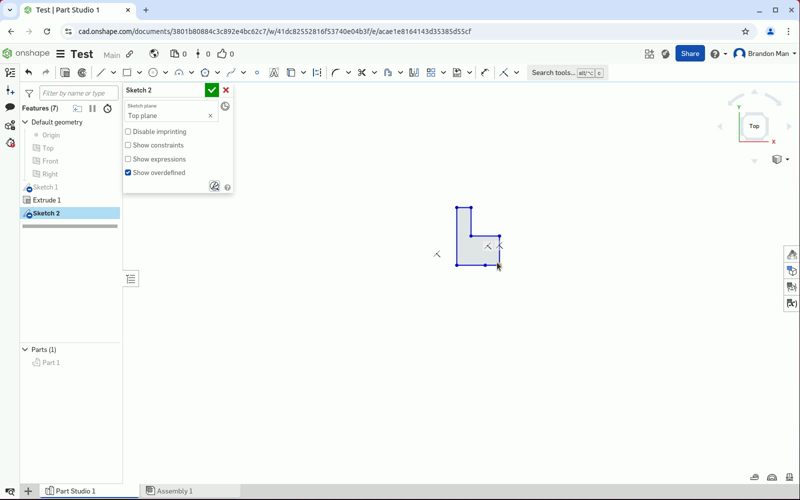
scroll(6)
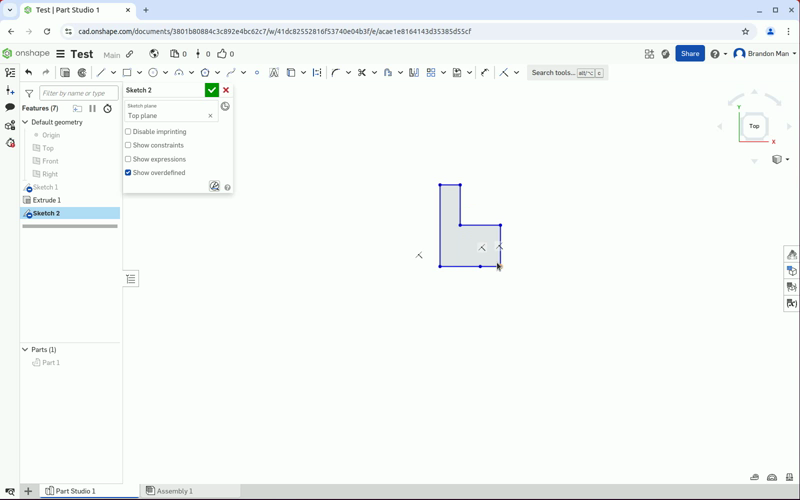
scroll(6)
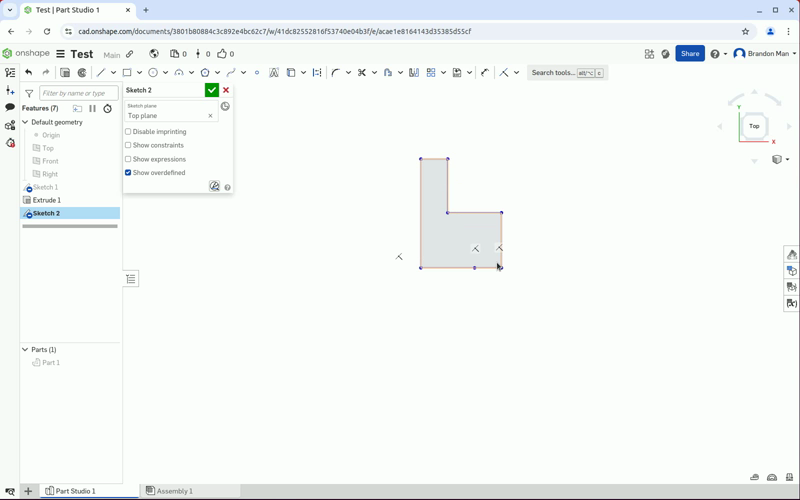
scroll(6)
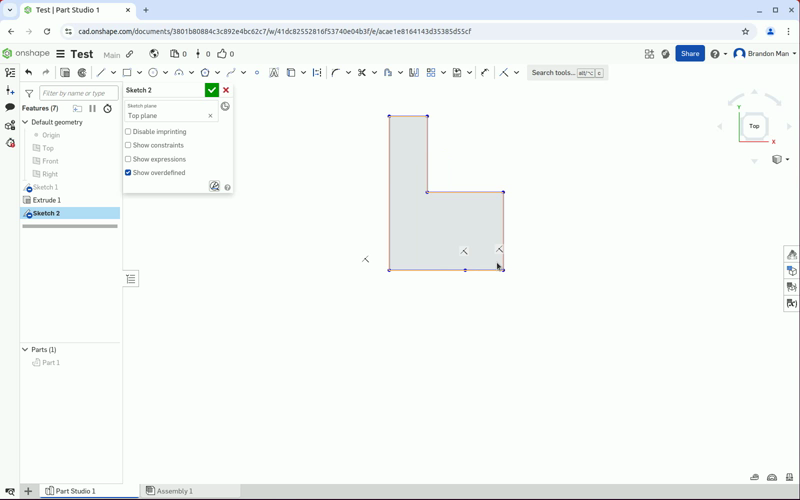
scroll(6)
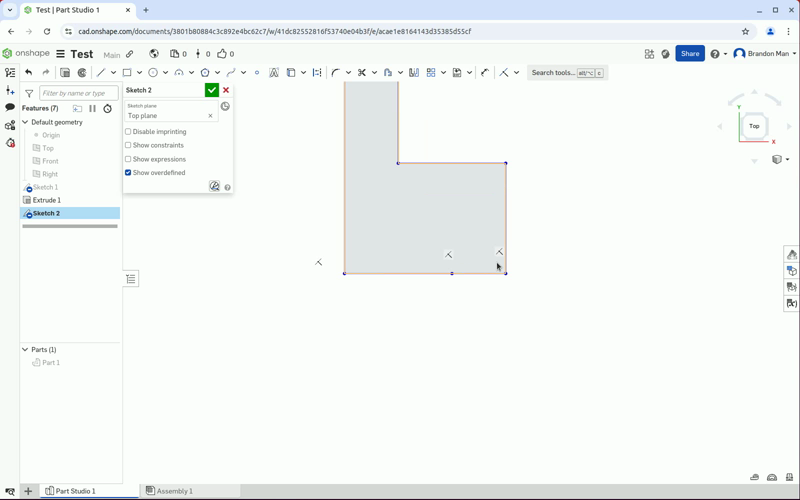
scroll(6)
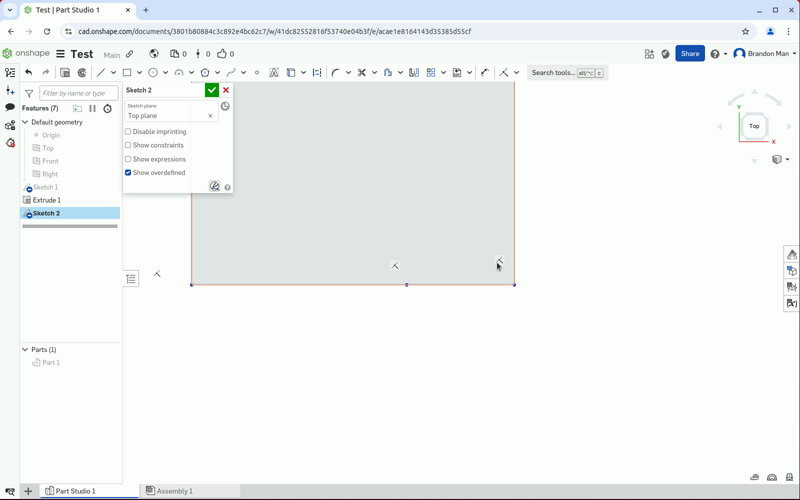
click(497, 262)
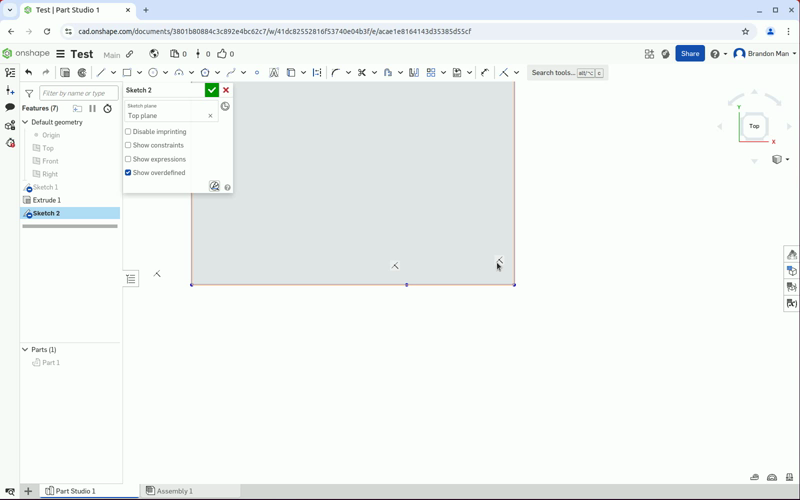
scroll(-6)
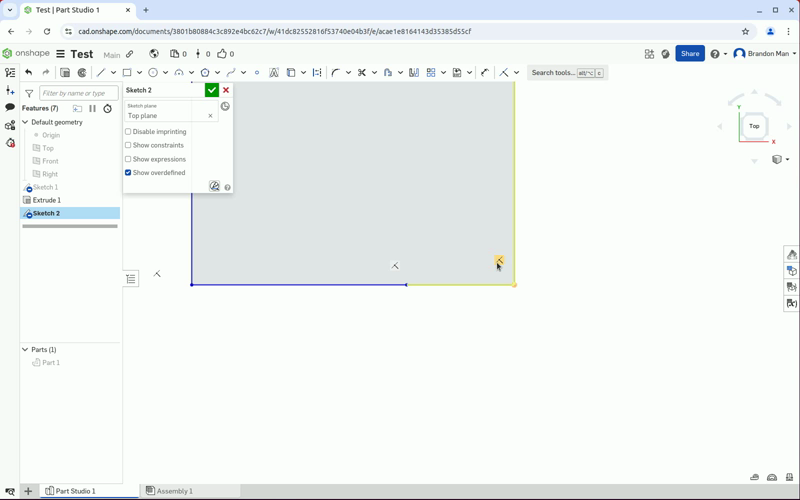
scroll(-6)
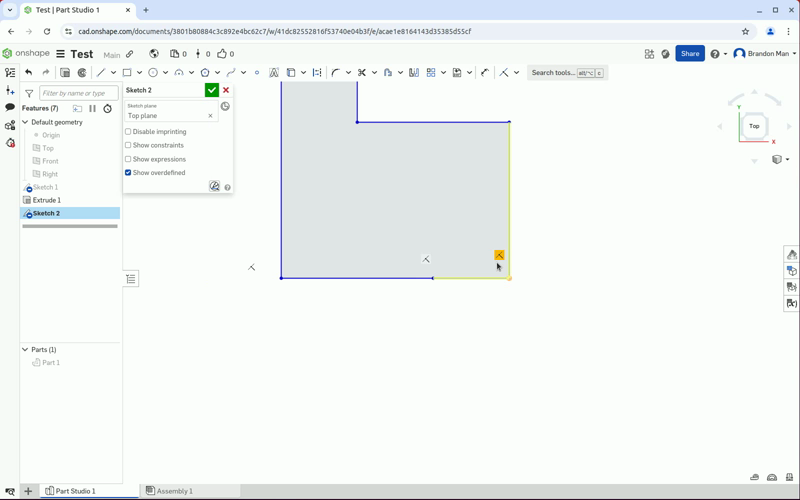
scroll(-6)
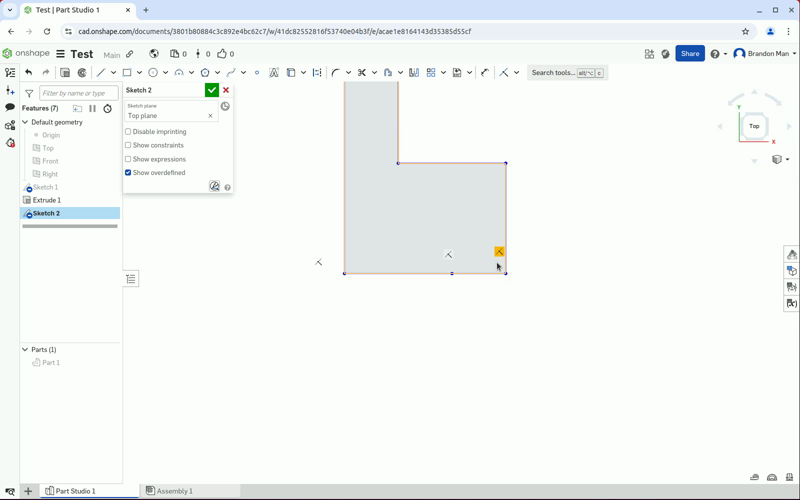
scroll(-6)
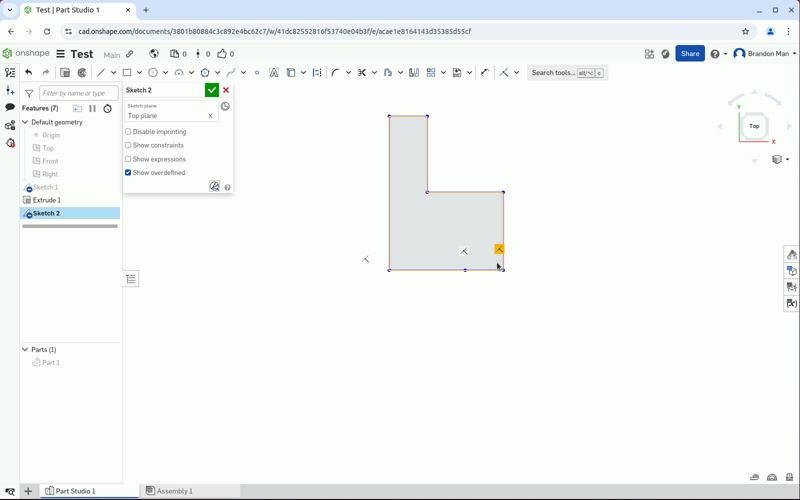
scroll(-6)
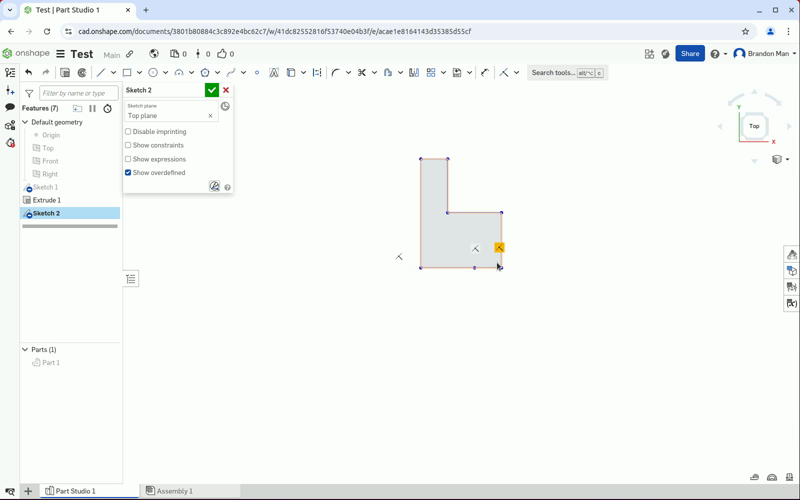
scroll(-6)
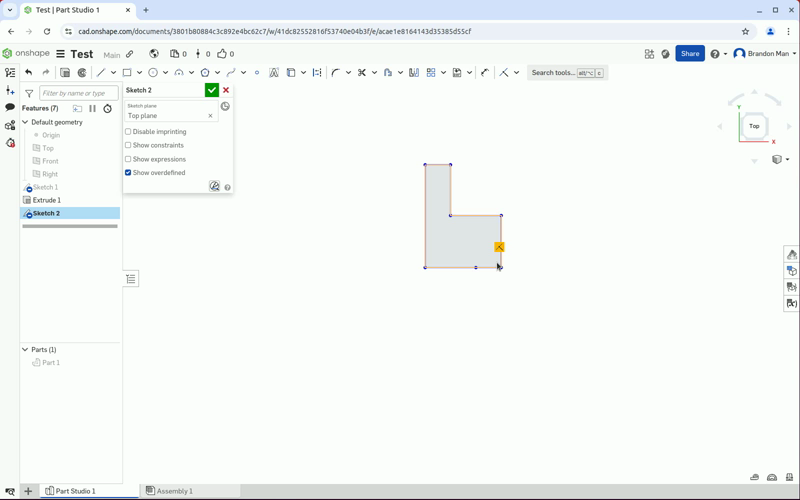
scroll(-6)
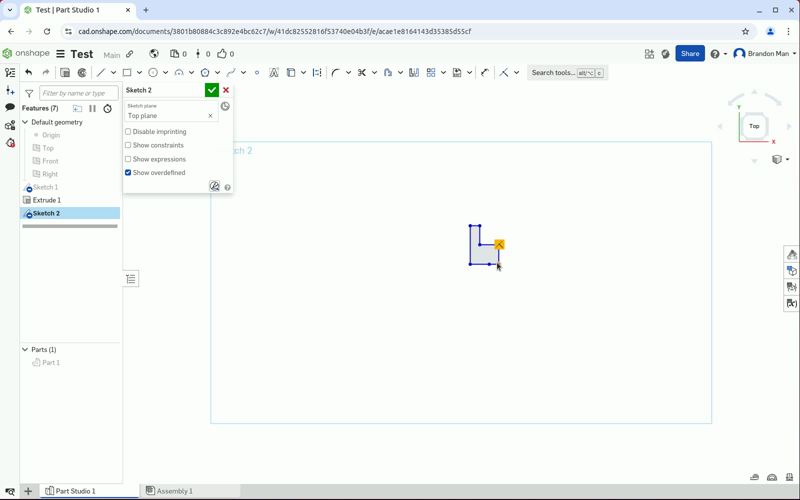
mouse_move(73, 352)
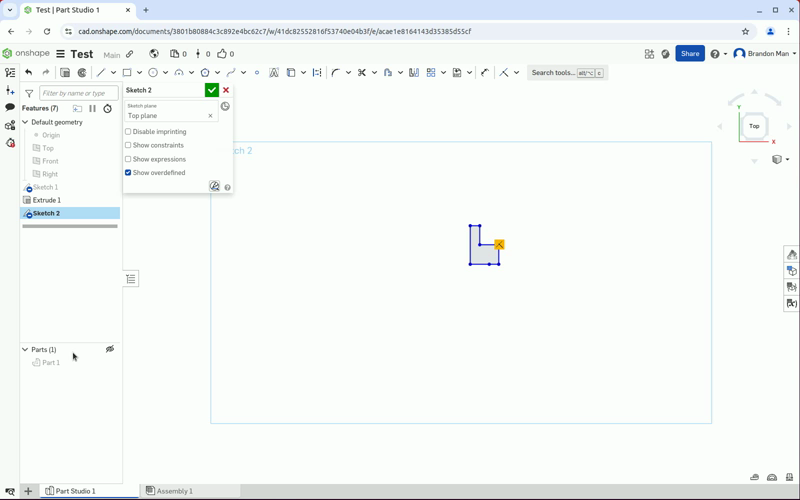
key(shift+y)
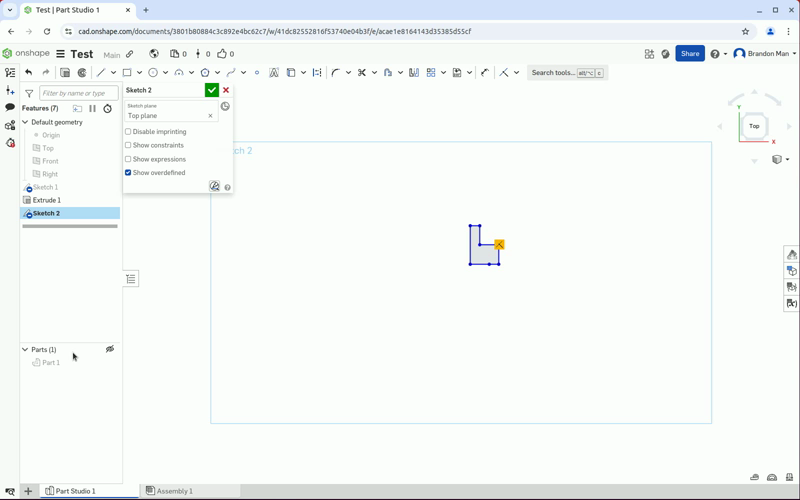
key(shift+e)
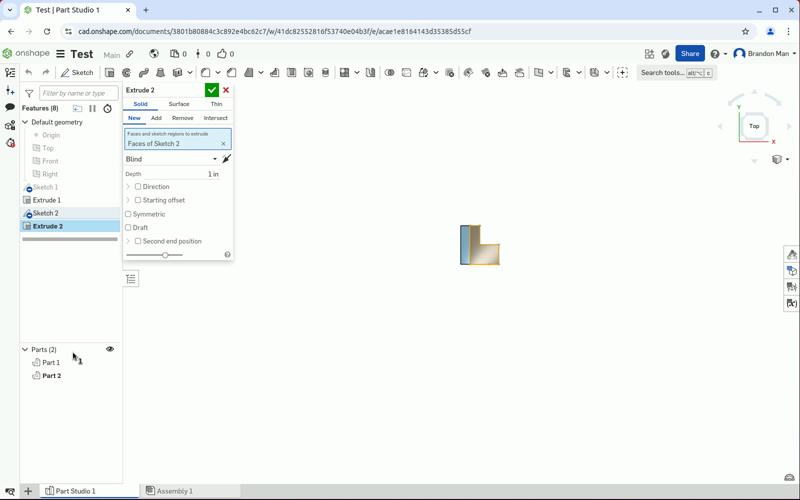
mouse_move(143, 106)
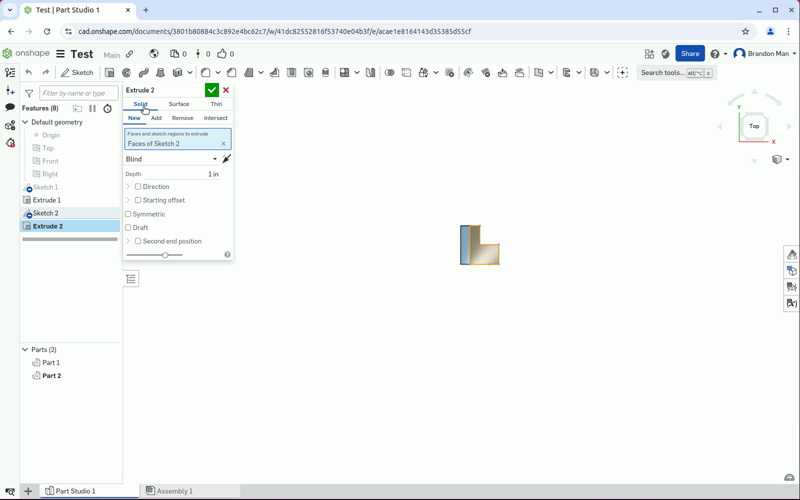
click(143, 106)
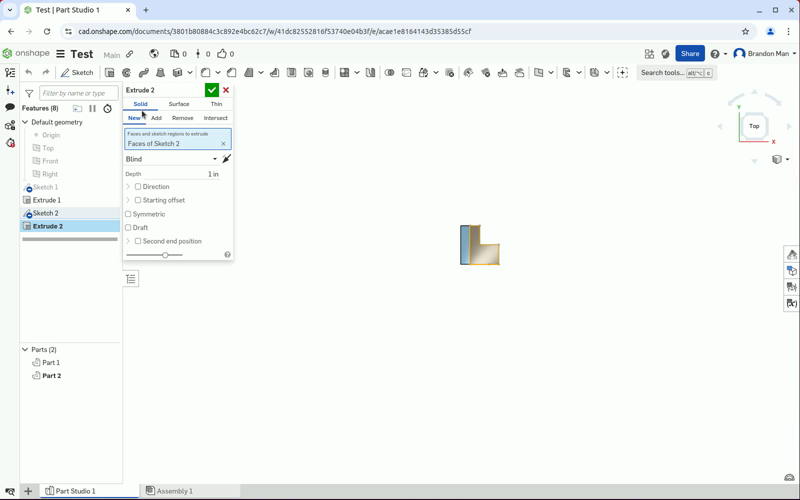
mouse_move(137, 120)
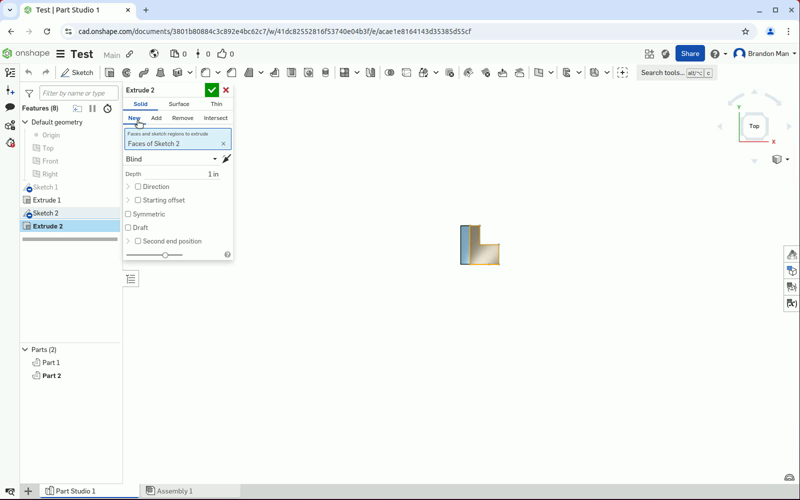
click(137, 120)
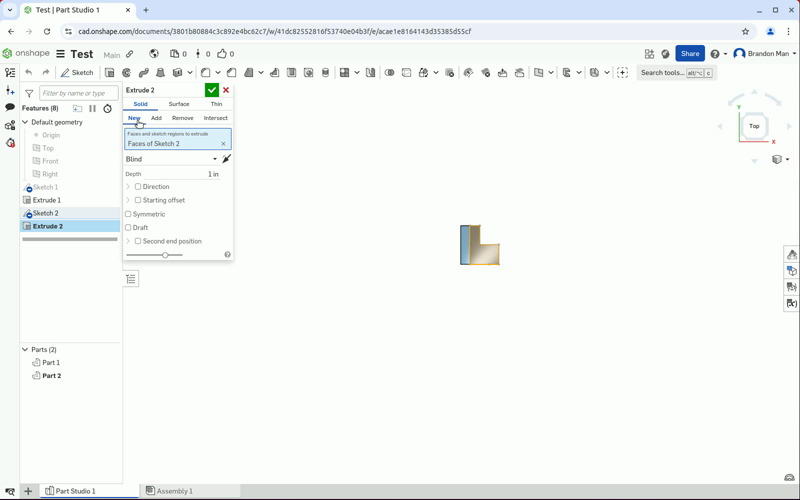
key(tab, 4)
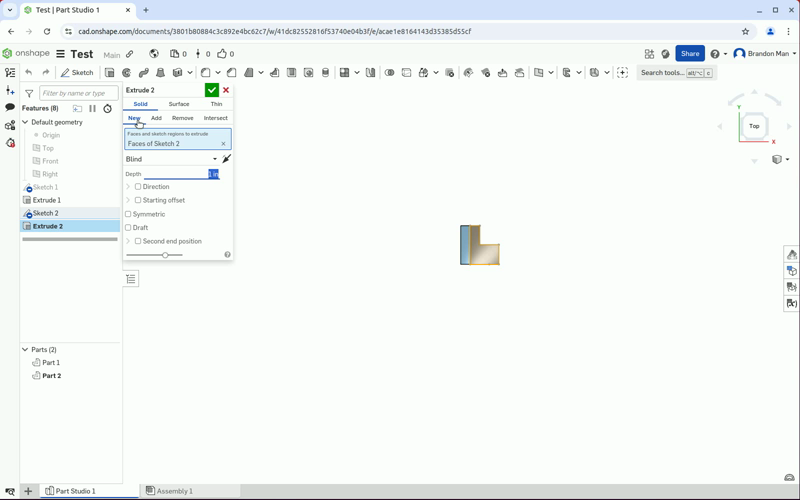
text(-23.108)
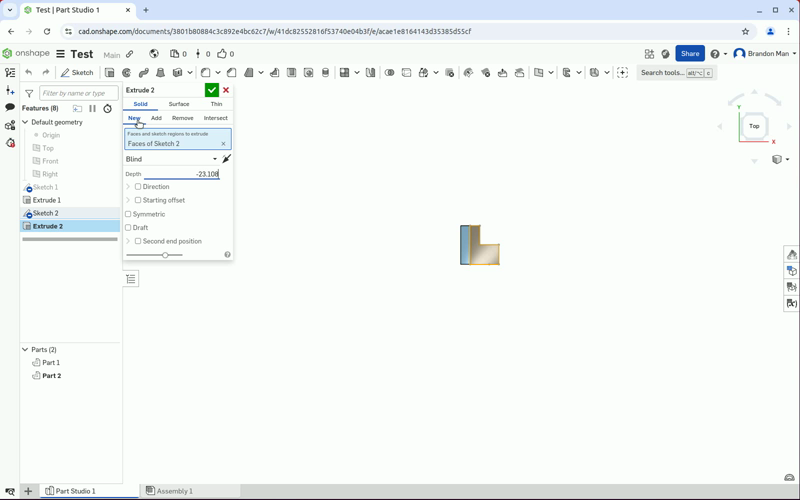
key(enter)
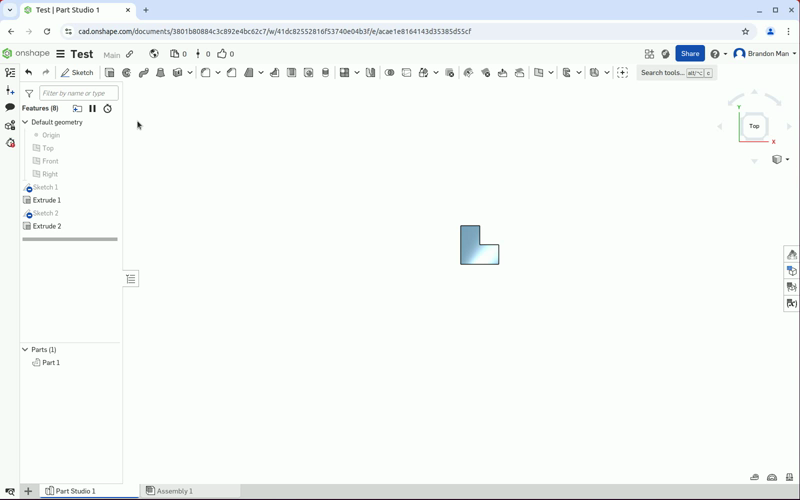
key(shift+h)
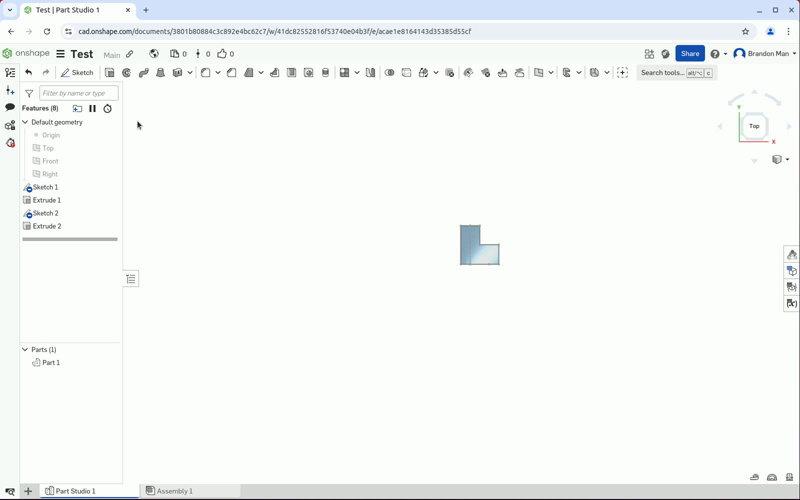
key(shift+h)
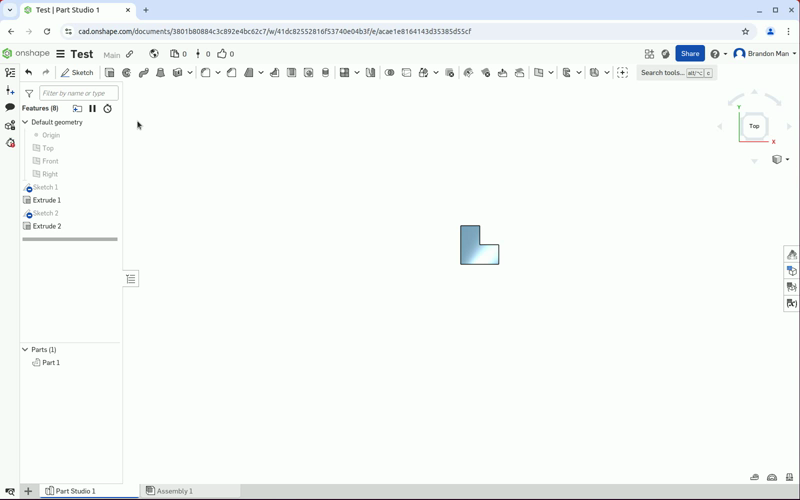
mouse_move(73, 189)
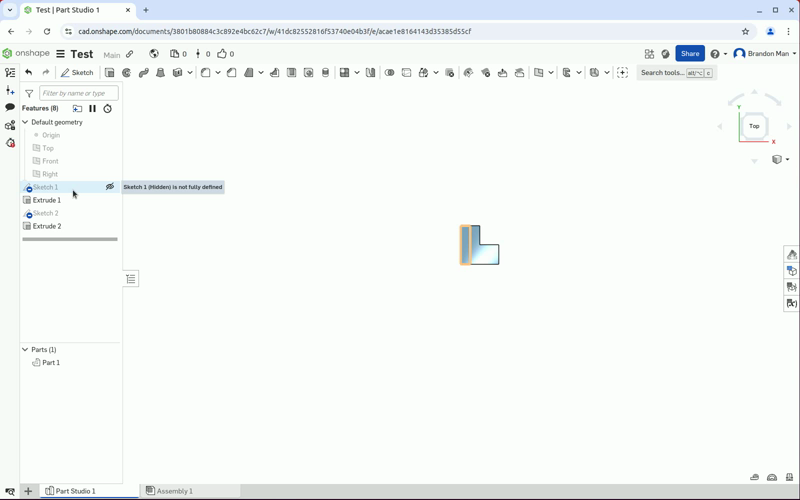
click(73, 189)
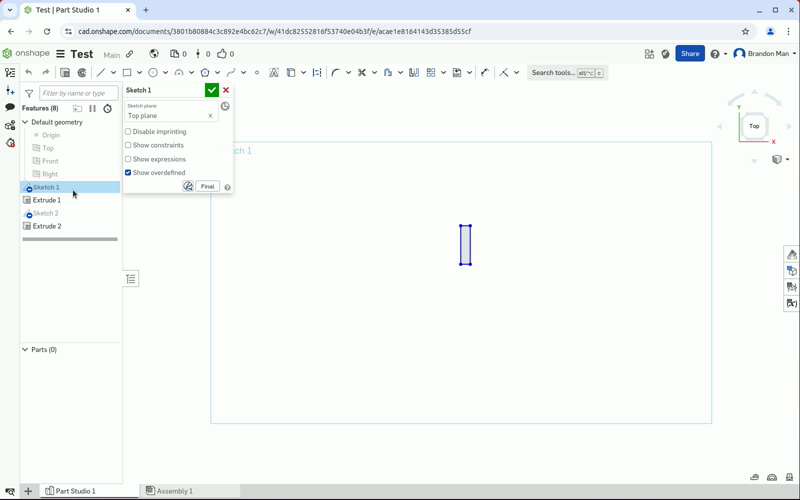
mouse_move(229, 92)
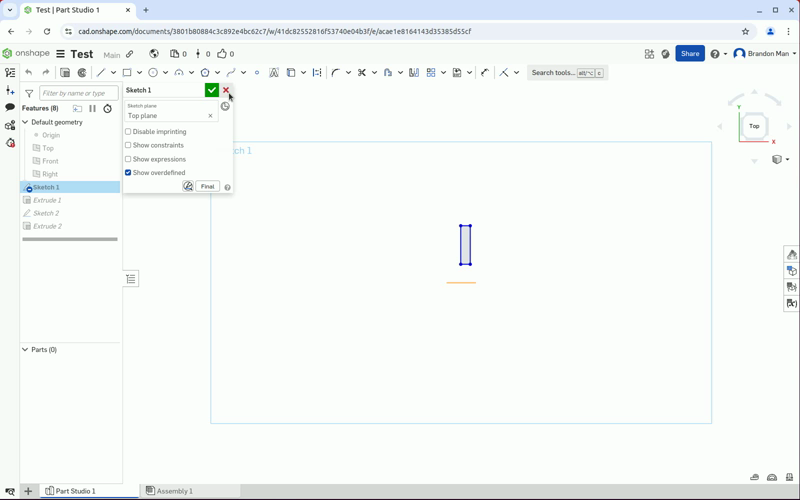
click(229, 92)
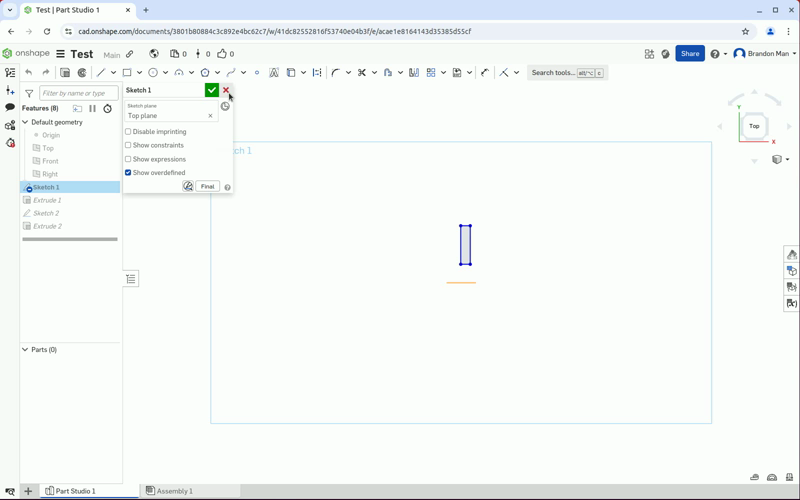
key(shift+s)
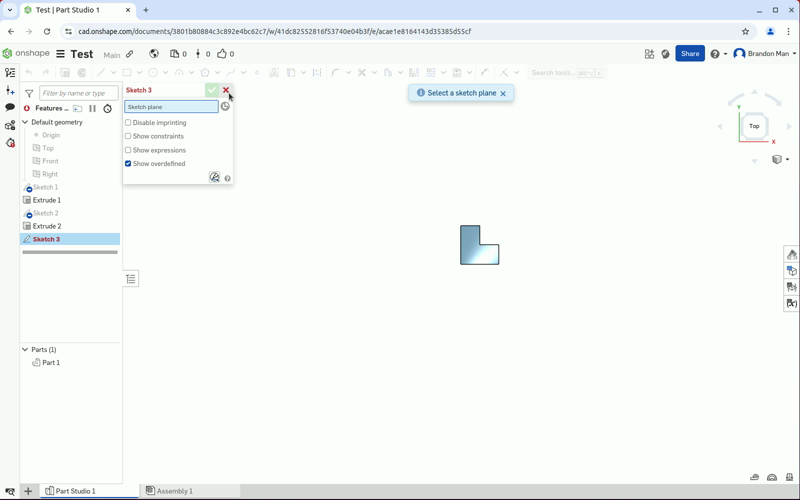
mouse_move(73, 150)
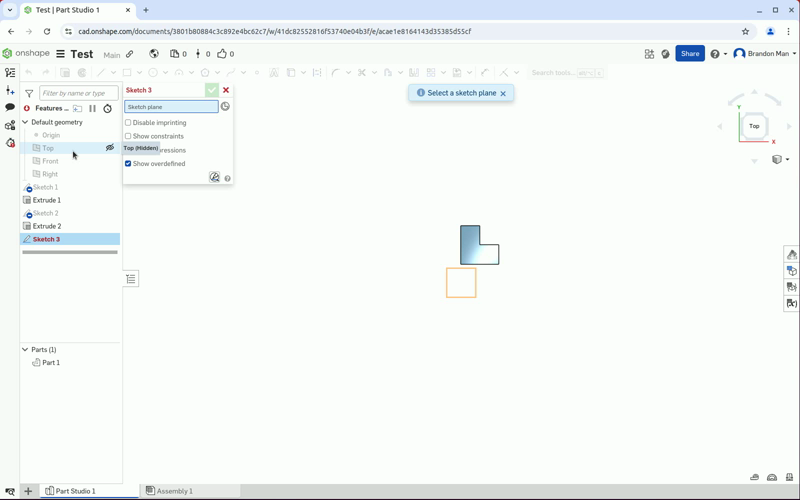
click(73, 150)
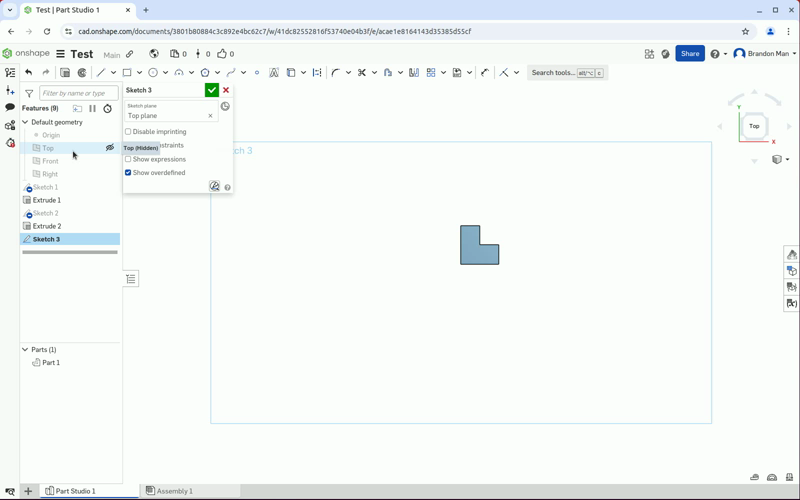
mouse_move(73, 352)
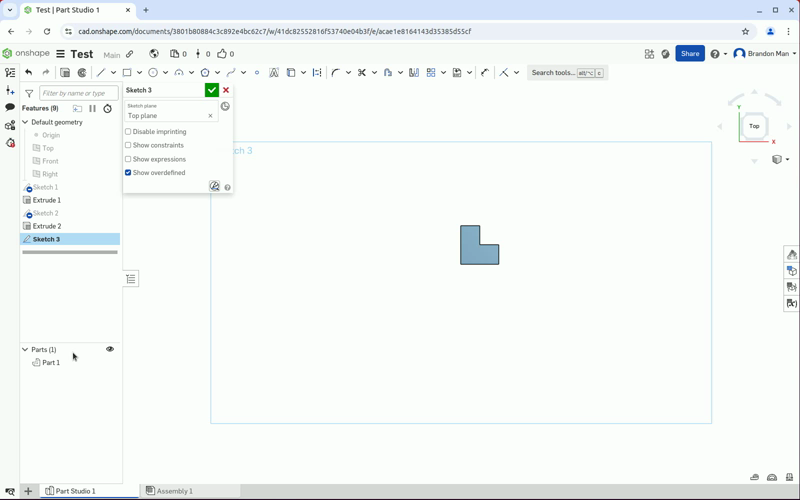
key(y)
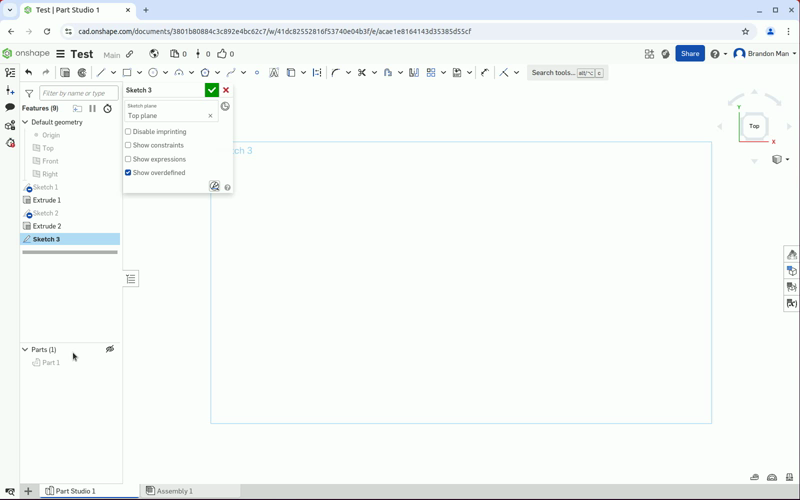
key(l)
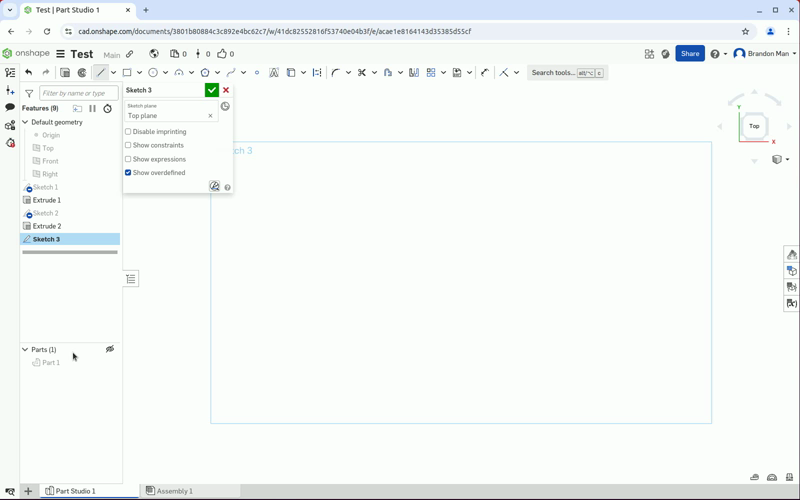
key_down(shift)
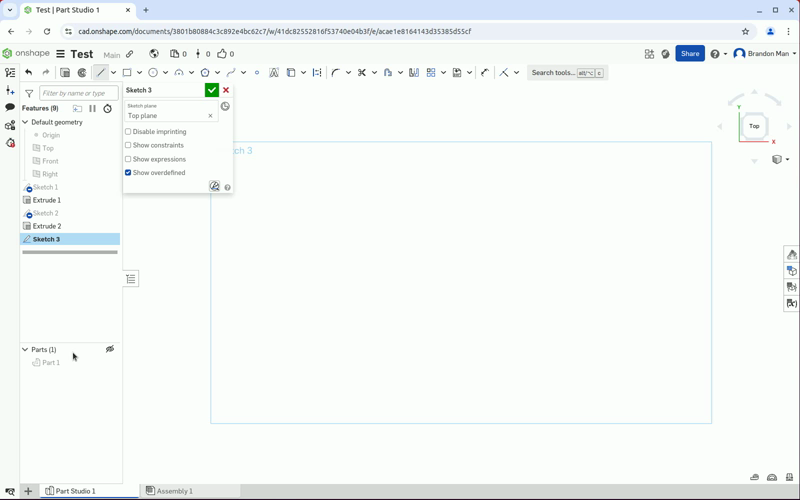
mouse_move(489, 282)
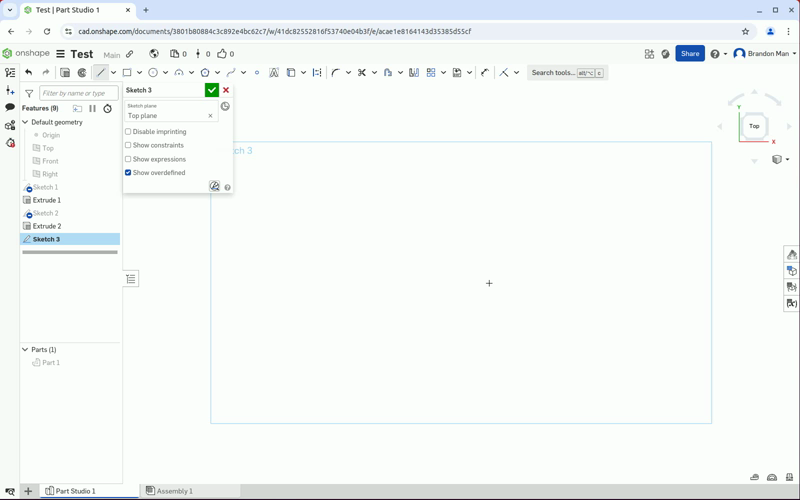
click(489, 282)
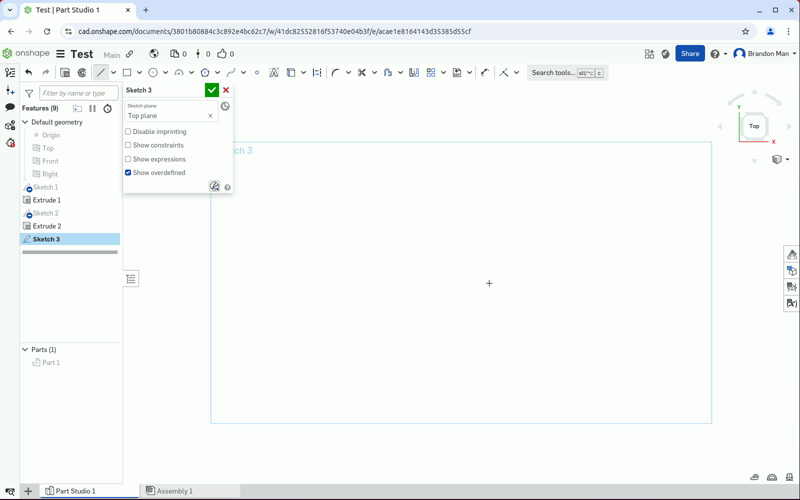
key_up(shift)
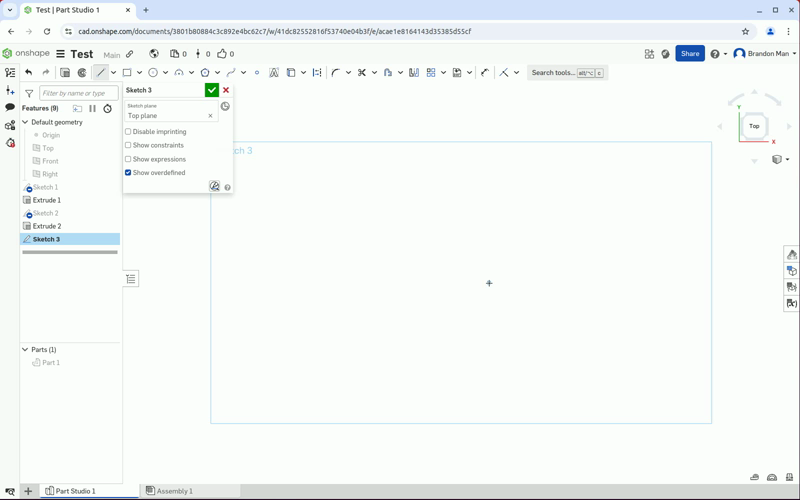
key_down(shift)
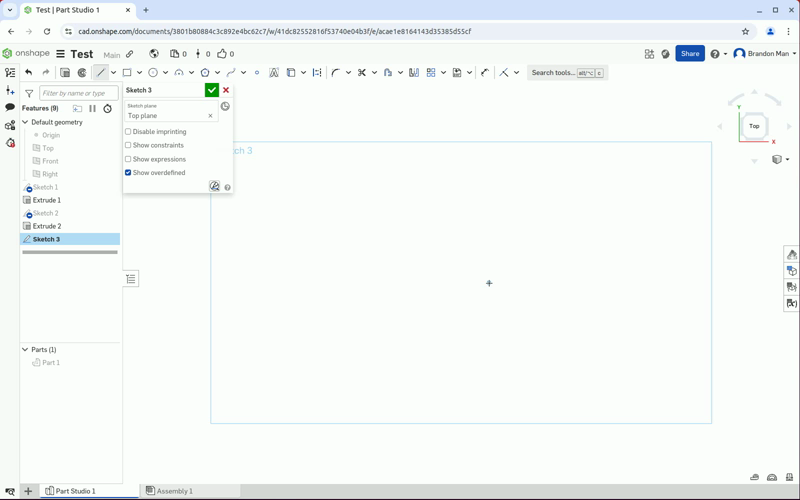
mouse_move(519, 282)
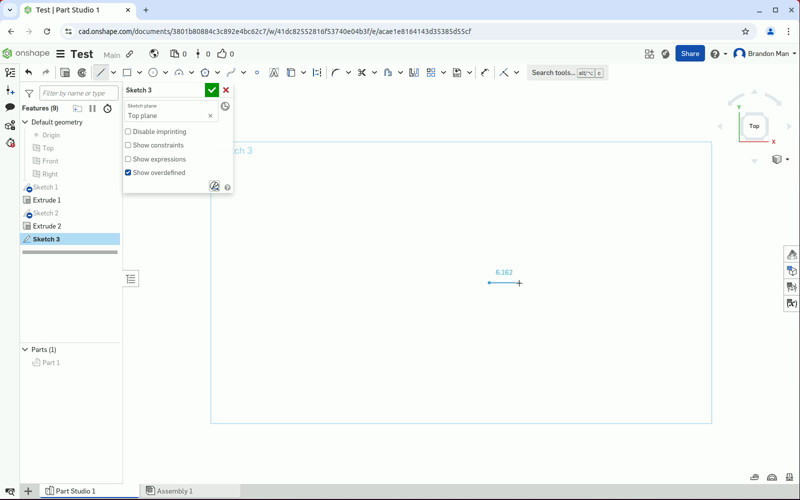
mouse_move(498, 282)
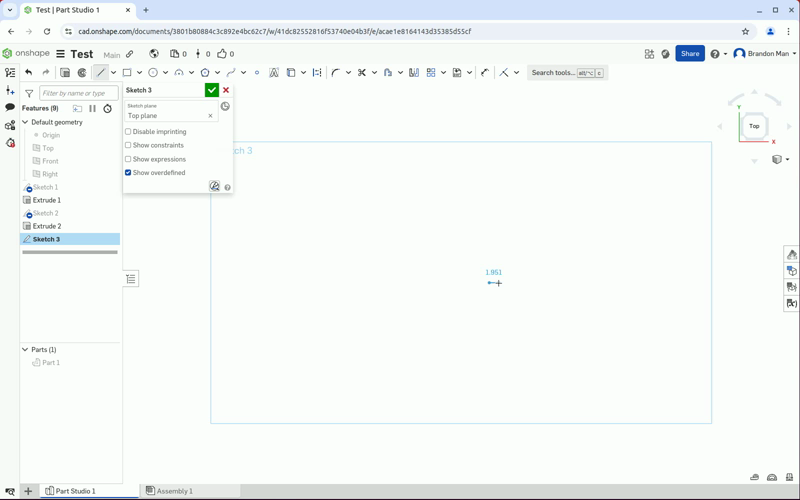
click(498, 282)
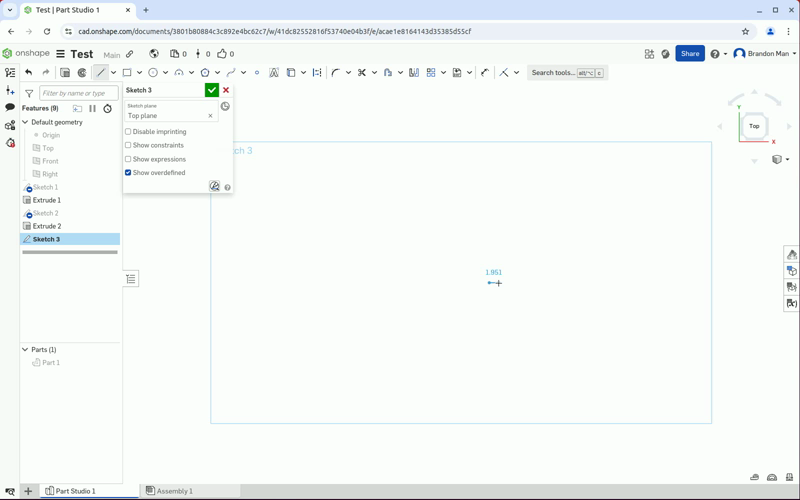
key_up(shift)
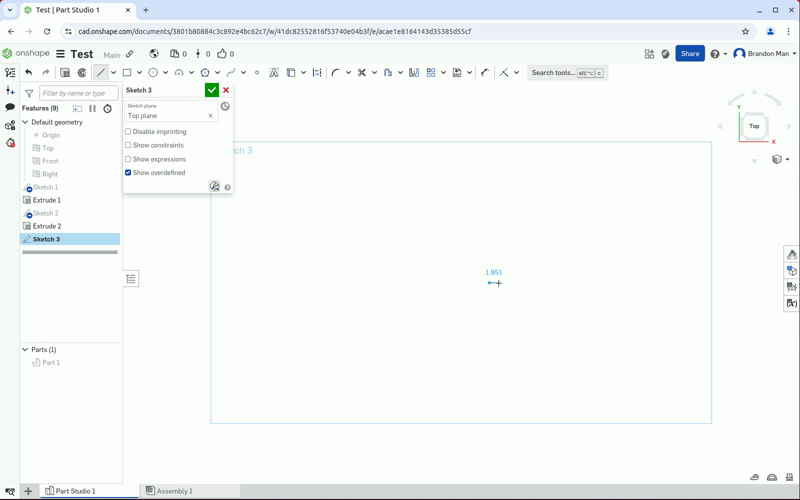
key_down(shift)
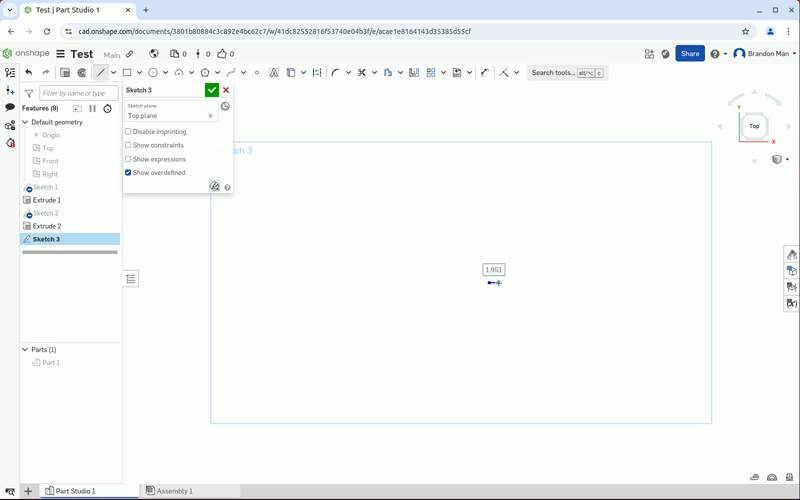
mouse_move(528, 282)
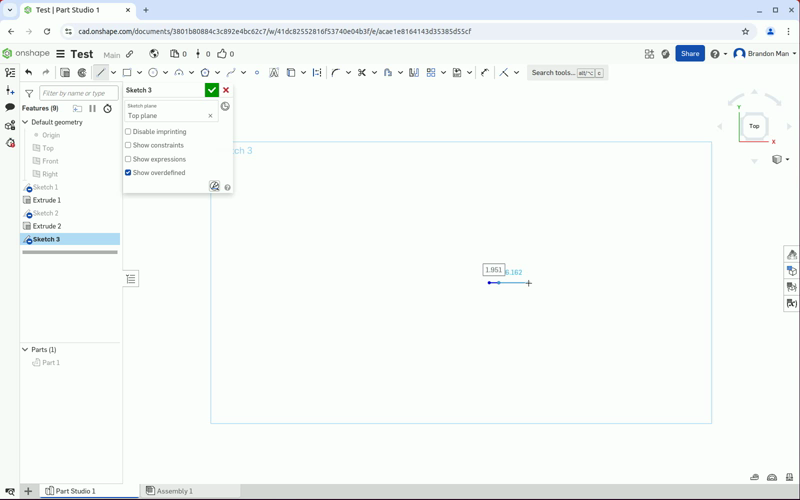
mouse_move(498, 263)
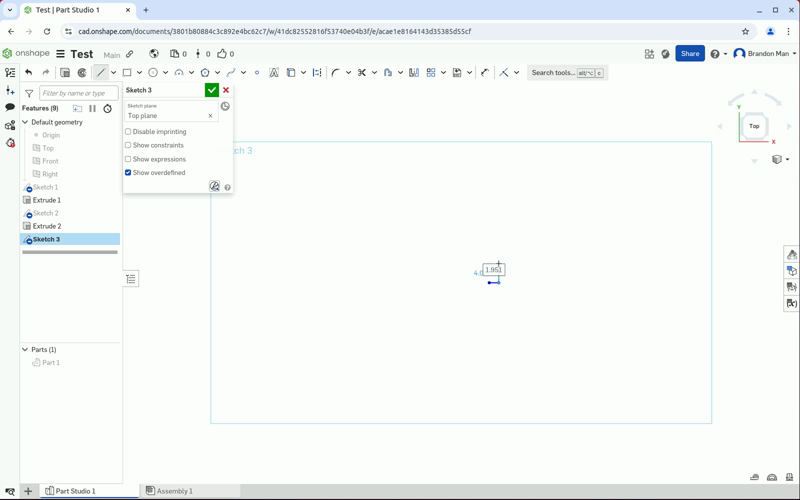
click(498, 263)
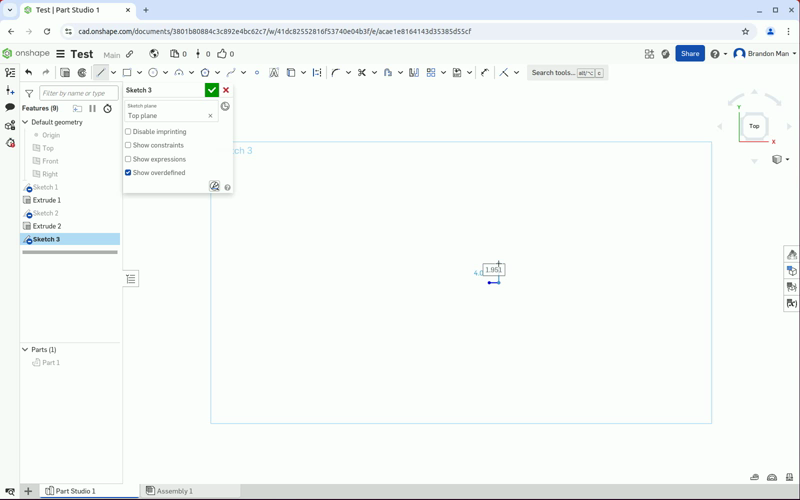
key_up(shift)
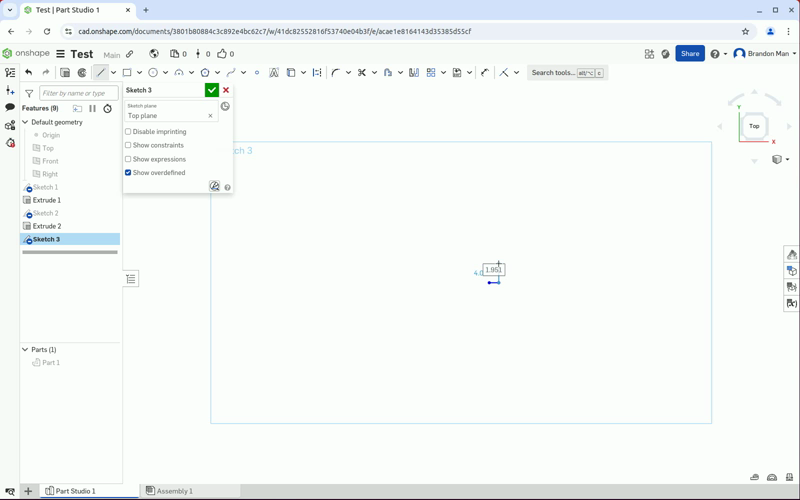
key_down(shift)
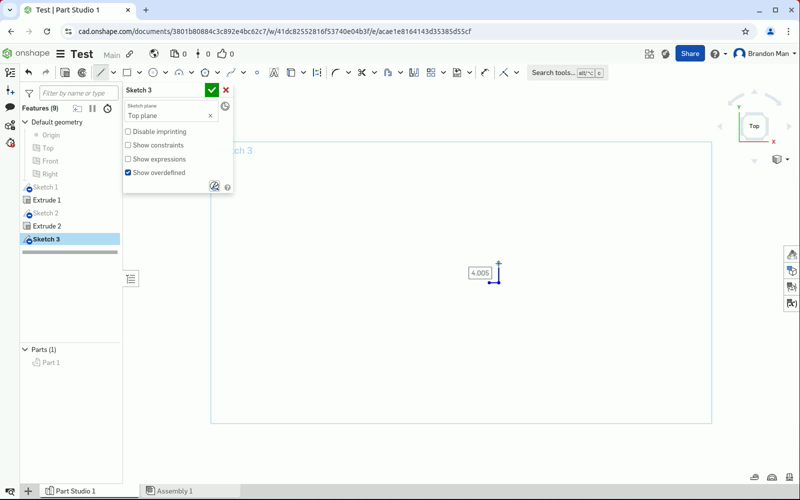
mouse_move(528, 263)
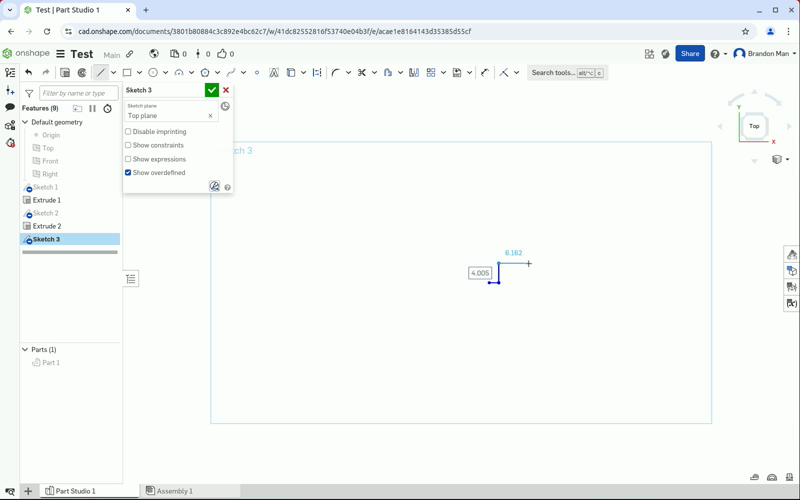
mouse_move(489, 263)
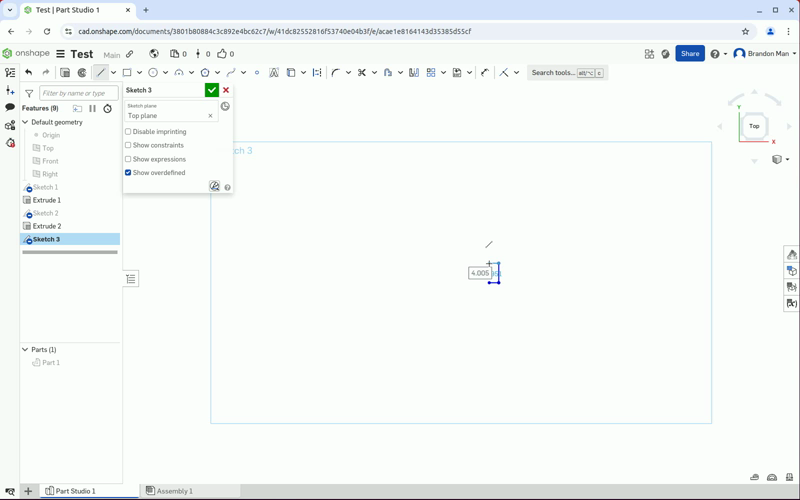
click(489, 263)
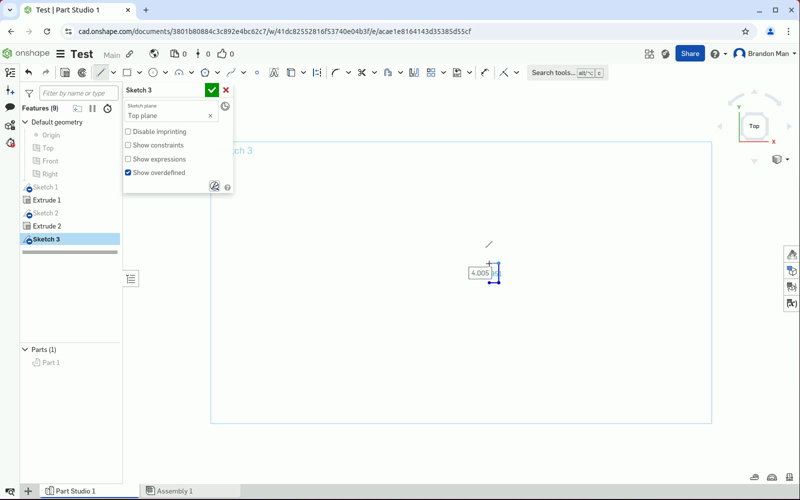
key_up(shift)
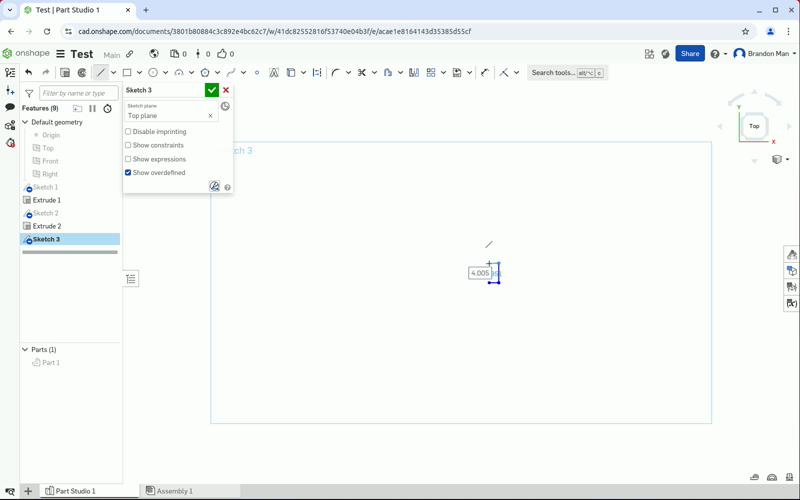
mouse_move(519, 263)
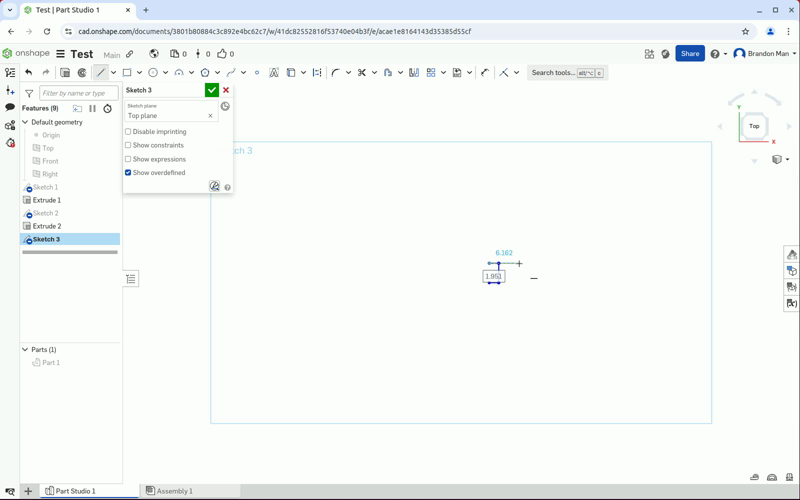
key_down(shift)
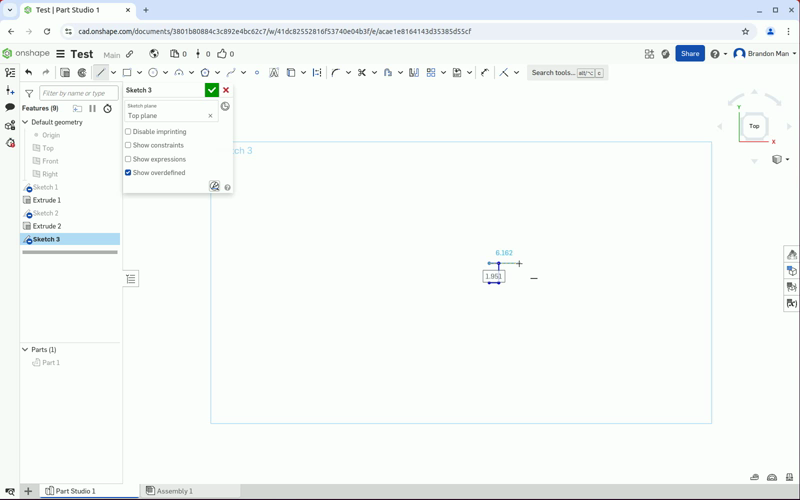
mouse_move(489, 282)
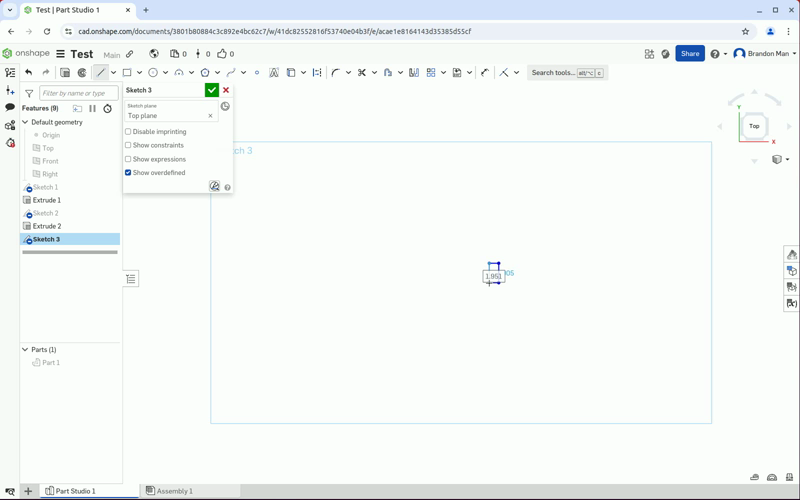
key_up(shift)
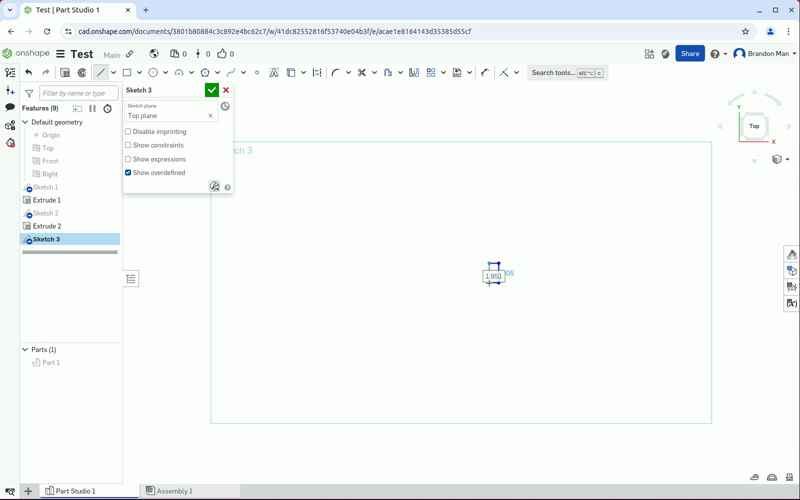
click(489, 282)
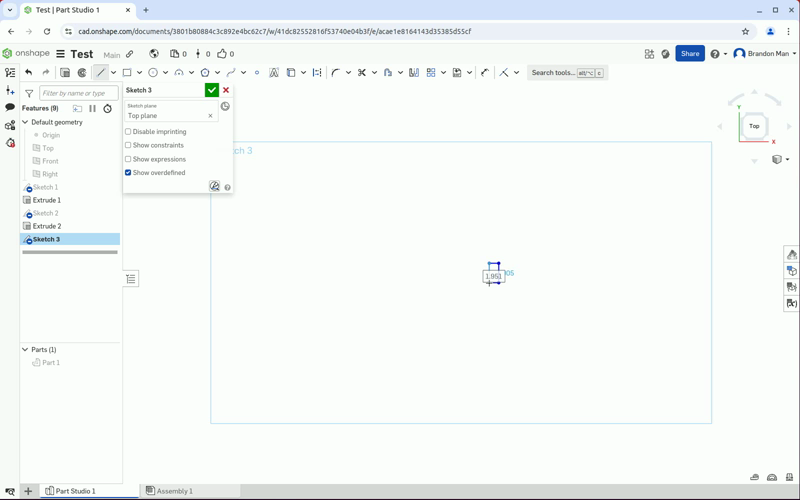
key(esc)
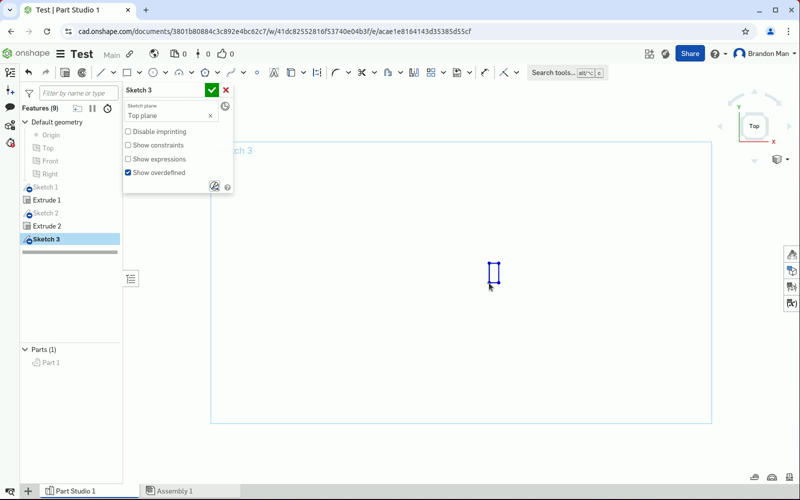
mouse_move(495, 273)
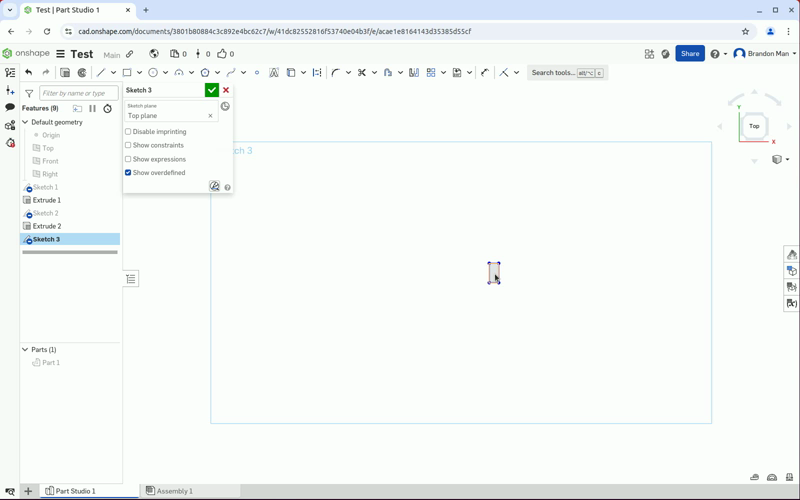
scroll(6)
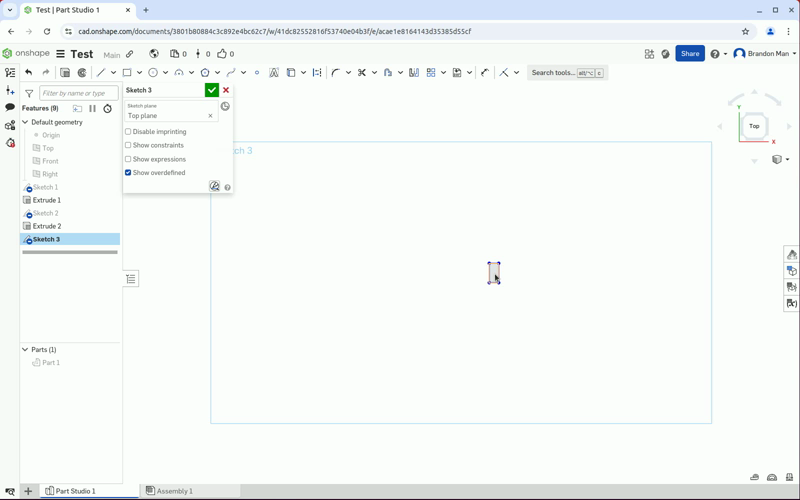
scroll(6)
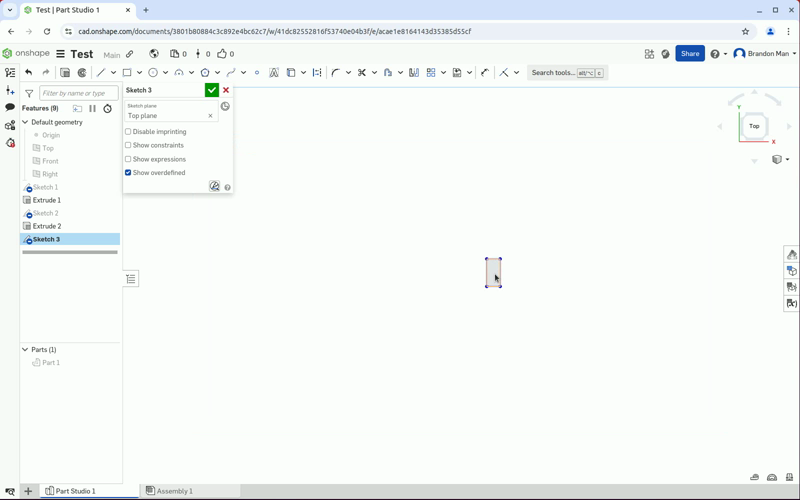
scroll(6)
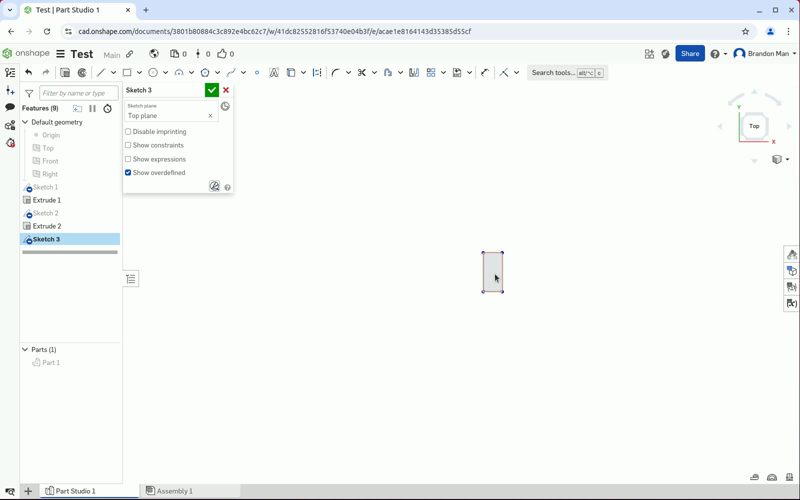
scroll(6)
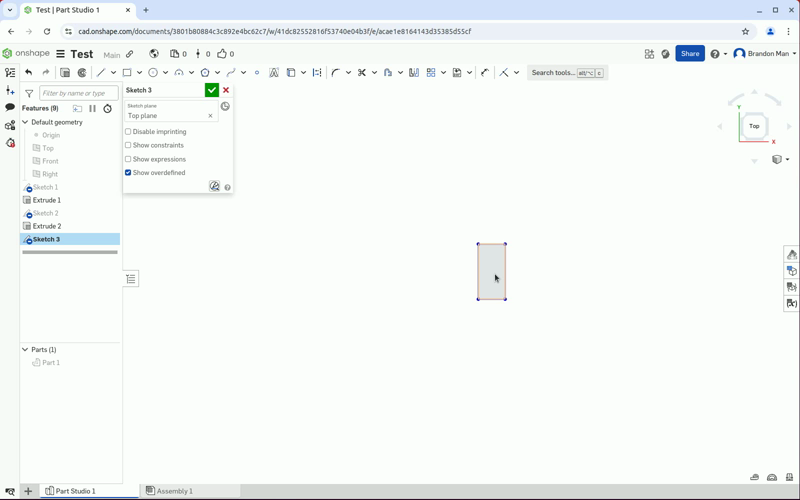
scroll(6)
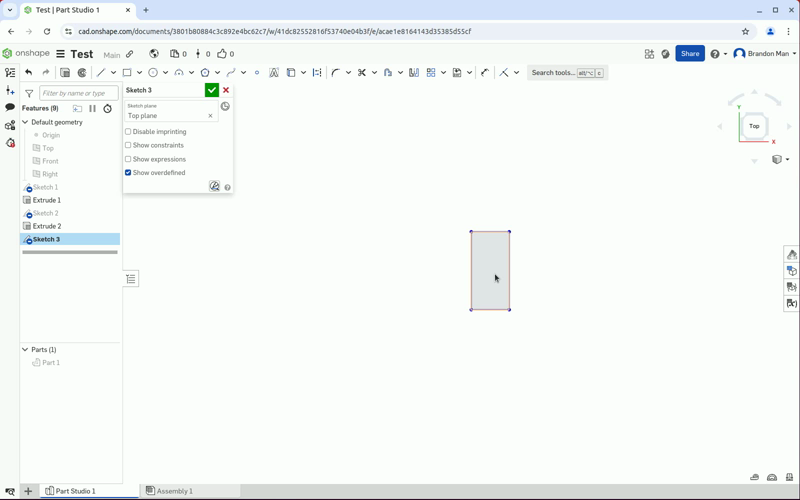
scroll(6)
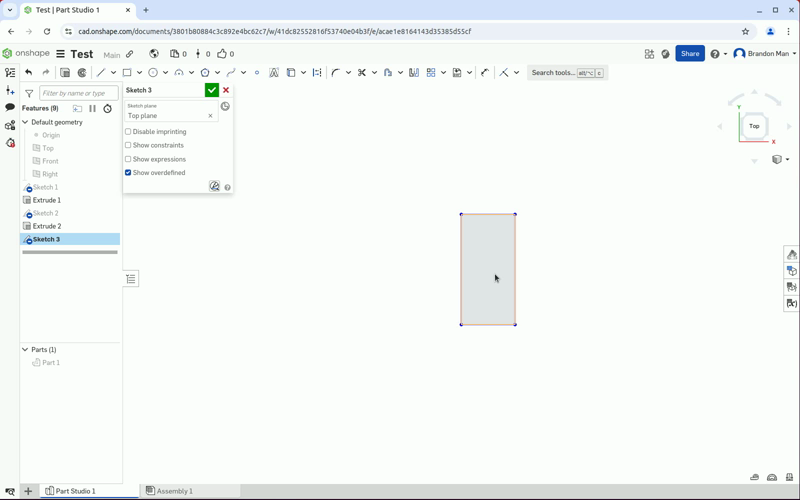
scroll(6)
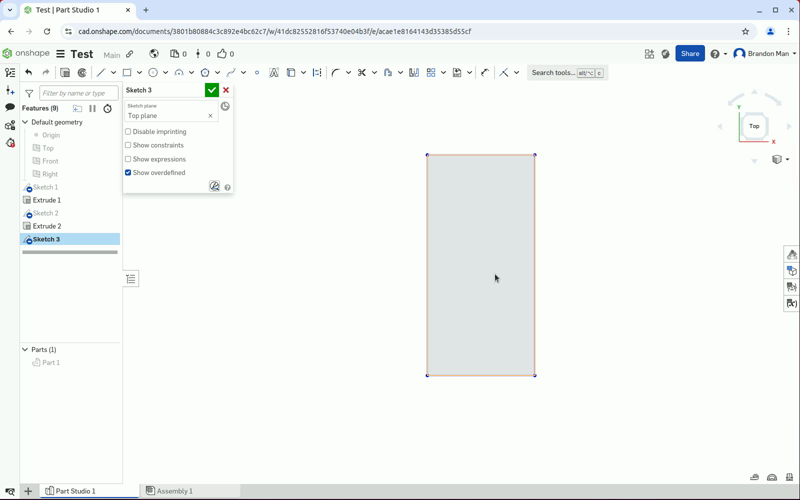
click(495, 273)
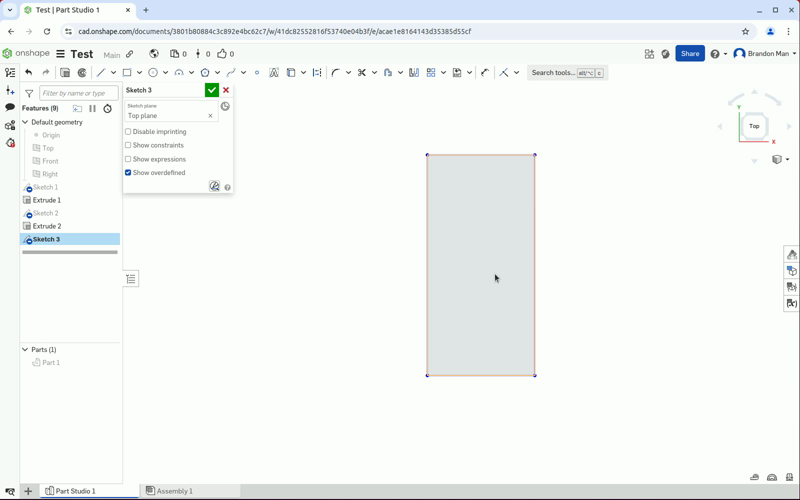
scroll(-6)
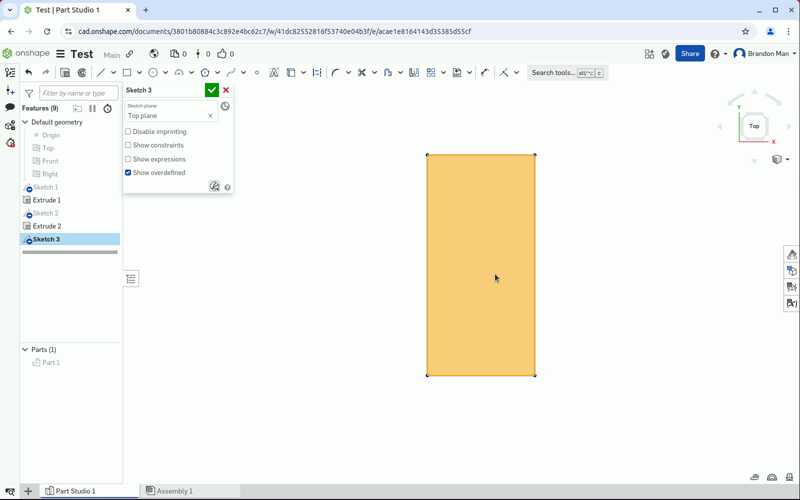
scroll(-6)
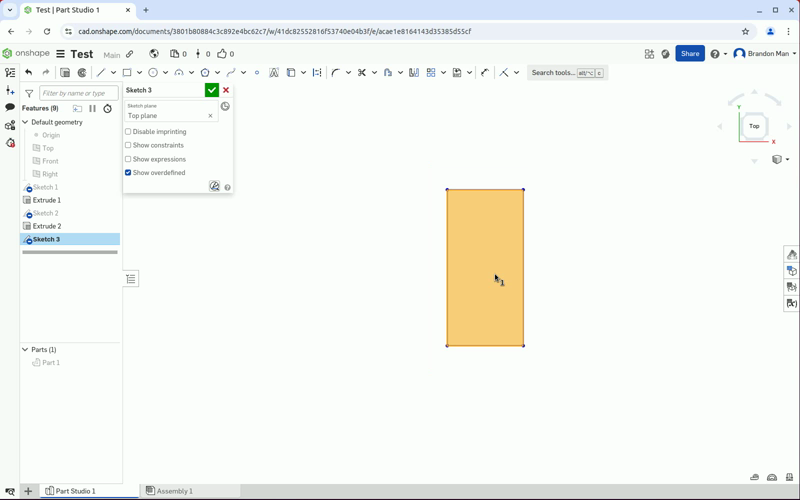
scroll(-6)
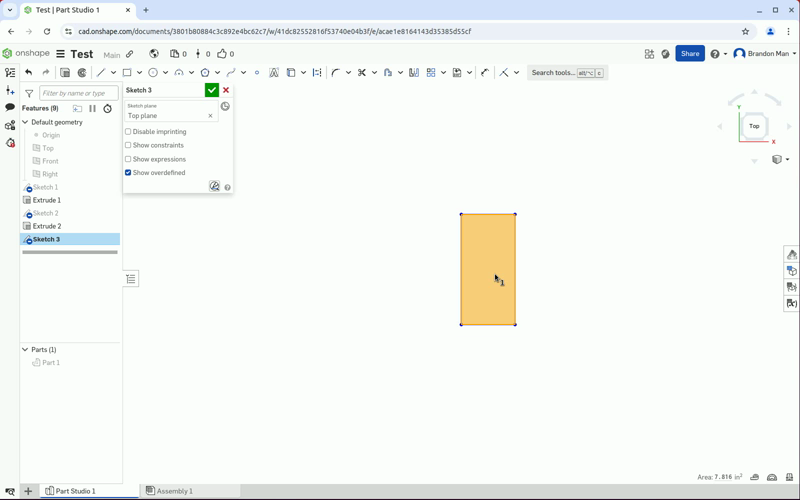
scroll(-6)
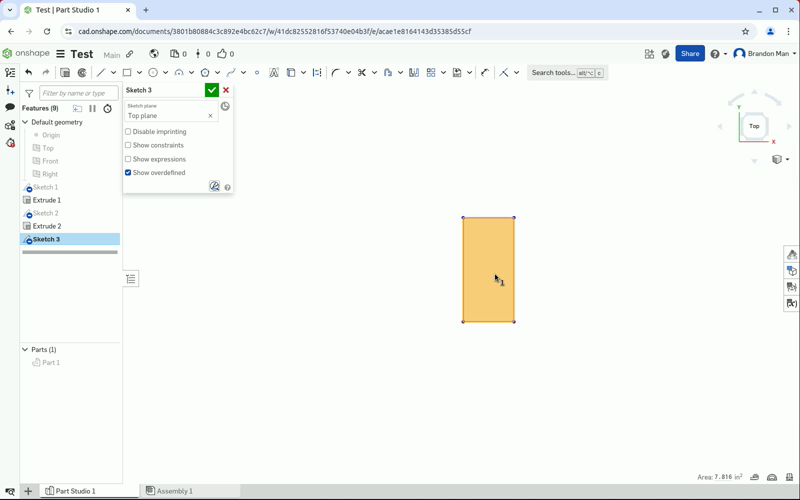
scroll(-6)
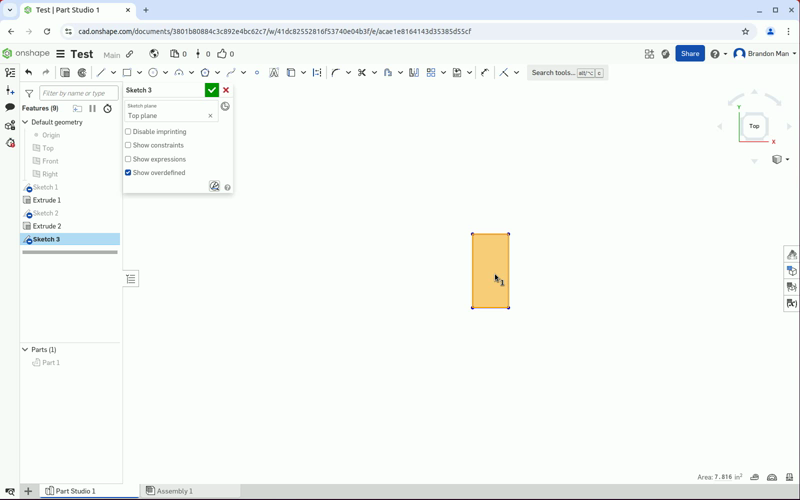
scroll(-6)
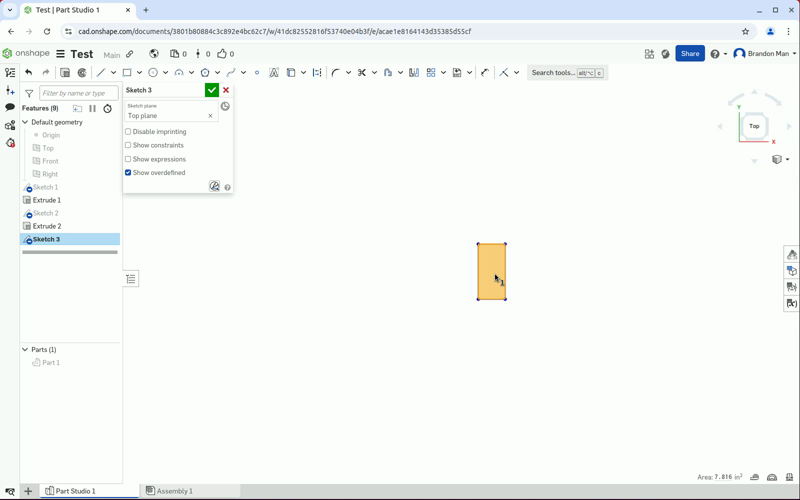
scroll(-6)
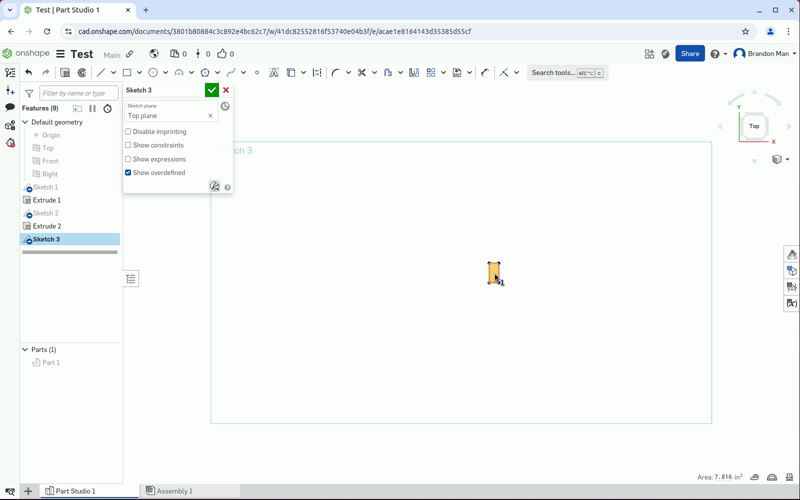
mouse_move(73, 352)
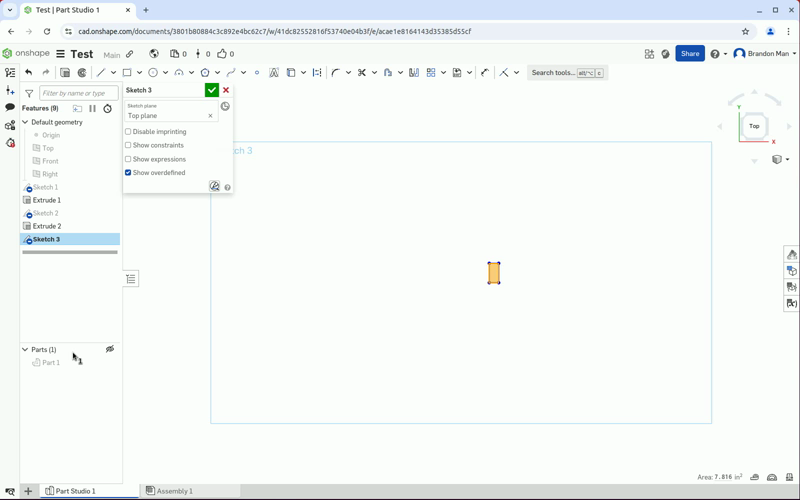
key(shift+y)
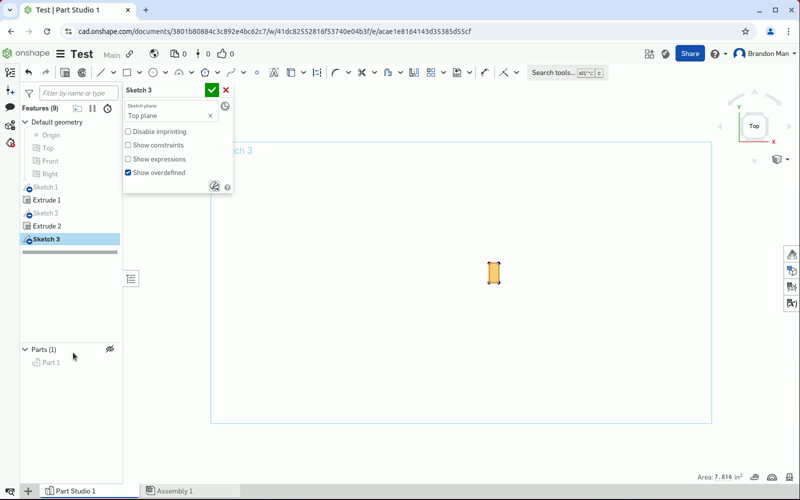
key(shift+e)
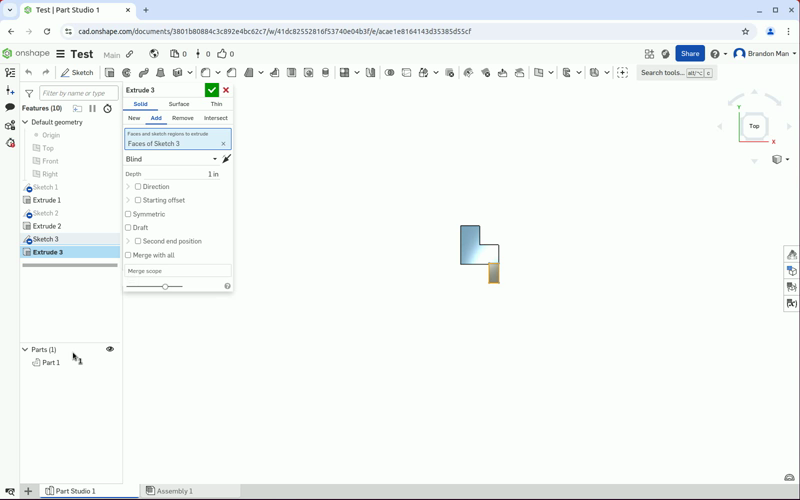
mouse_move(143, 106)
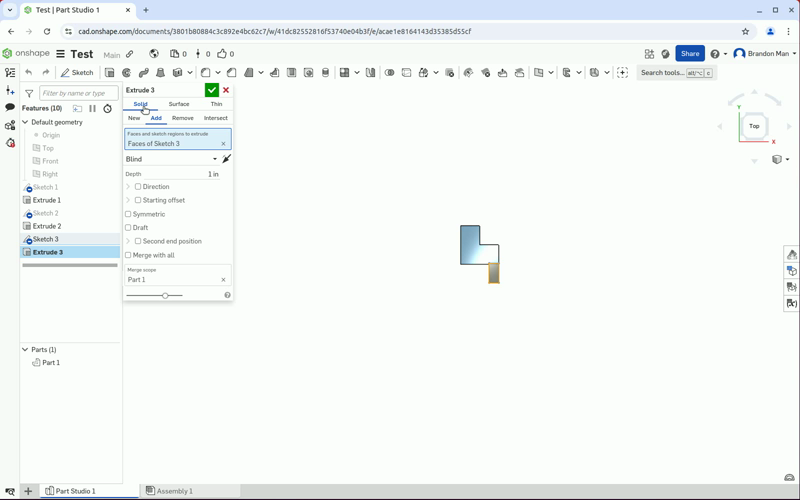
click(143, 106)
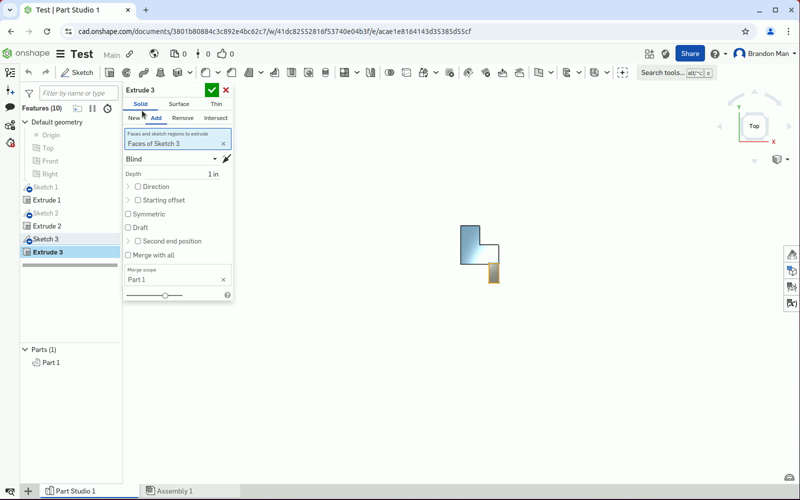
mouse_move(137, 120)
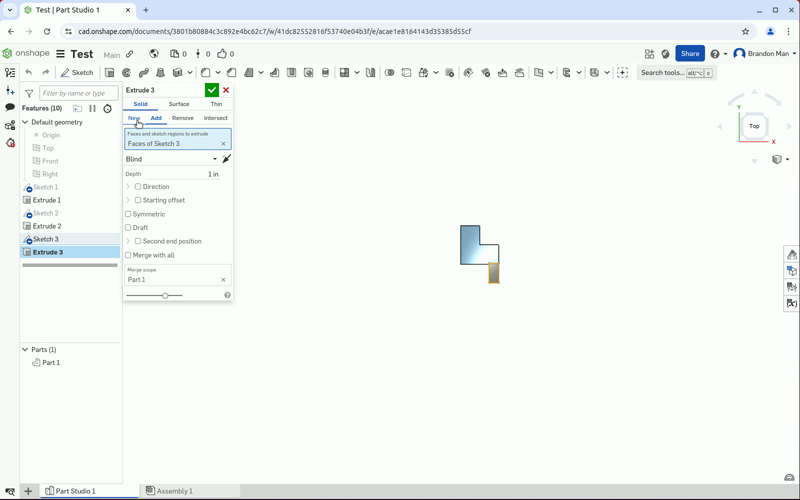
click(137, 120)
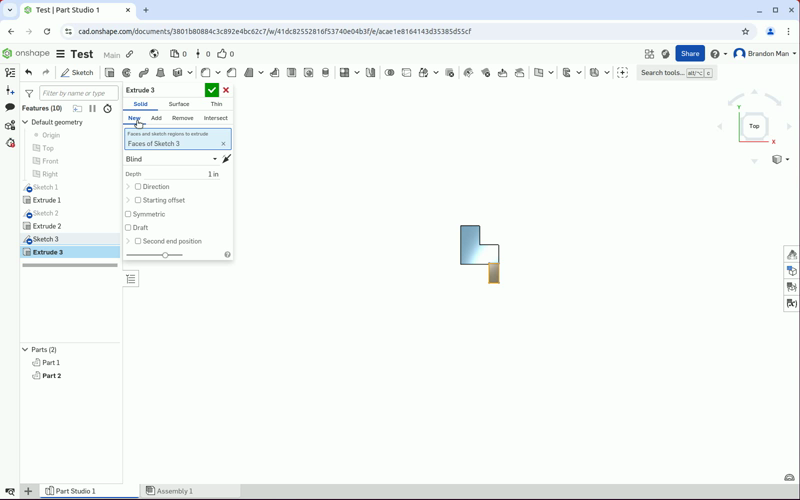
key(tab, 4)
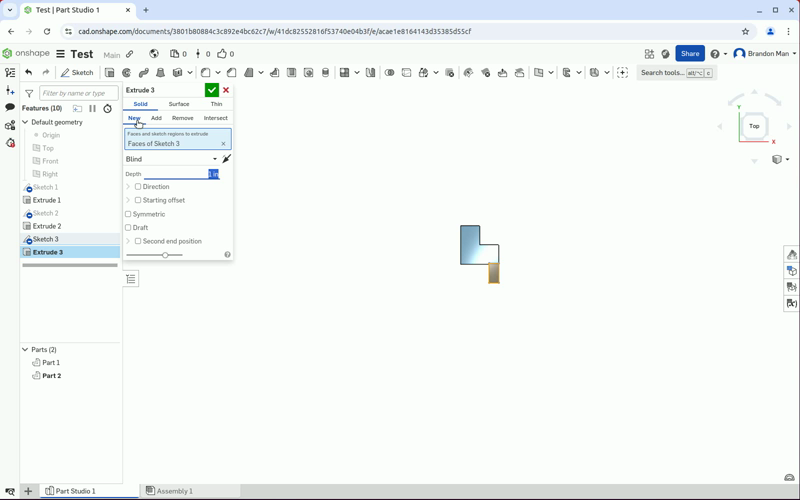
text(-23.108)
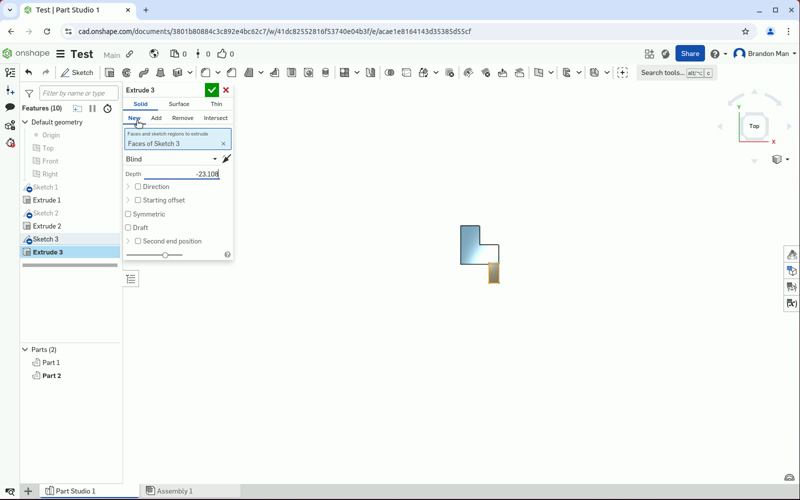
key(enter)
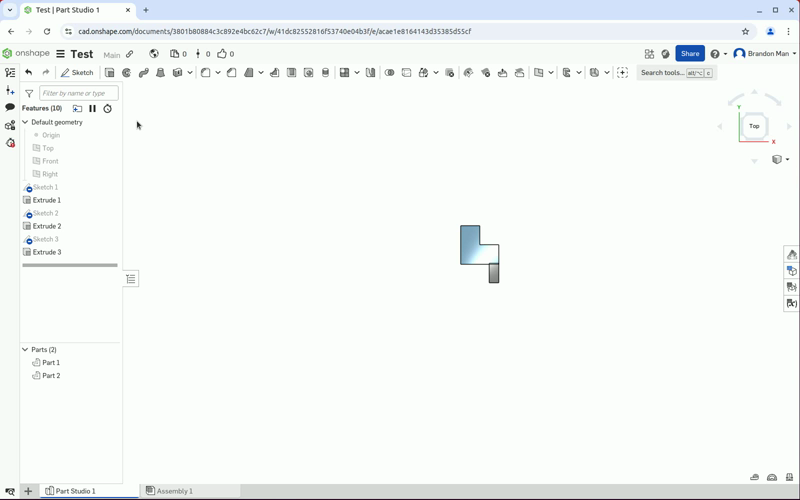
key(shift+h)
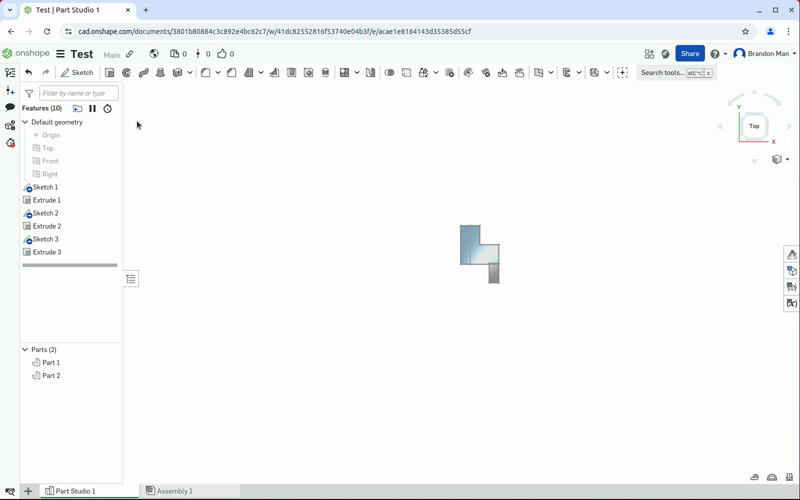
key(shift+h)
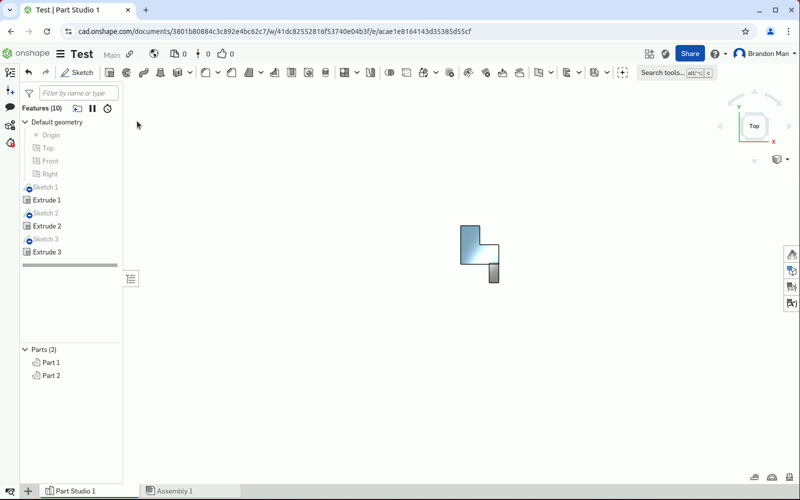
mouse_move(73, 189)
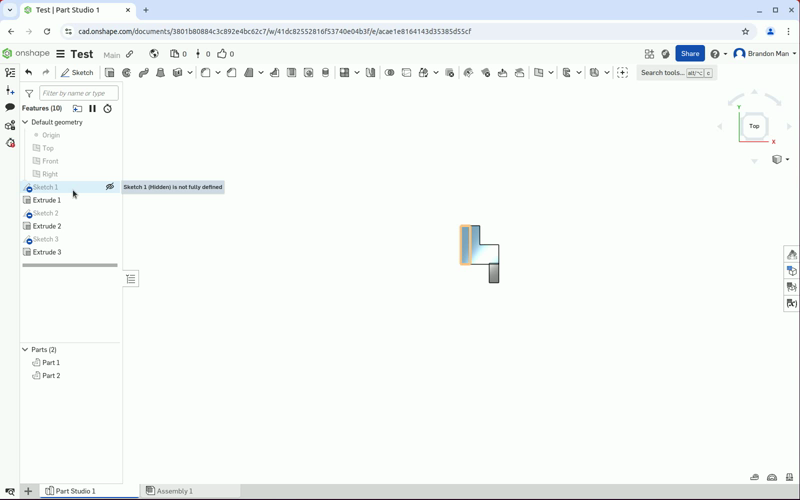
click(73, 189)
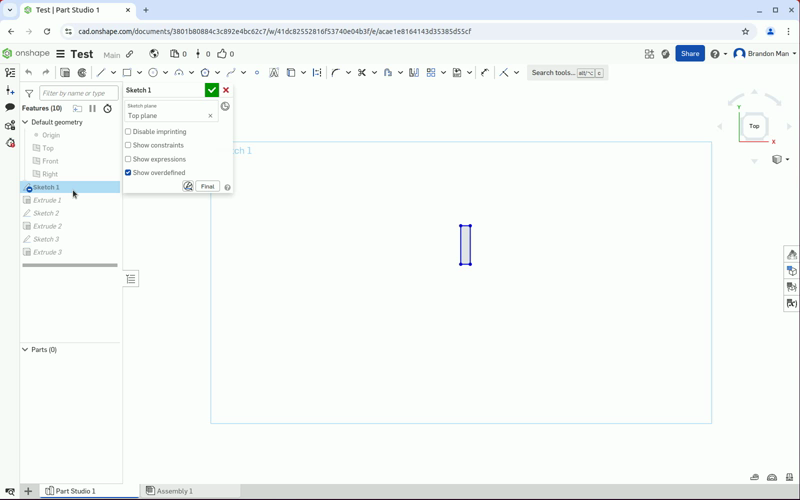
mouse_move(229, 92)
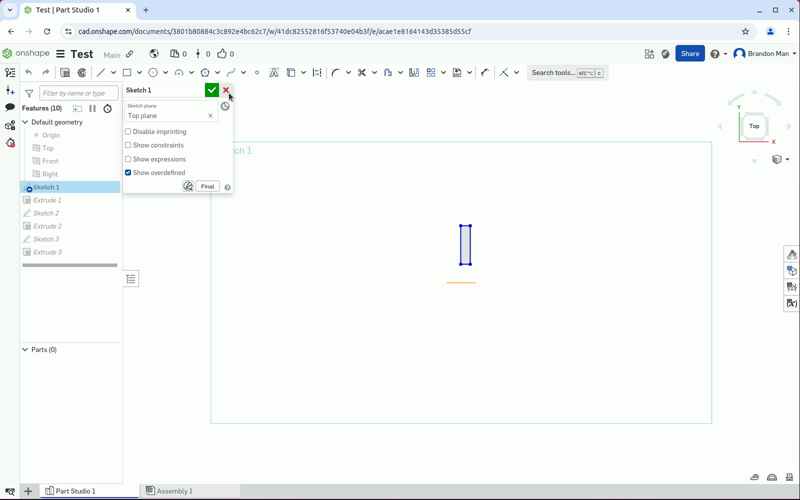
click(229, 92)
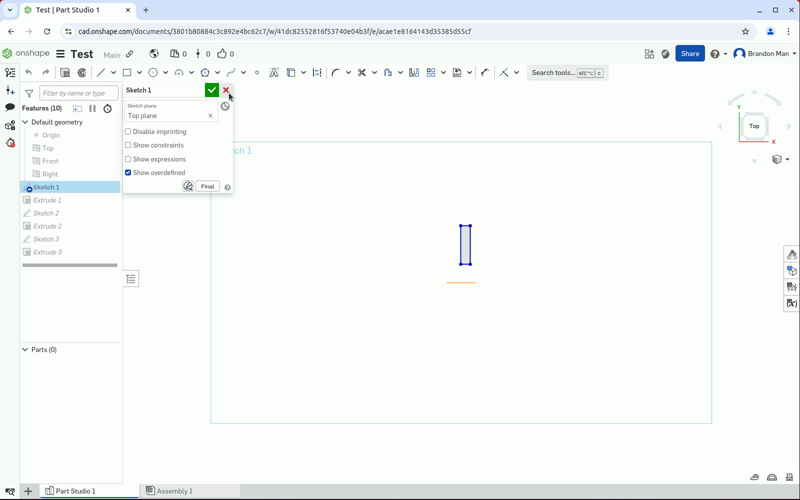
key(shift+s)
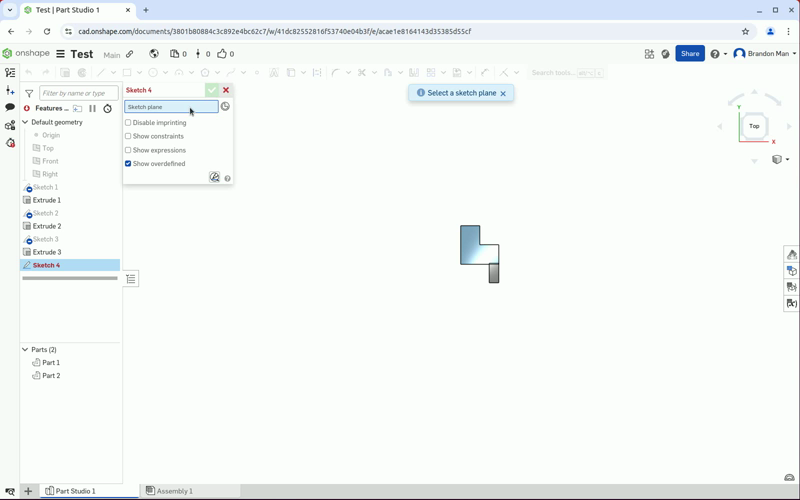
mouse_move(73, 150)
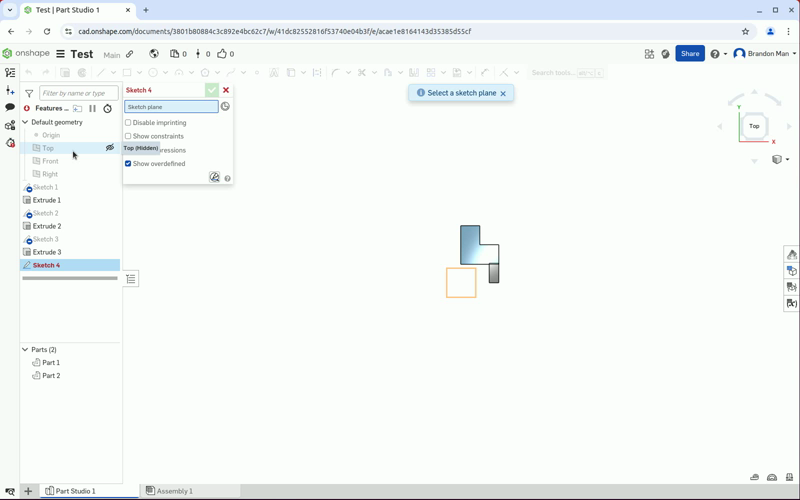
click(73, 150)
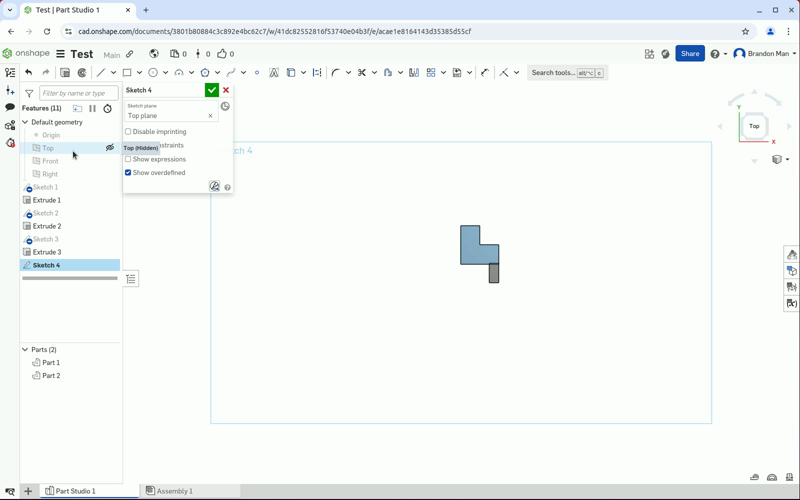
mouse_move(73, 352)
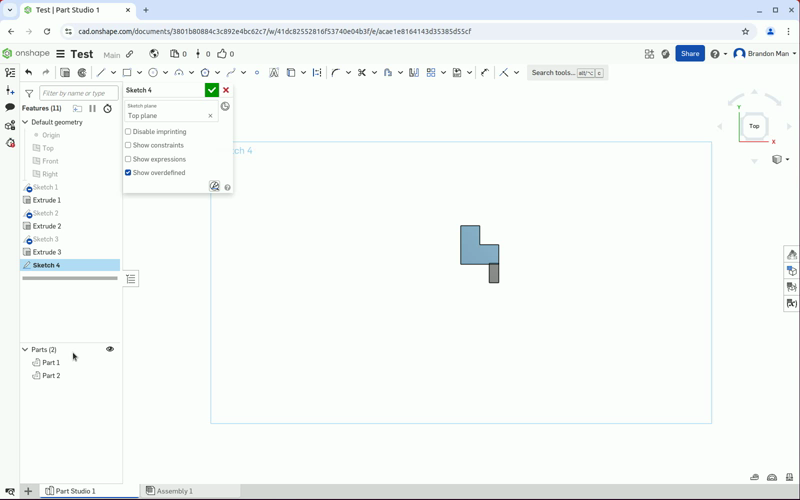
key(y)
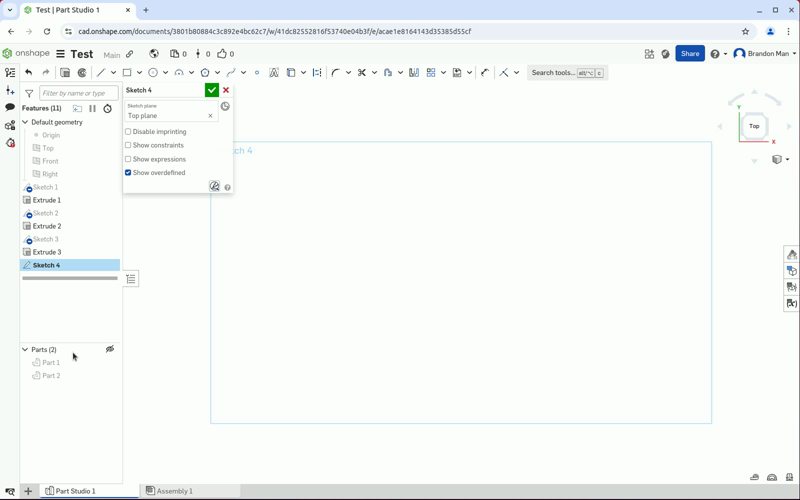
key(l)
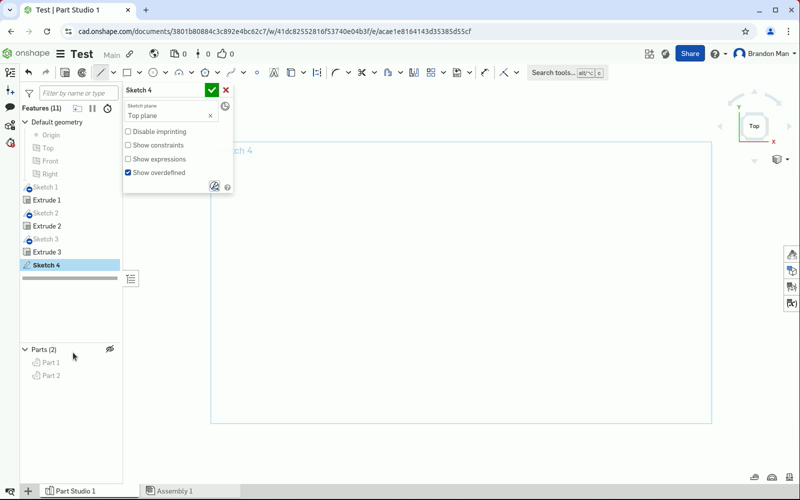
key_down(shift)
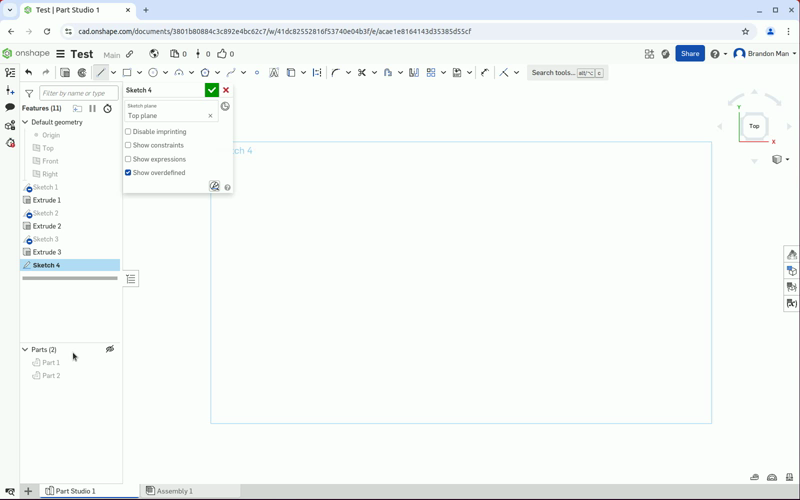
mouse_move(460, 282)
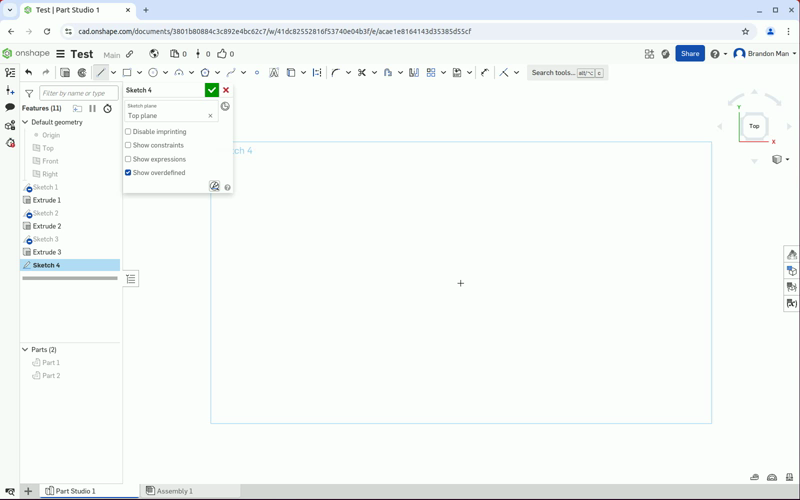
click(460, 282)
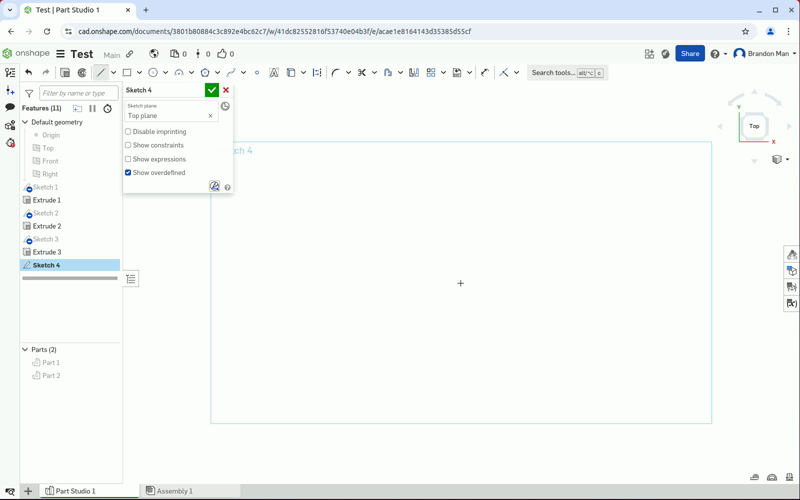
key_up(shift)
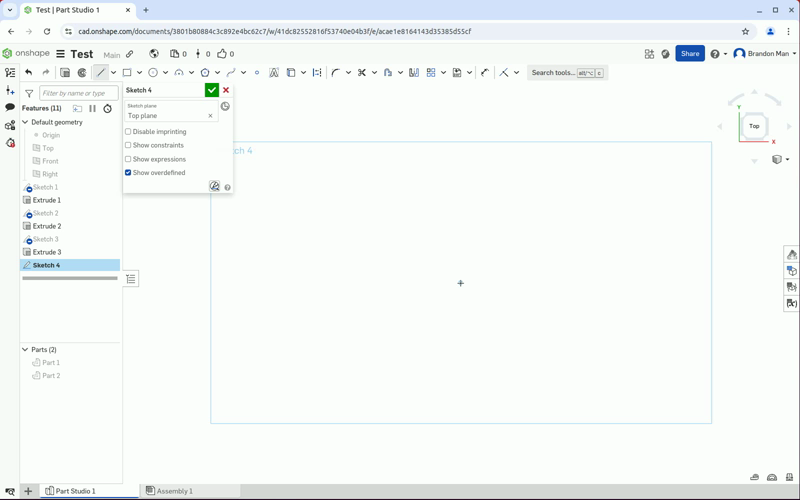
key_down(shift)
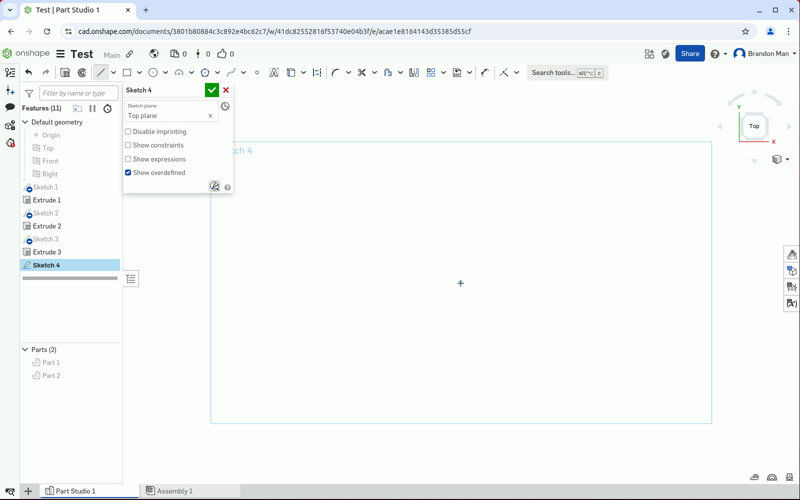
mouse_move(490, 282)
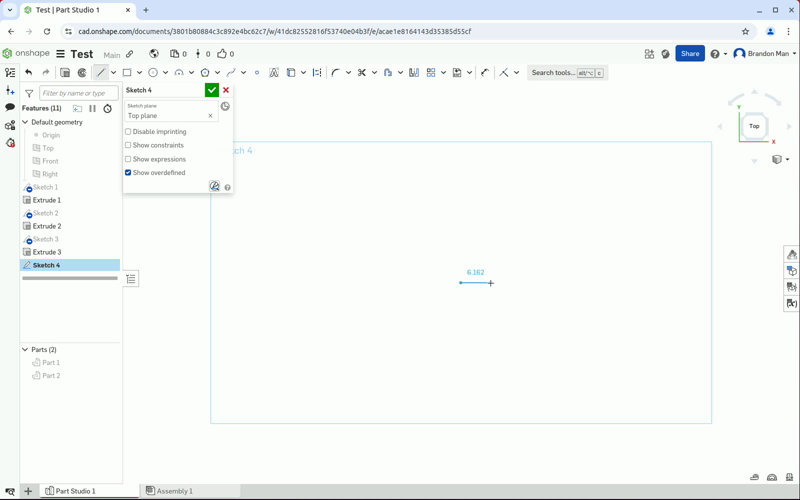
mouse_move(489, 282)
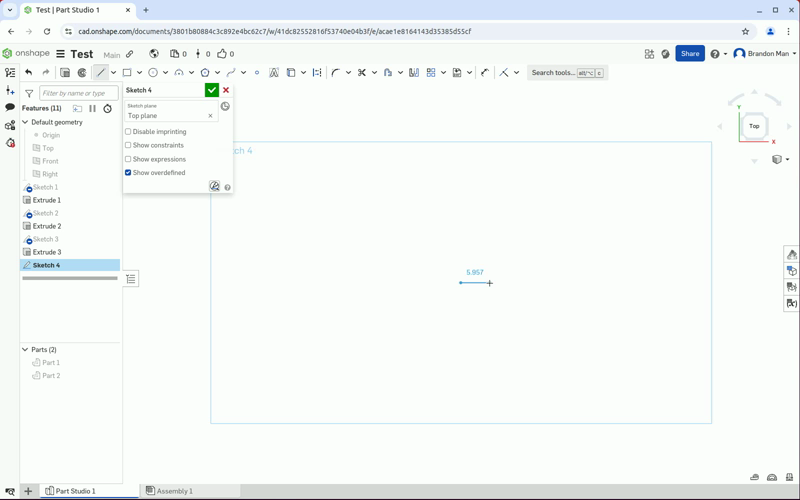
click(489, 282)
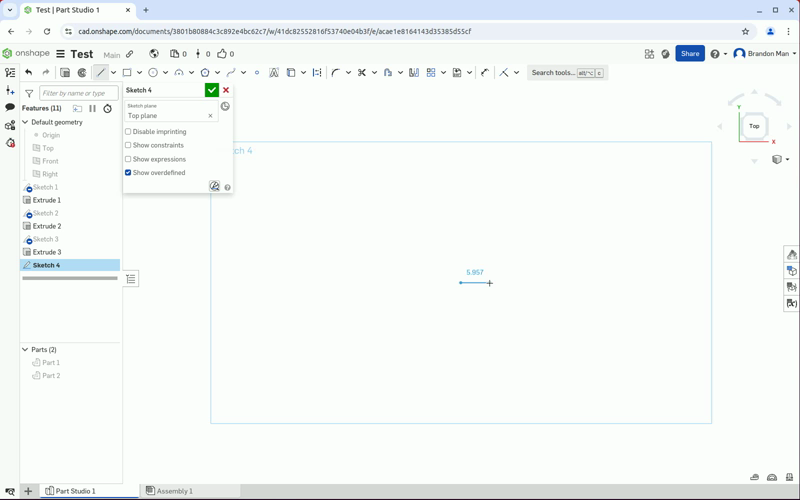
key_up(shift)
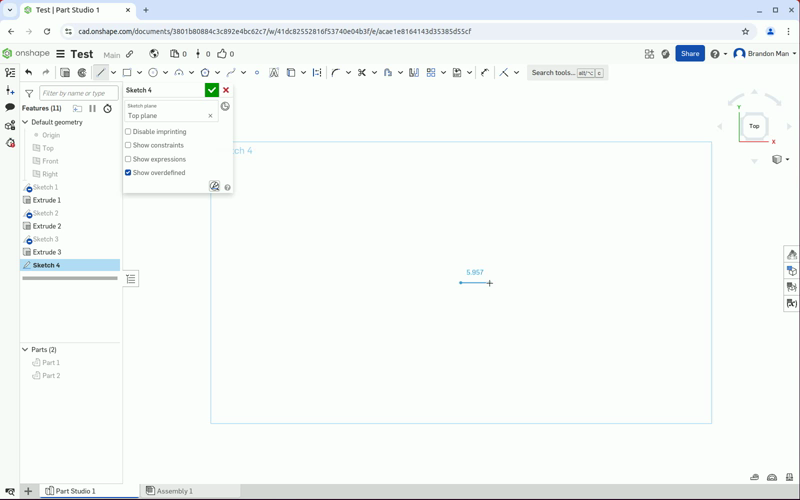
key_down(shift)
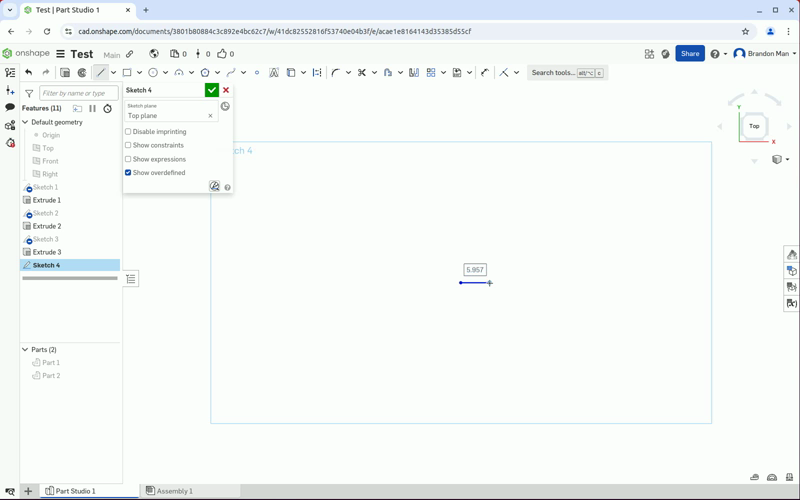
mouse_move(519, 282)
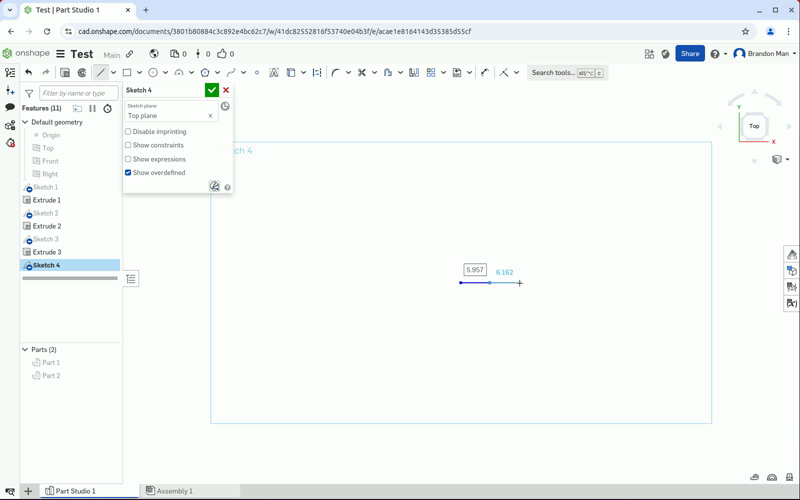
mouse_move(489, 263)
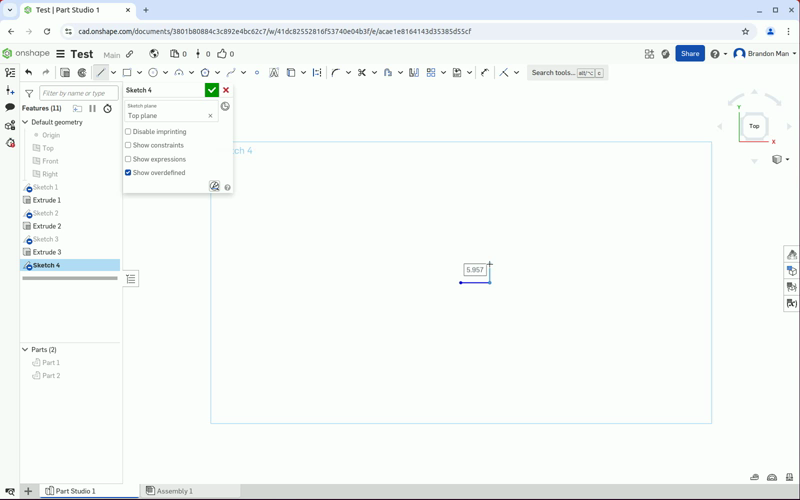
click(489, 263)
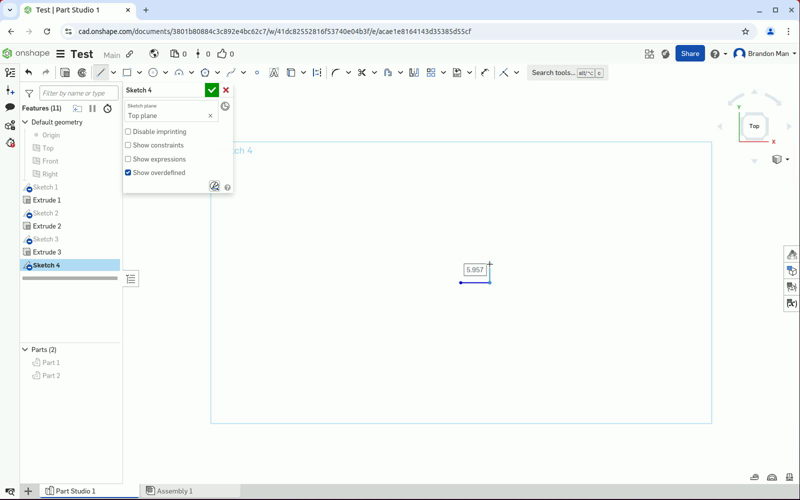
key_up(shift)
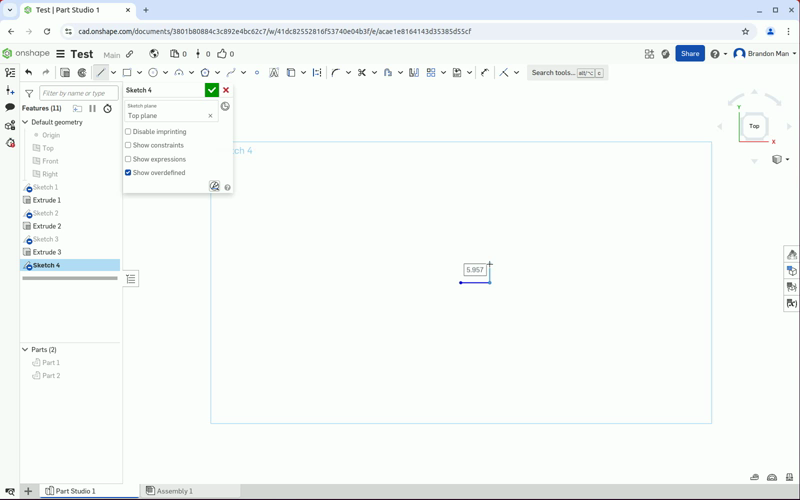
key_down(shift)
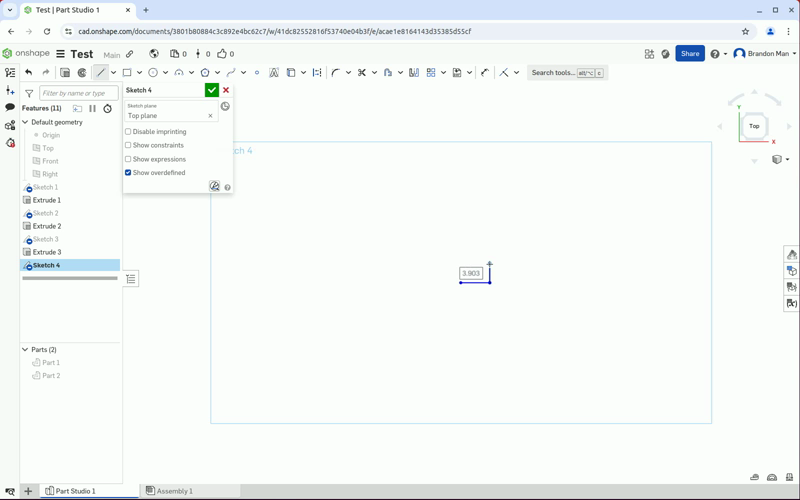
mouse_move(519, 263)
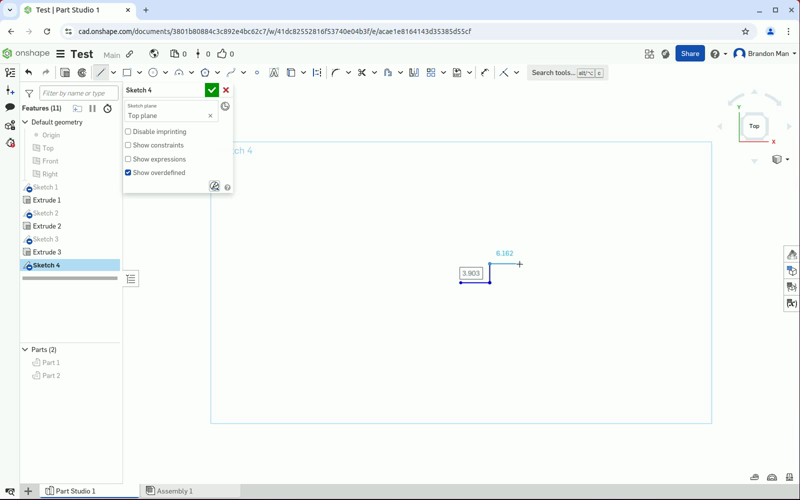
mouse_move(470, 263)
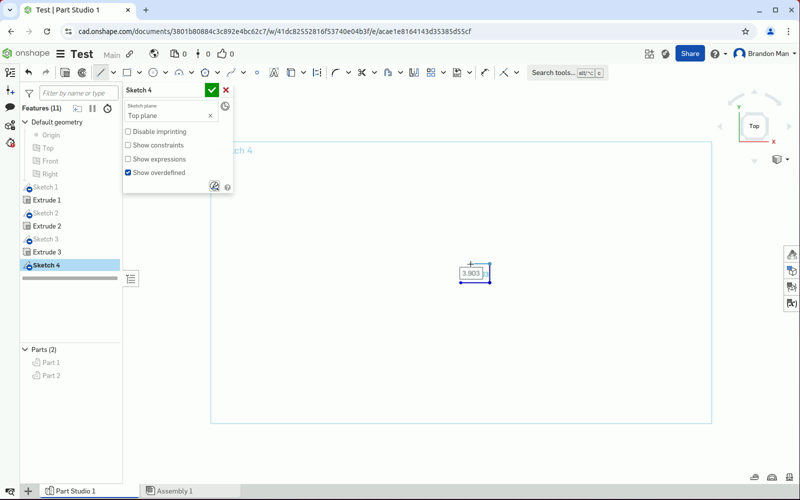
click(470, 263)
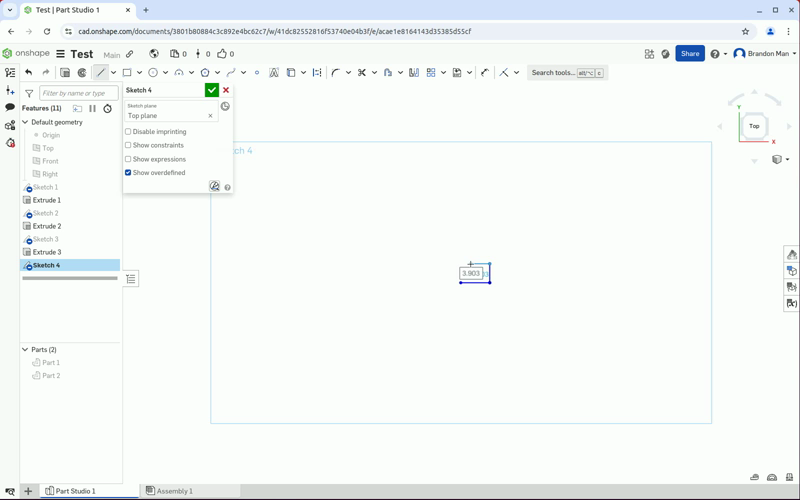
key_up(shift)
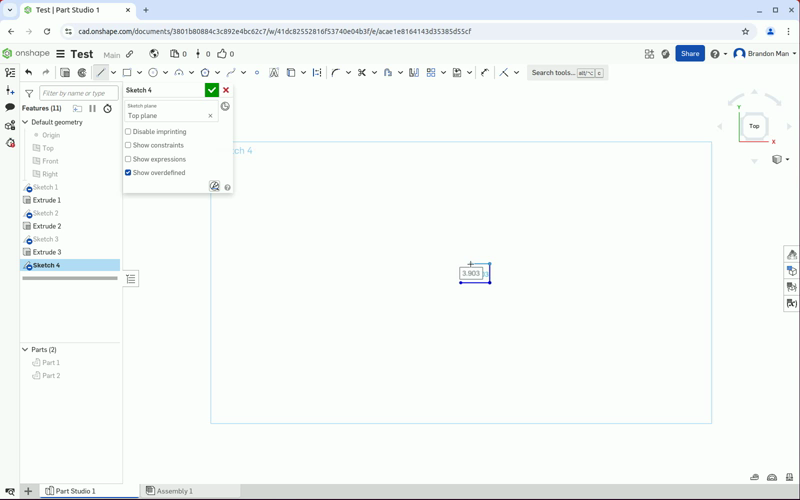
key_down(shift)
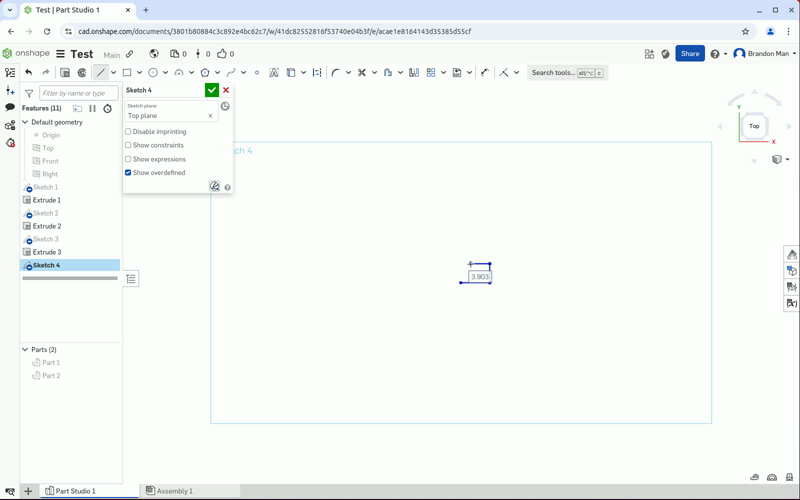
mouse_move(500, 263)
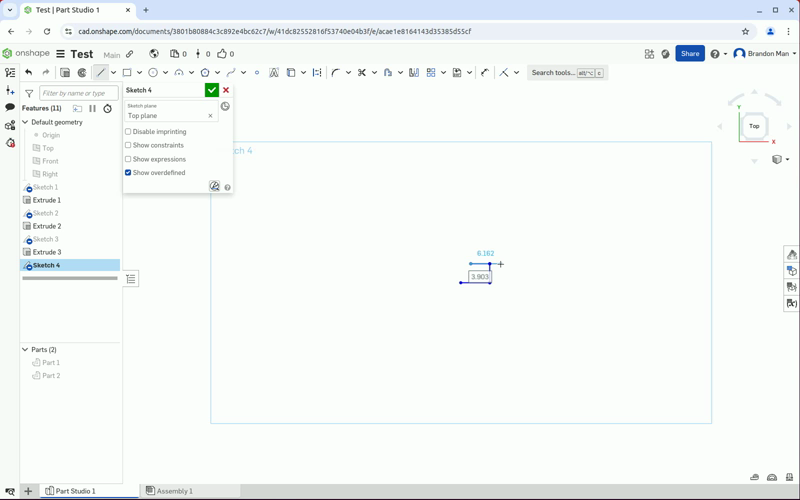
mouse_move(460, 263)
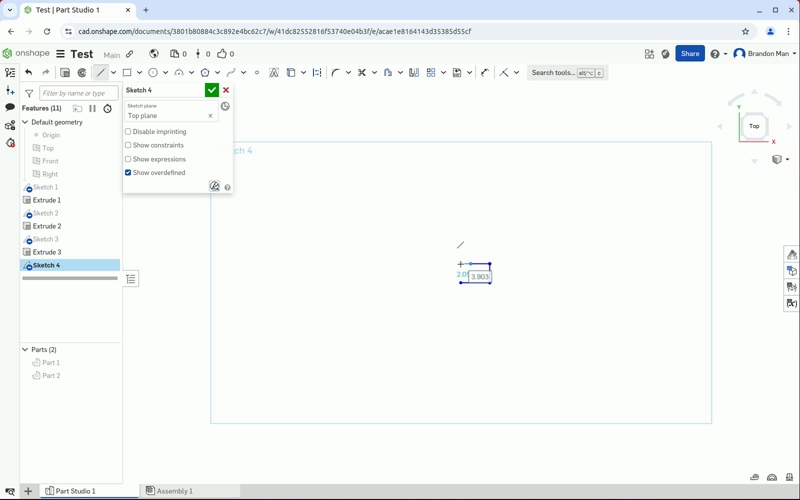
click(460, 263)
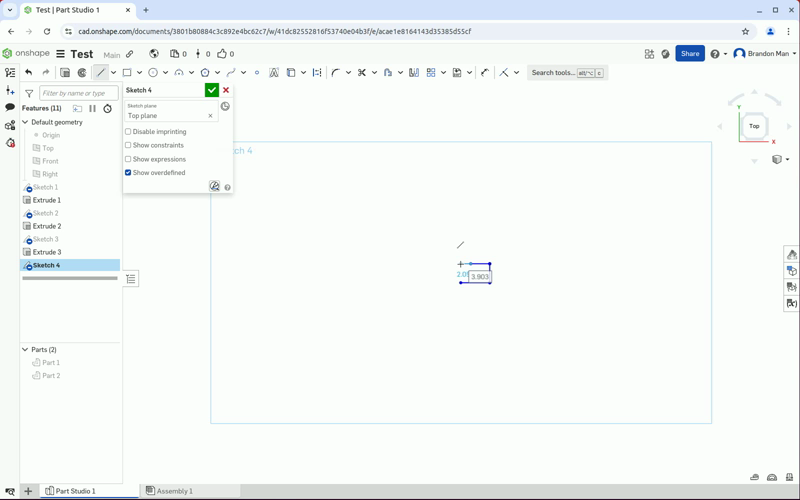
key_up(shift)
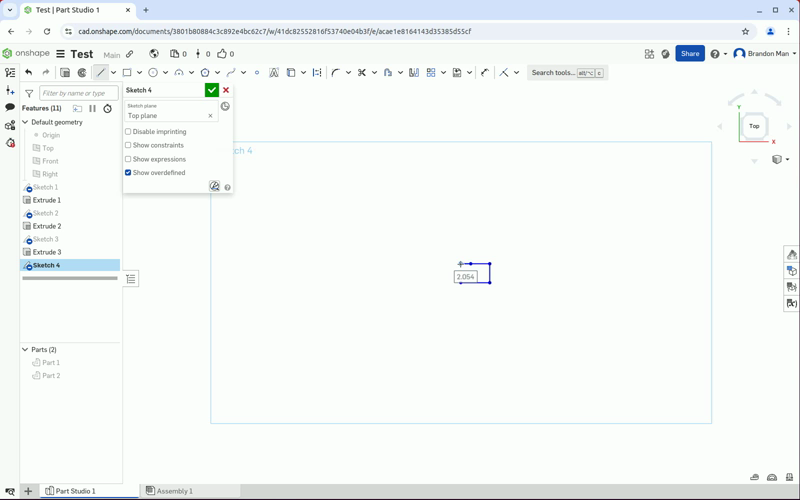
mouse_move(490, 263)
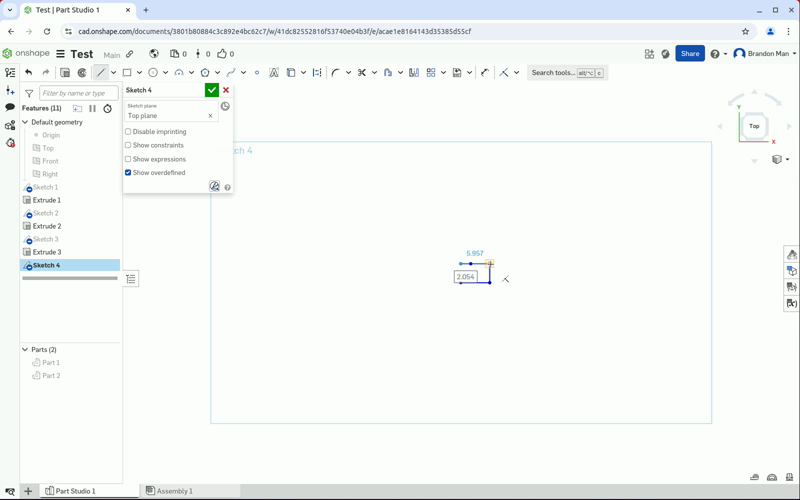
key_down(shift)
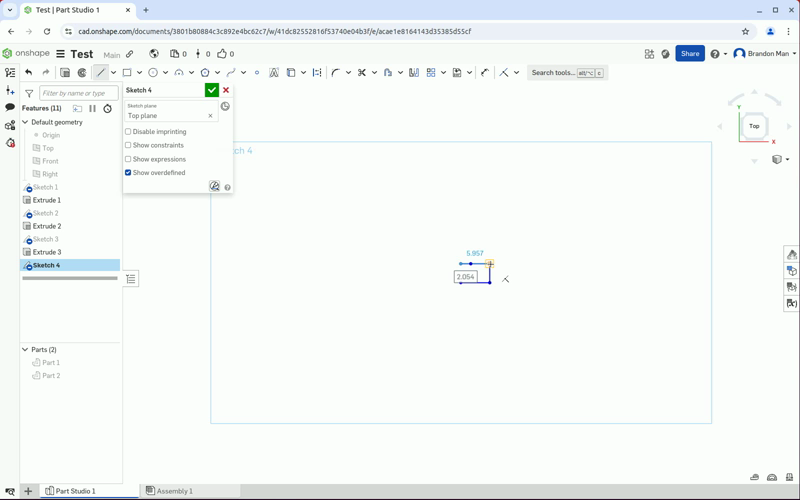
mouse_move(460, 282)
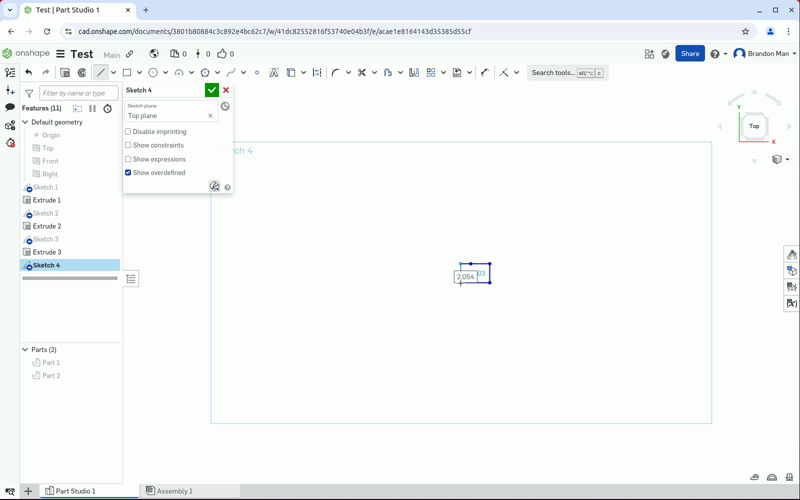
key_up(shift)
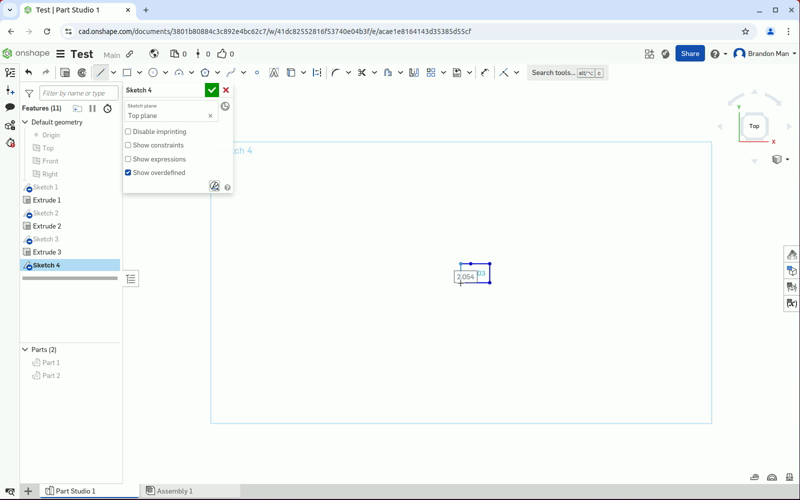
click(460, 282)
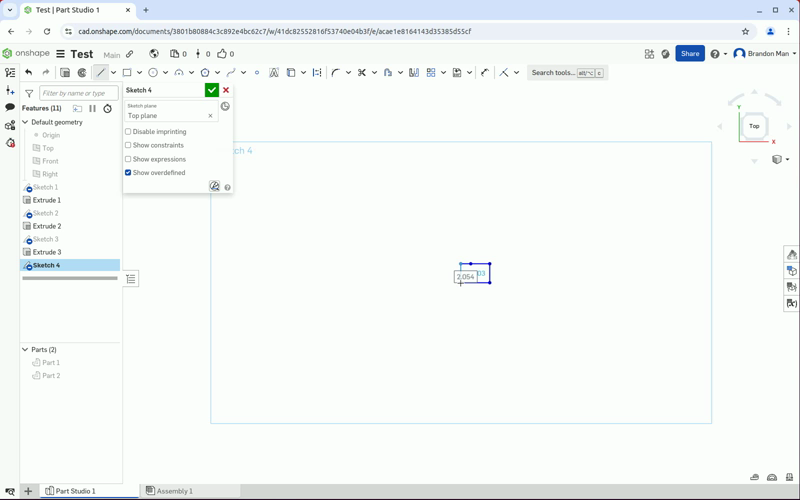
key(esc)
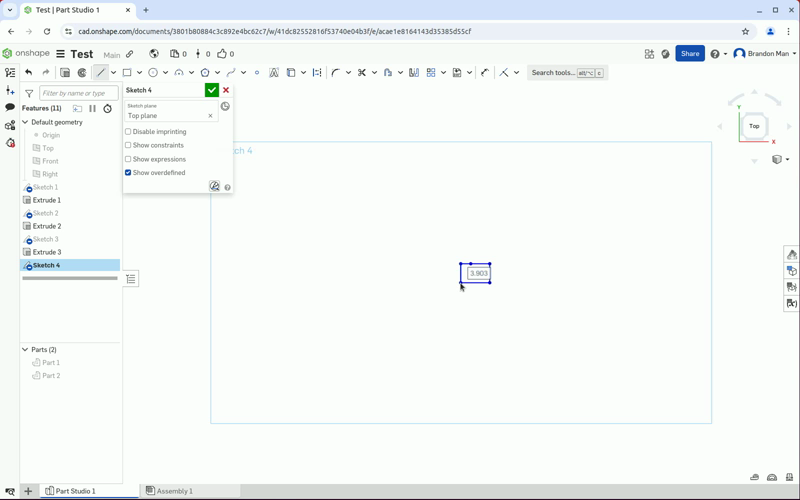
mouse_move(485, 271)
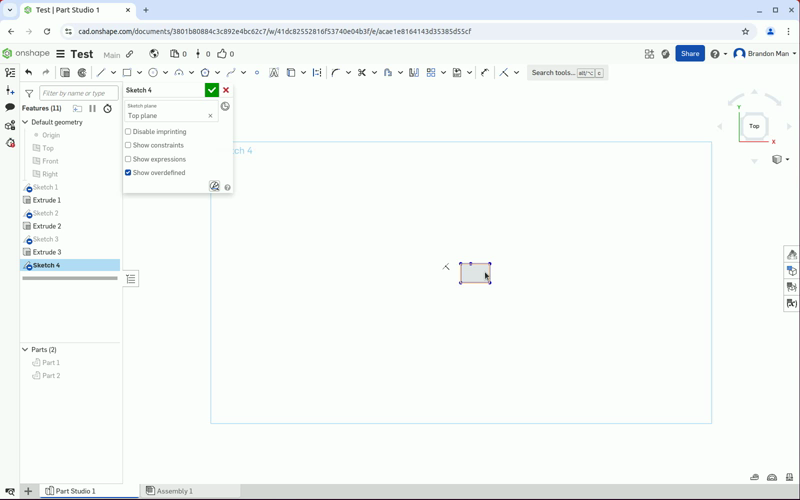
scroll(6)
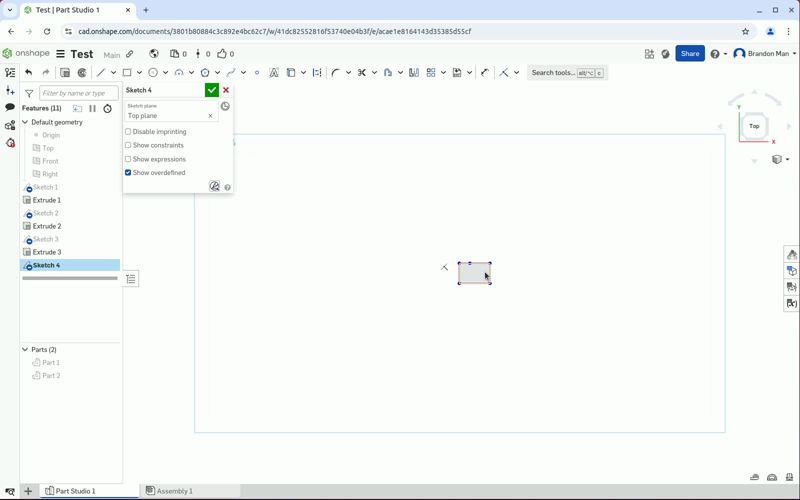
scroll(6)
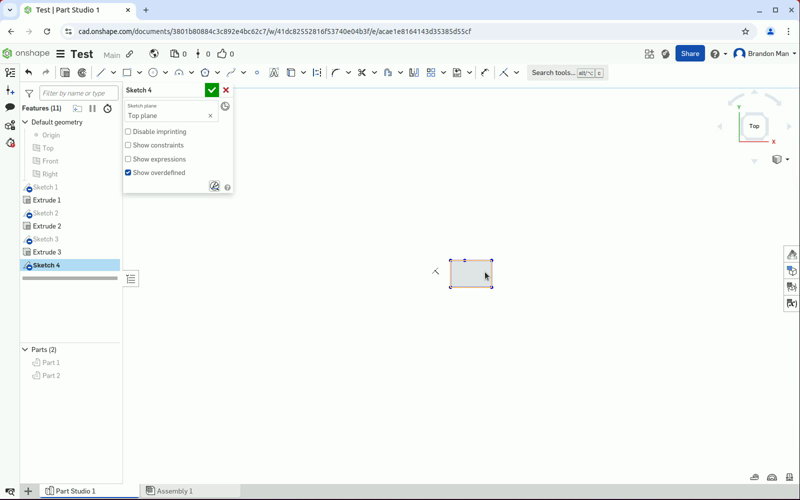
scroll(6)
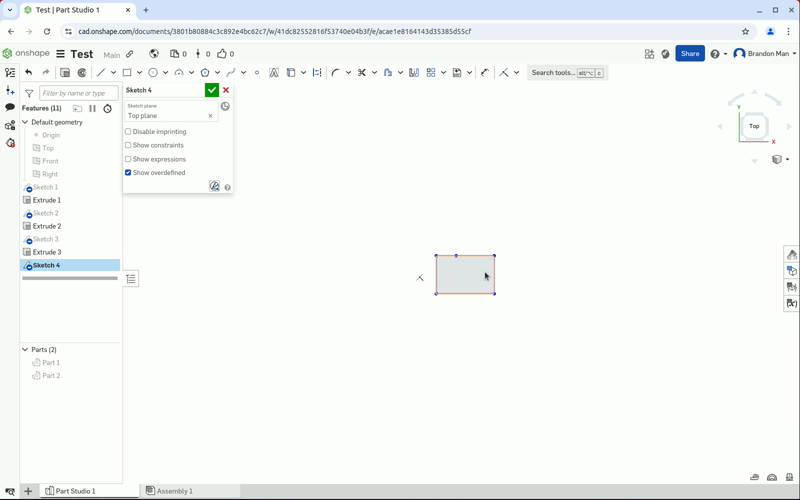
scroll(6)
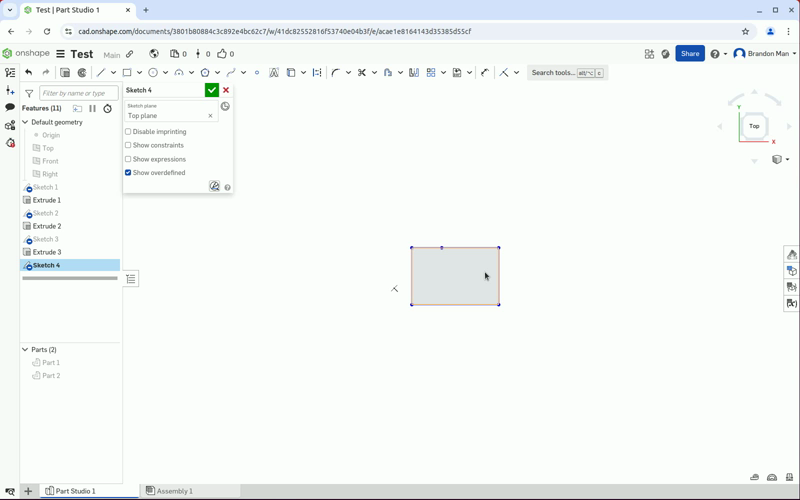
scroll(6)
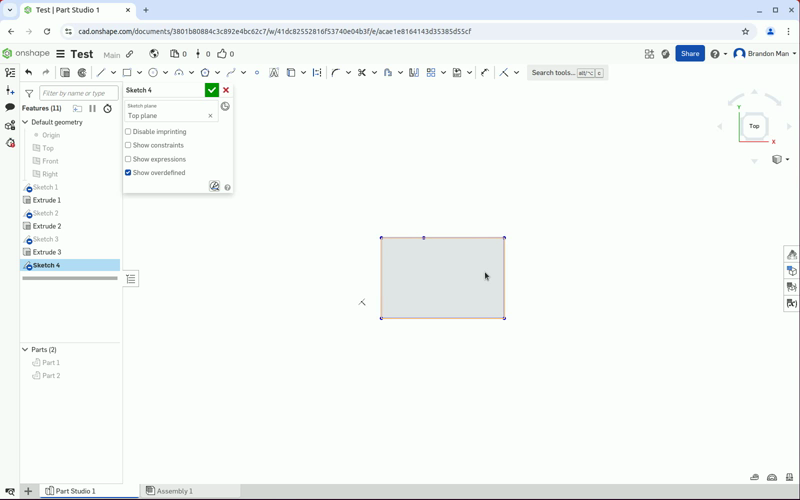
scroll(6)
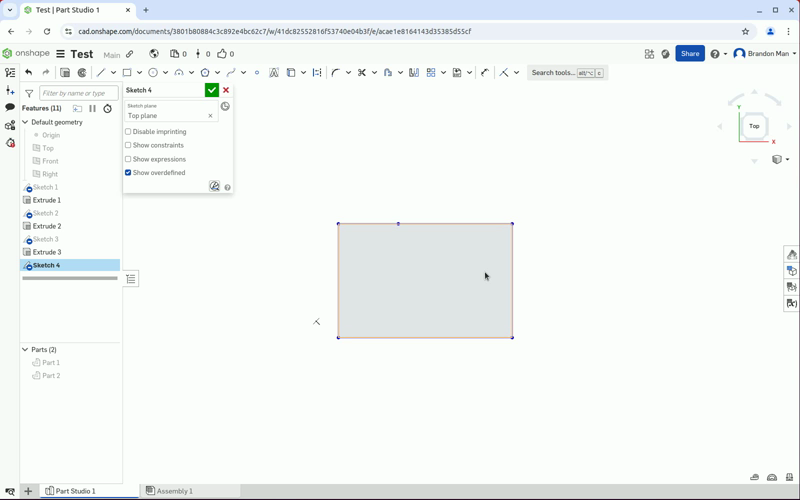
scroll(6)
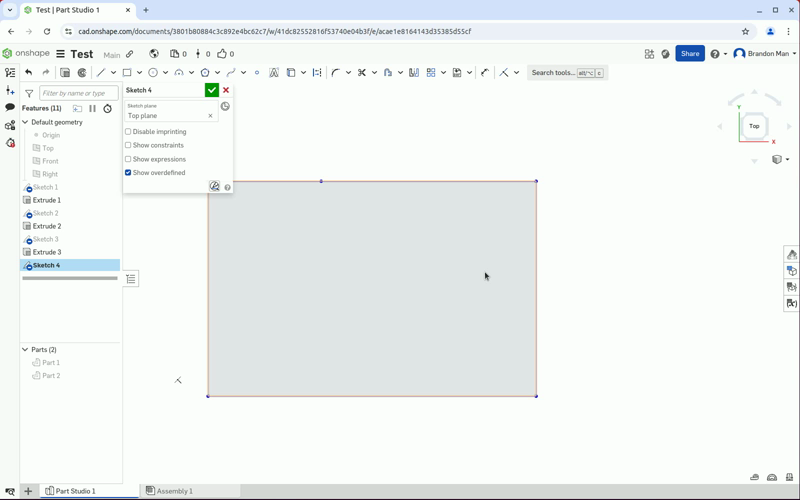
click(485, 271)
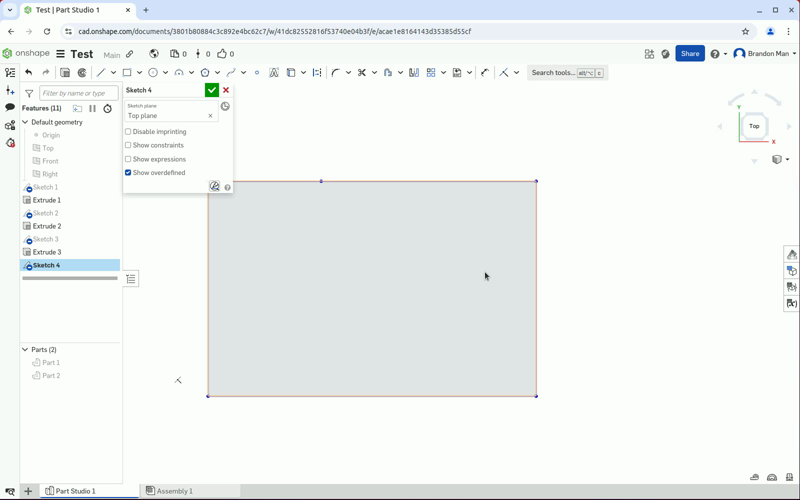
scroll(-6)
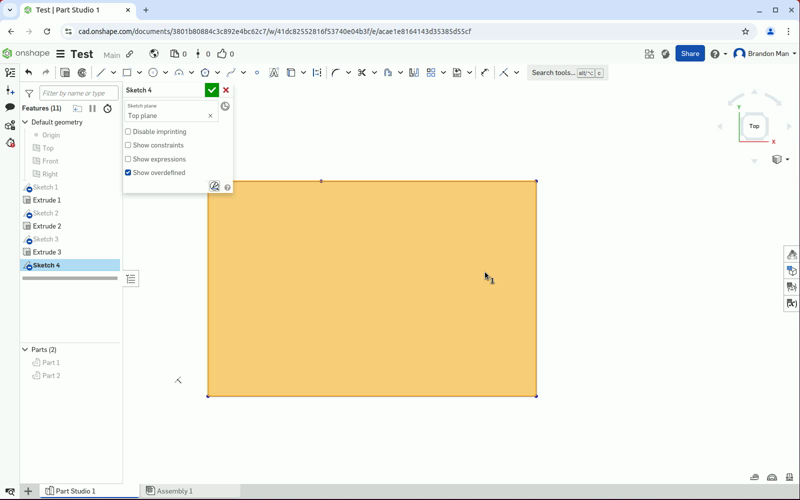
scroll(-6)
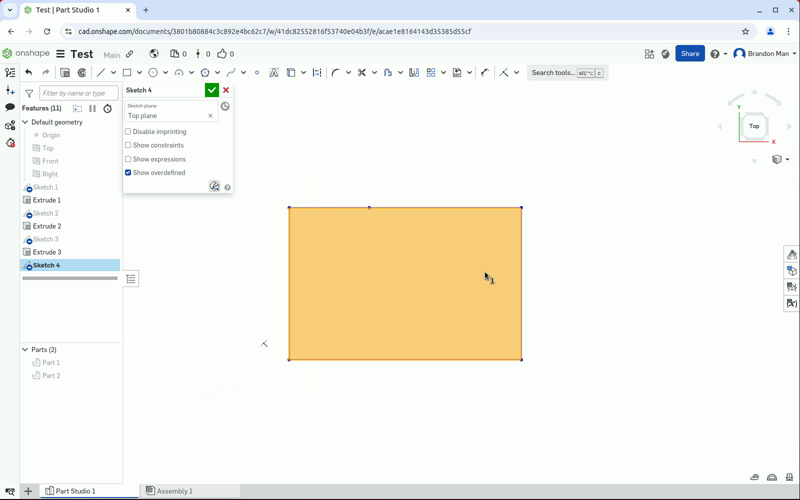
scroll(-6)
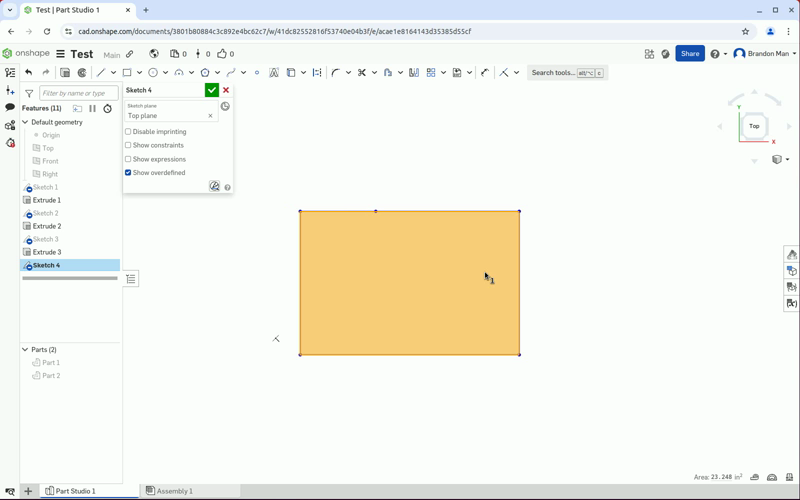
scroll(-6)
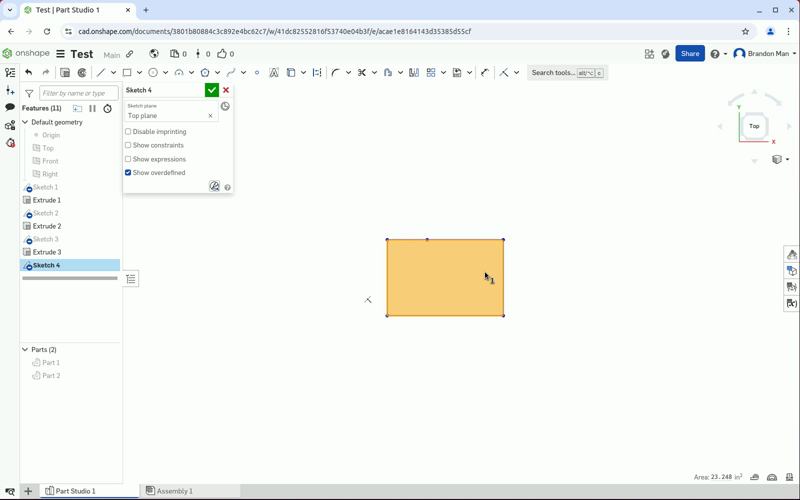
scroll(-6)
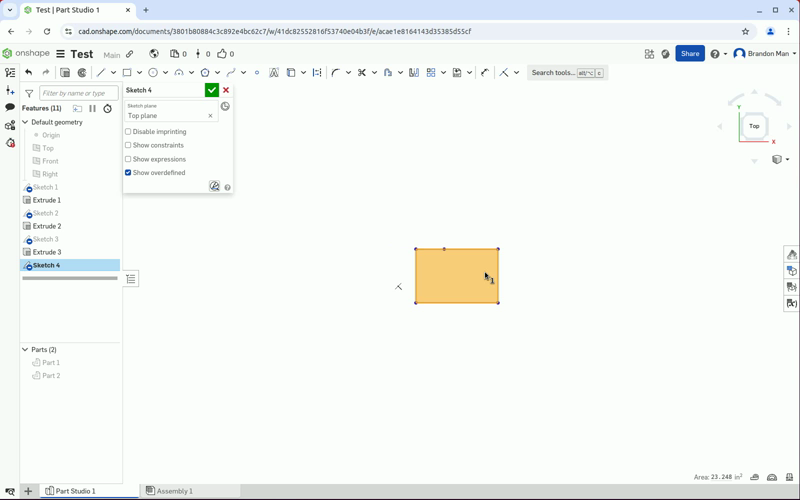
scroll(-6)
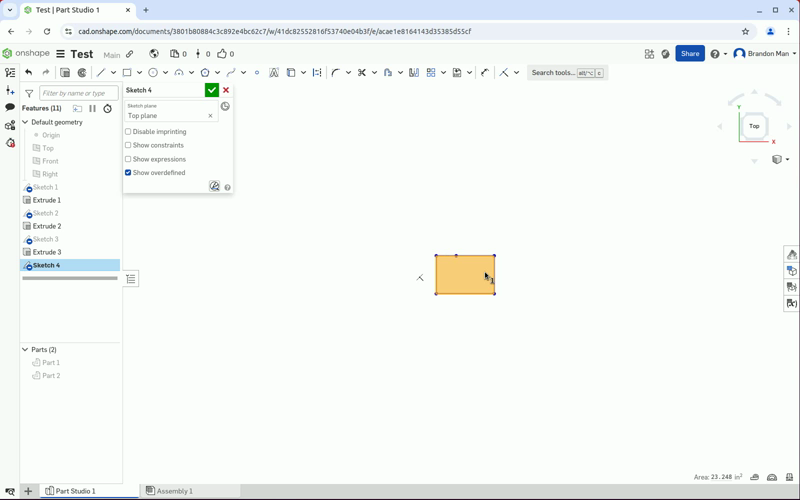
scroll(-6)
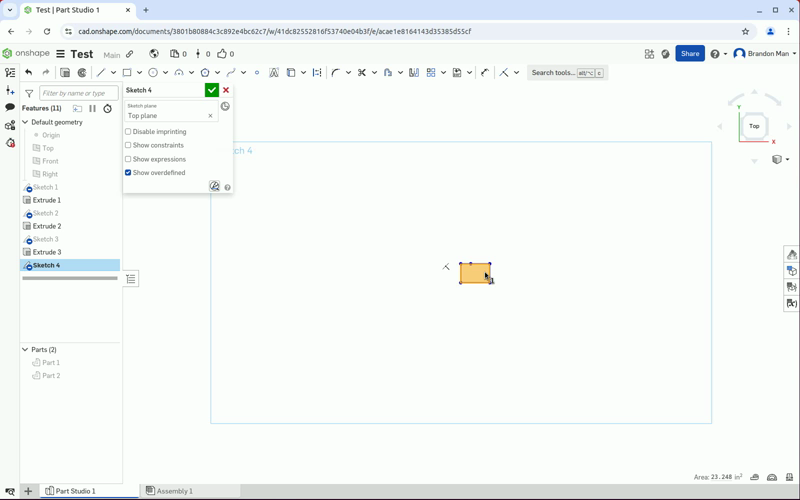
mouse_move(73, 352)
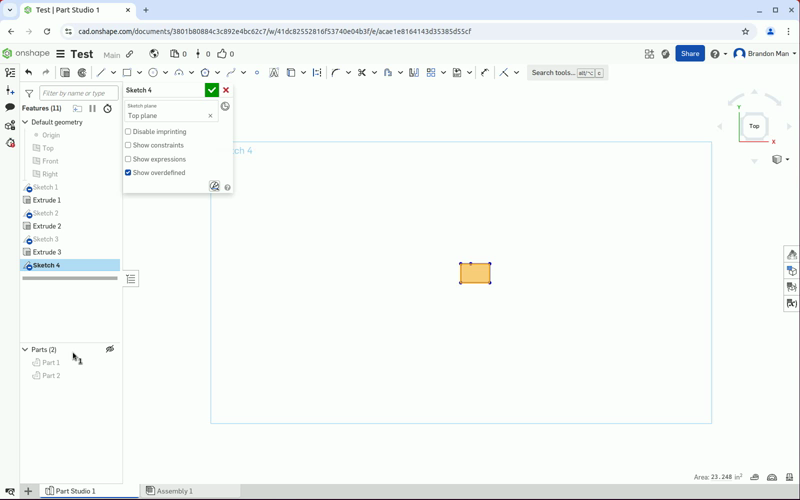
key(shift+y)
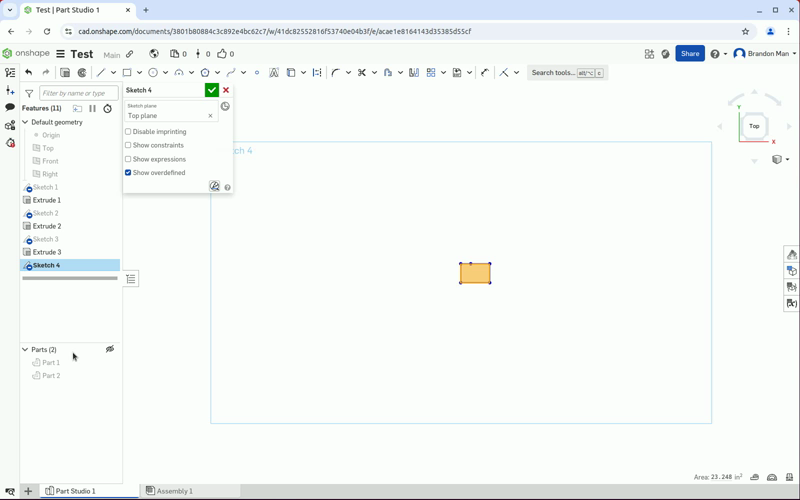
key(shift+e)
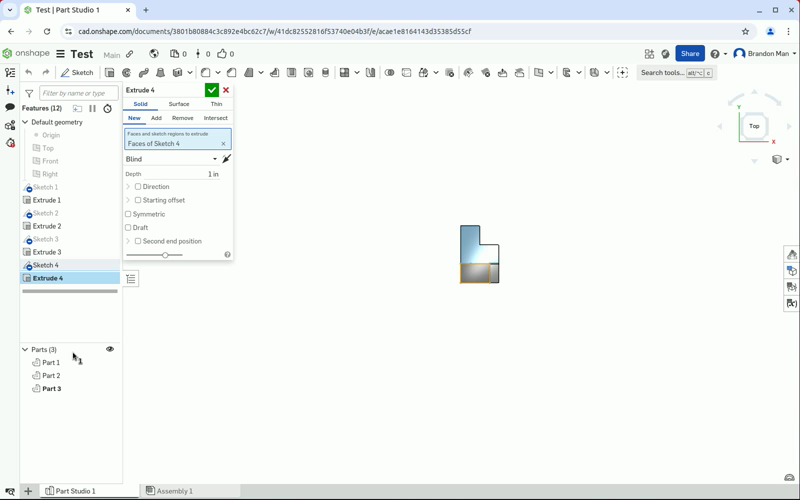
mouse_move(143, 106)
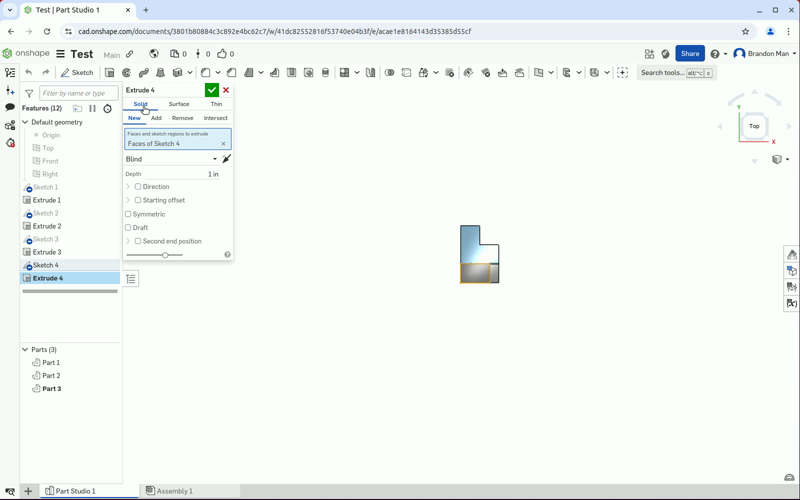
click(143, 106)
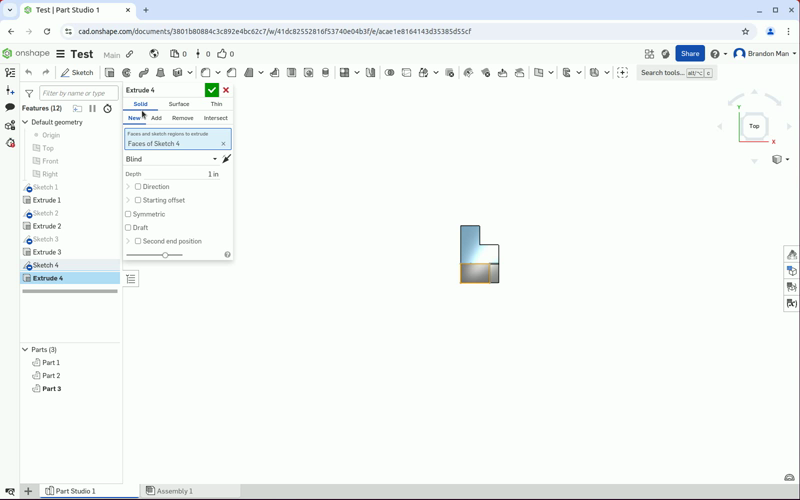
mouse_move(137, 120)
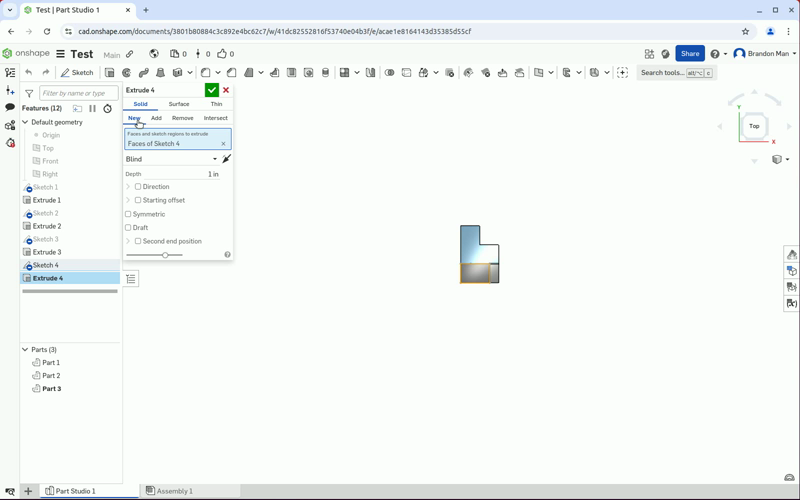
click(137, 120)
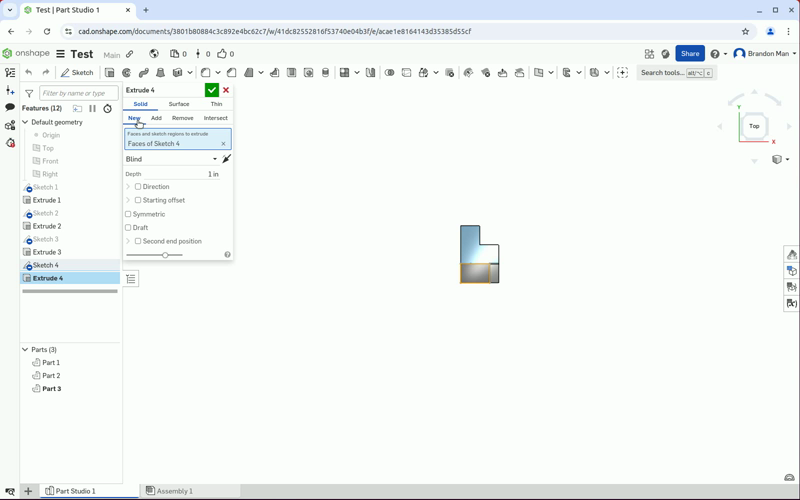
key(tab, 4)
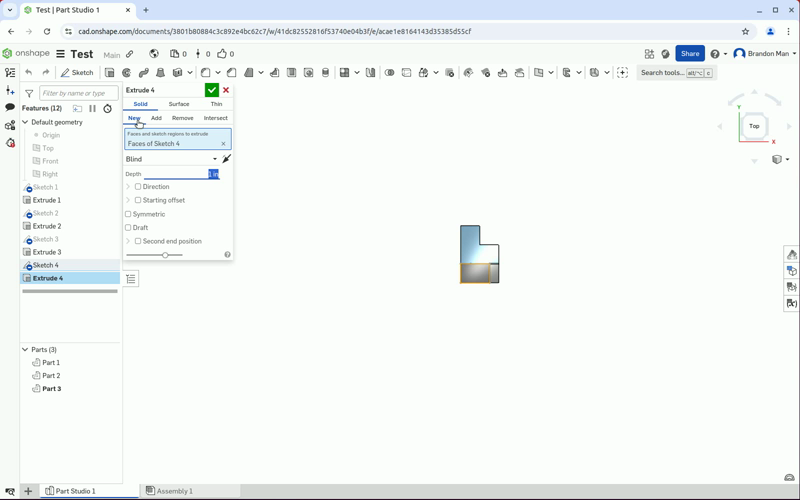
text(-23.108)
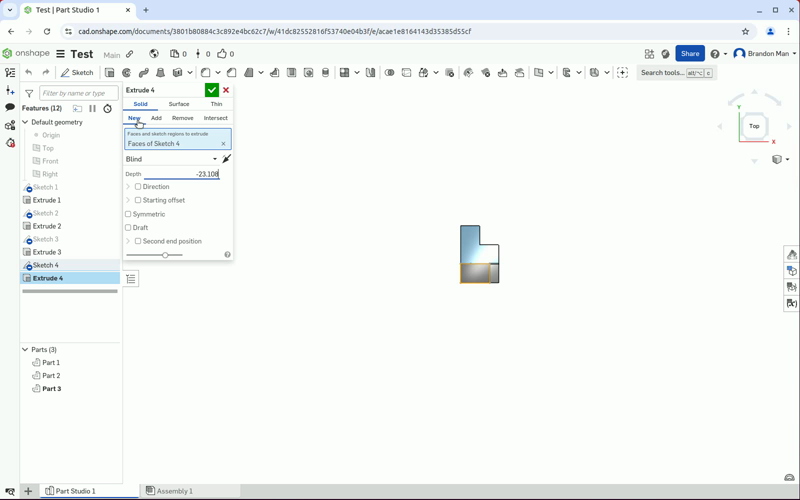
key(enter)
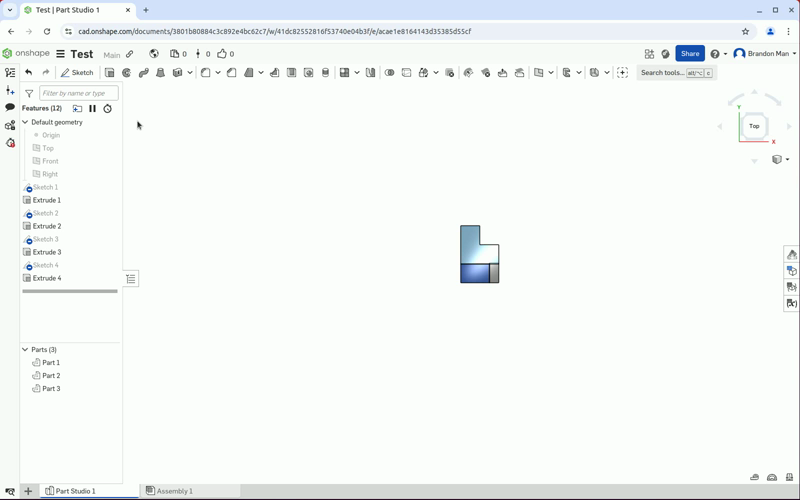
key(shift+h)
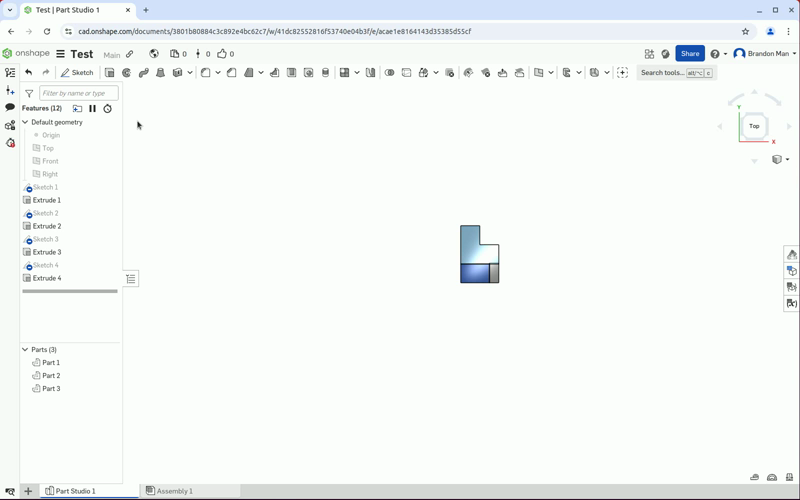
key(shift+h)
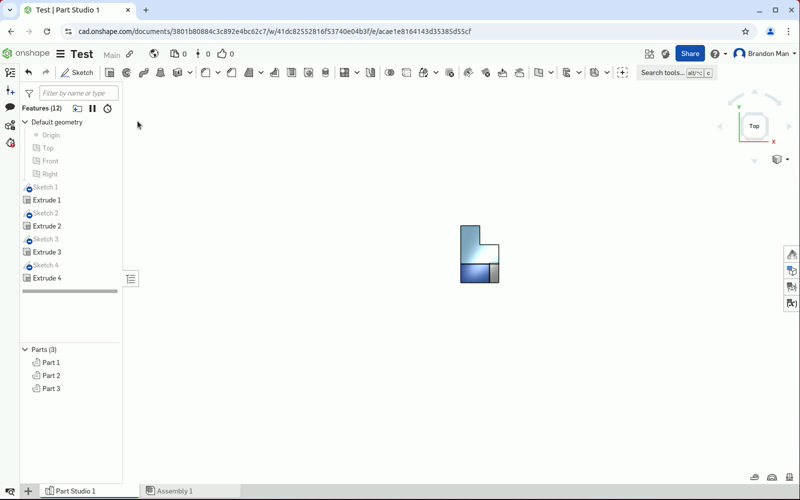
mouse_move(73, 189)
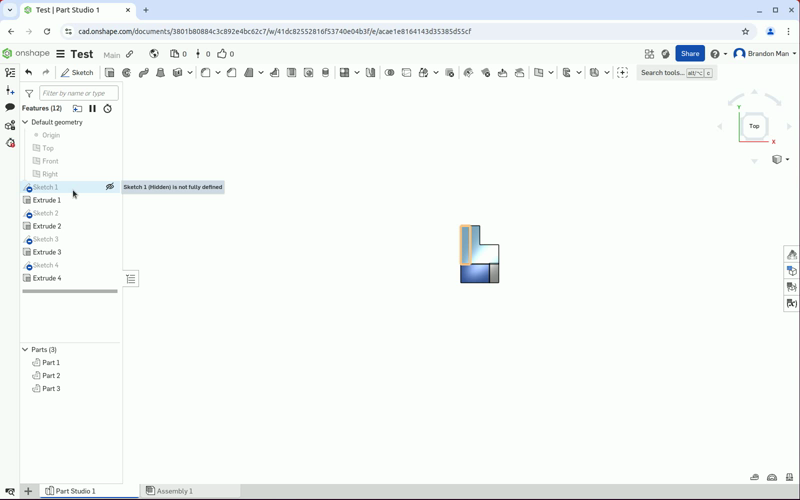
click(73, 189)
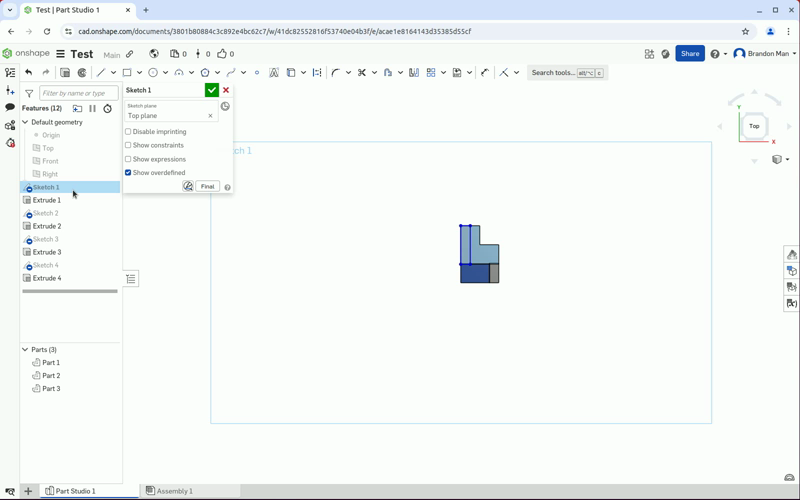
mouse_move(229, 92)
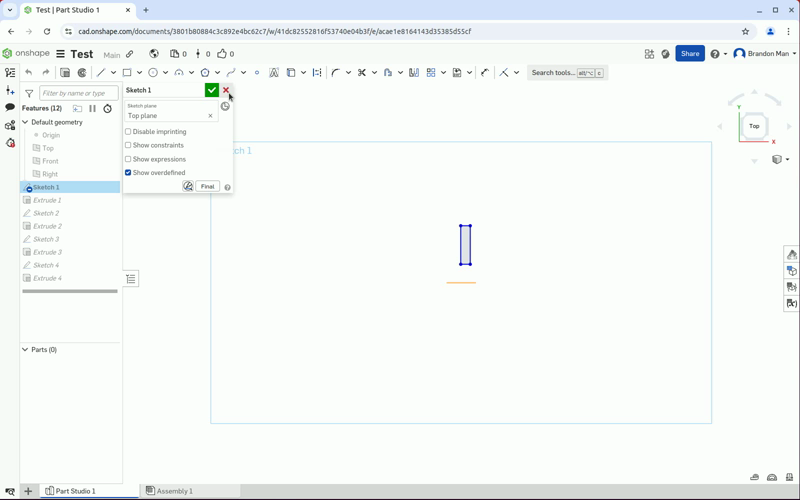
click(229, 92)
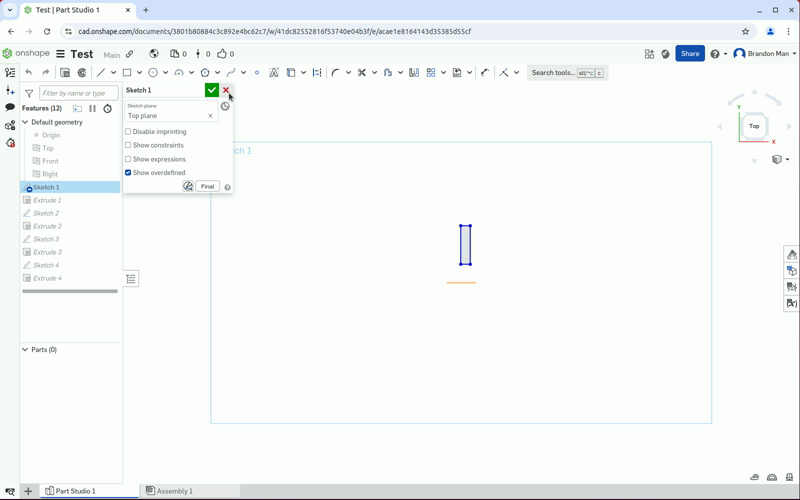
key(shift+s)
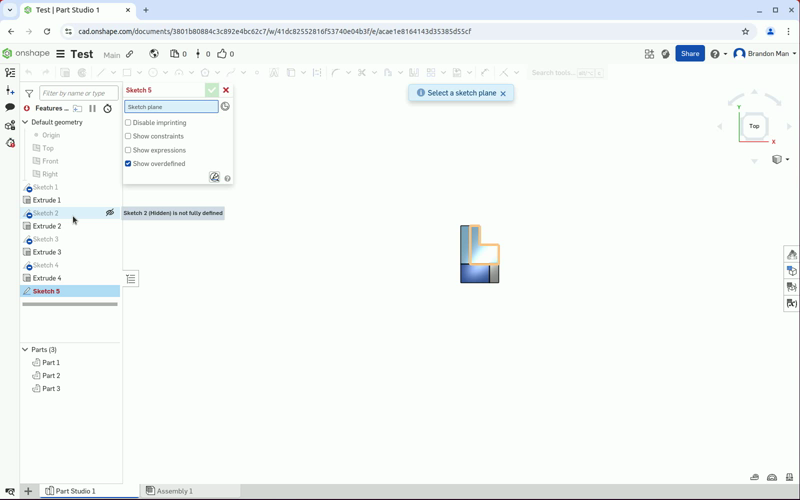
scroll(3)
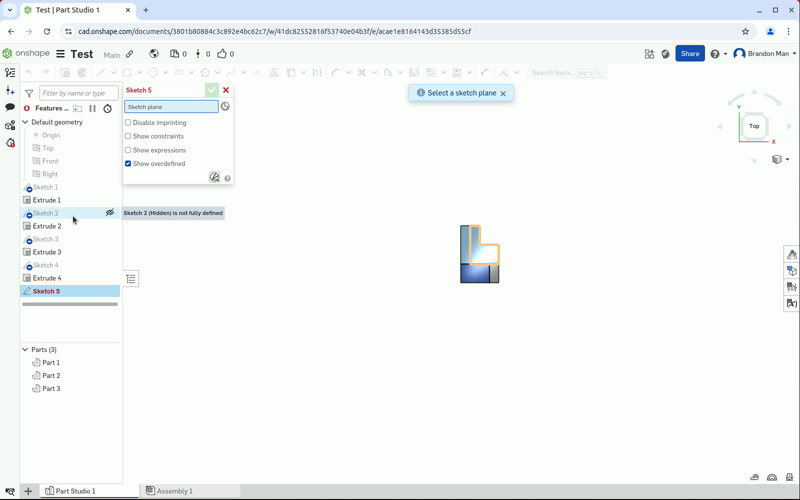
mouse_move(73, 150)
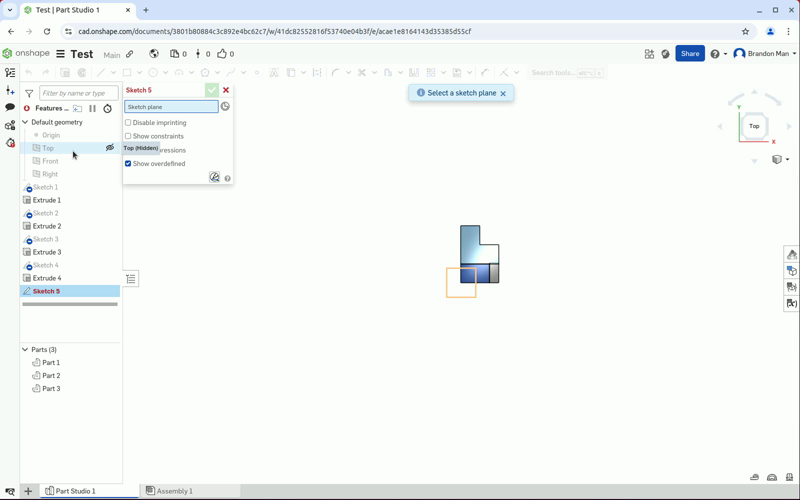
click(73, 150)
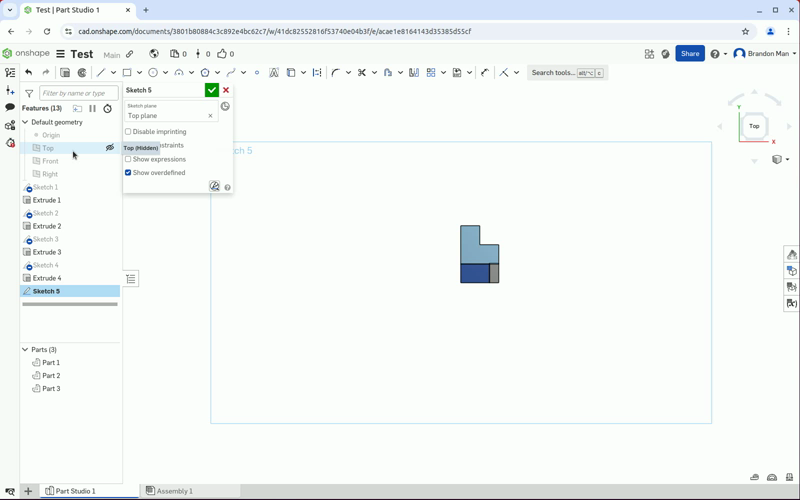
mouse_move(73, 352)
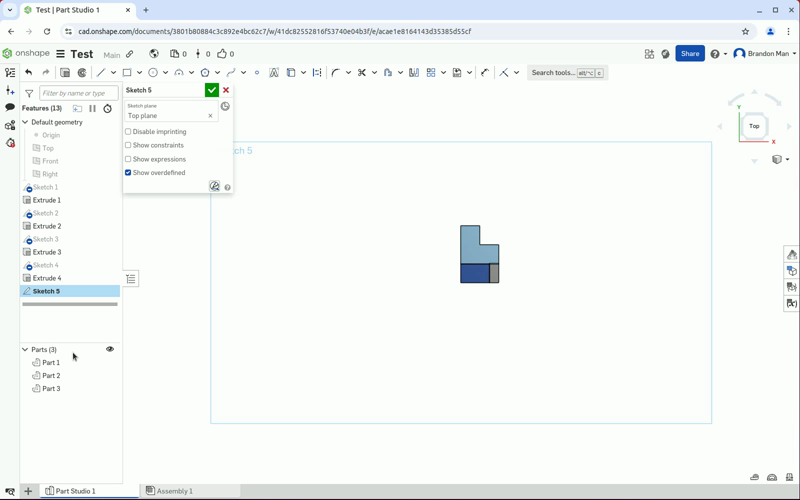
key(y)
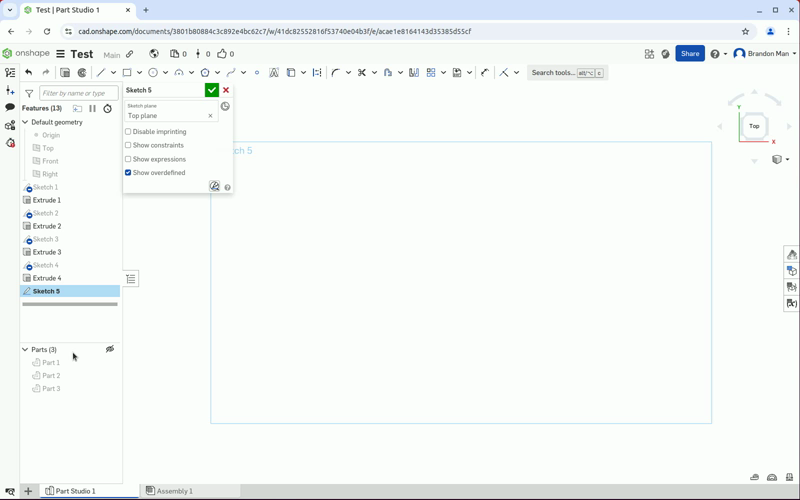
key(l)
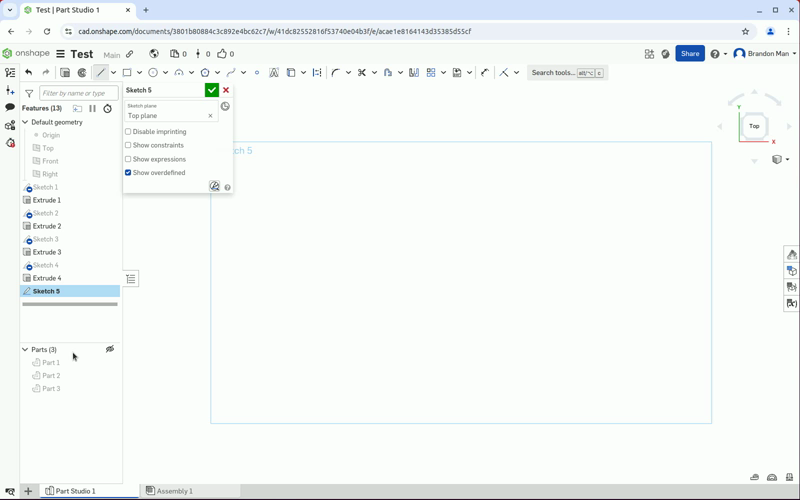
key_down(shift)
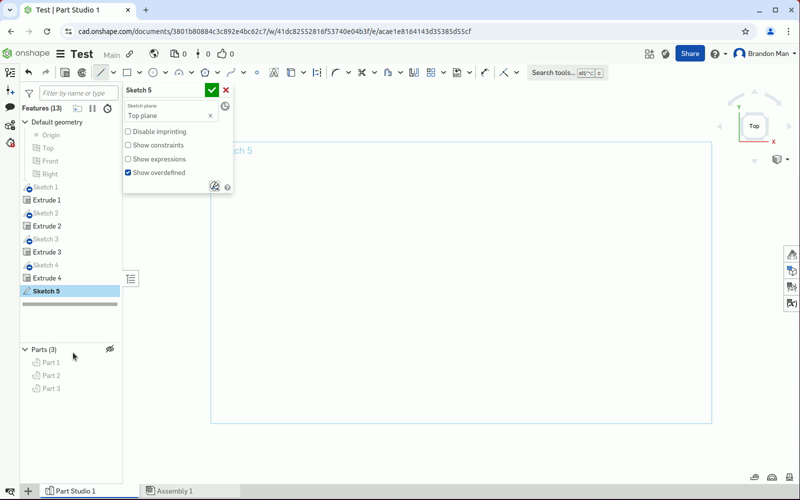
mouse_move(489, 282)
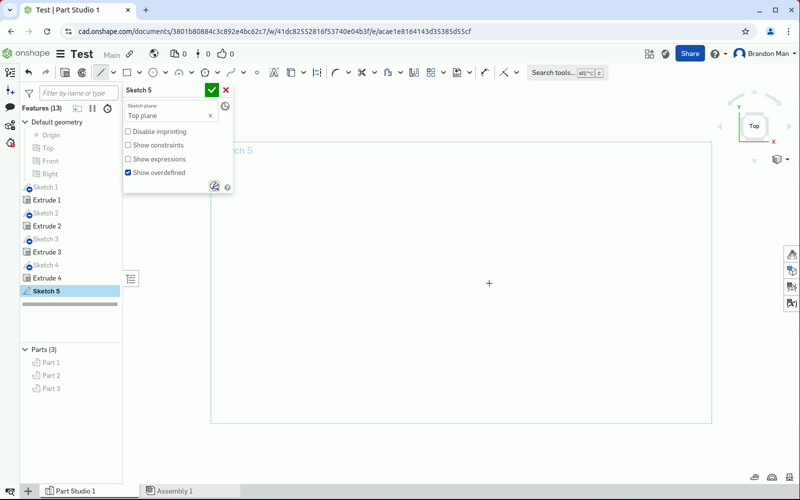
click(489, 282)
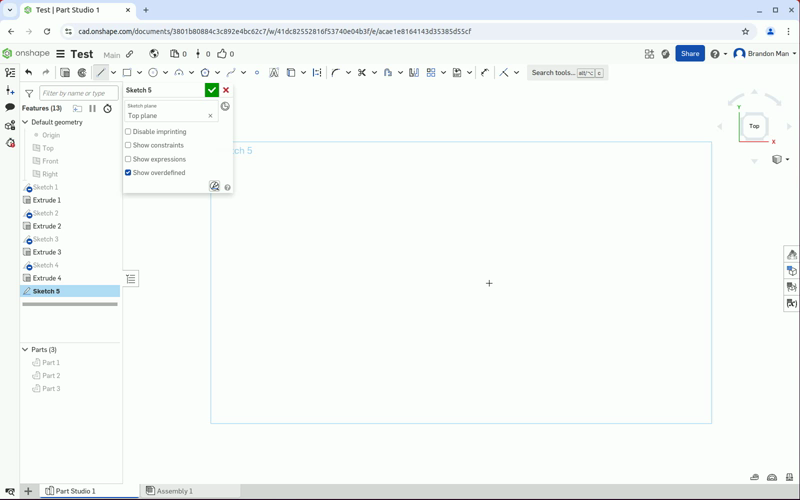
key_up(shift)
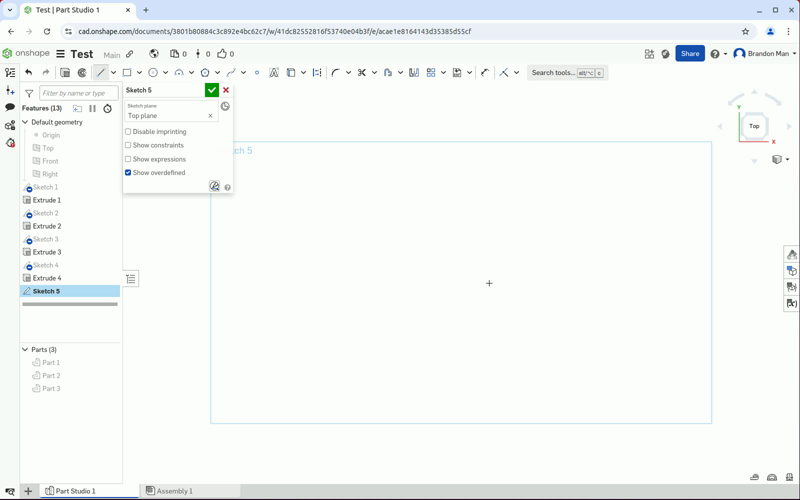
key_down(shift)
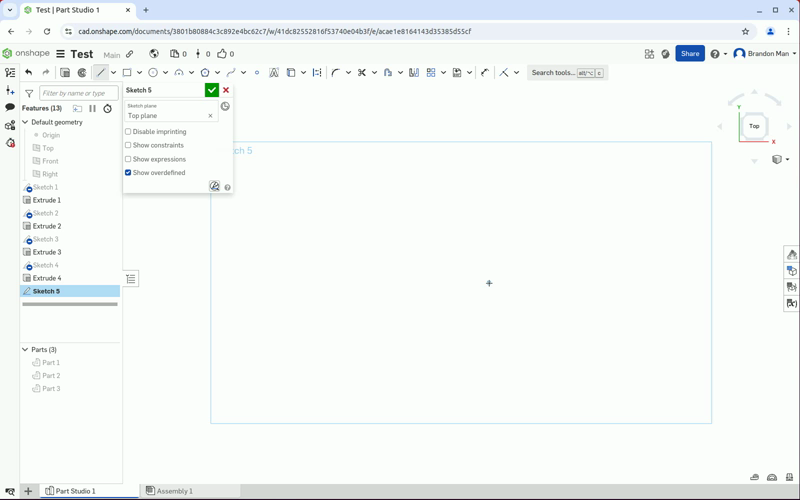
mouse_move(519, 282)
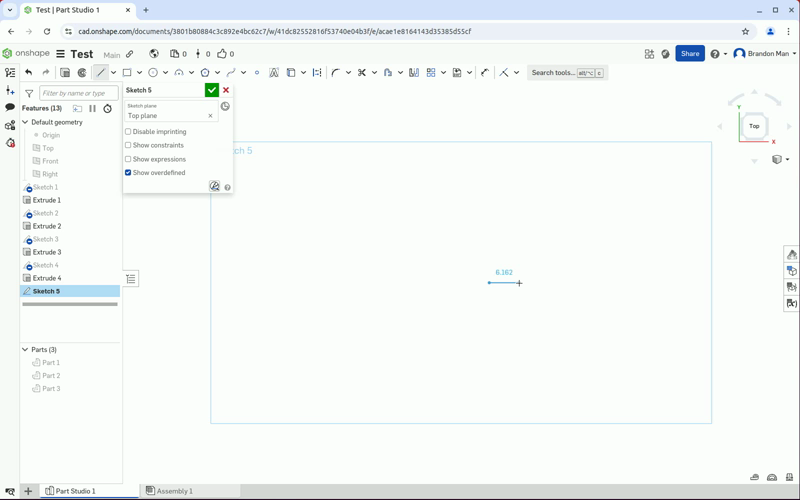
mouse_move(498, 282)
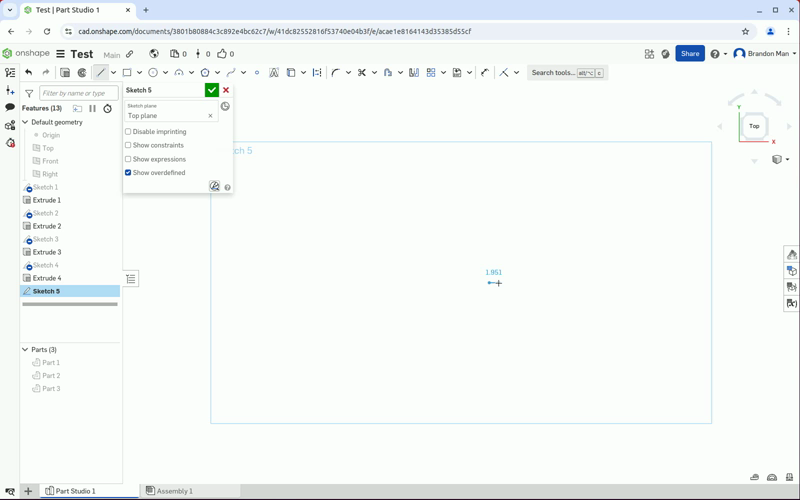
click(498, 282)
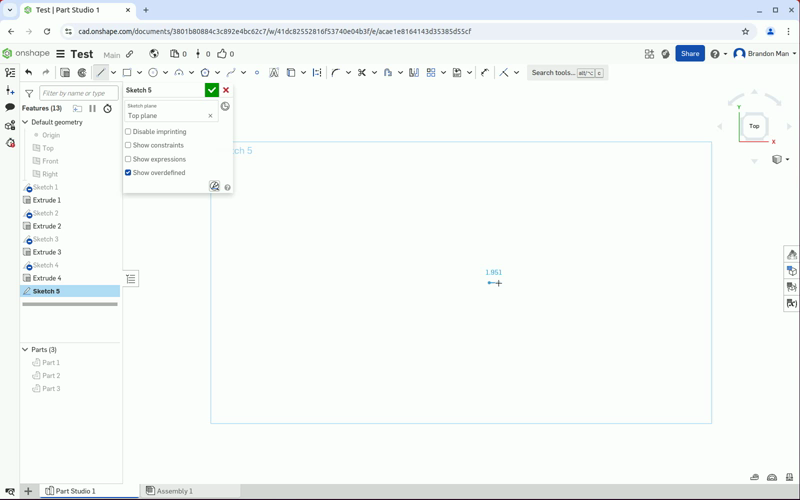
key_up(shift)
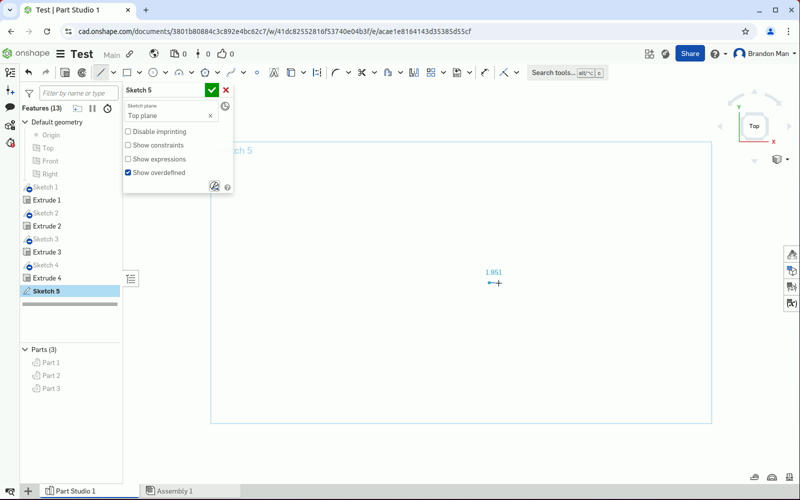
key_down(shift)
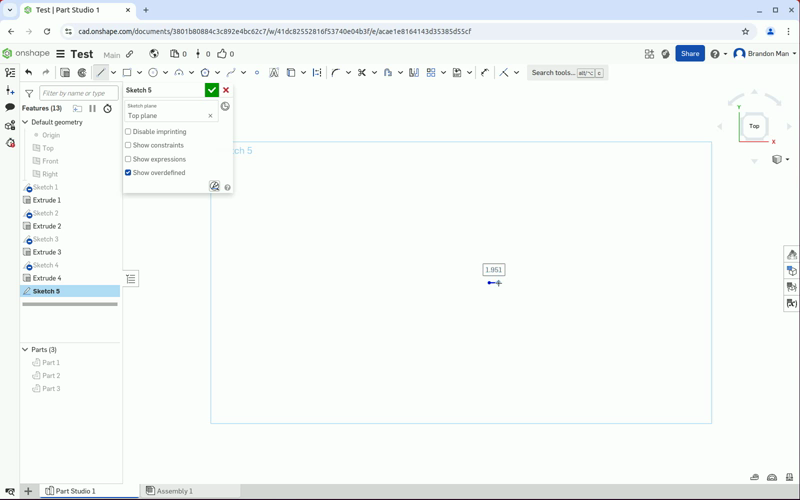
mouse_move(528, 282)
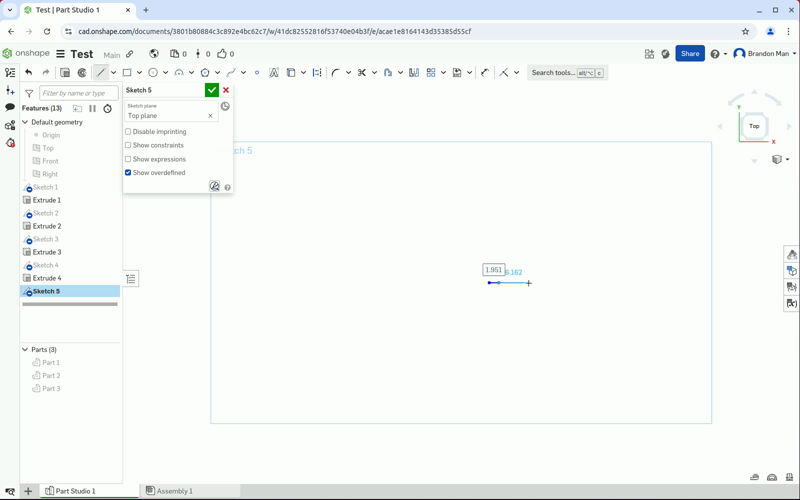
mouse_move(498, 263)
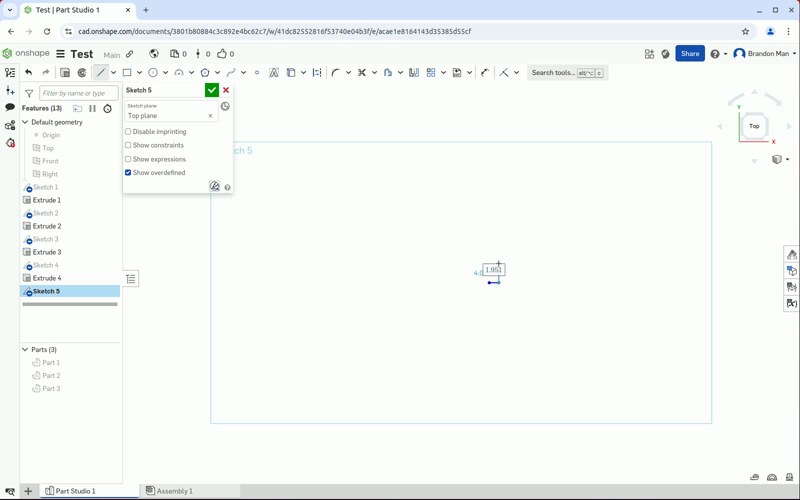
click(498, 263)
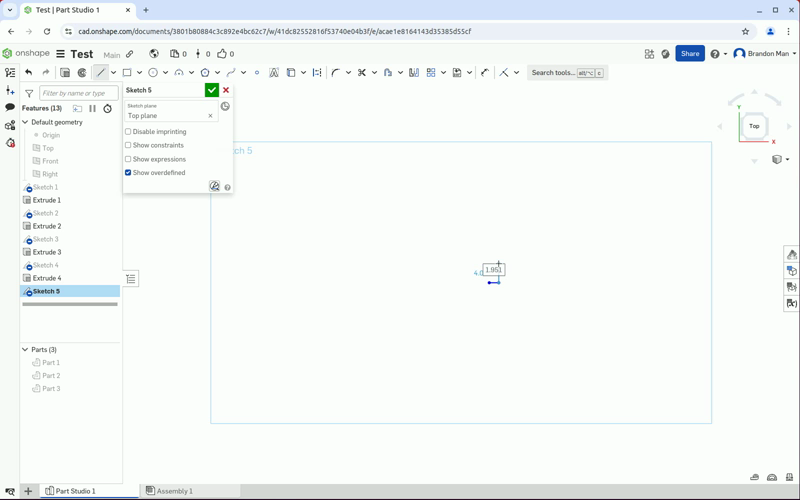
key_up(shift)
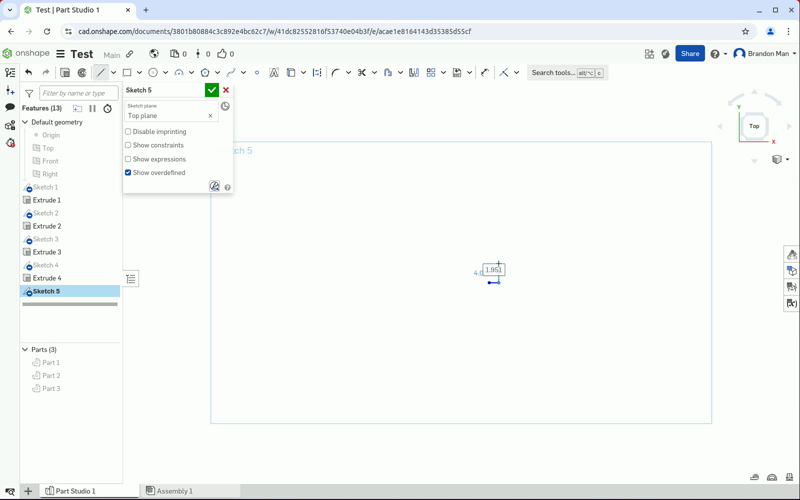
key_down(shift)
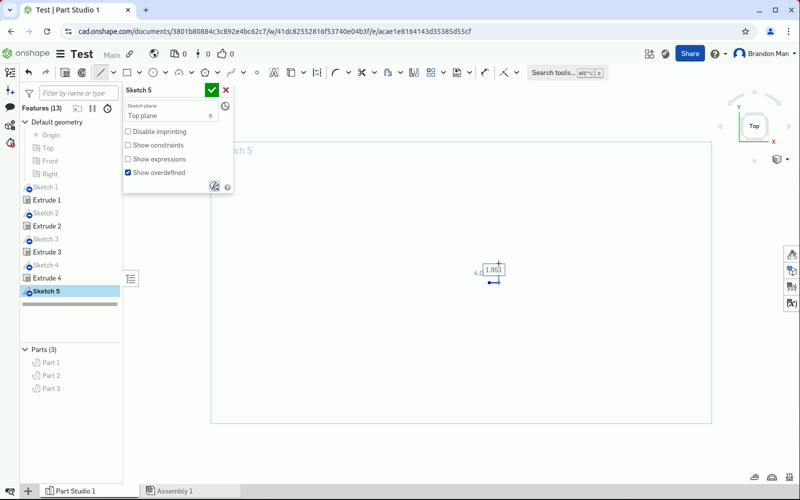
mouse_move(528, 263)
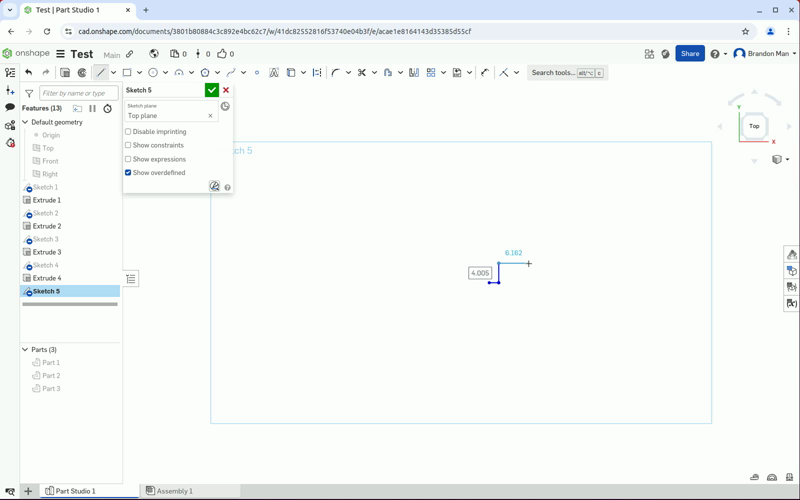
mouse_move(489, 263)
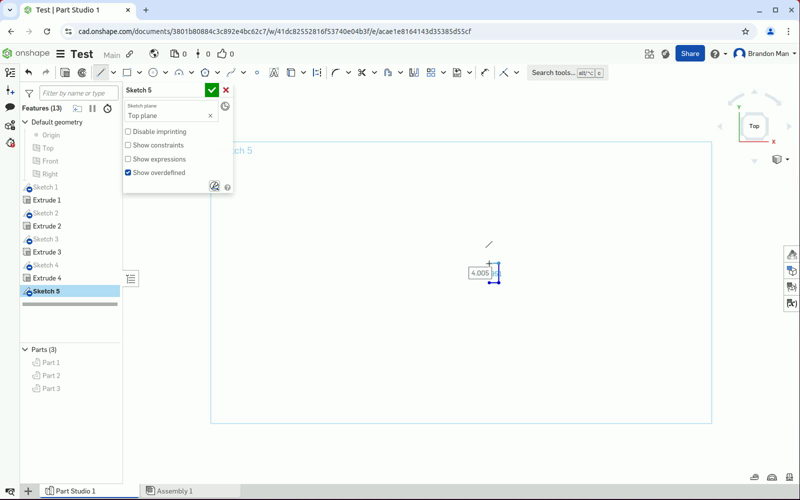
click(489, 263)
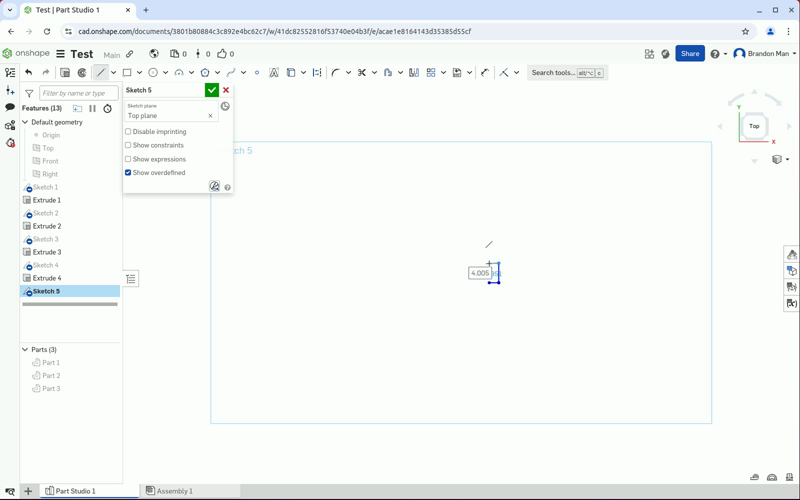
key_up(shift)
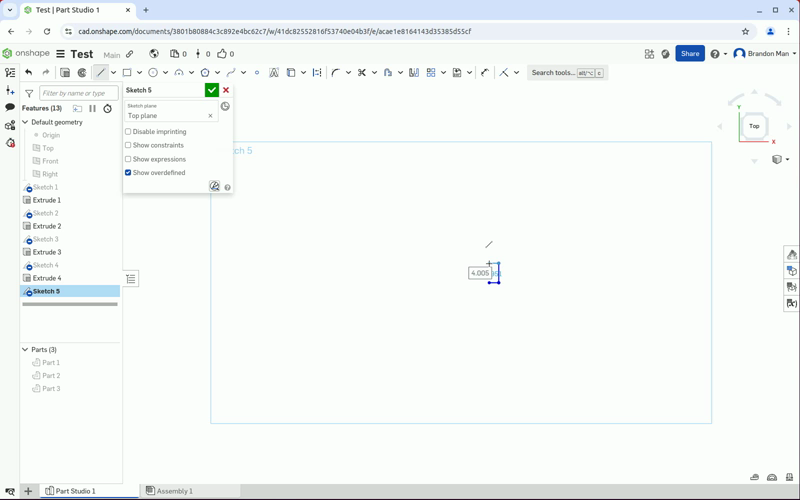
mouse_move(519, 263)
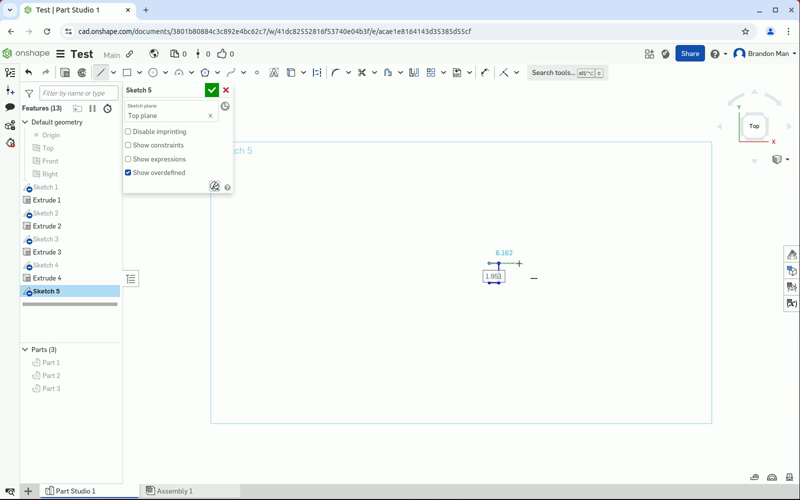
key_down(shift)
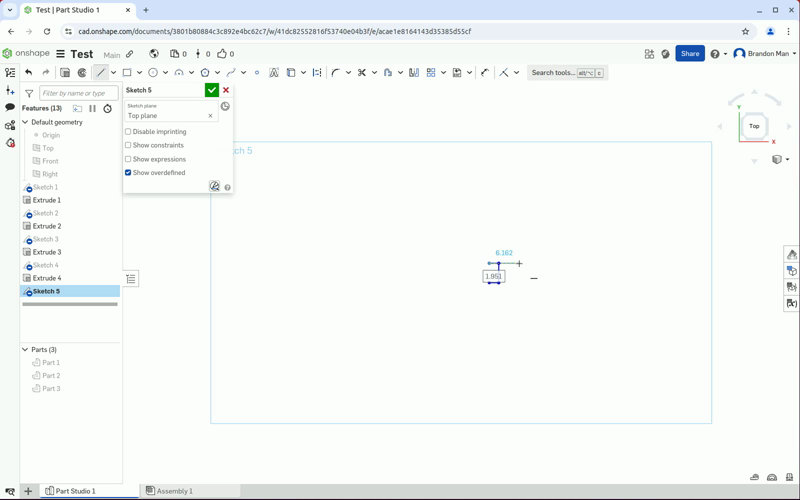
mouse_move(489, 282)
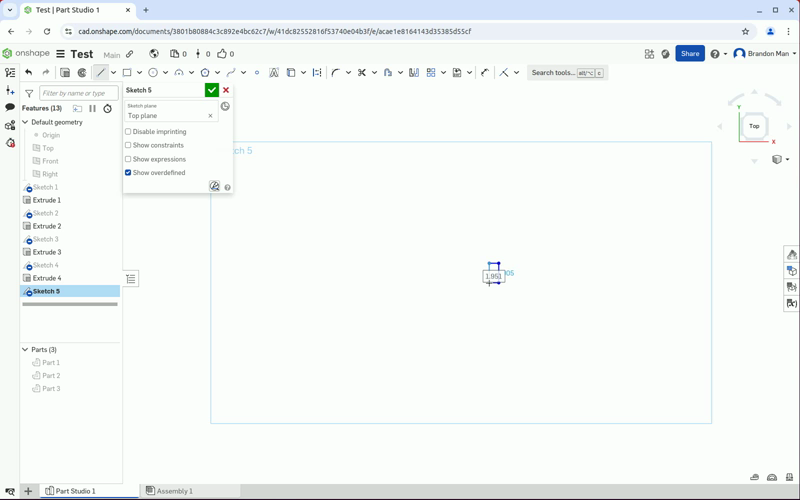
key_up(shift)
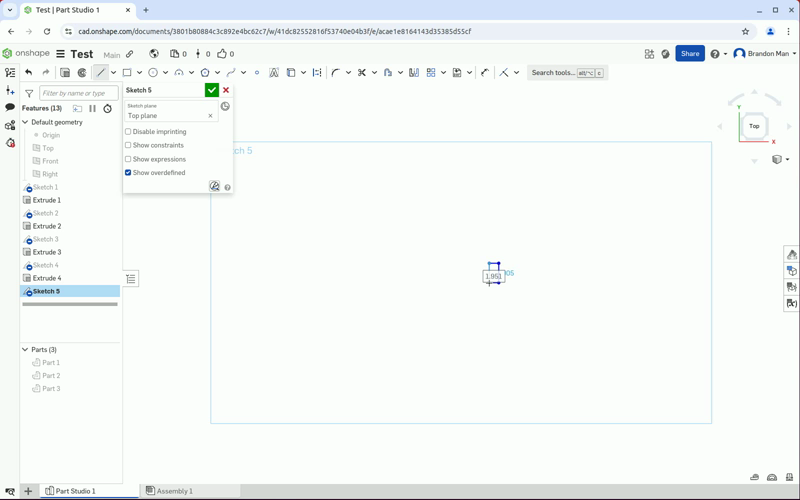
click(489, 282)
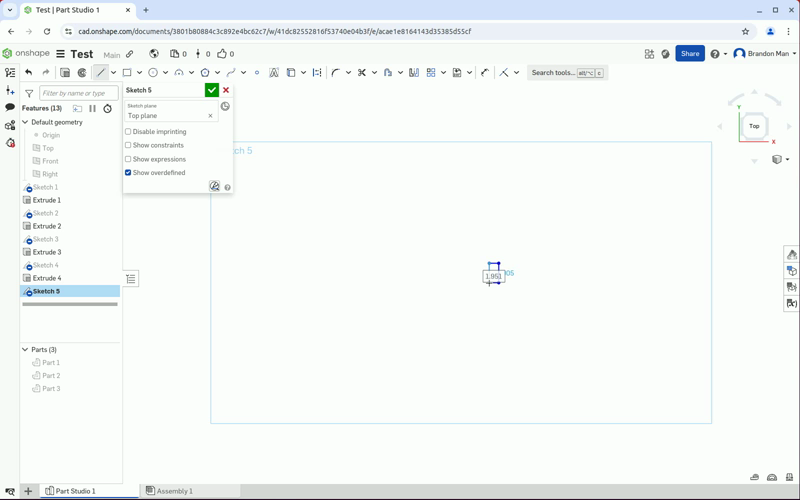
key(esc)
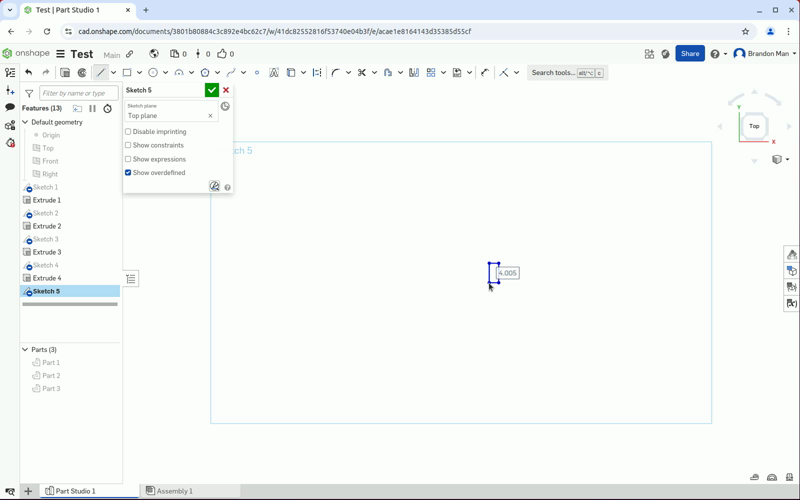
mouse_move(494, 279)
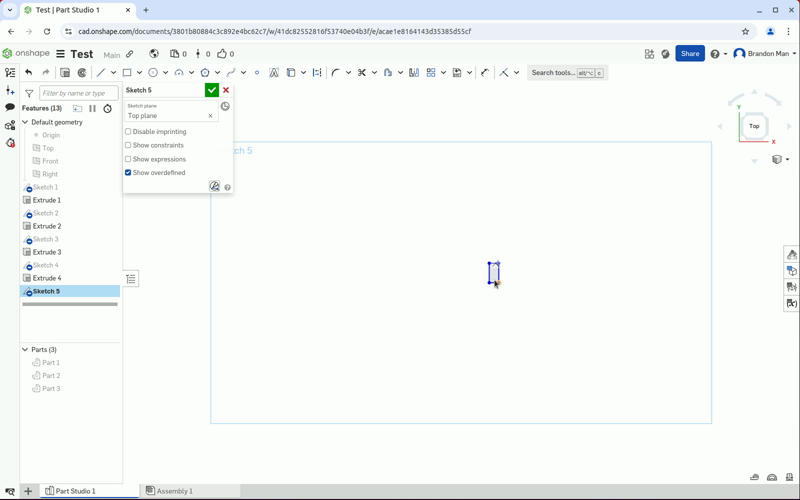
scroll(6)
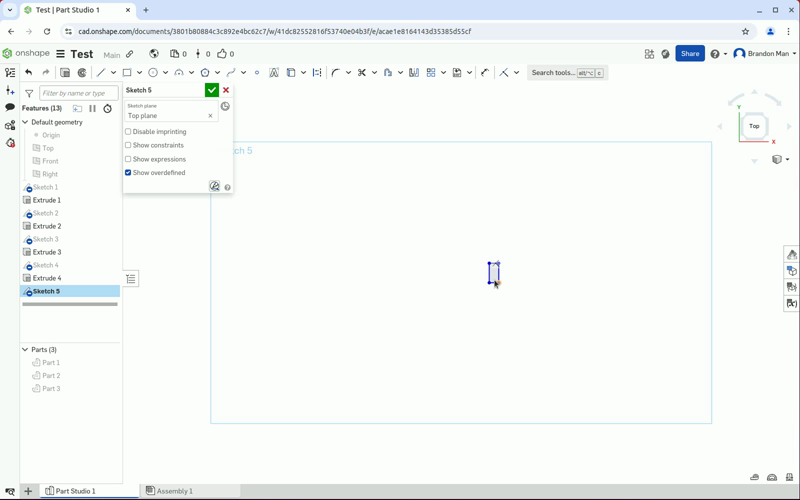
scroll(6)
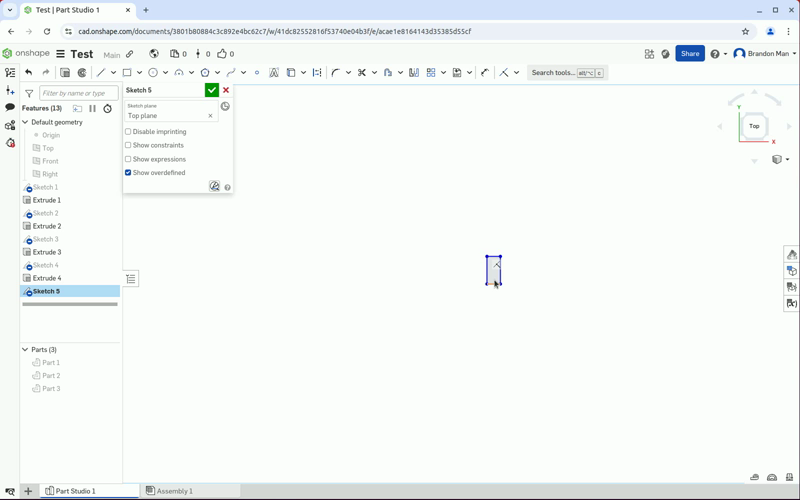
scroll(6)
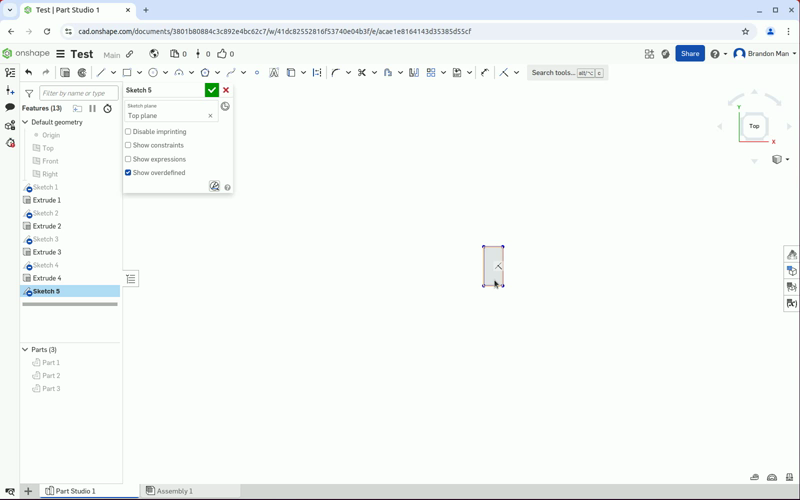
scroll(6)
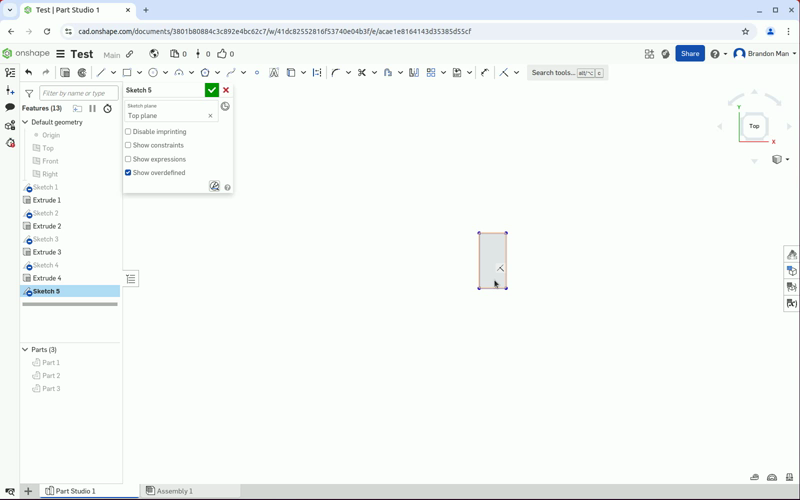
scroll(6)
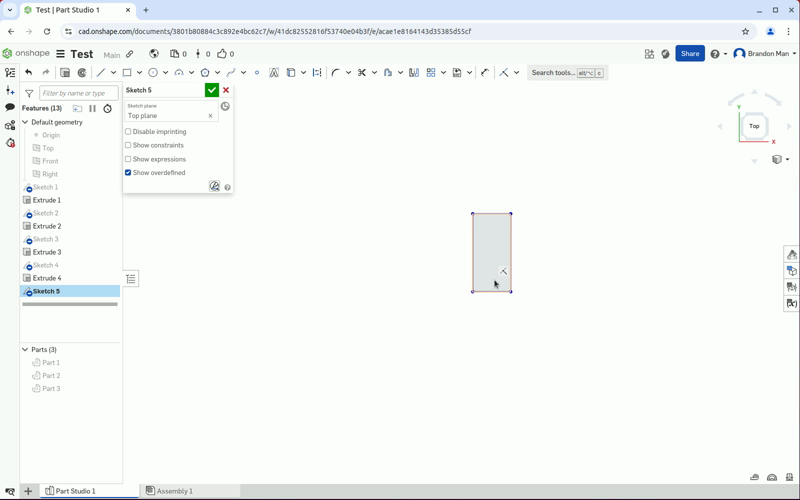
scroll(6)
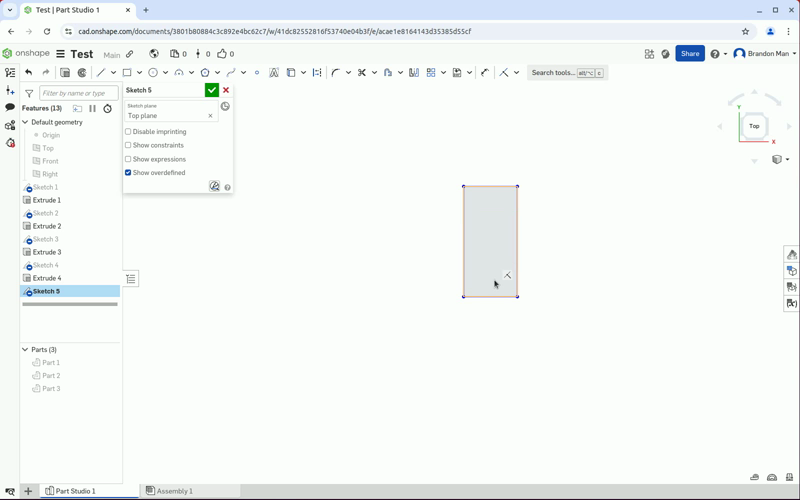
scroll(6)
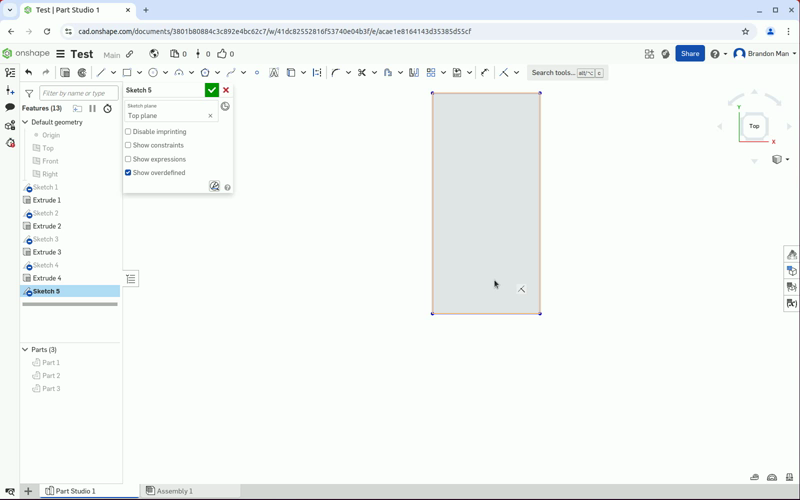
click(494, 279)
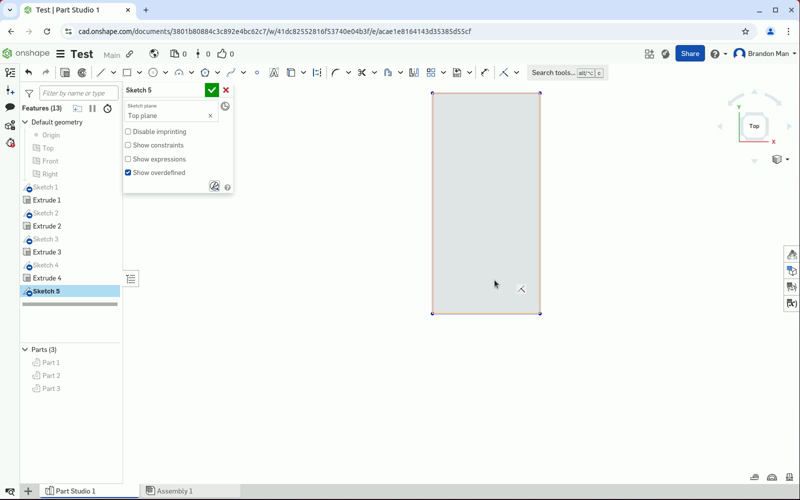
scroll(-6)
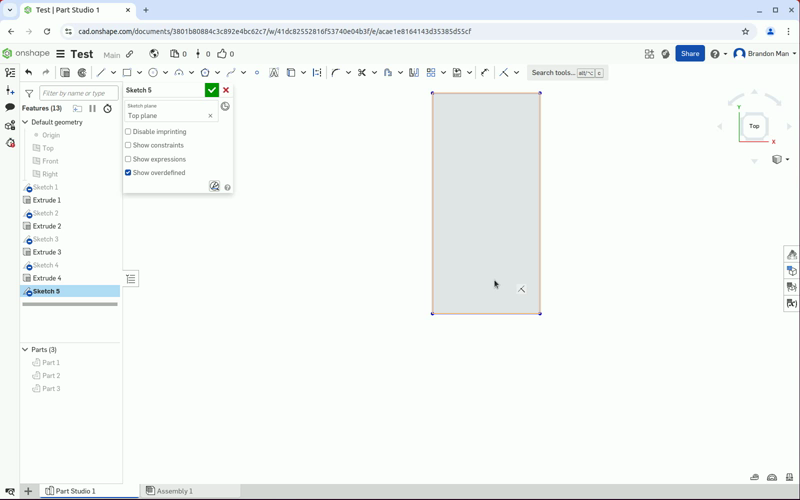
scroll(-6)
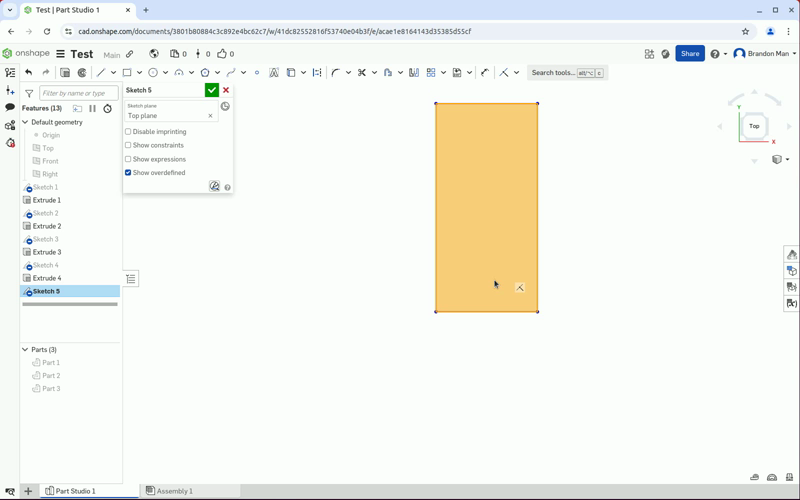
scroll(-6)
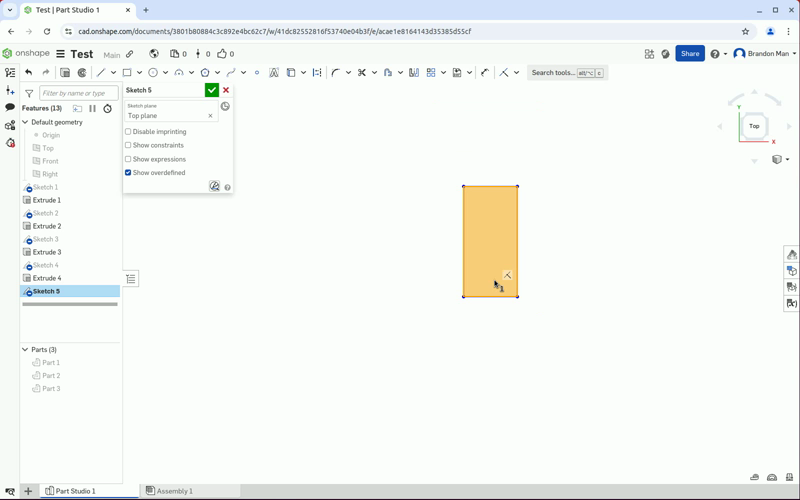
scroll(-6)
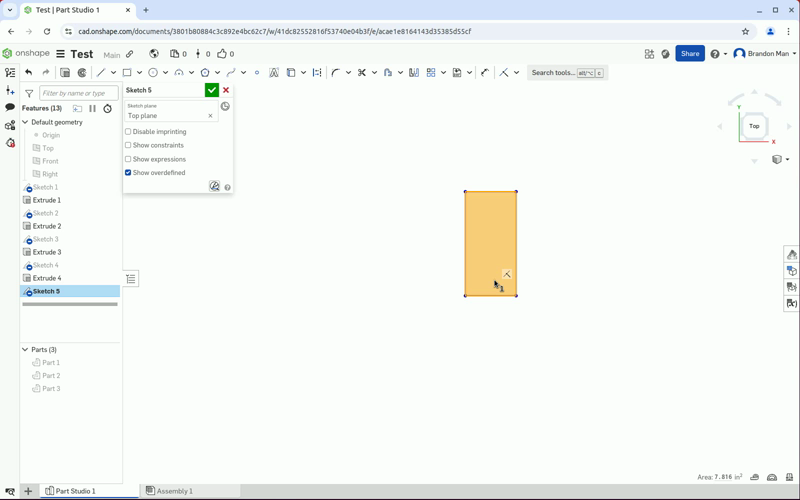
scroll(-6)
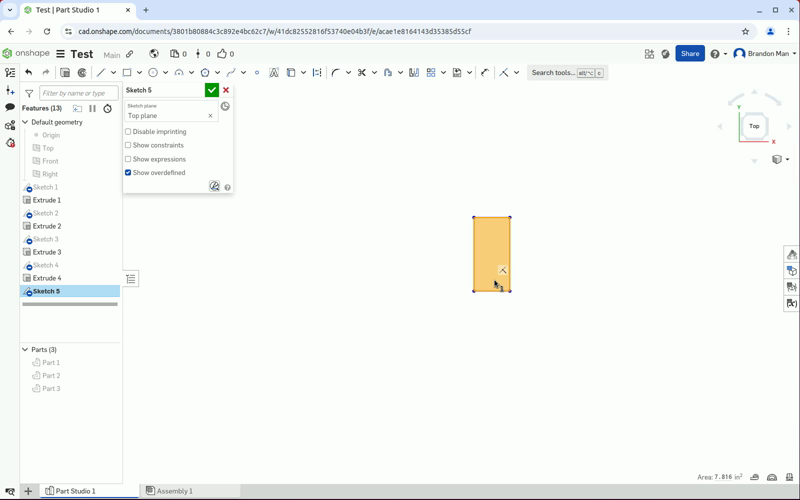
scroll(-6)
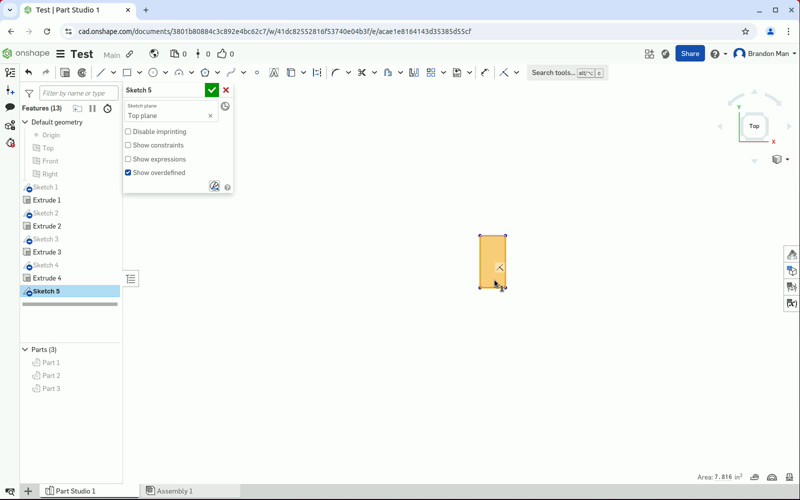
scroll(-6)
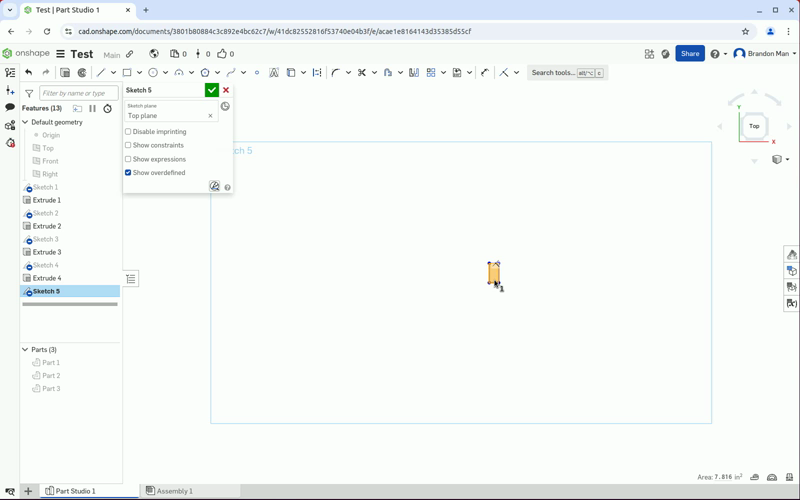
mouse_move(73, 352)
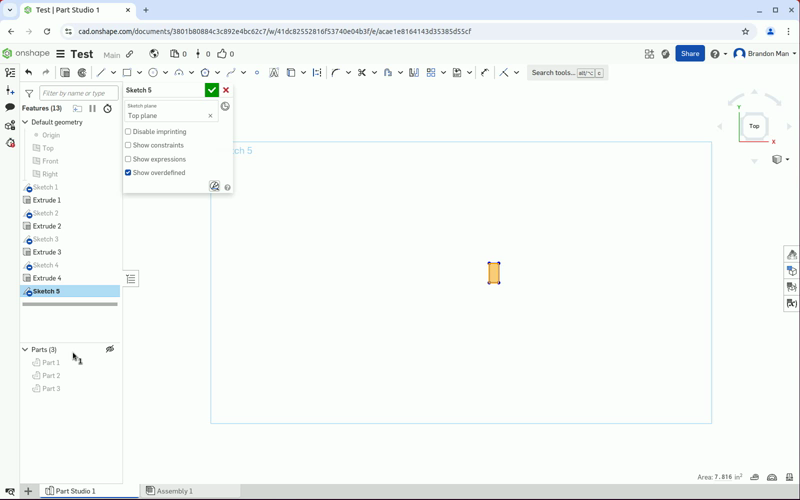
key(shift+y)
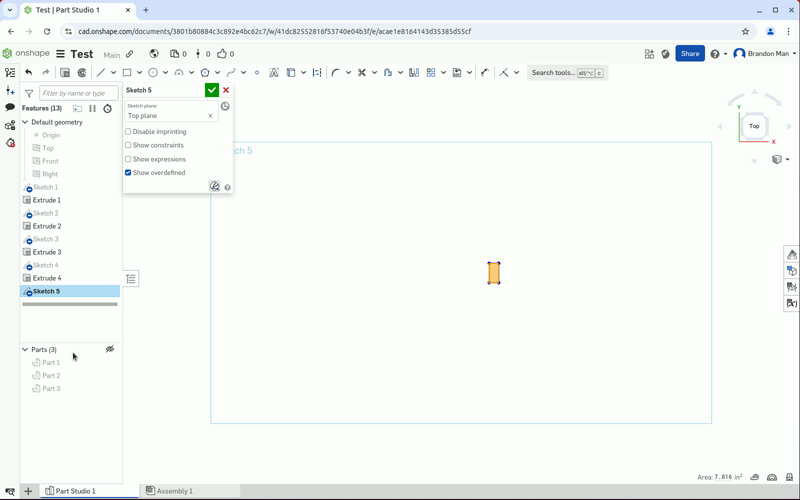
key(shift+e)
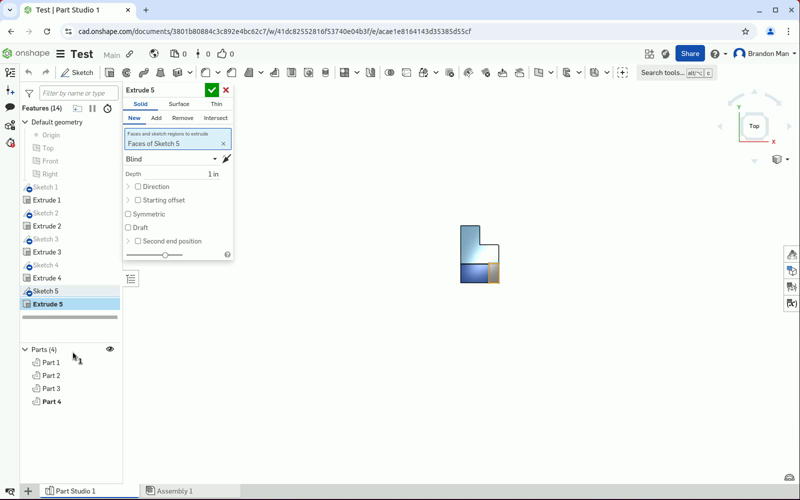
mouse_move(143, 106)
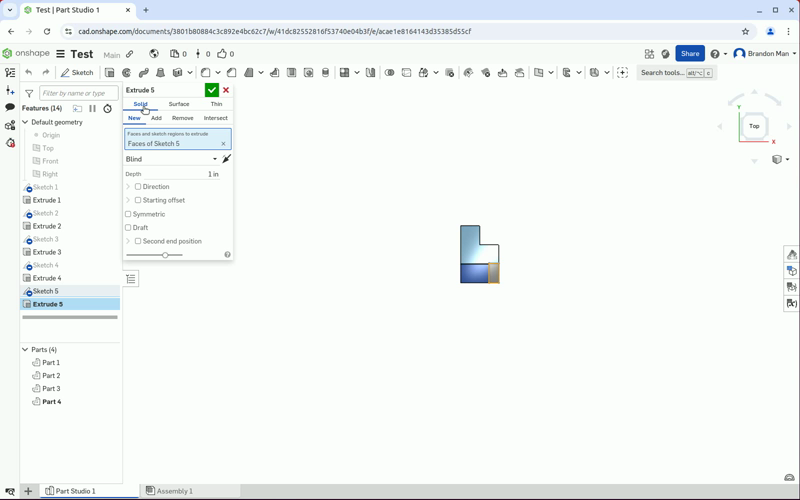
click(143, 106)
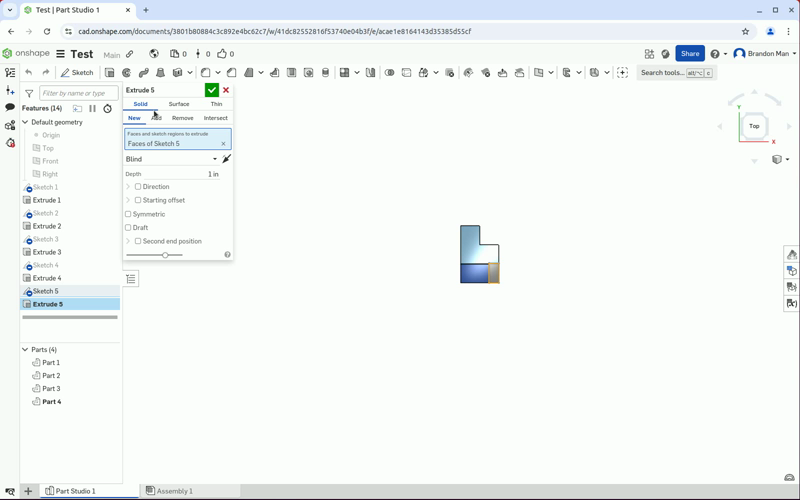
mouse_move(186, 120)
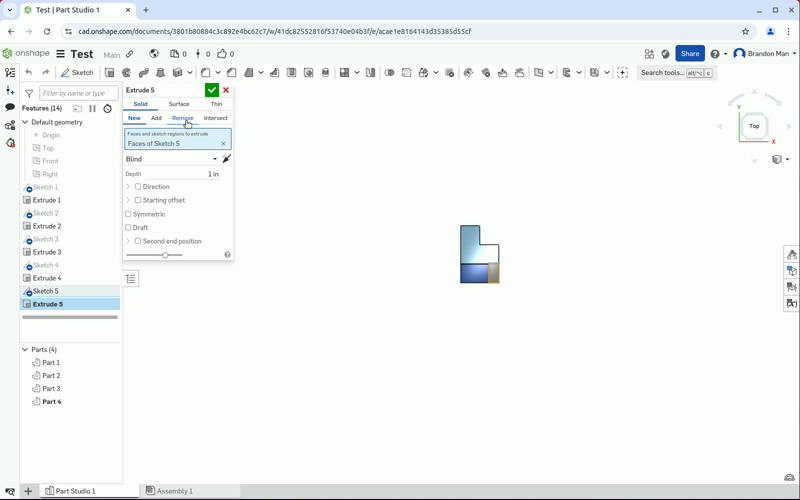
click(186, 120)
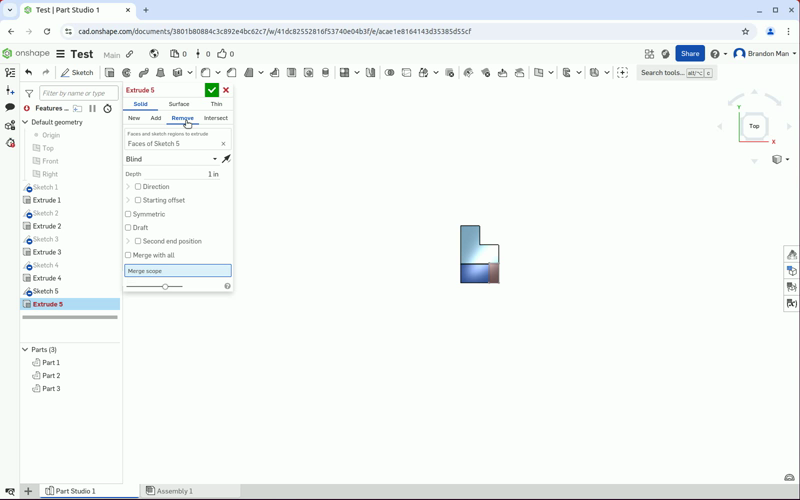
key(tab, 4)
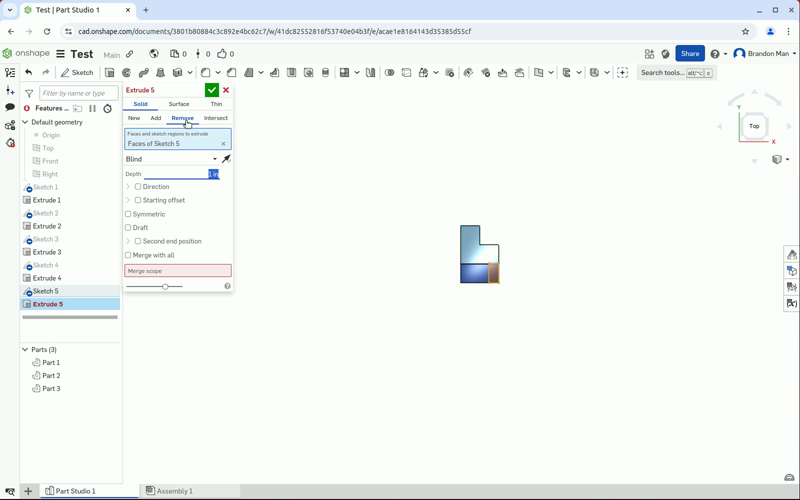
text(5.777)
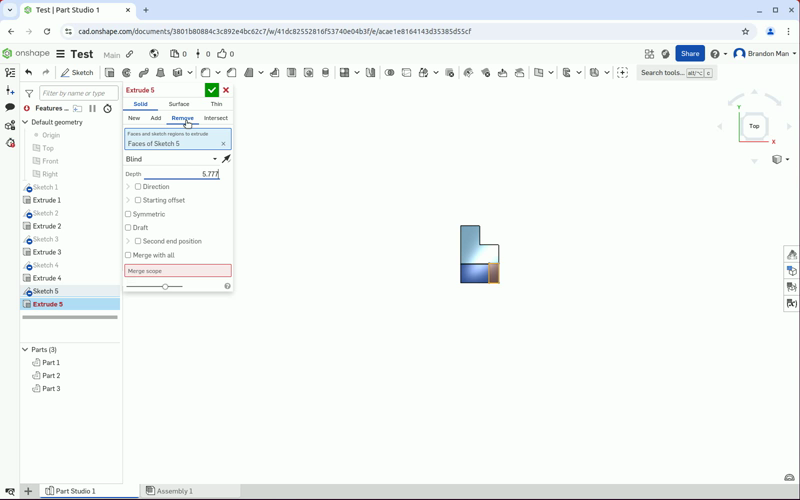
key(tab, 6)
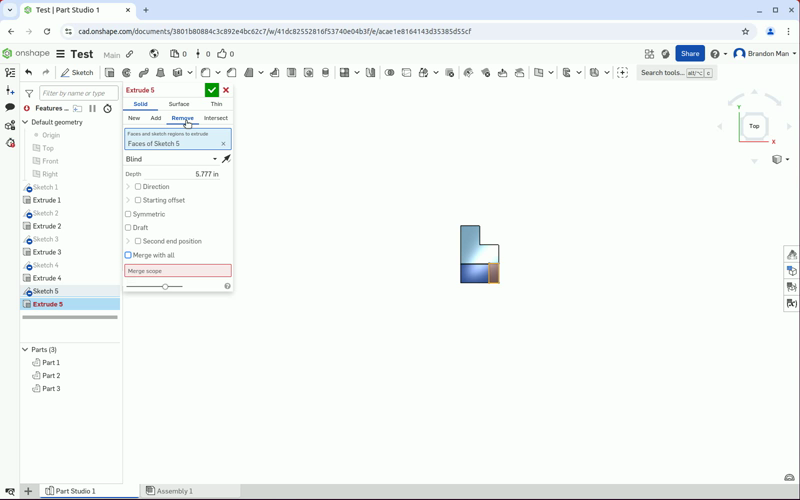
key(space)
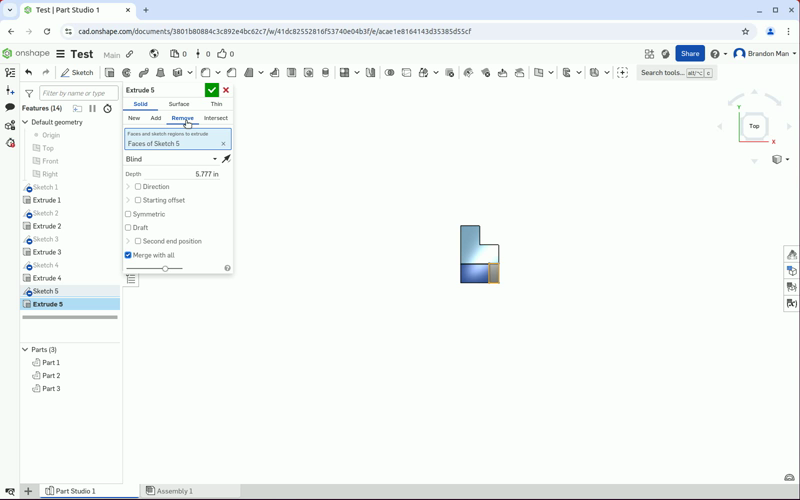
key(enter)
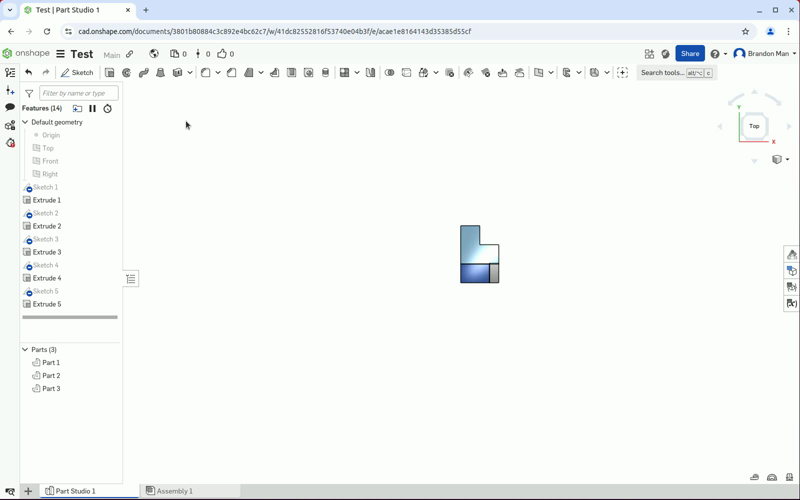
key(shift+h)
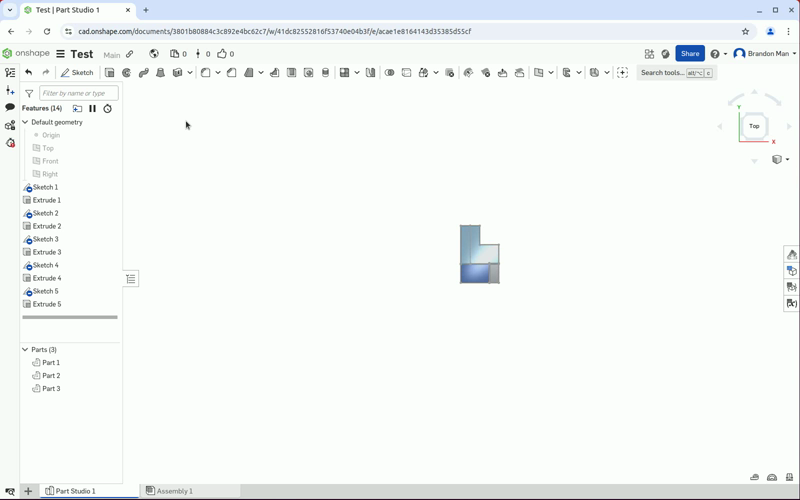
key(shift+h)
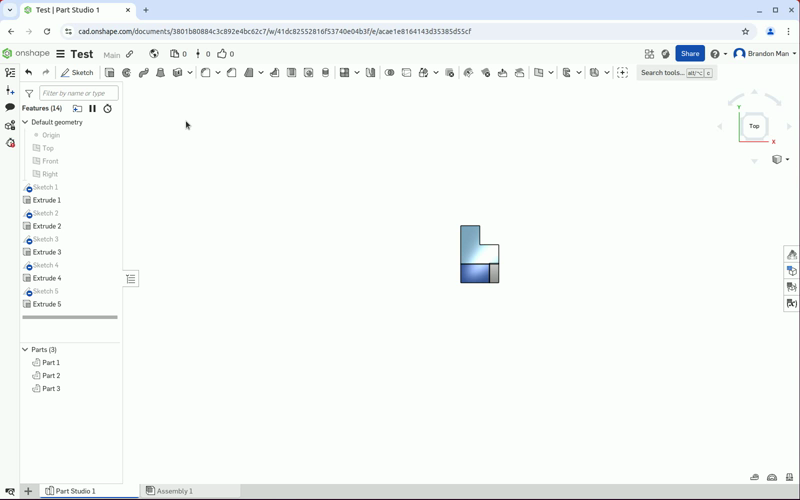
mouse_move(73, 189)
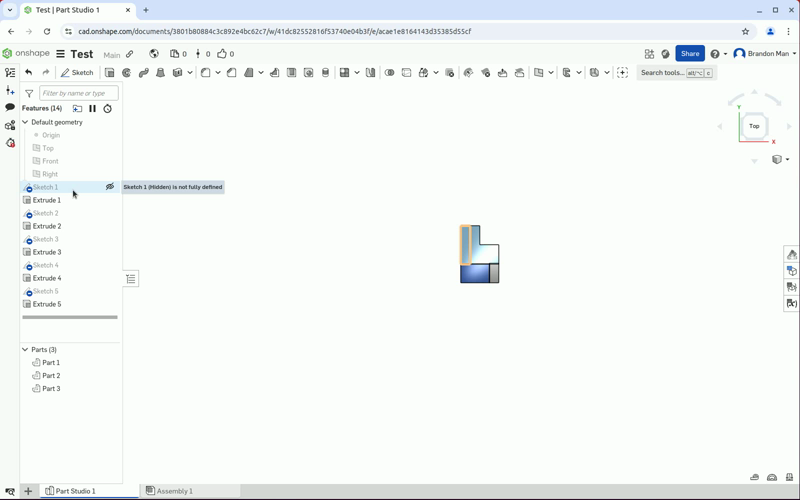
click(73, 189)
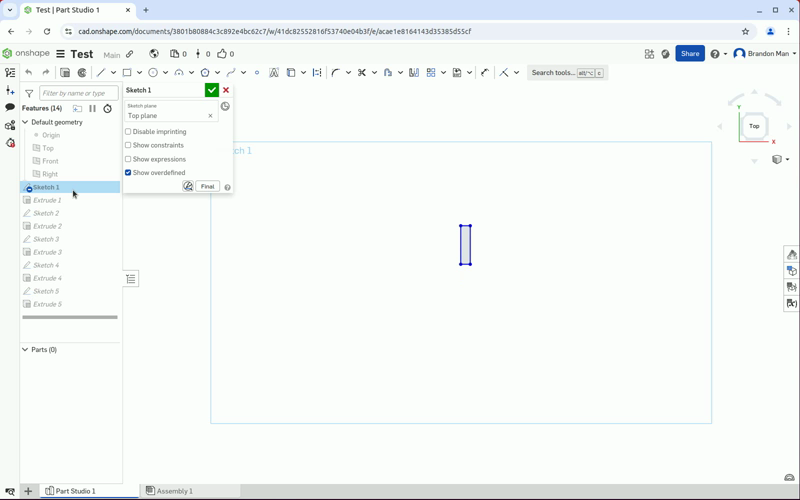
mouse_move(229, 92)
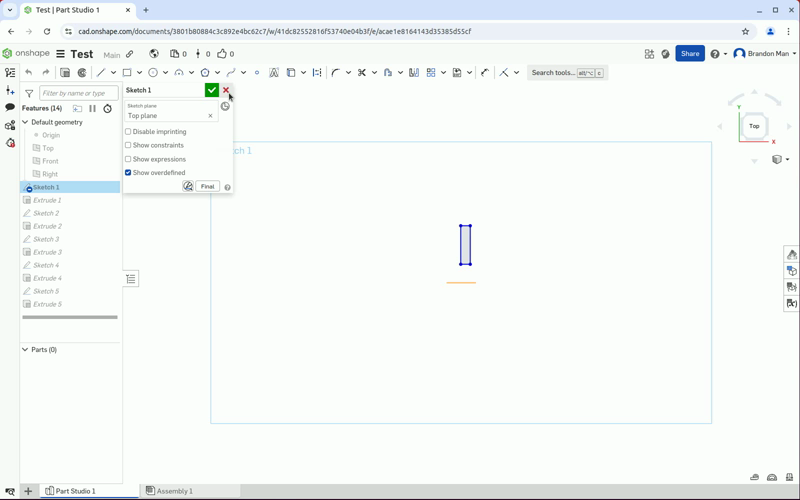
click(229, 92)
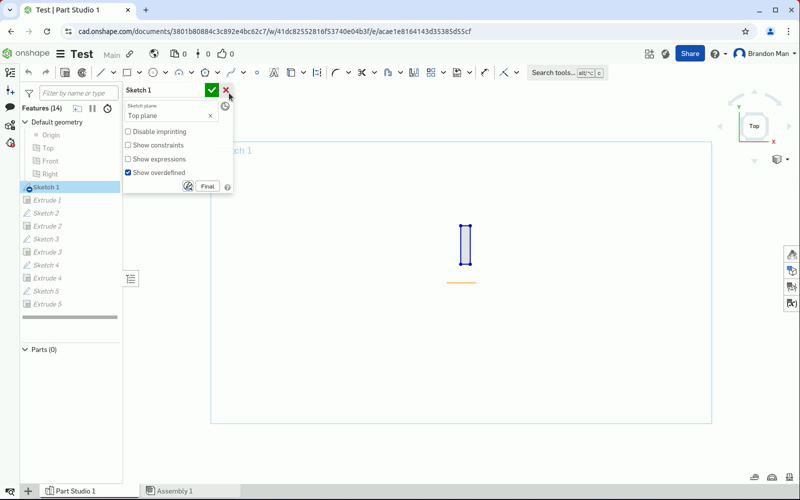
key(shift+s)
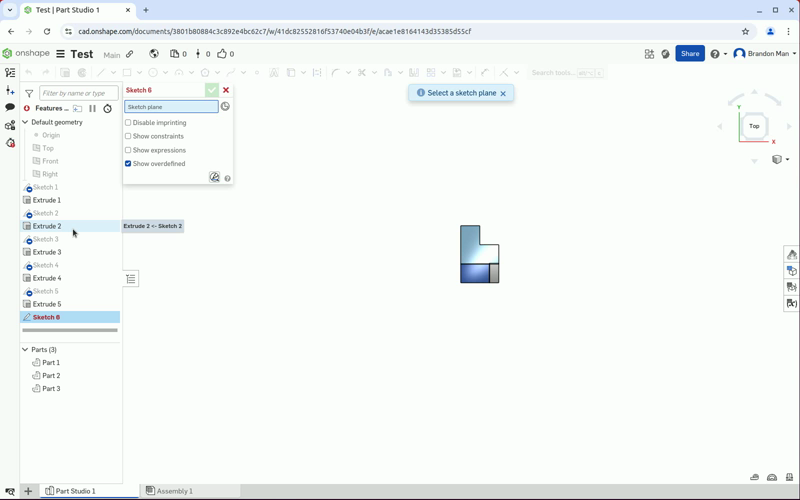
scroll(3)
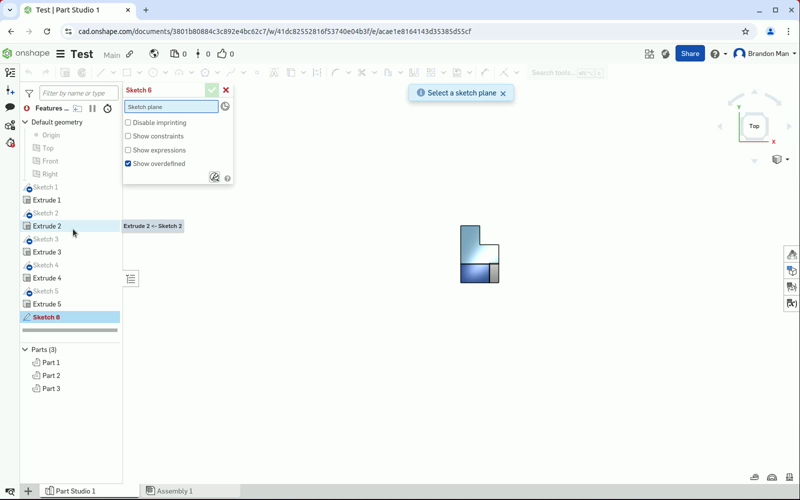
mouse_move(73, 150)
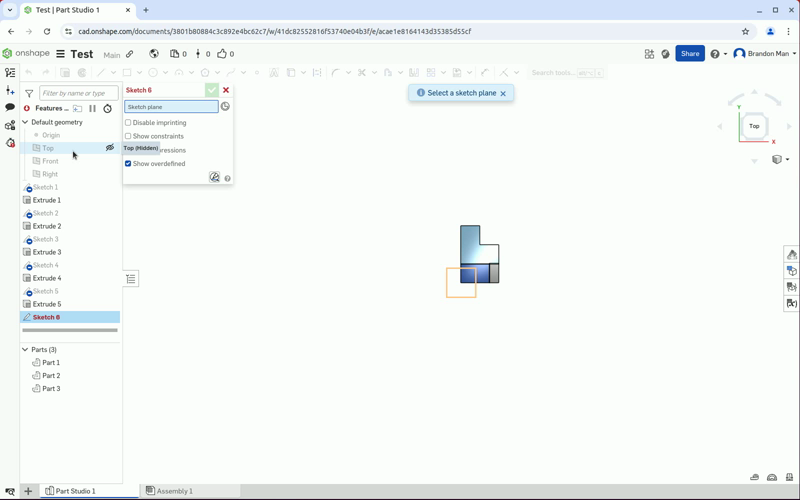
click(73, 150)
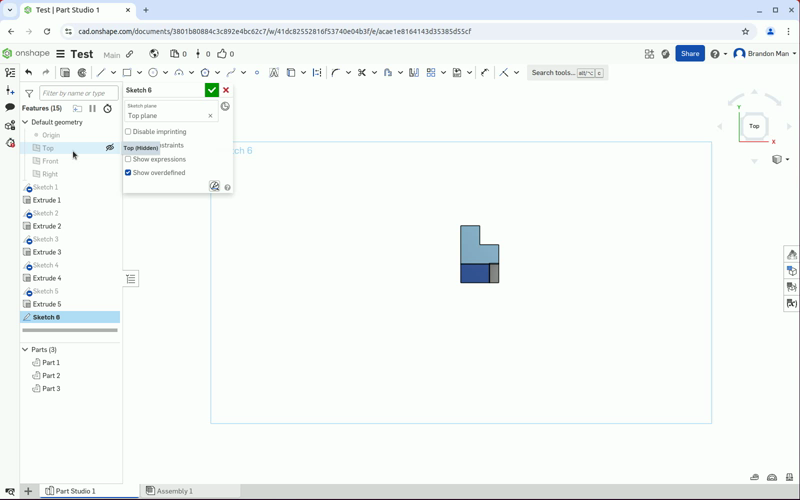
mouse_move(73, 352)
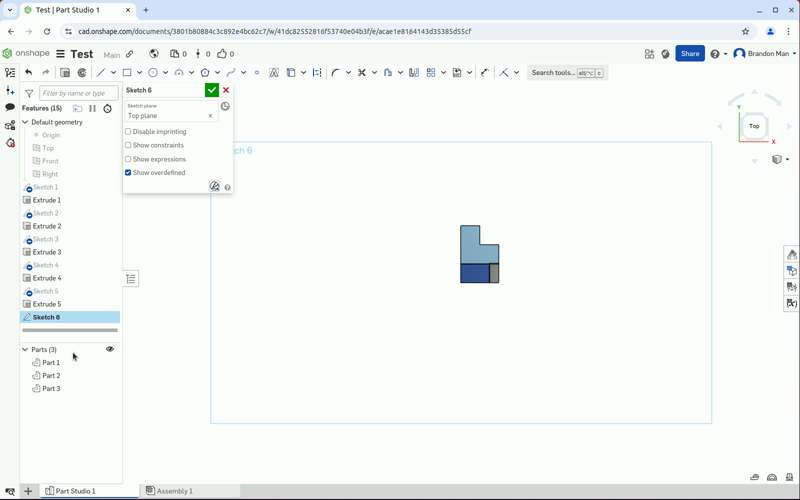
key(y)
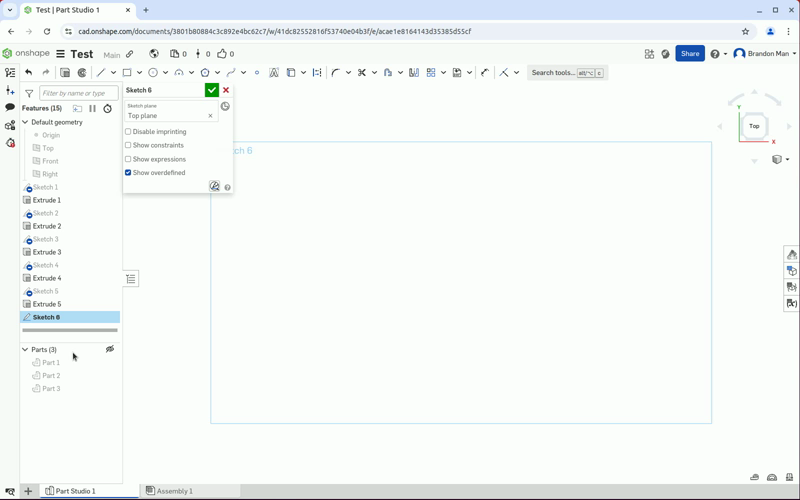
key(l)
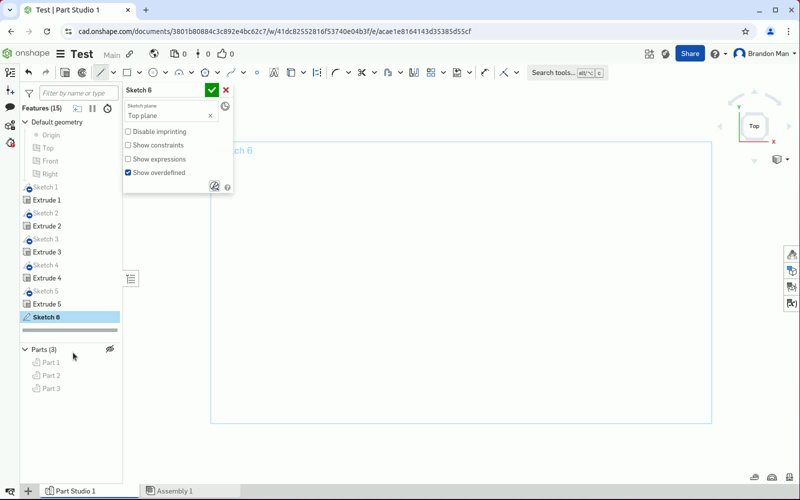
key_down(shift)
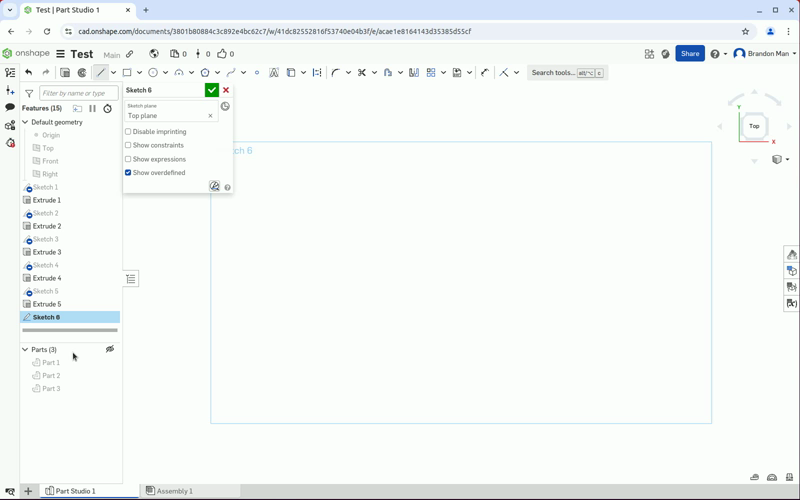
mouse_move(470, 264)
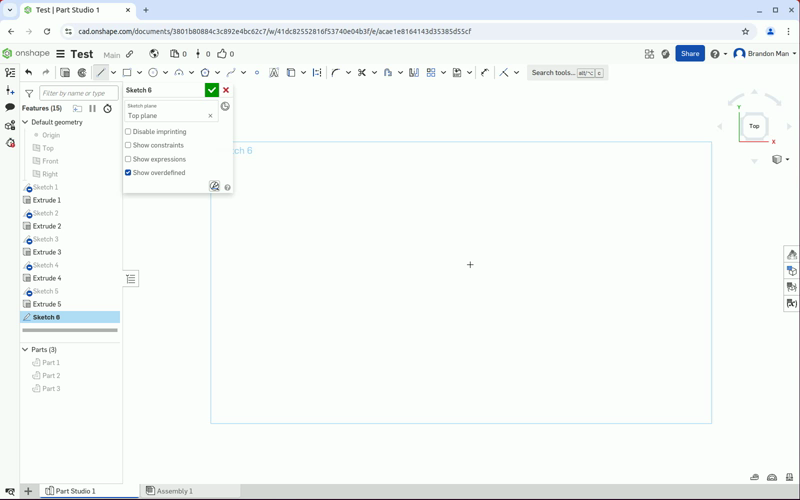
click(470, 264)
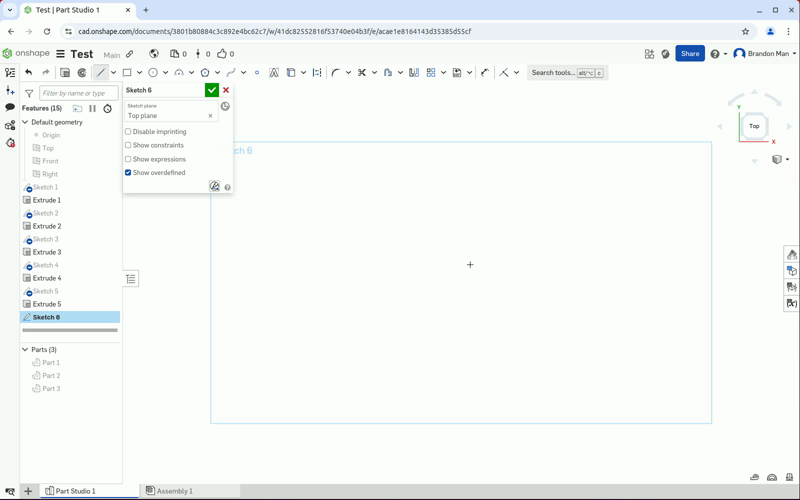
key_up(shift)
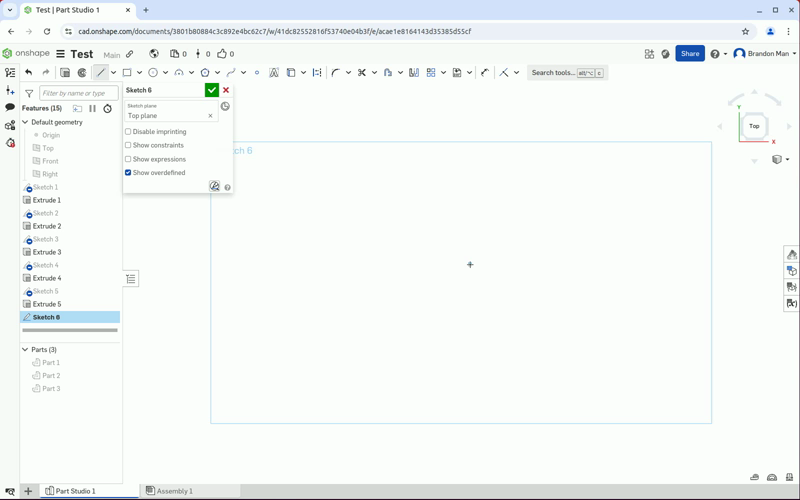
key_down(shift)
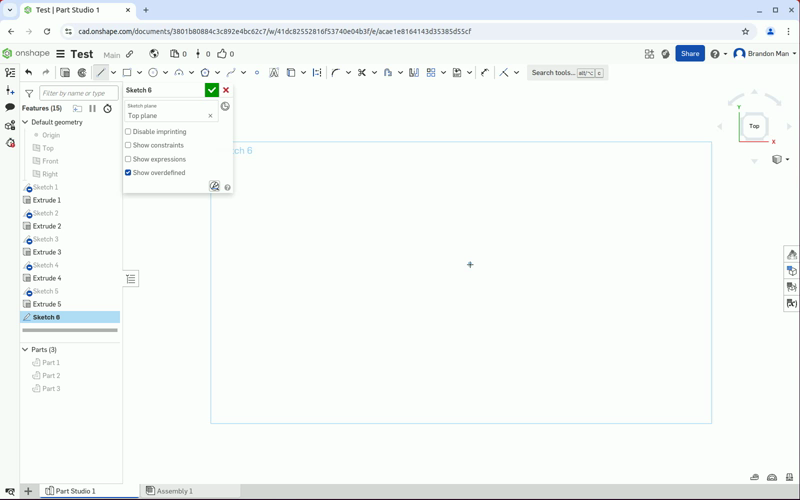
mouse_move(500, 264)
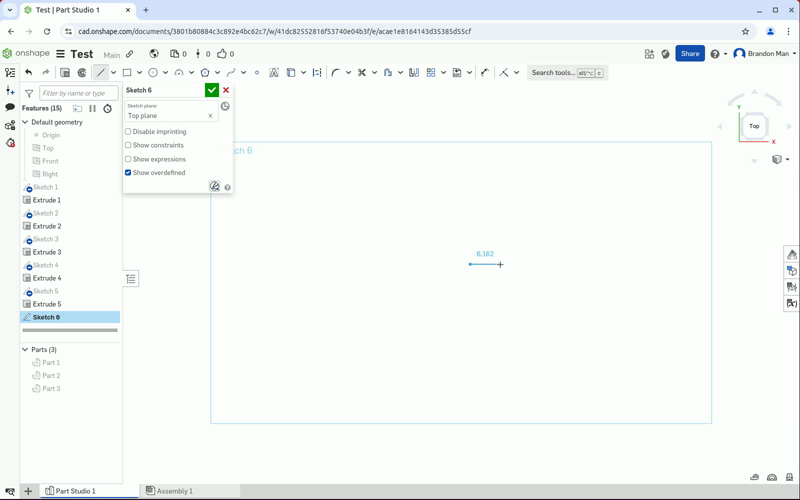
mouse_move(489, 264)
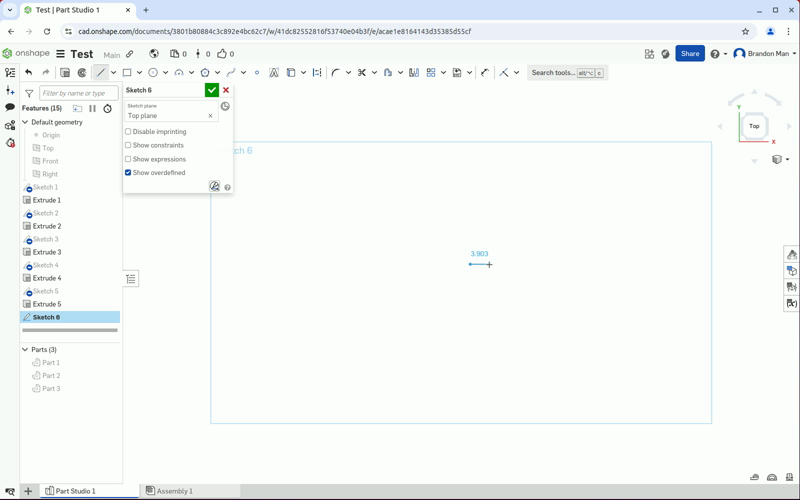
click(489, 264)
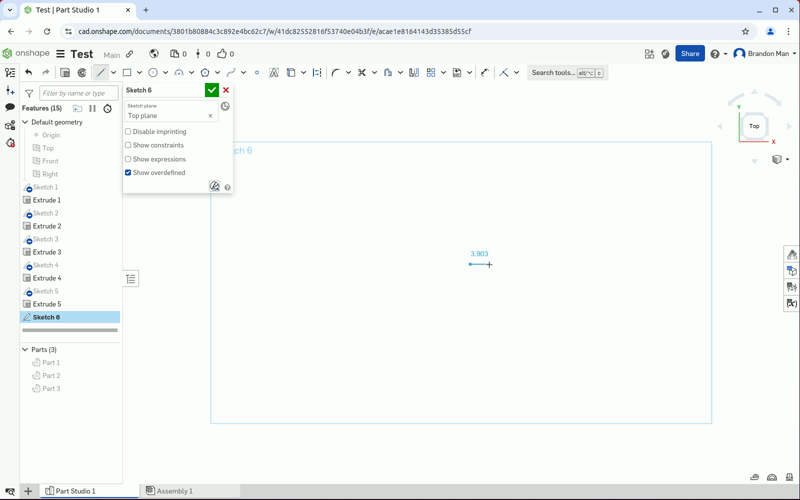
key_up(shift)
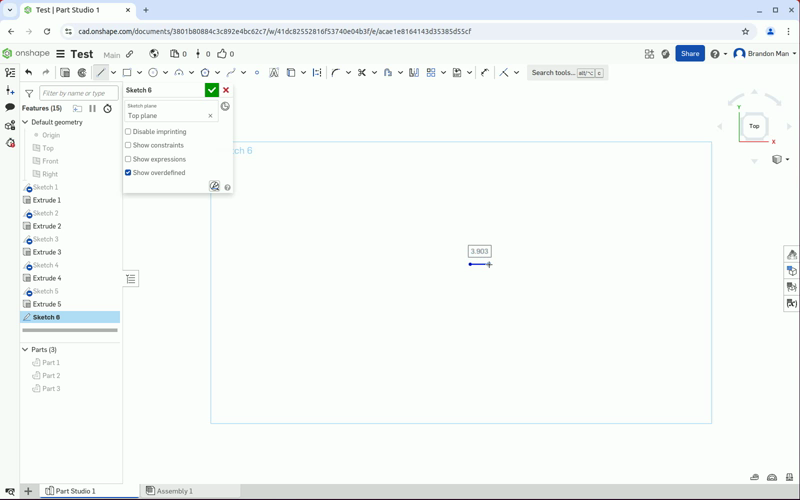
key_down(shift)
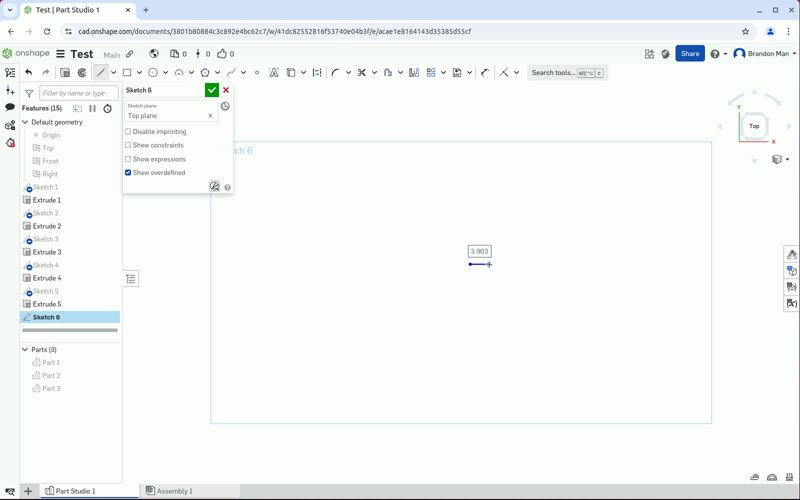
mouse_move(519, 264)
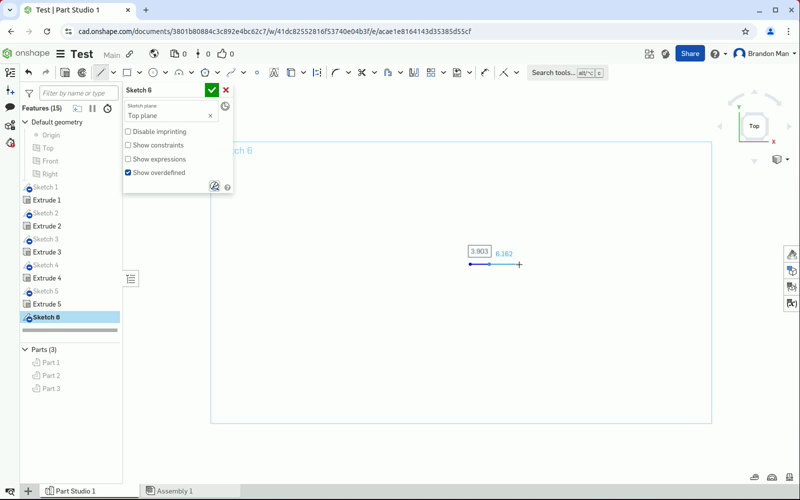
mouse_move(498, 264)
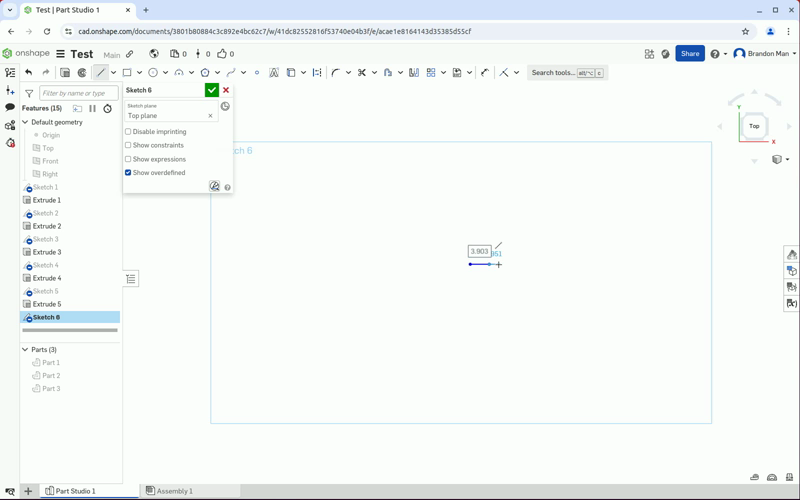
click(498, 264)
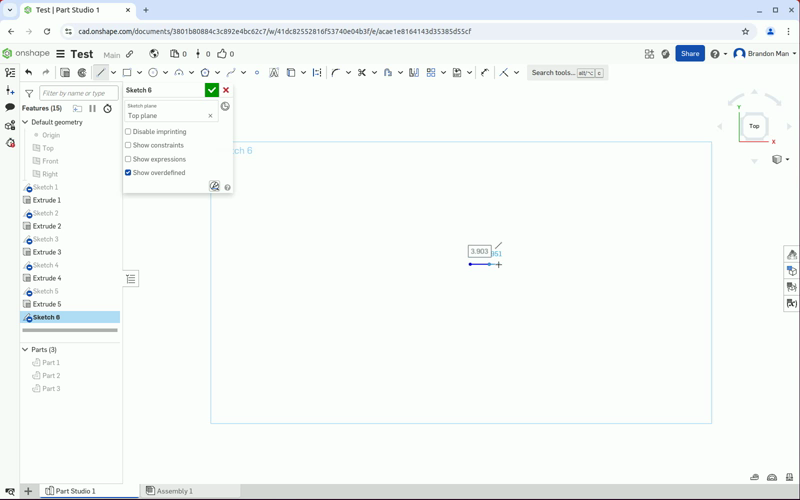
key_up(shift)
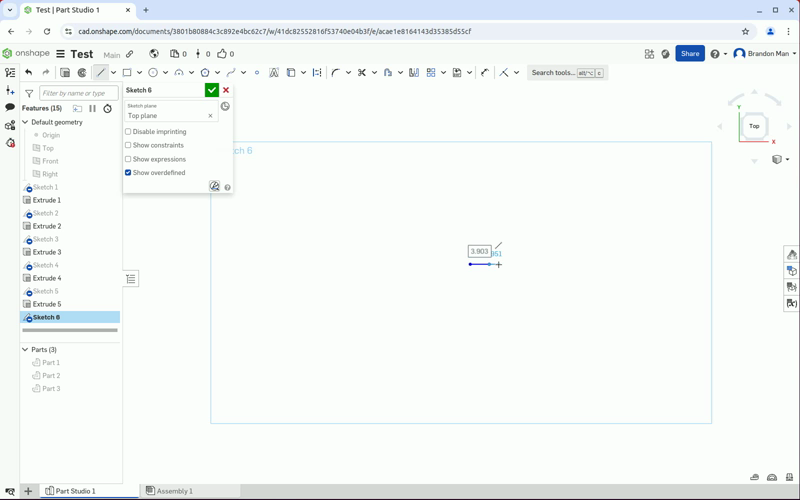
key_down(shift)
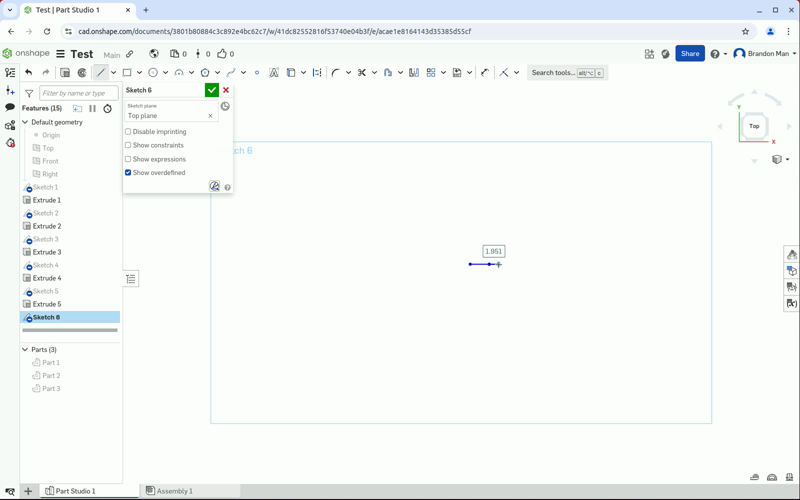
mouse_move(528, 264)
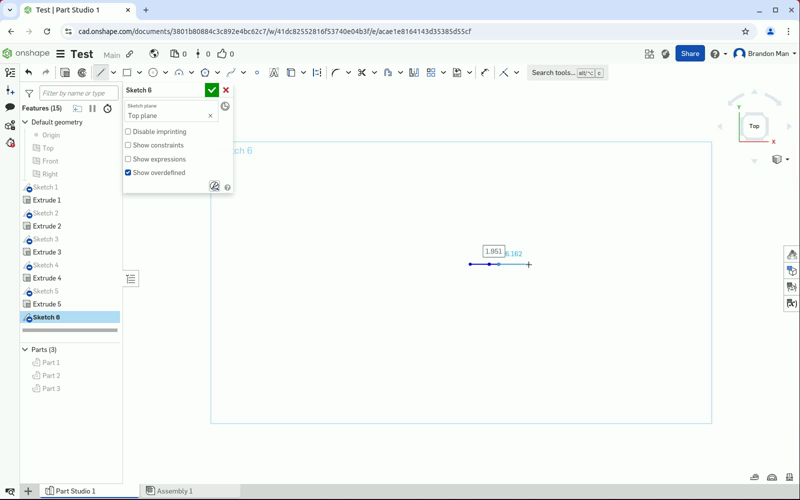
mouse_move(498, 244)
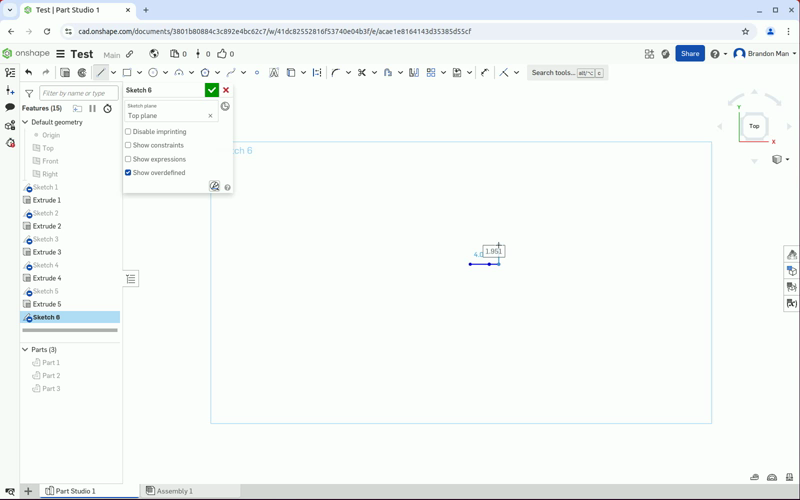
click(498, 244)
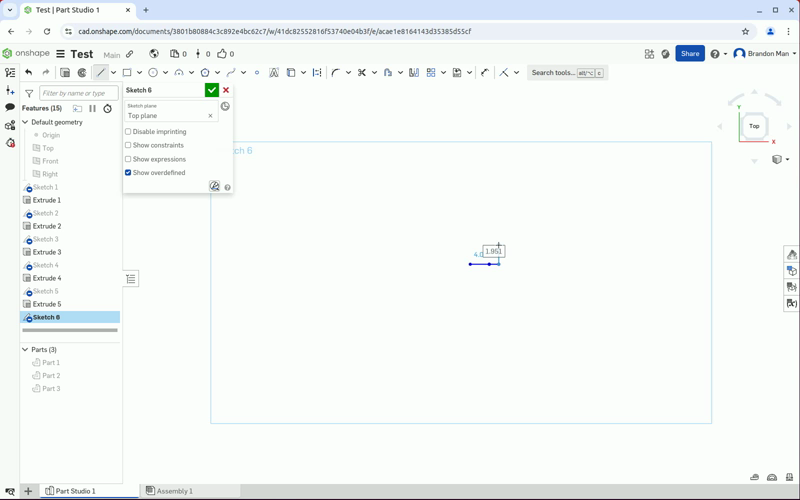
key_up(shift)
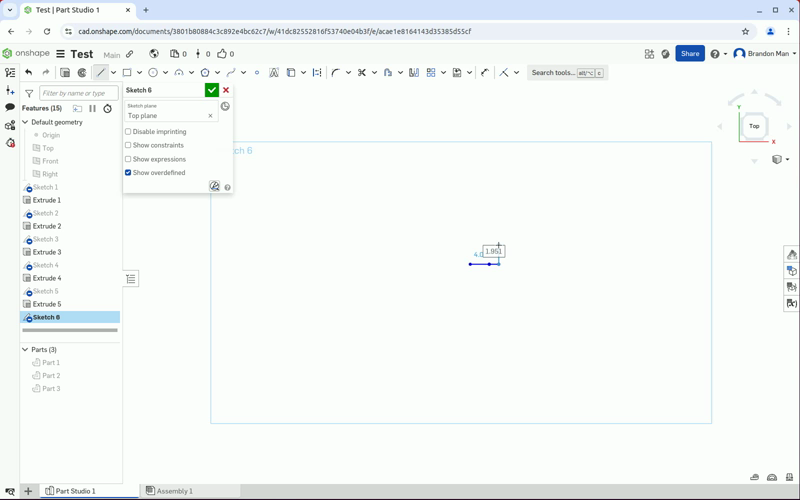
key_down(shift)
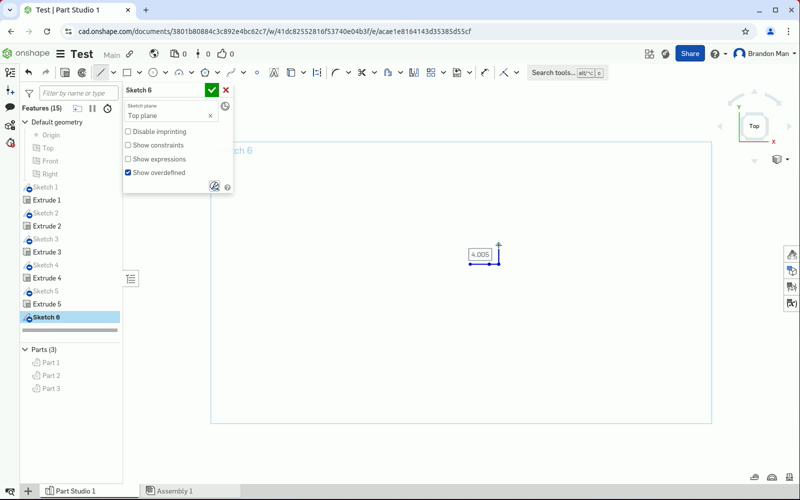
mouse_move(528, 244)
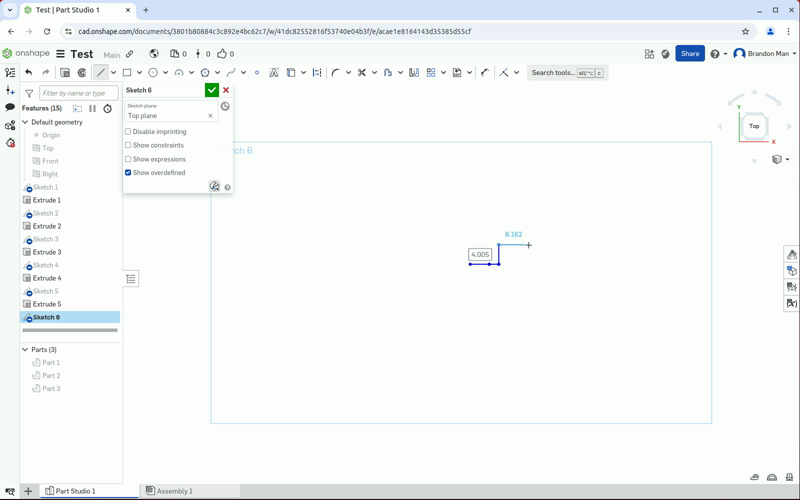
mouse_move(479, 244)
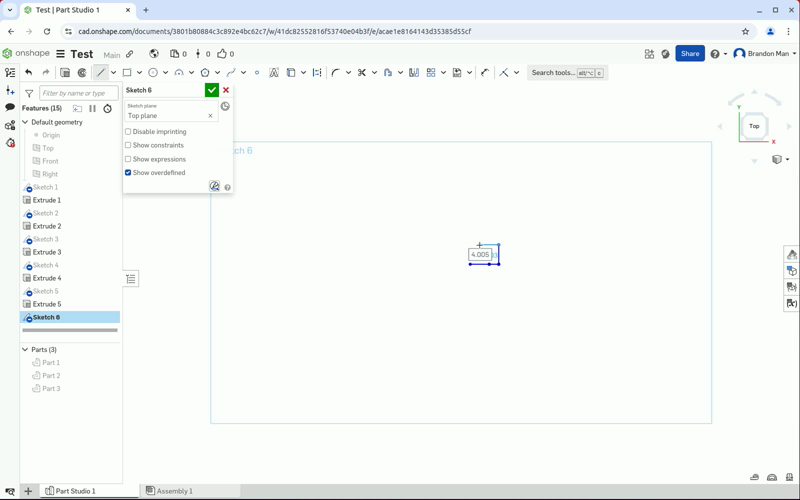
click(479, 244)
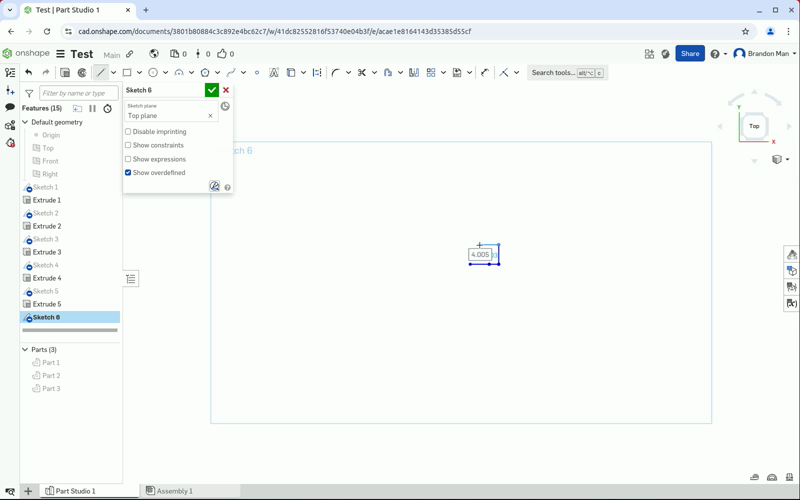
key_up(shift)
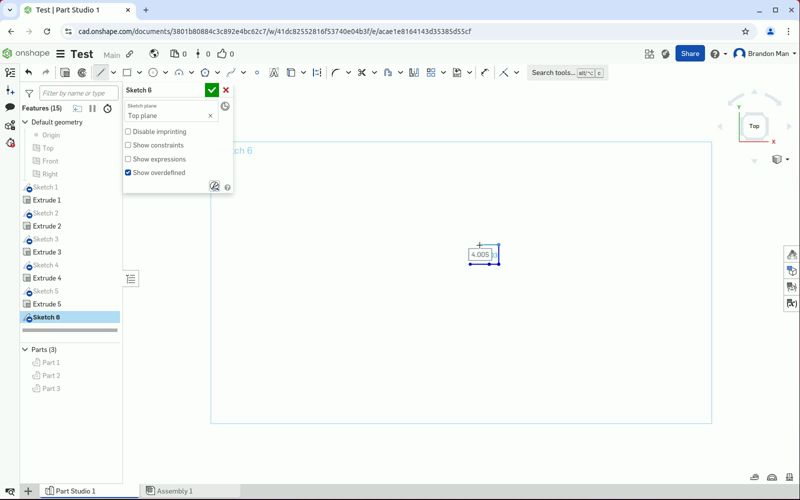
key_down(shift)
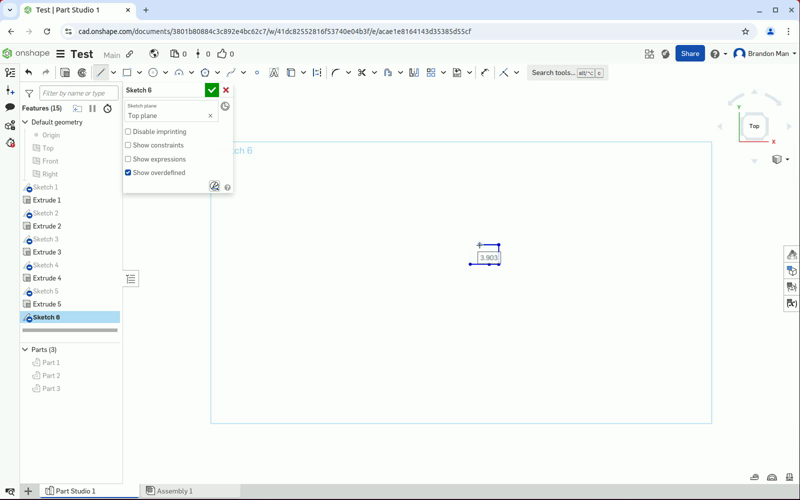
mouse_move(509, 244)
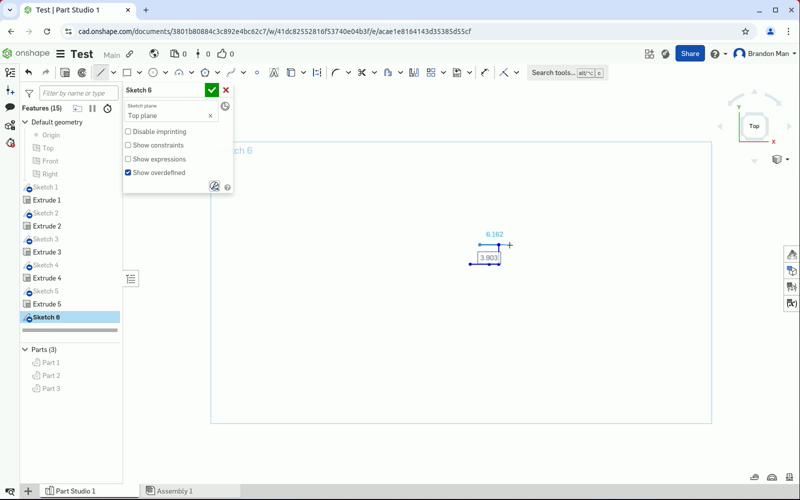
mouse_move(479, 225)
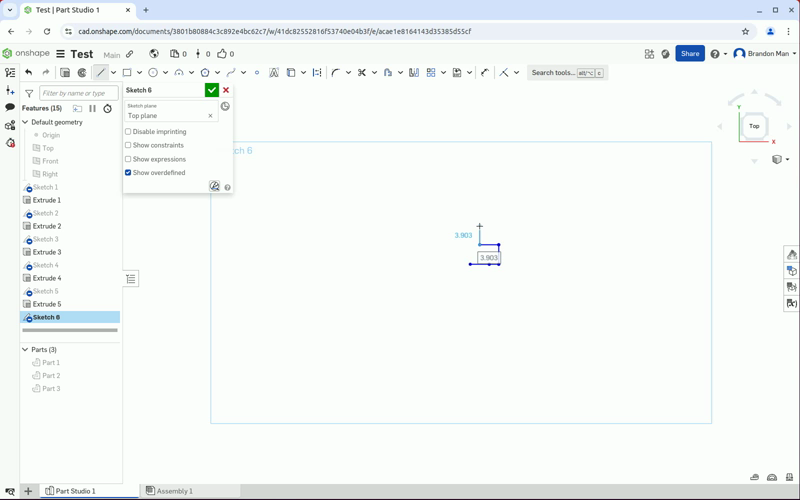
click(479, 225)
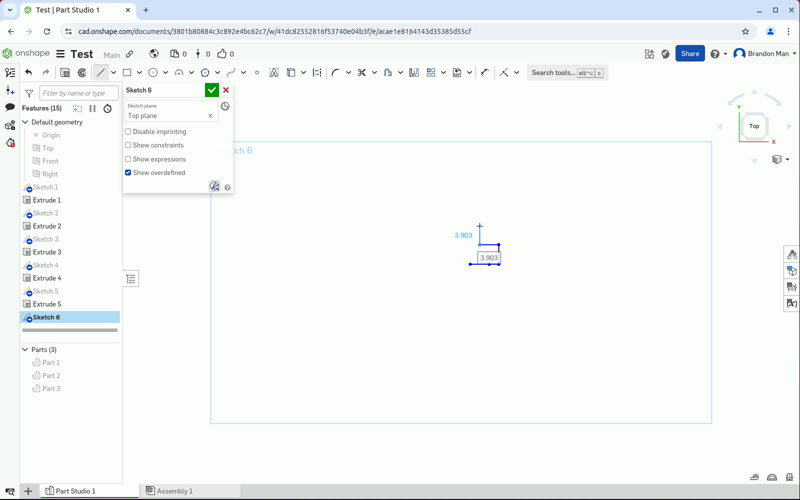
key_up(shift)
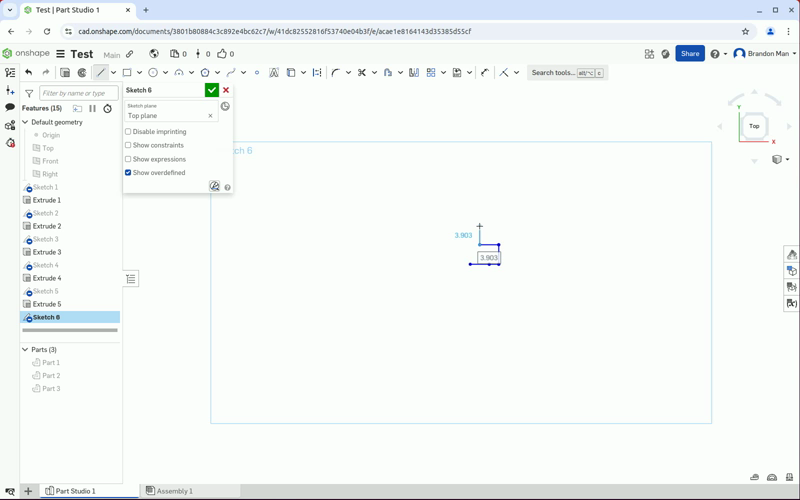
key_down(shift)
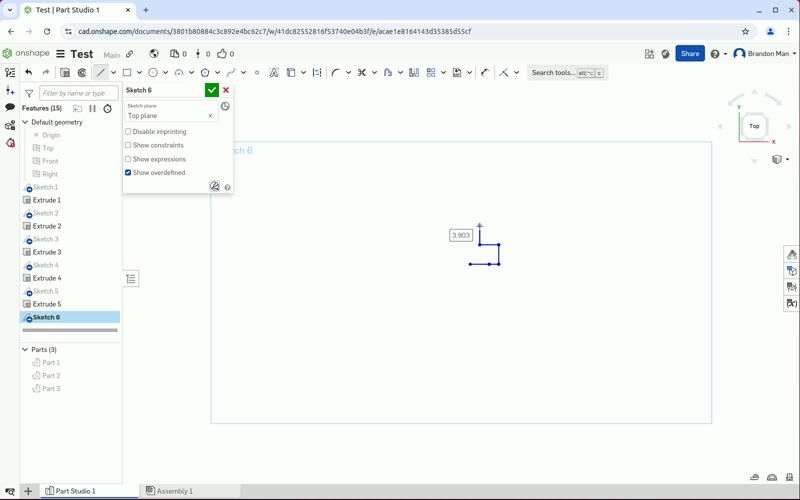
mouse_move(509, 225)
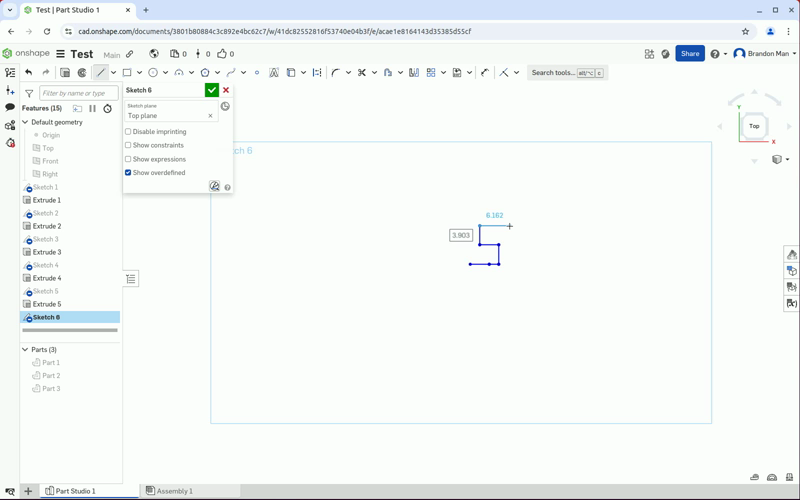
mouse_move(470, 225)
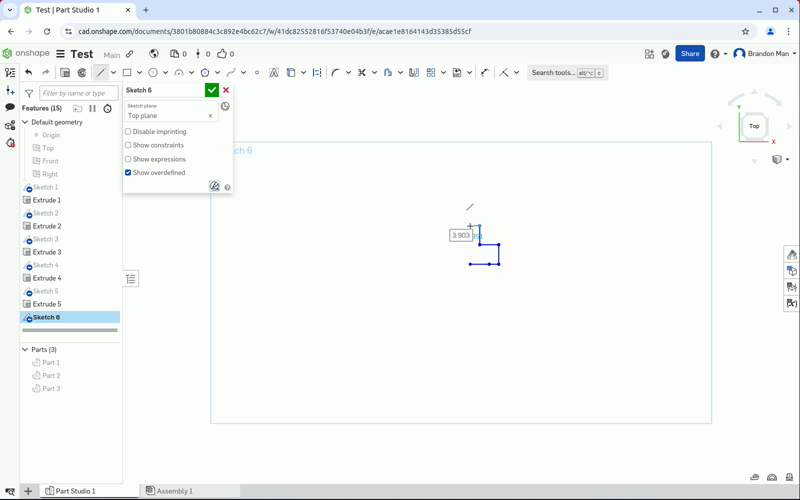
click(470, 225)
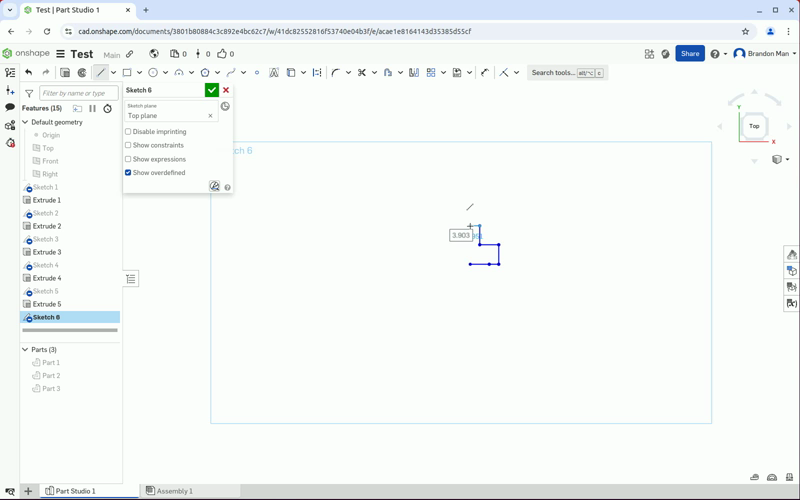
key_up(shift)
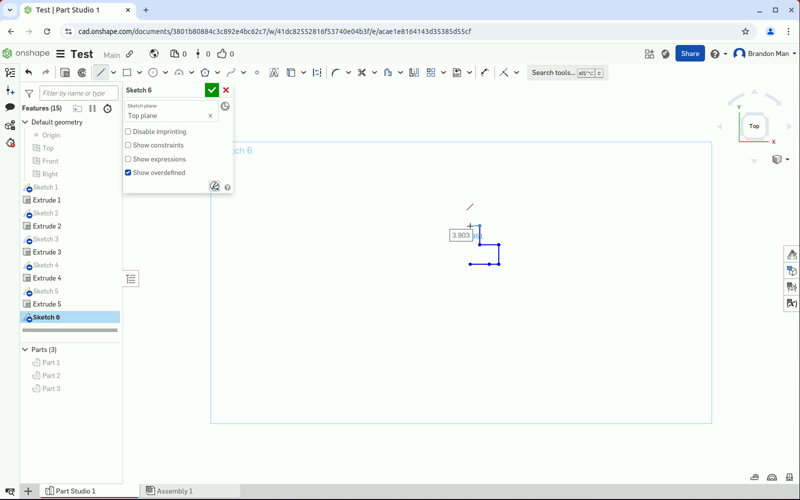
mouse_move(500, 225)
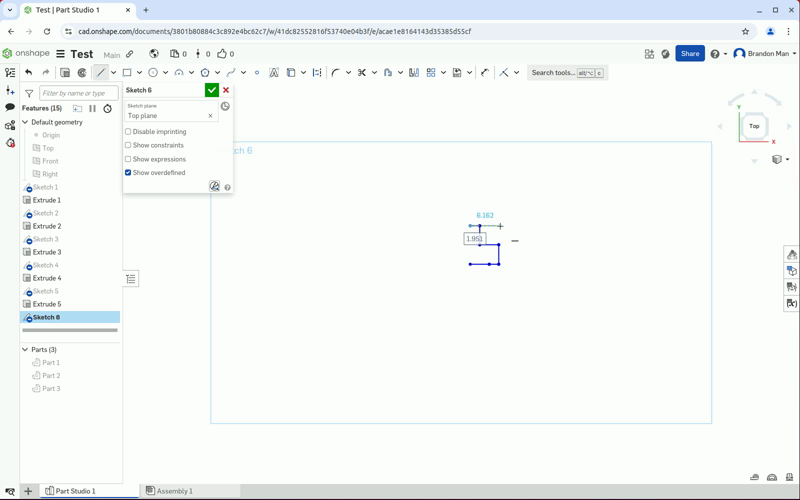
key_down(shift)
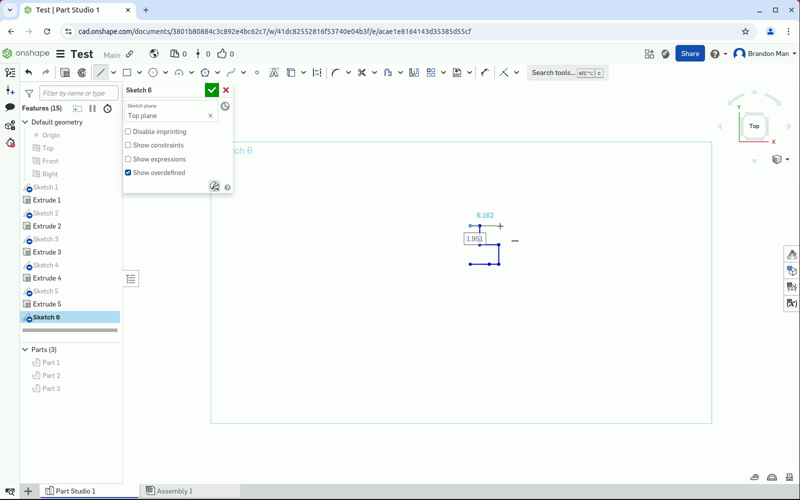
mouse_move(470, 264)
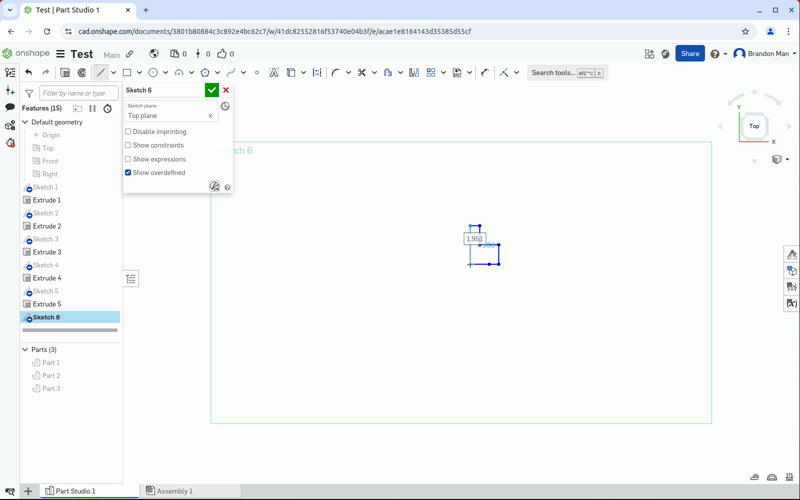
key_up(shift)
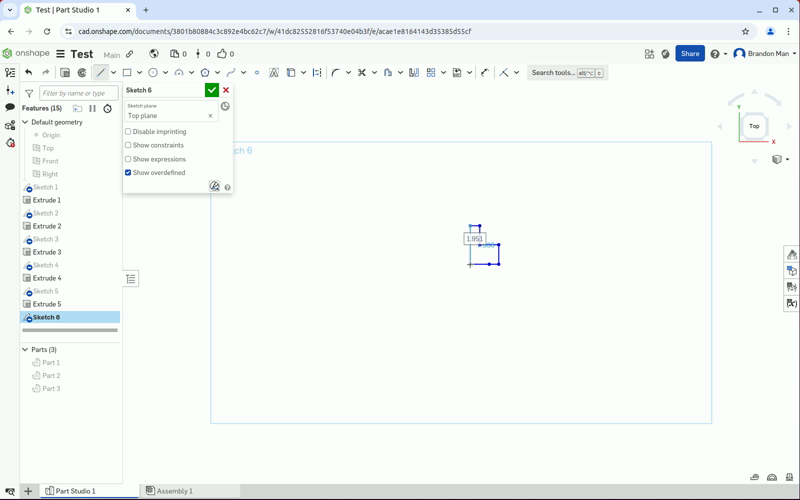
click(470, 264)
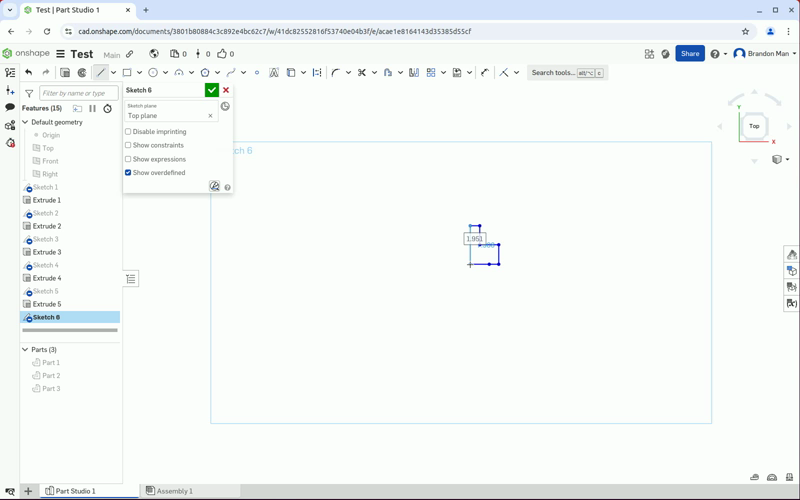
key(esc)
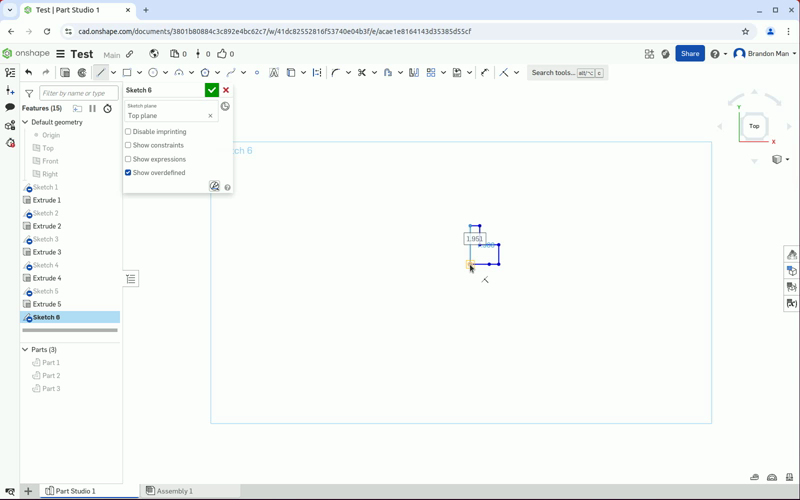
mouse_move(497, 253)
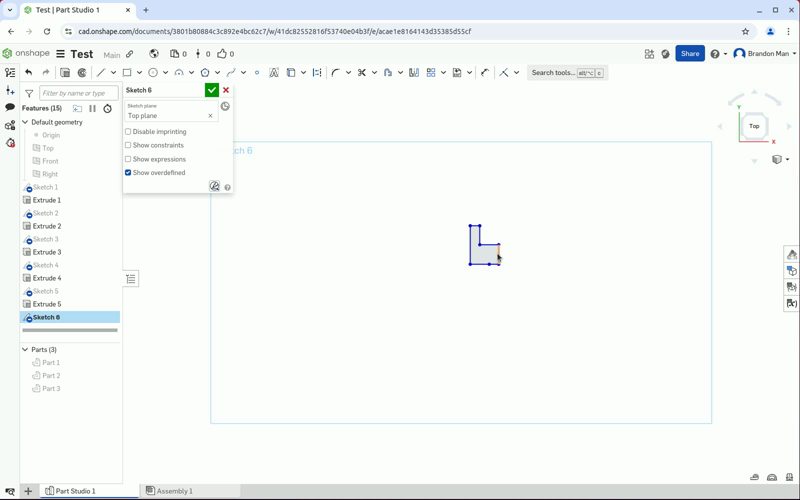
scroll(6)
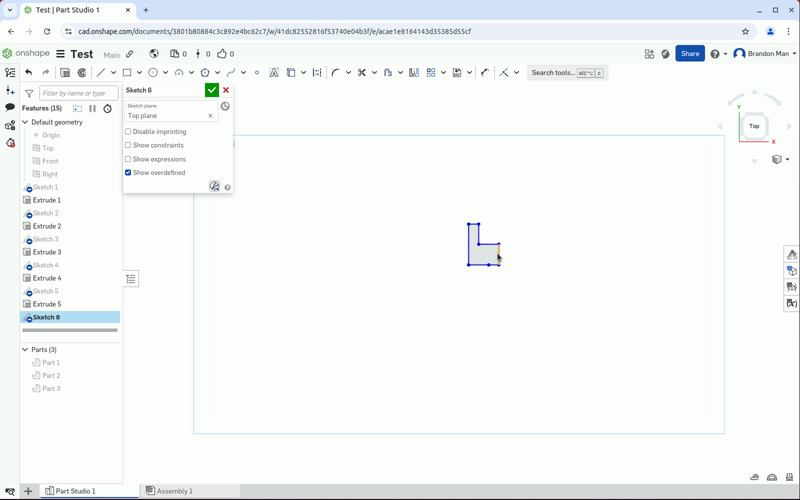
scroll(6)
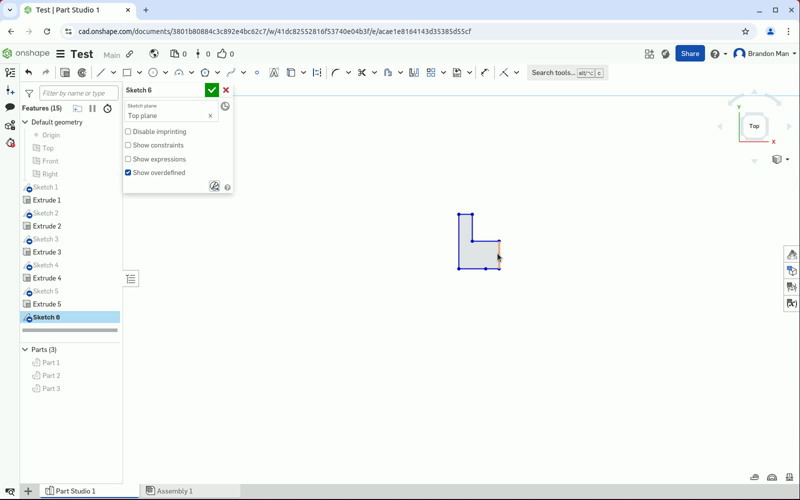
scroll(6)
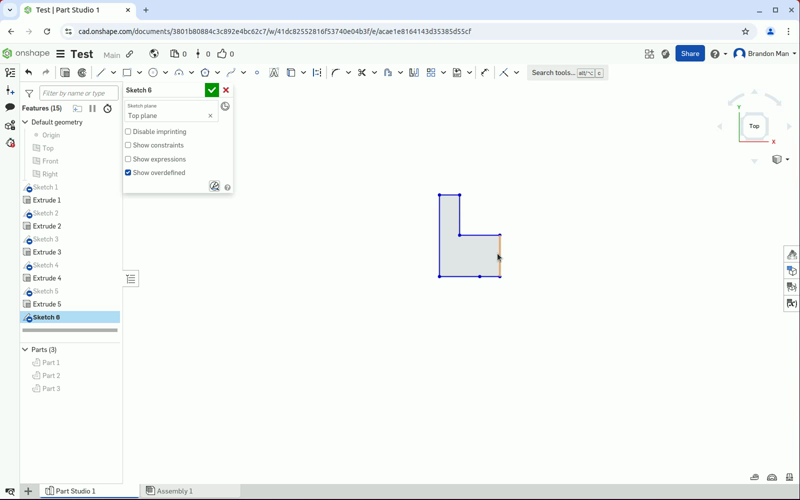
scroll(6)
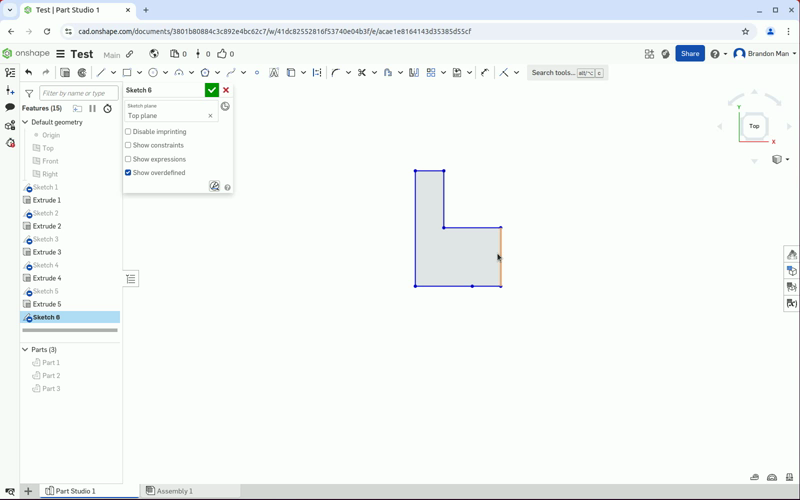
scroll(6)
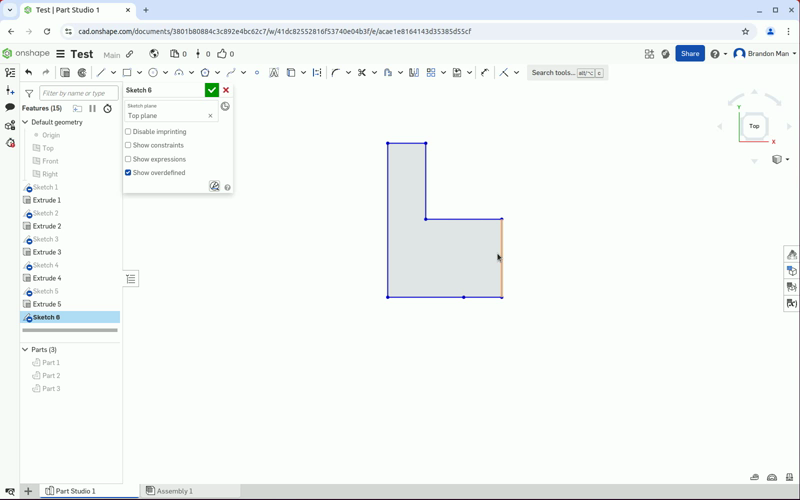
scroll(6)
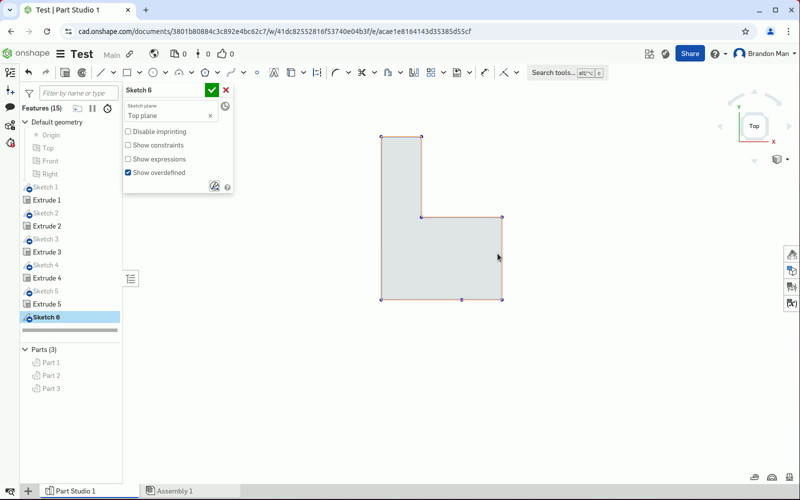
scroll(6)
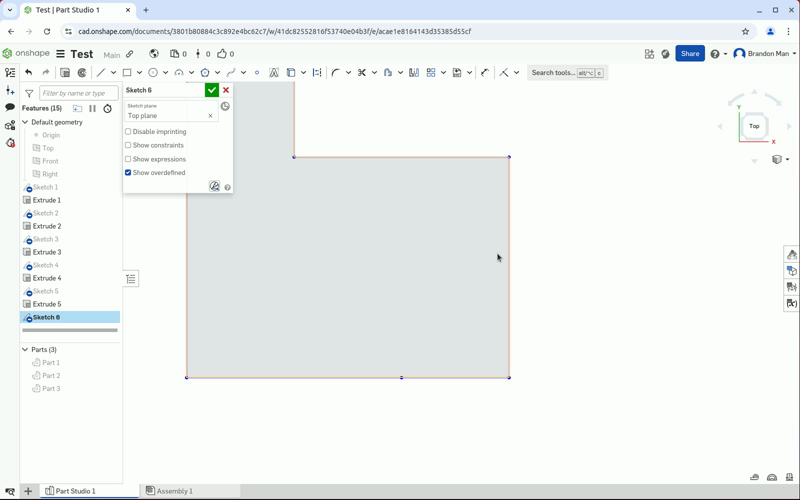
click(497, 253)
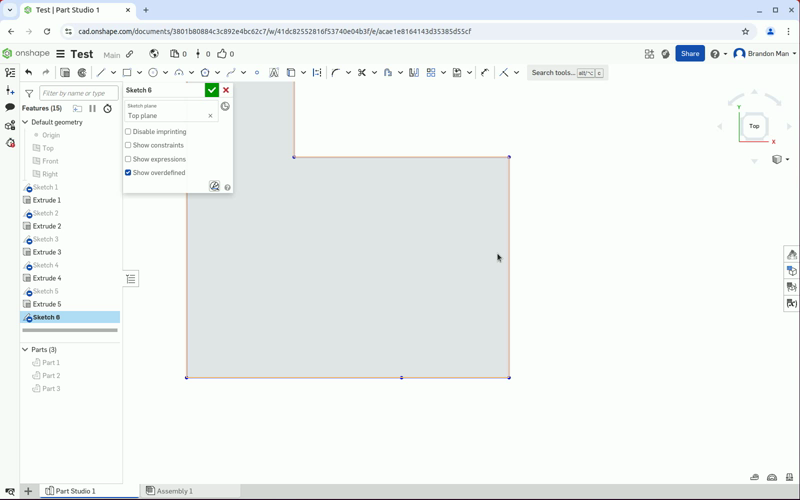
scroll(-6)
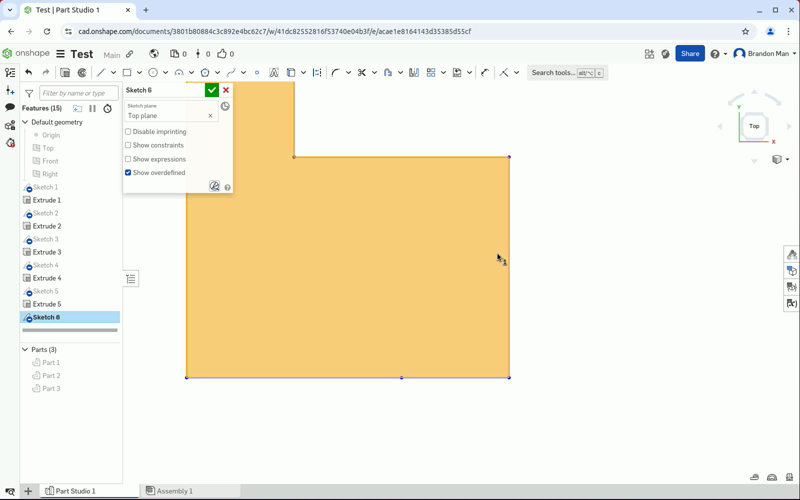
scroll(-6)
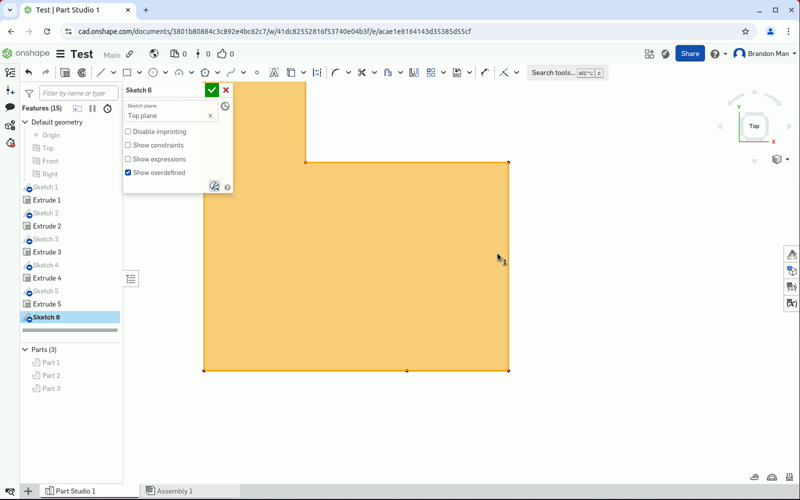
scroll(-6)
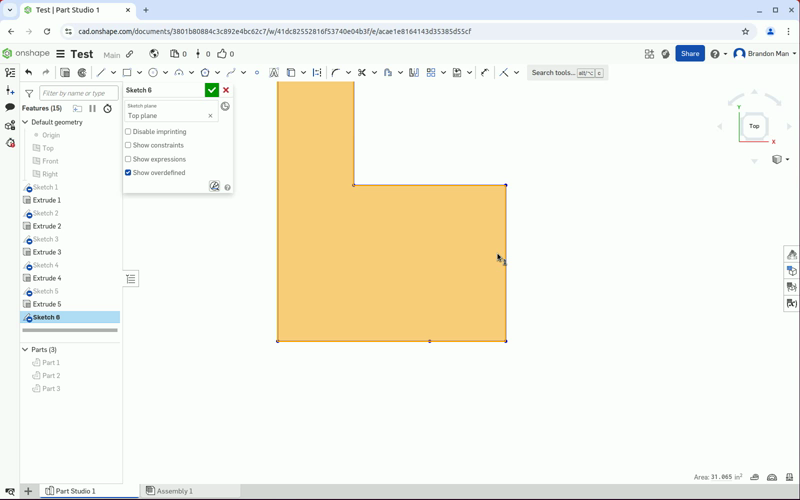
scroll(-6)
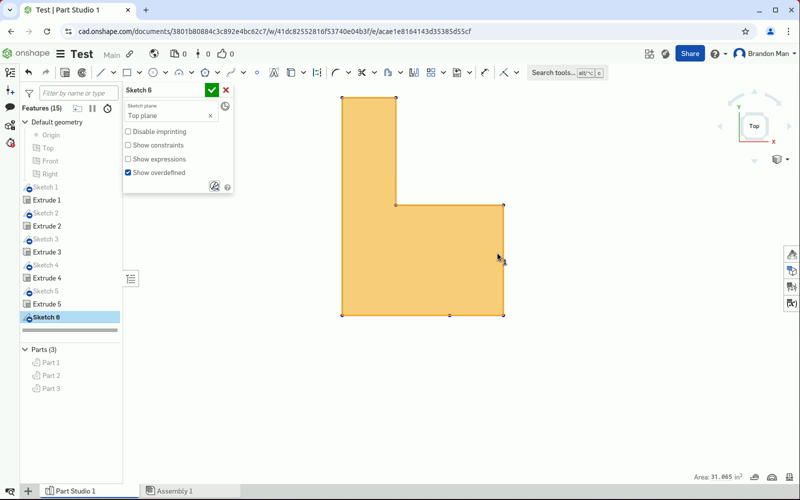
scroll(-6)
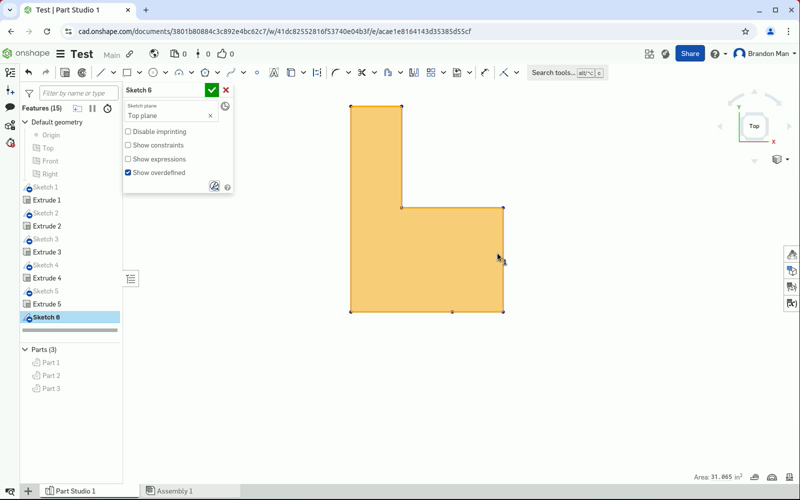
scroll(-6)
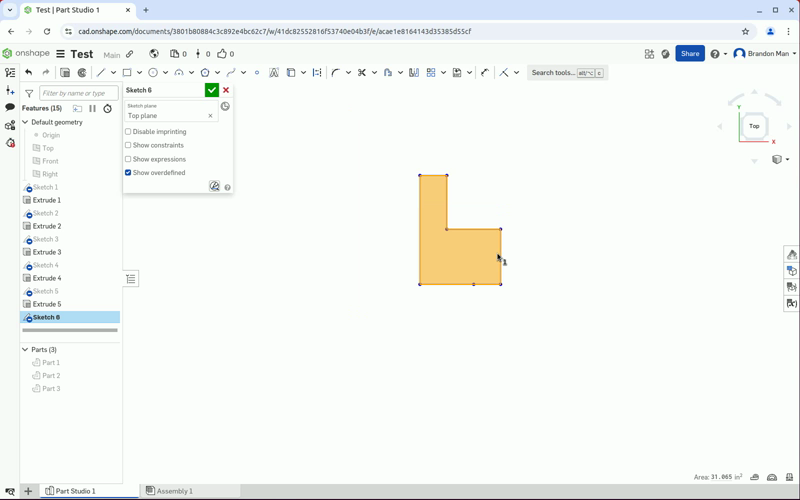
scroll(-6)
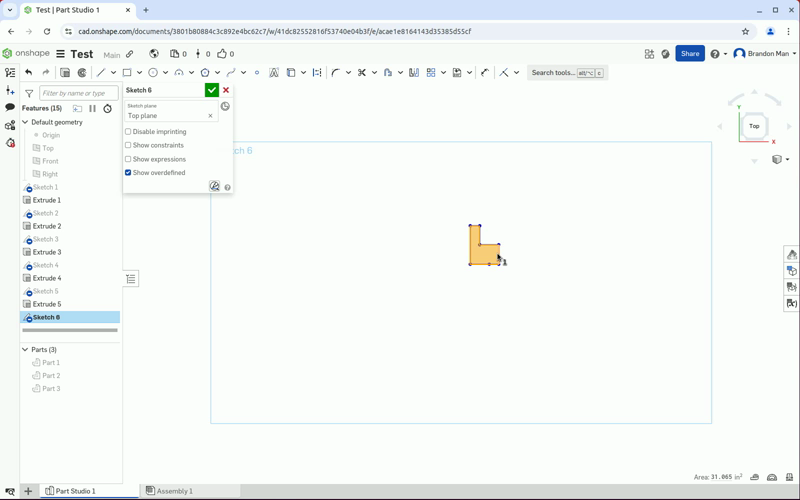
mouse_move(73, 352)
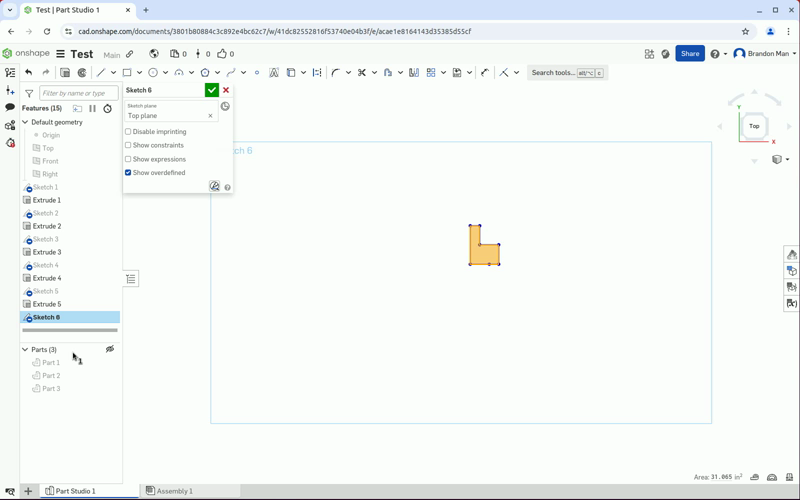
key(shift+y)
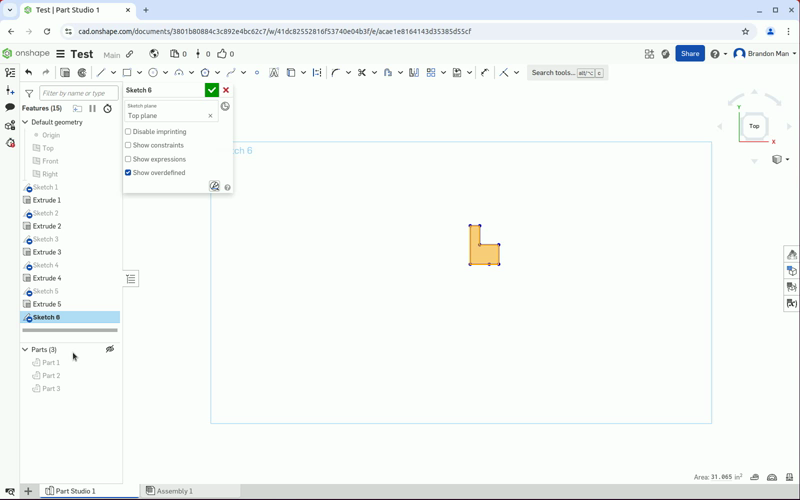
key(shift+e)
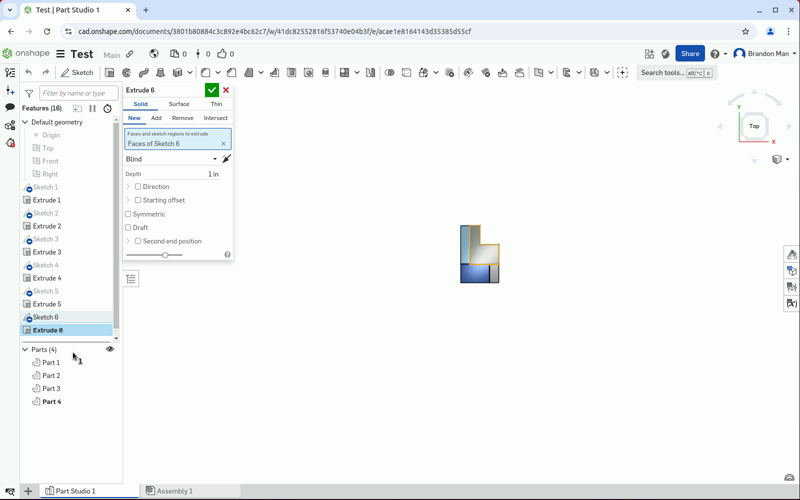
mouse_move(143, 106)
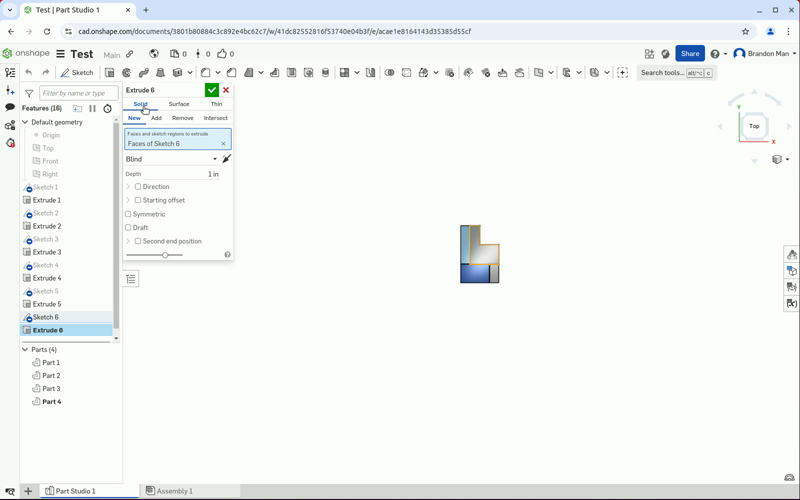
click(143, 106)
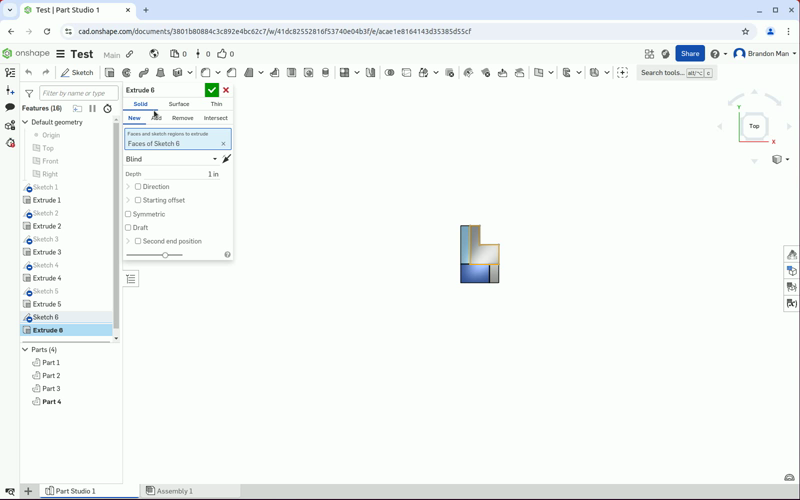
mouse_move(186, 120)
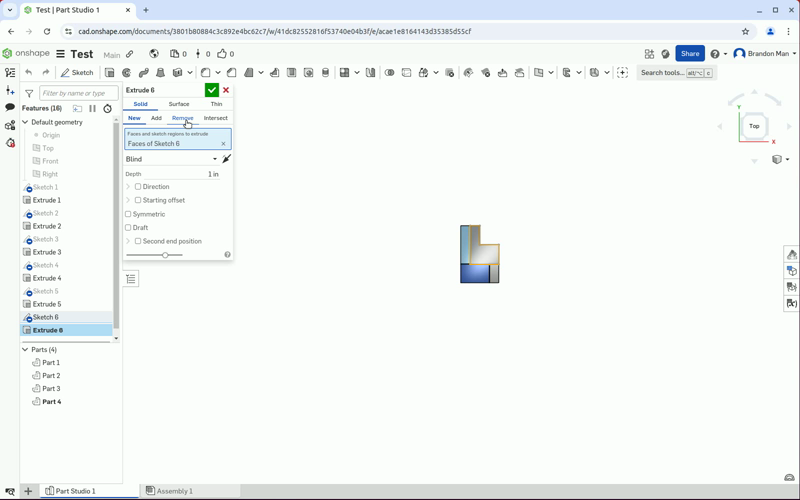
click(186, 120)
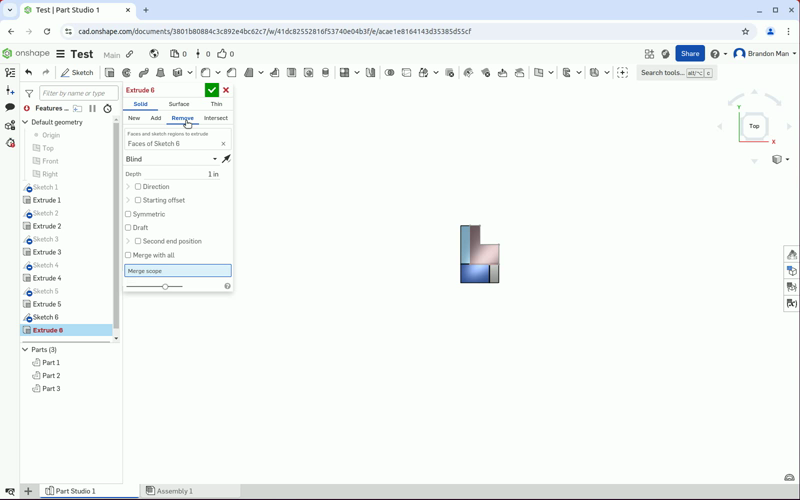
key(tab, 4)
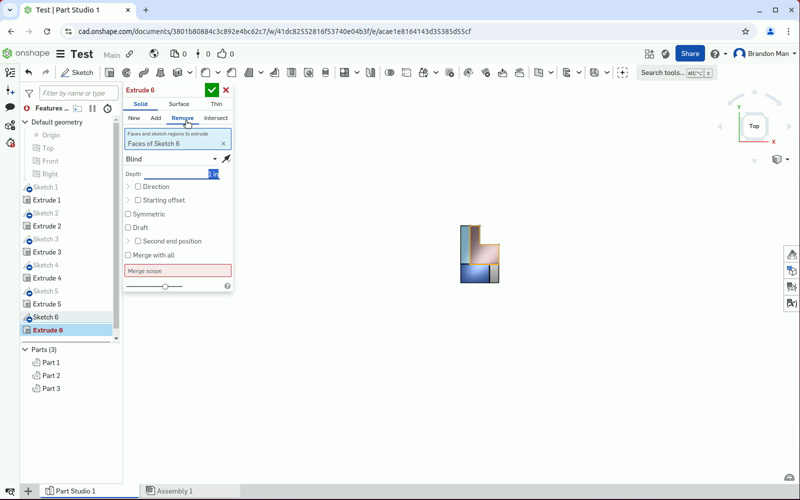
text(5.777)
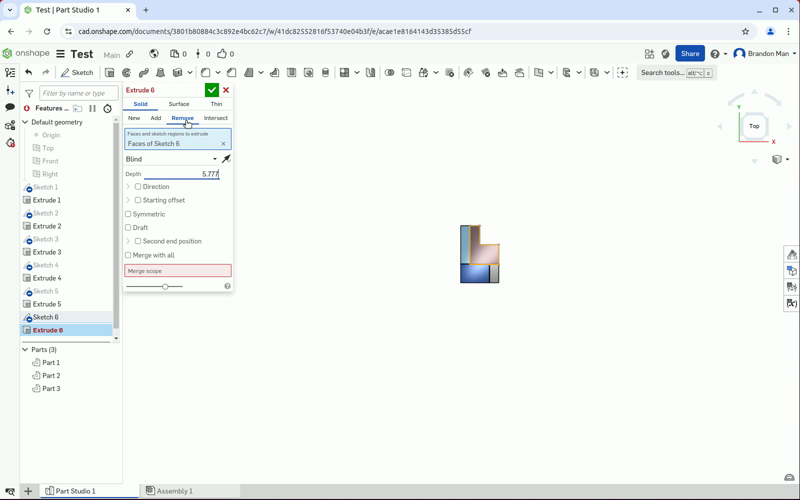
key(tab, 6)
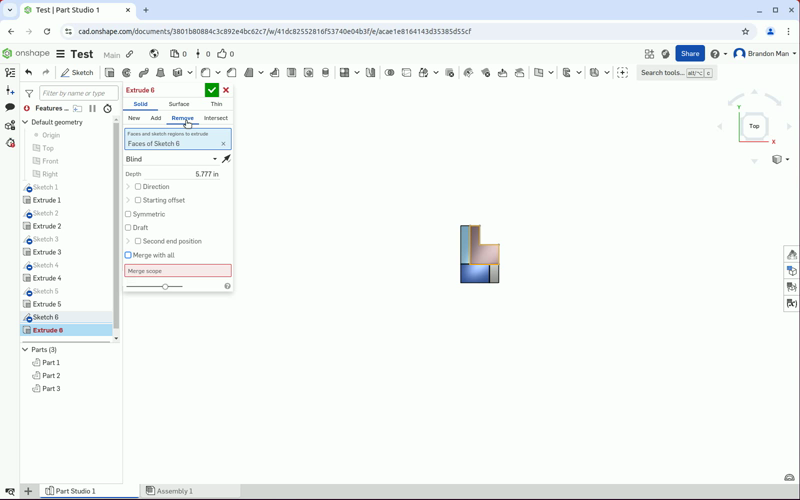
key(space)
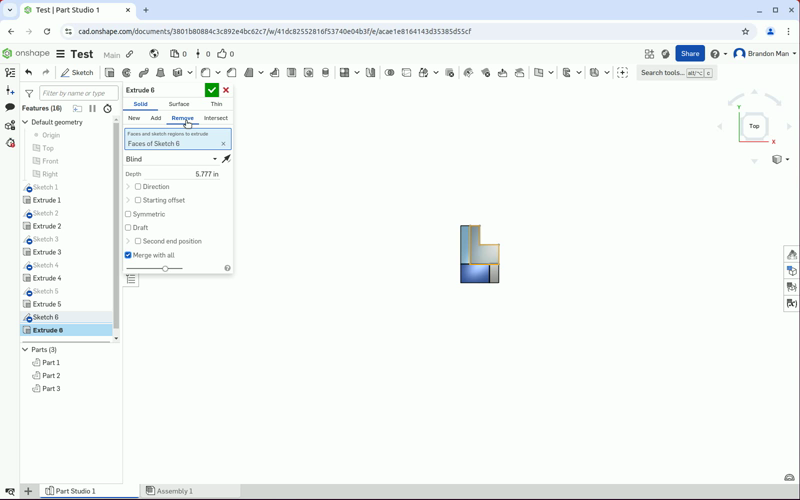
key(enter)
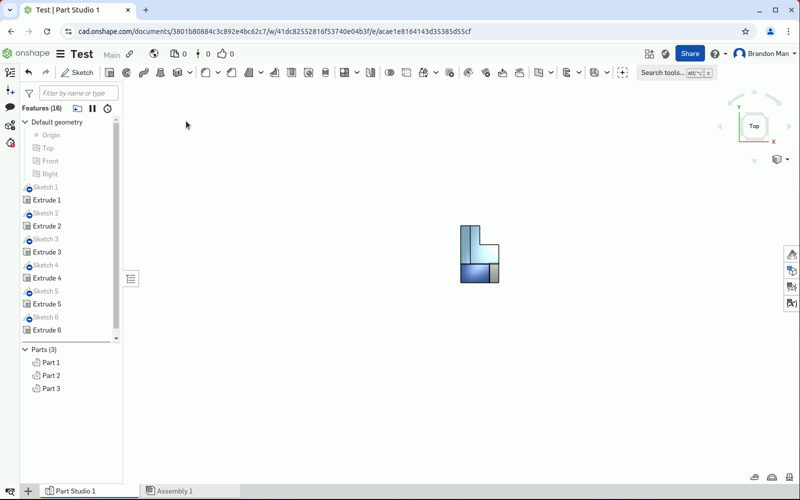
key(shift+h)
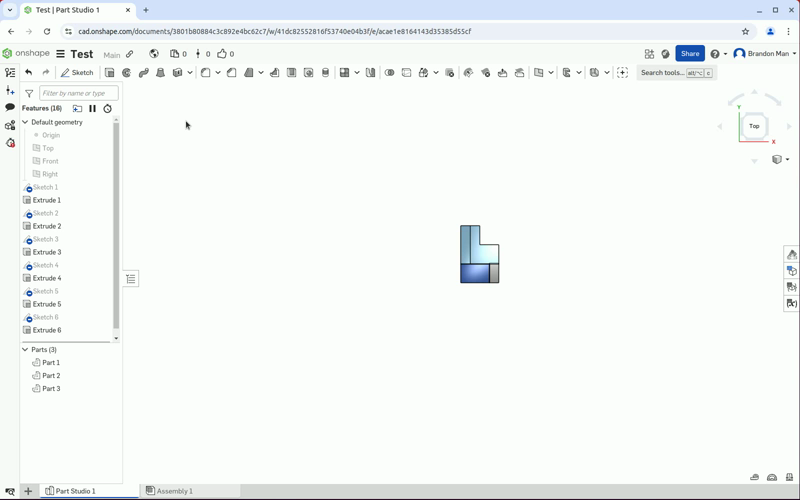
key(shift+h)
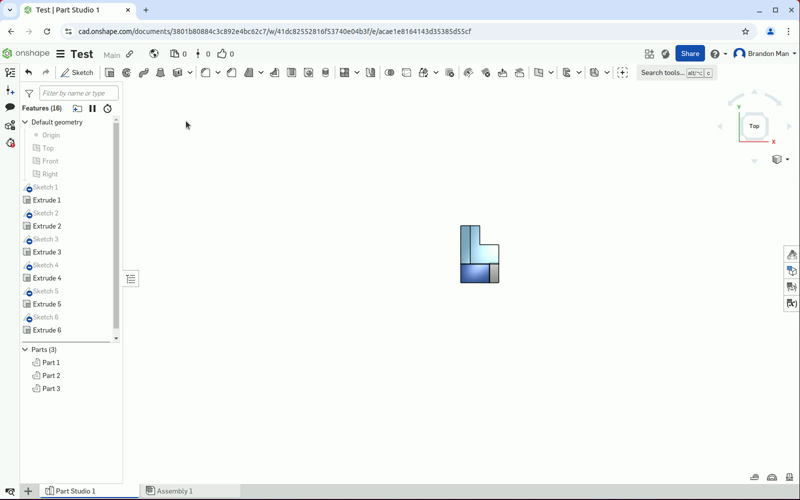
mouse_move(69, 189)
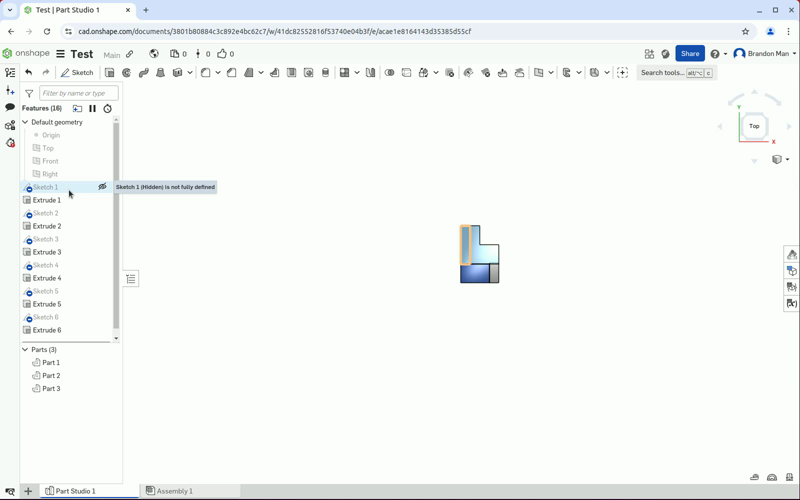
click(69, 189)
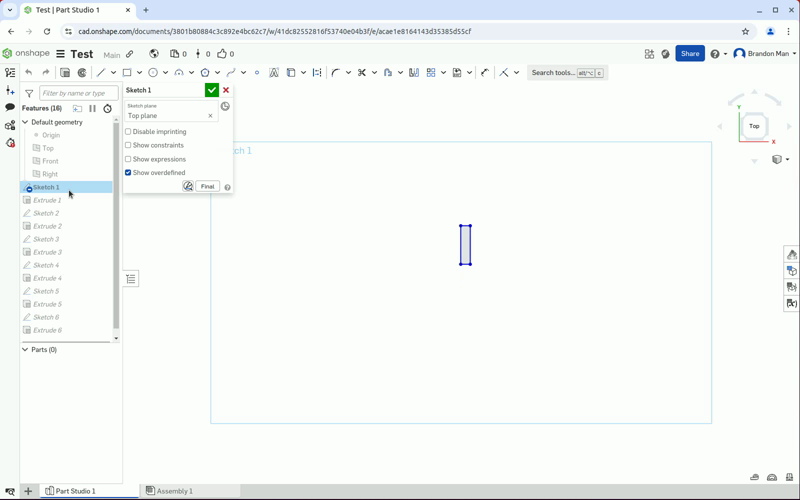
mouse_move(229, 92)
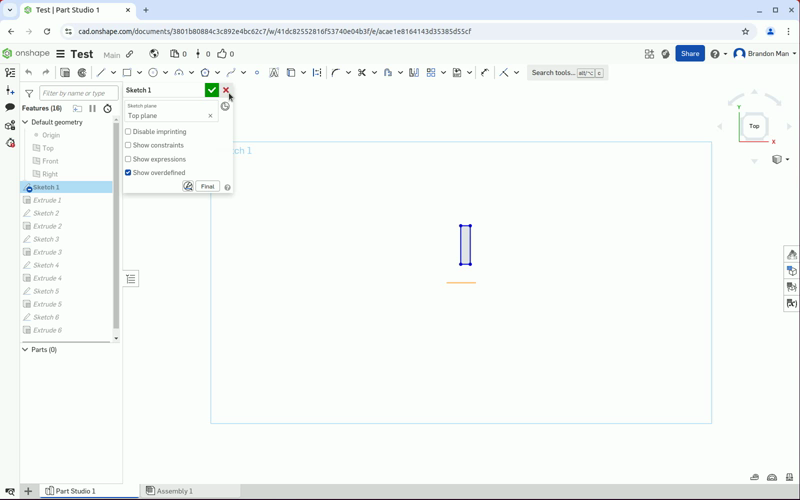
click(229, 92)
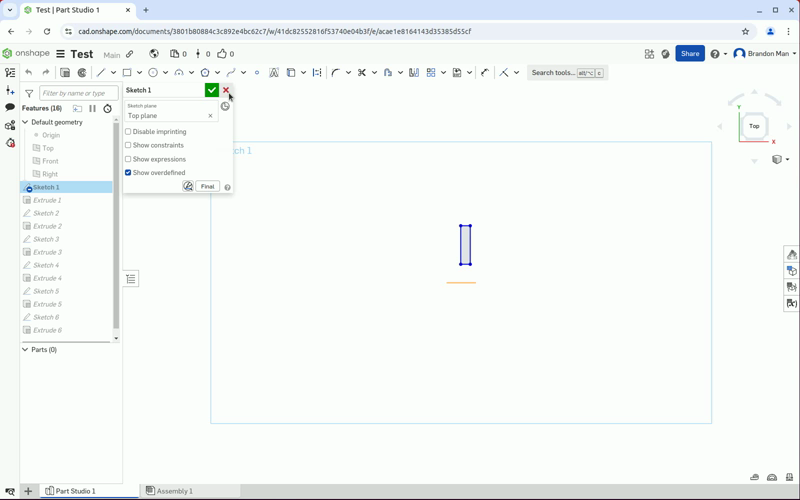
key(shift+s)
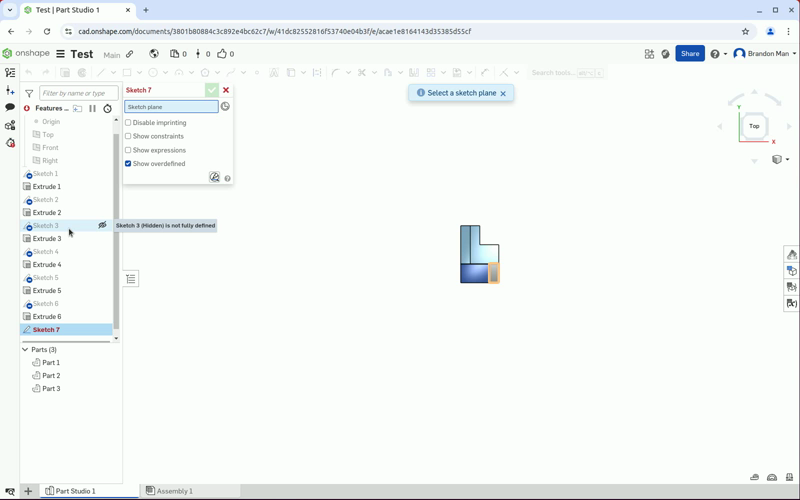
scroll(3)
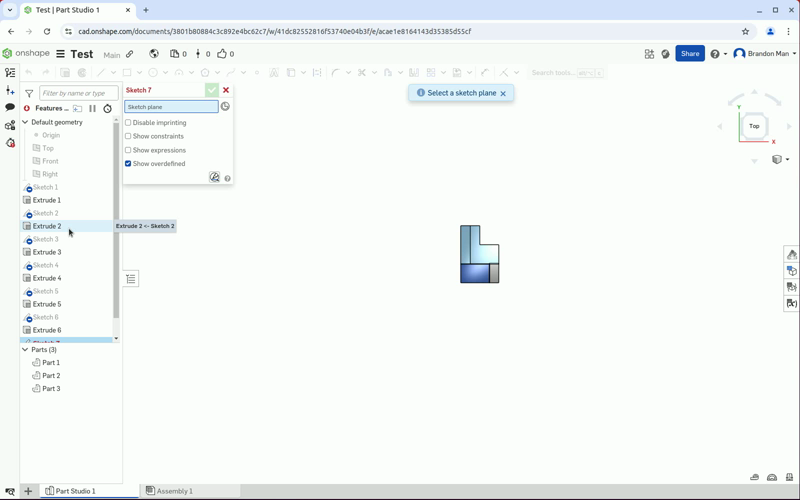
mouse_move(69, 150)
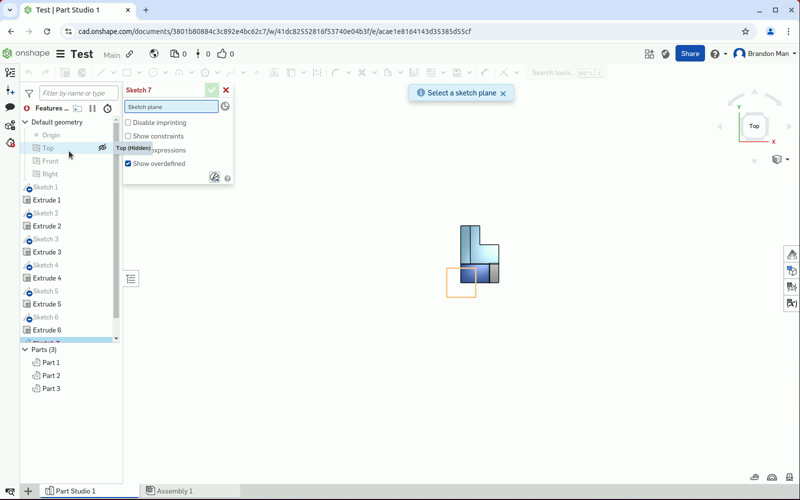
click(69, 150)
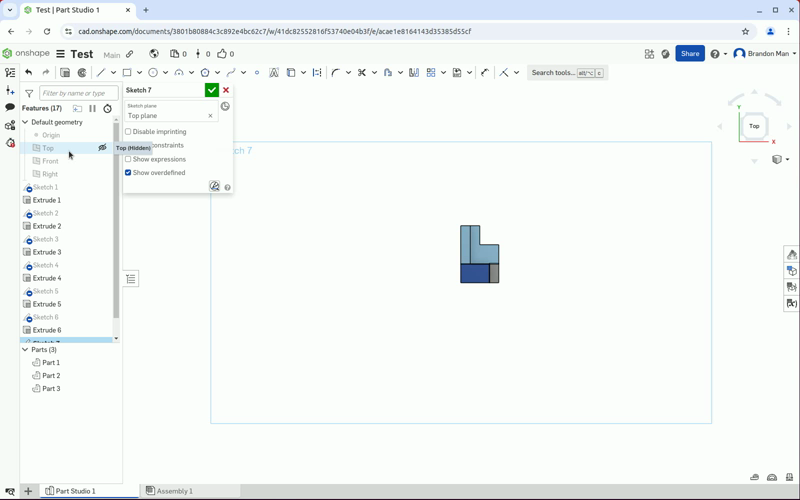
mouse_move(73, 352)
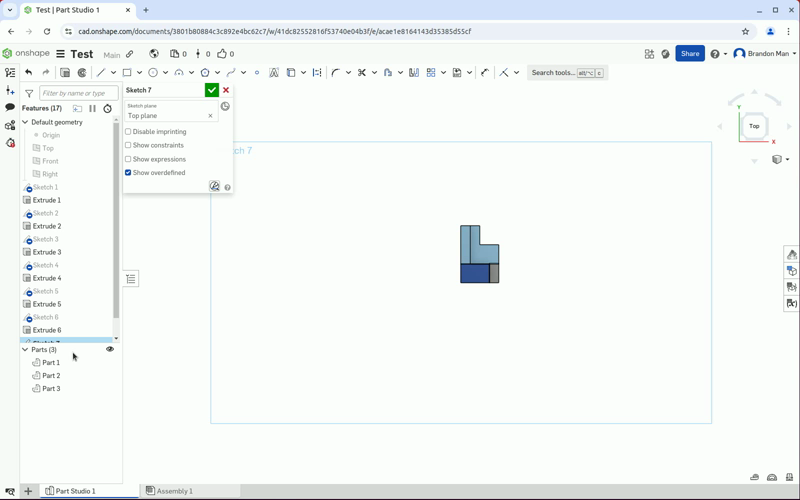
key(y)
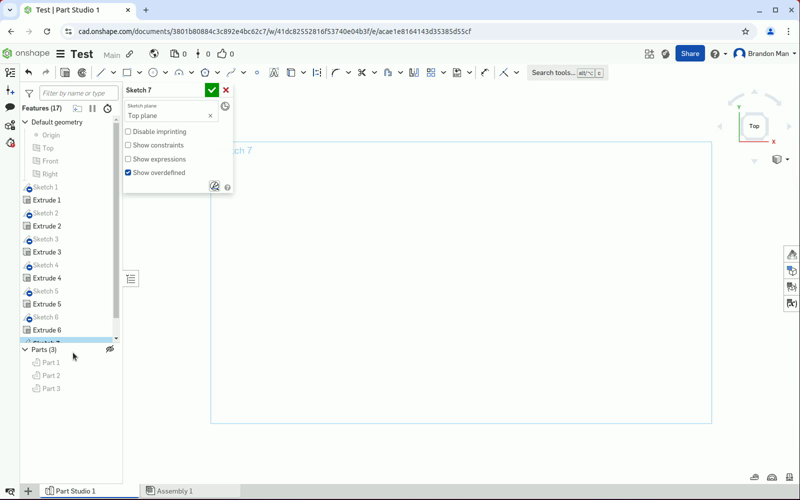
key(l)
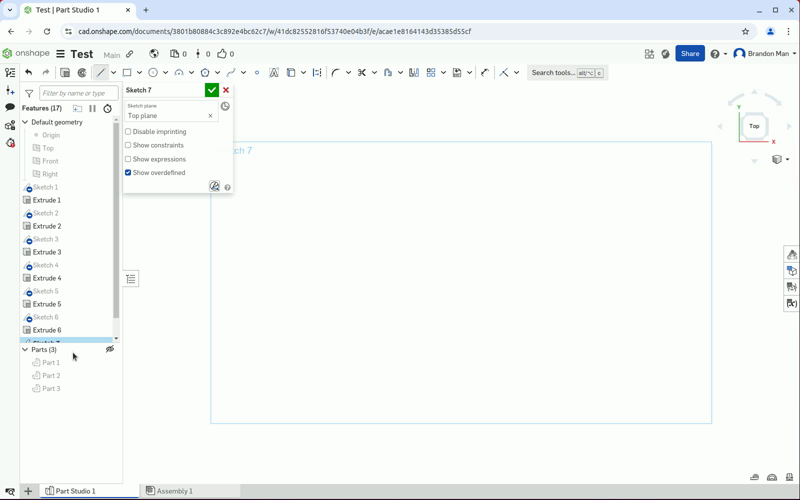
key_down(shift)
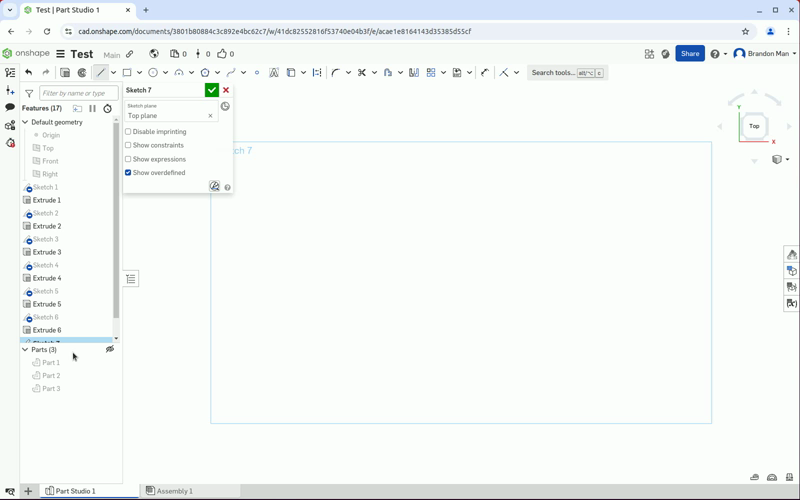
mouse_move(470, 264)
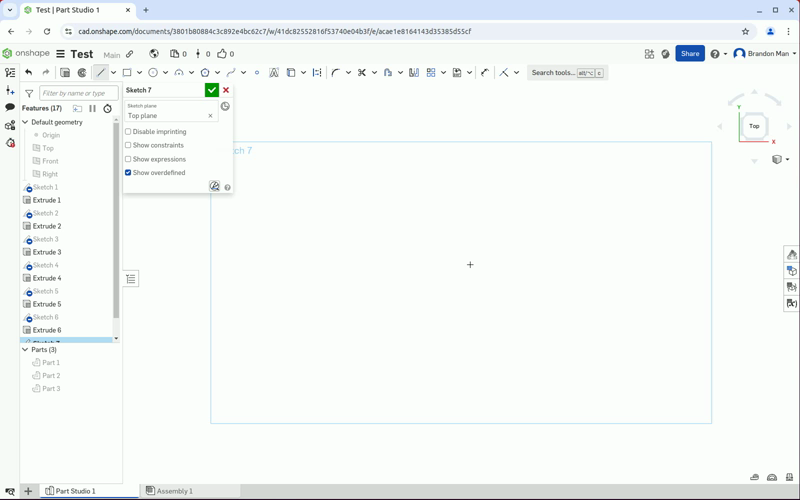
click(470, 264)
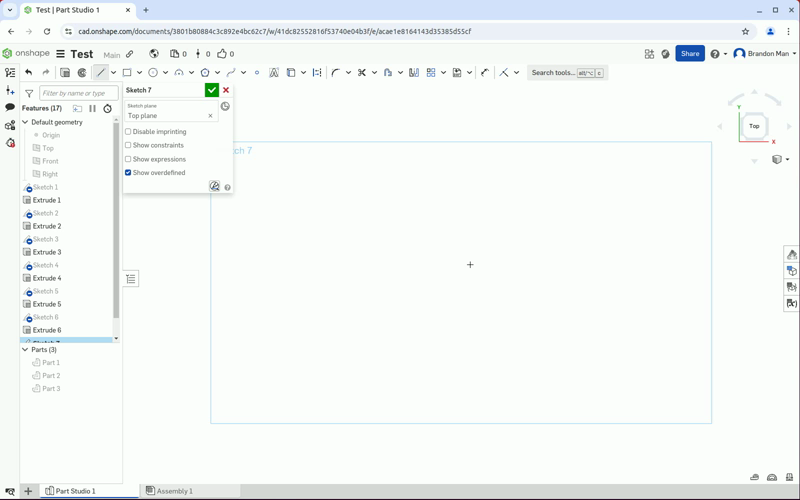
key_up(shift)
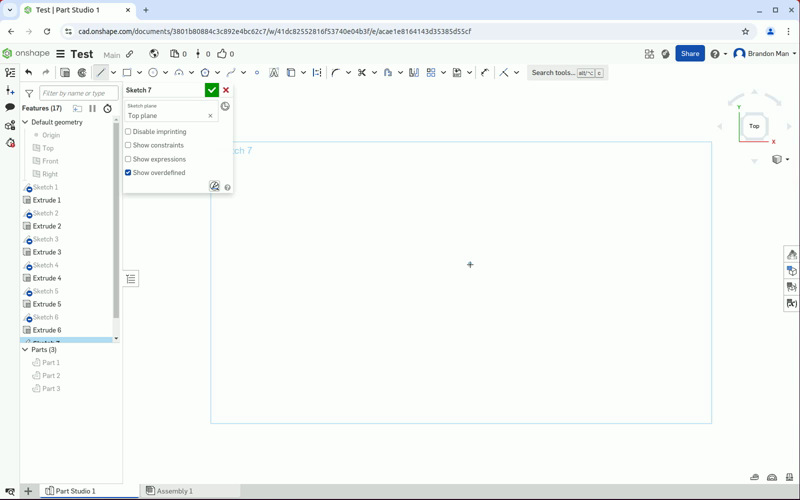
key_down(shift)
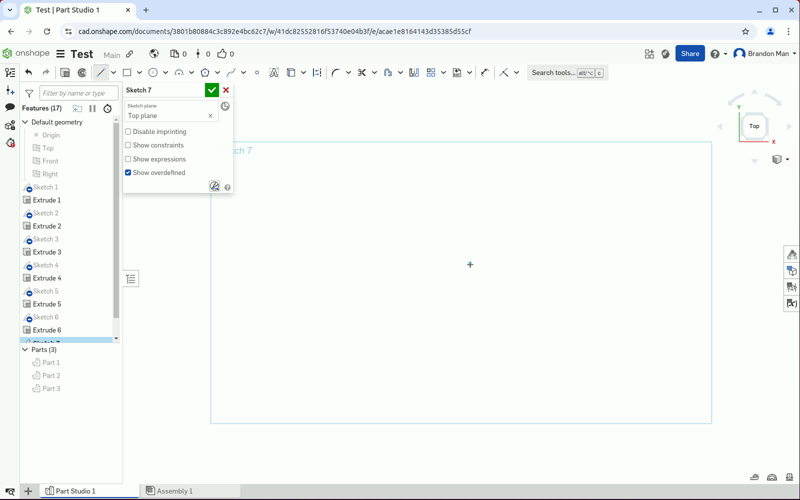
mouse_move(500, 264)
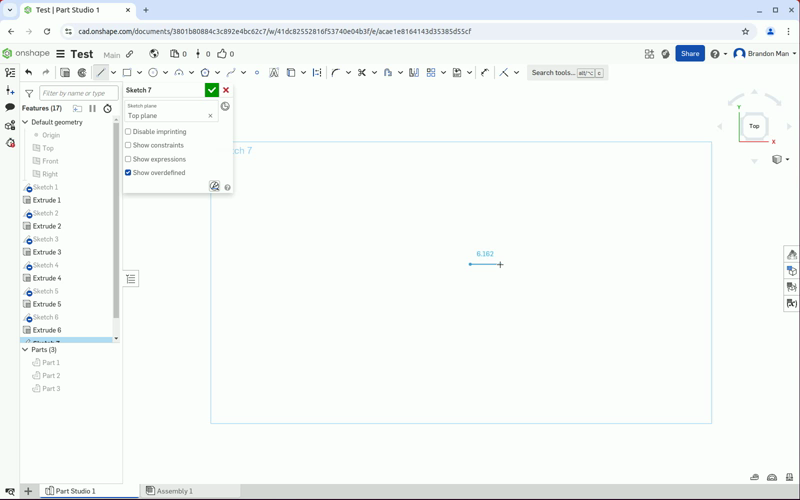
mouse_move(489, 264)
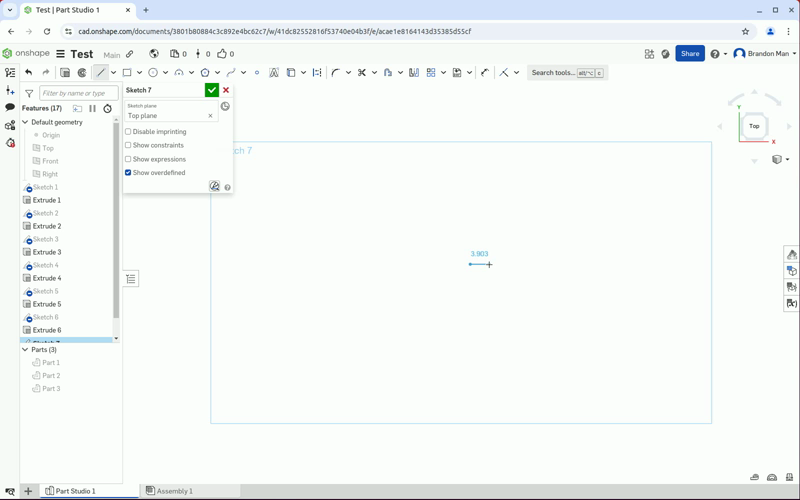
click(489, 264)
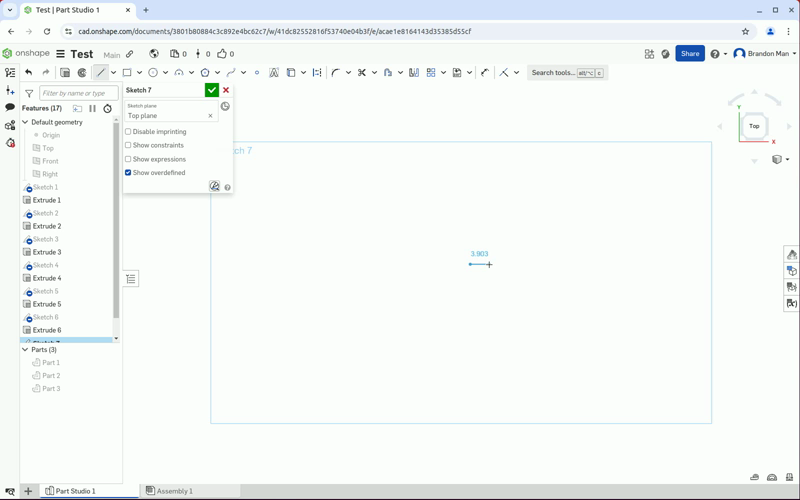
key_up(shift)
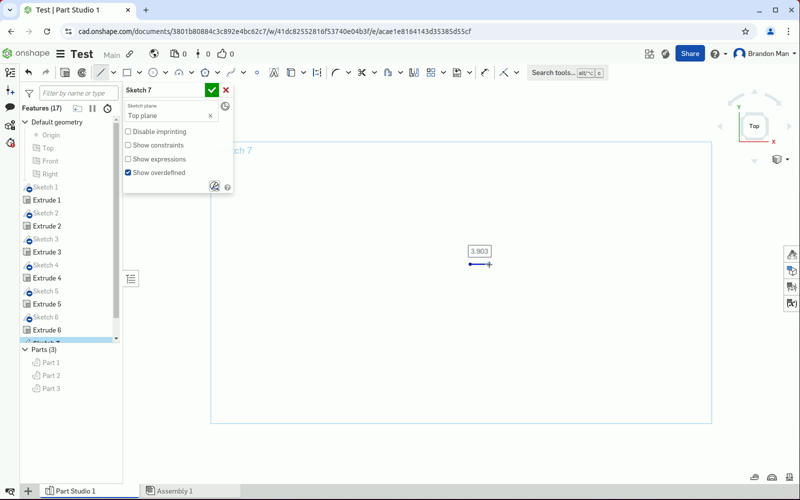
key_down(shift)
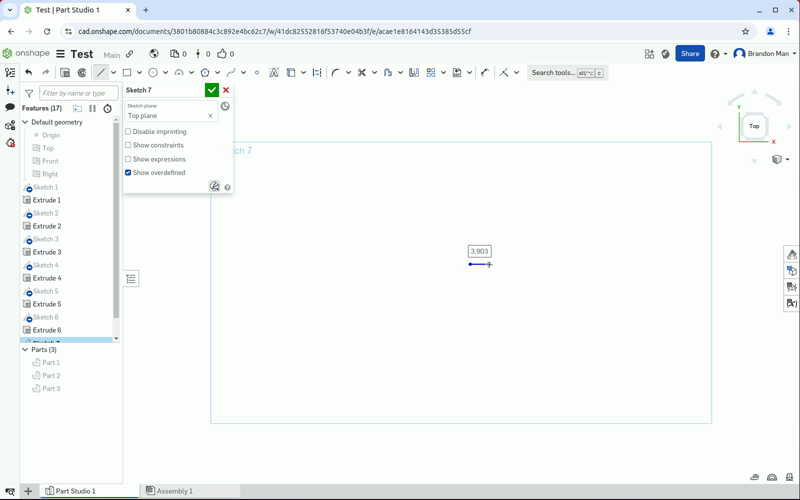
mouse_move(519, 264)
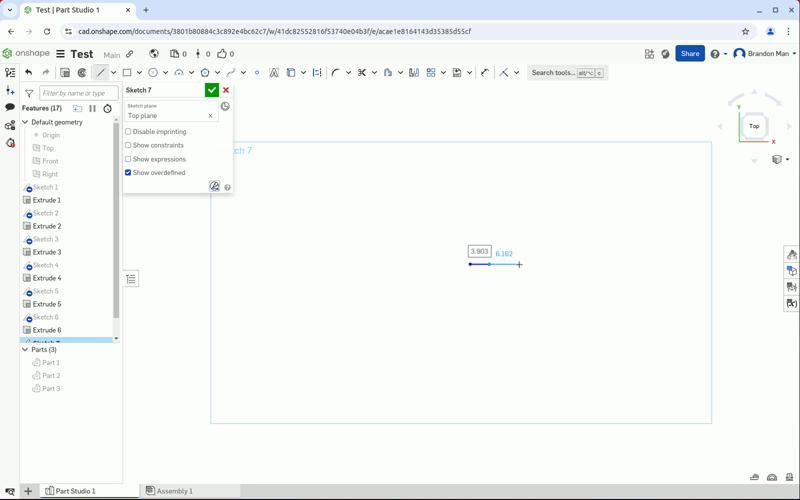
mouse_move(498, 264)
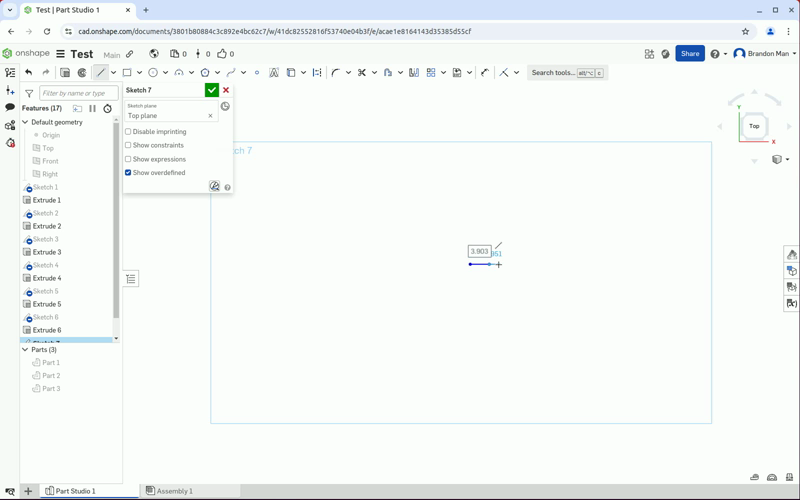
click(498, 264)
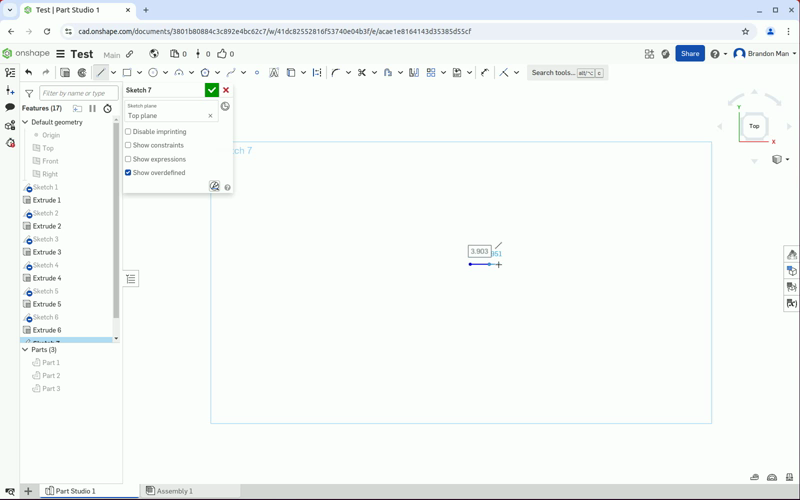
key_up(shift)
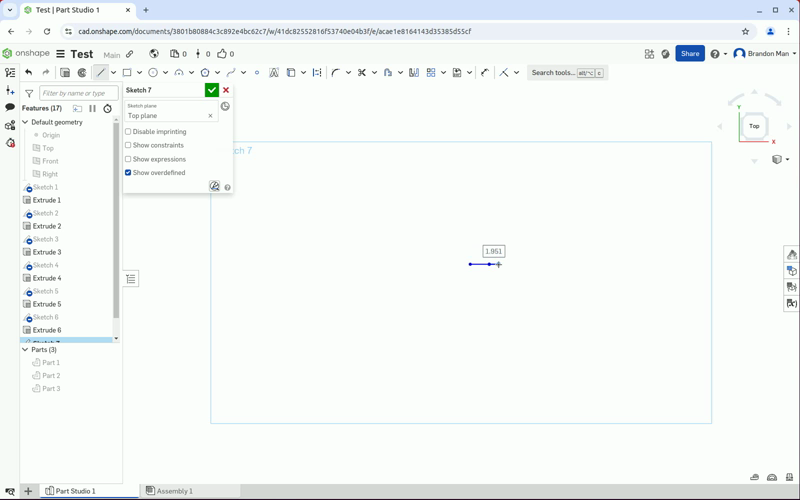
key_down(shift)
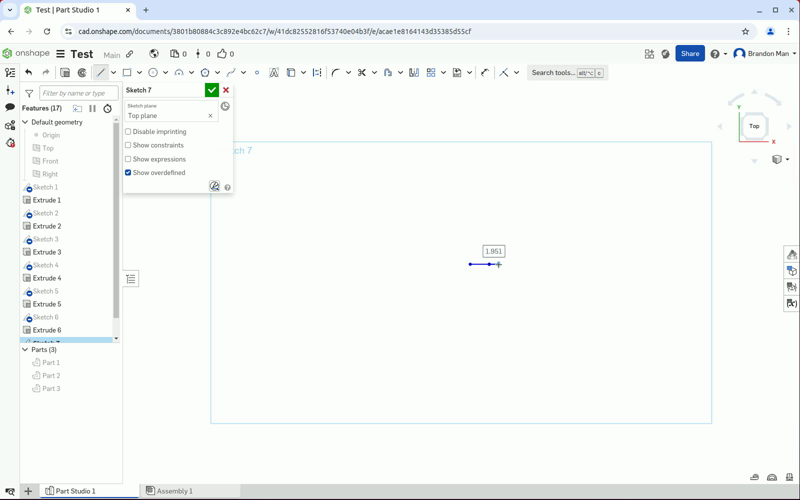
mouse_move(528, 264)
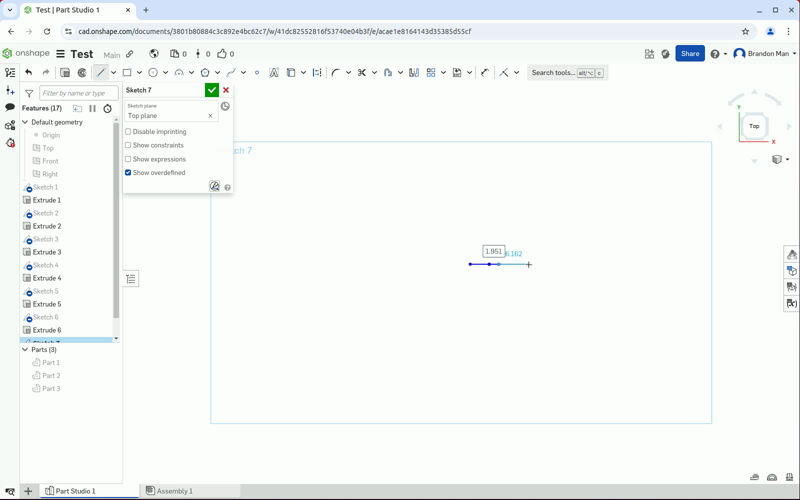
mouse_move(498, 244)
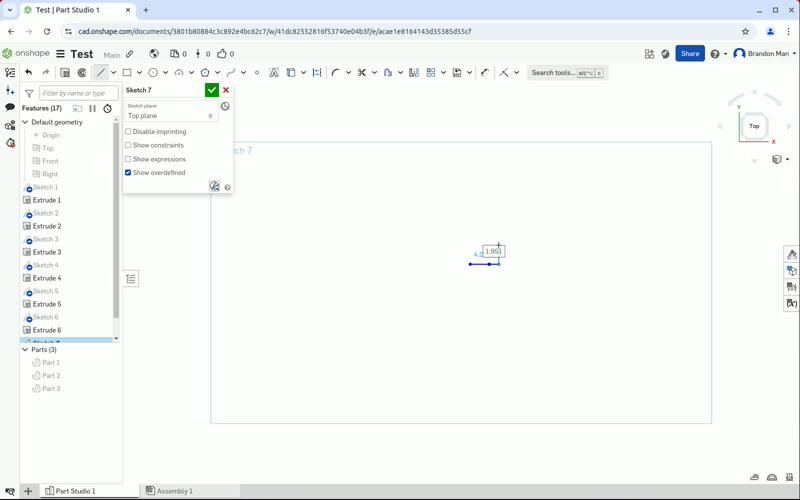
click(498, 244)
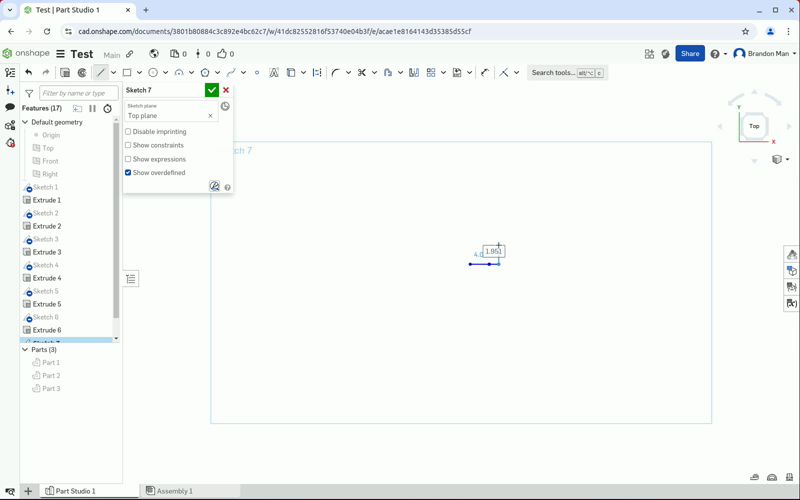
key_up(shift)
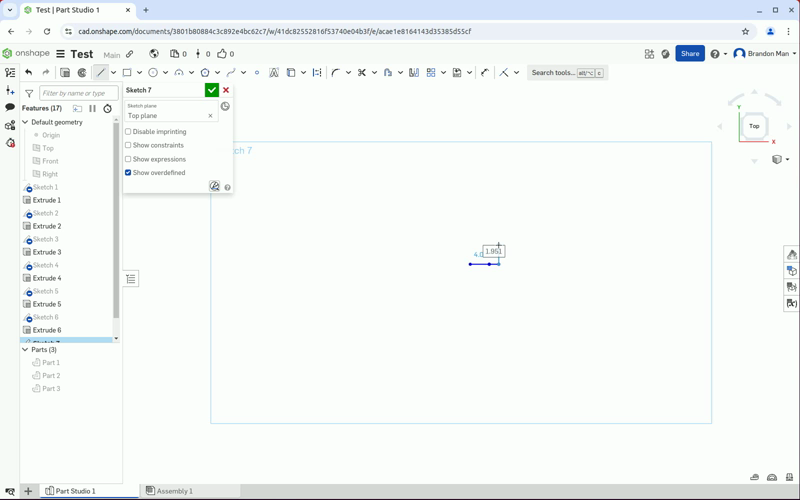
key_down(shift)
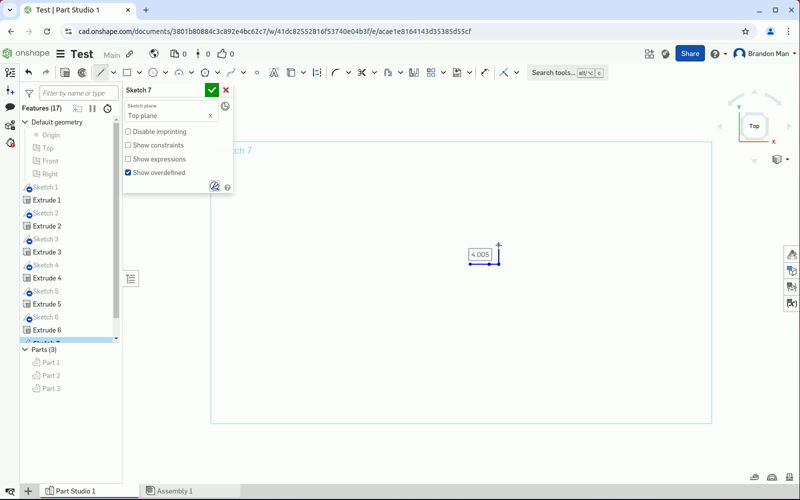
mouse_move(528, 244)
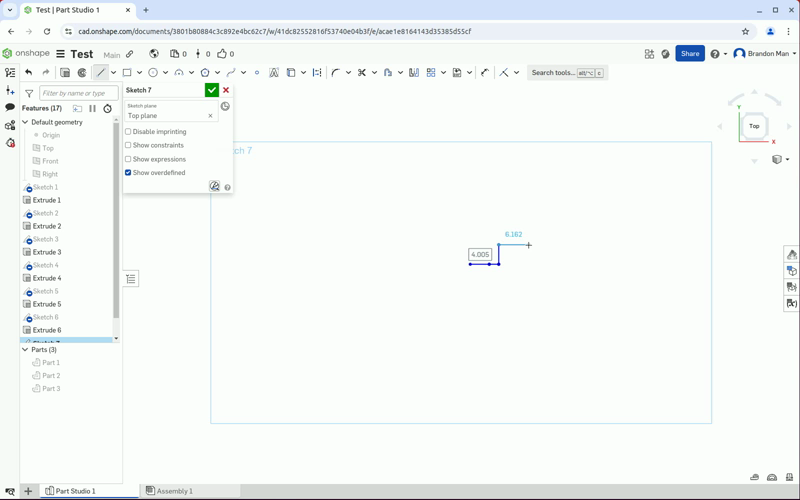
mouse_move(479, 244)
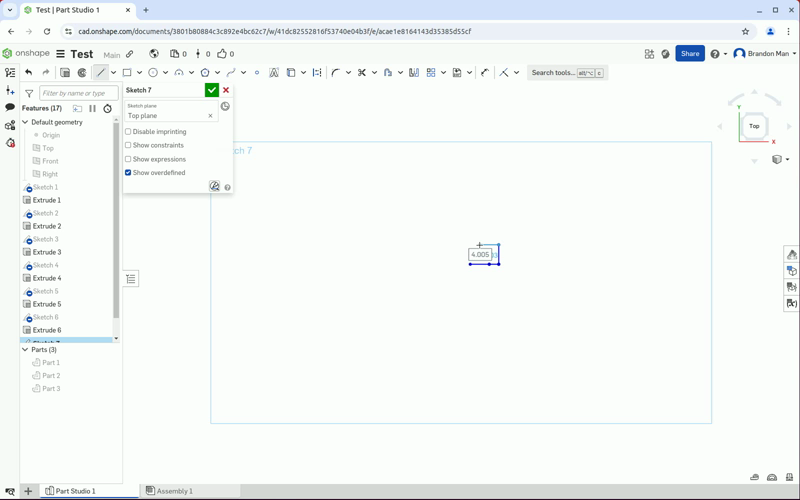
click(479, 244)
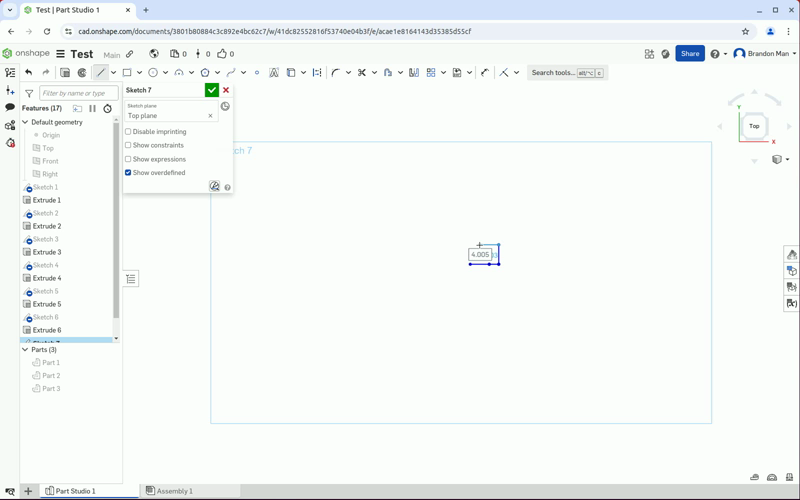
key_up(shift)
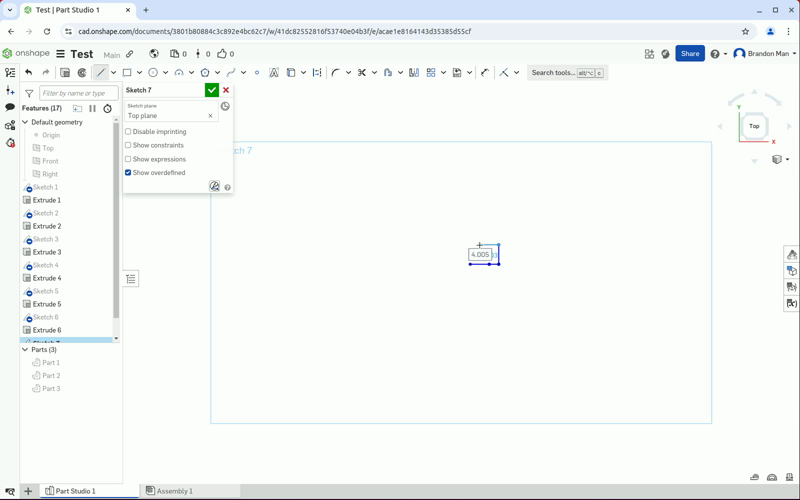
key_down(shift)
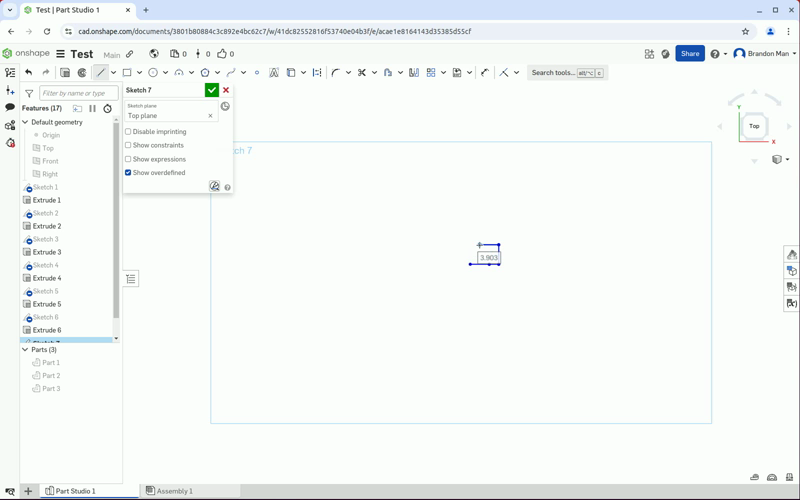
mouse_move(509, 244)
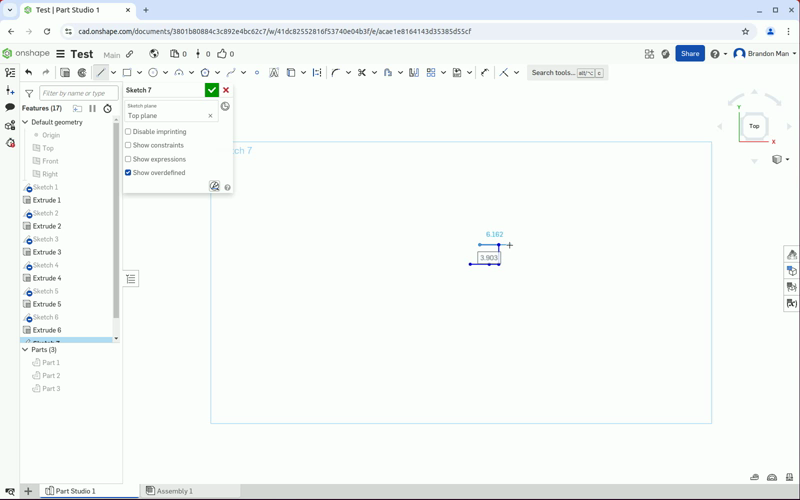
mouse_move(479, 225)
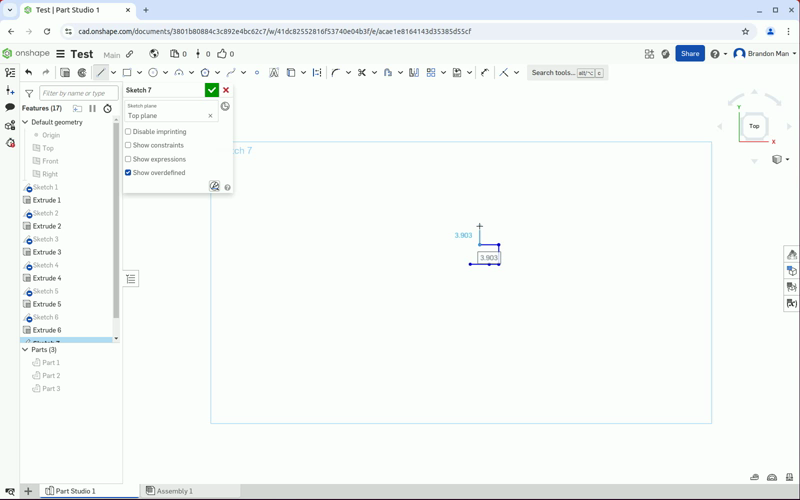
click(479, 225)
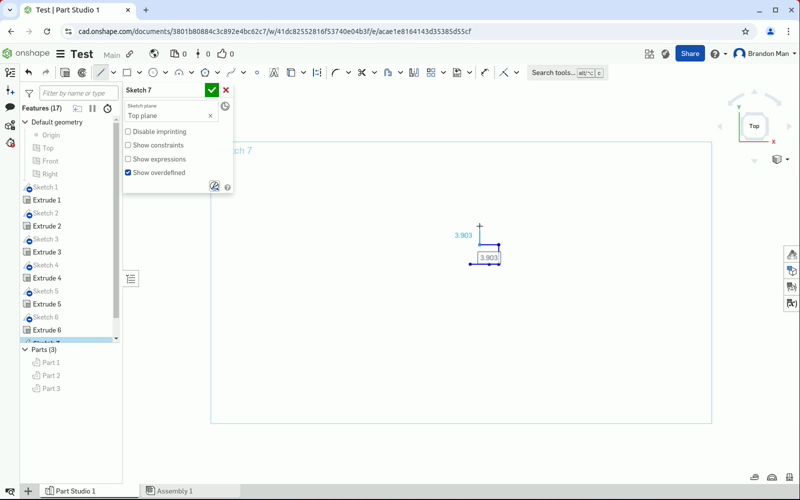
key_up(shift)
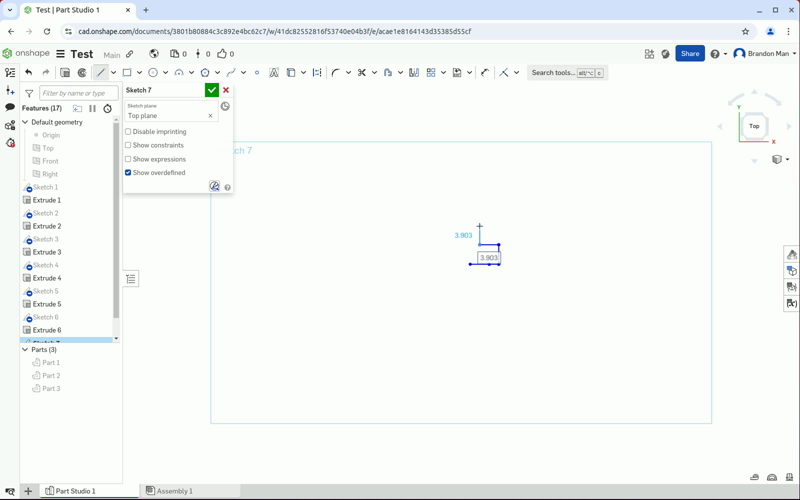
key_down(shift)
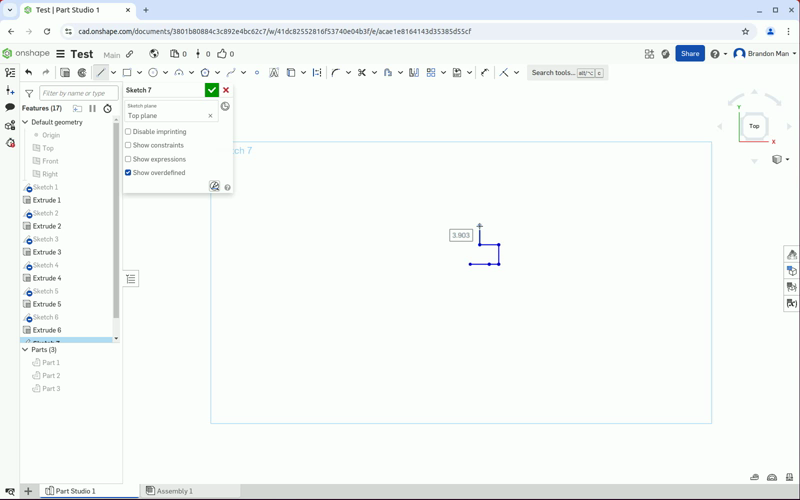
mouse_move(509, 225)
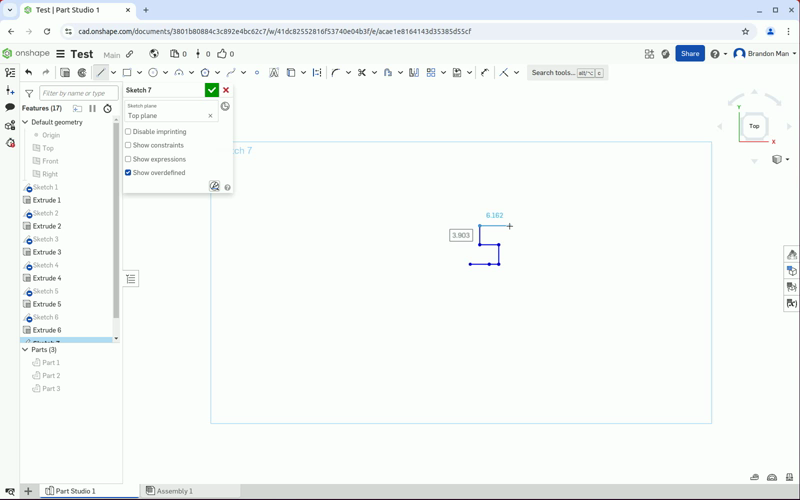
mouse_move(470, 225)
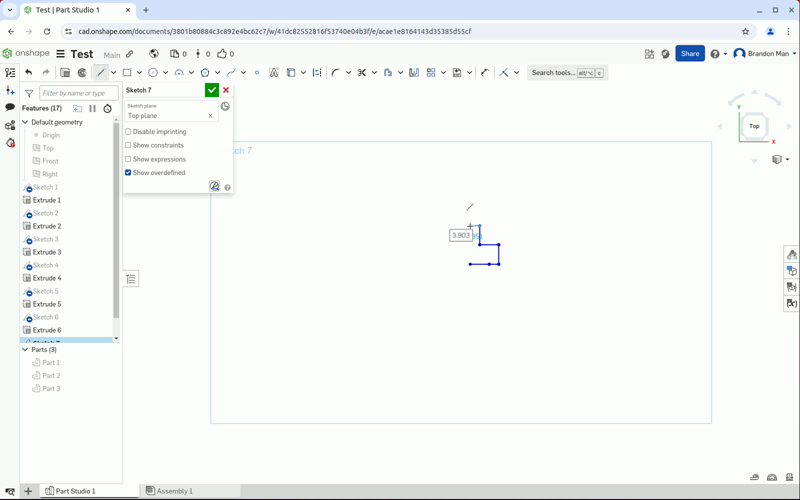
click(470, 225)
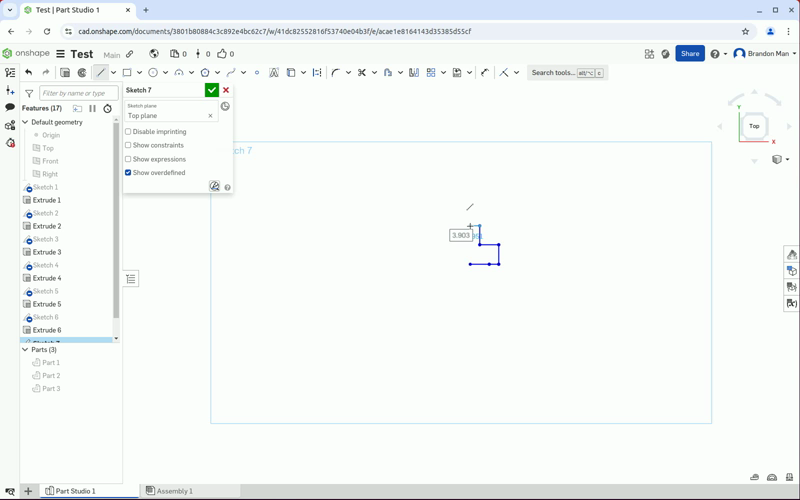
key_up(shift)
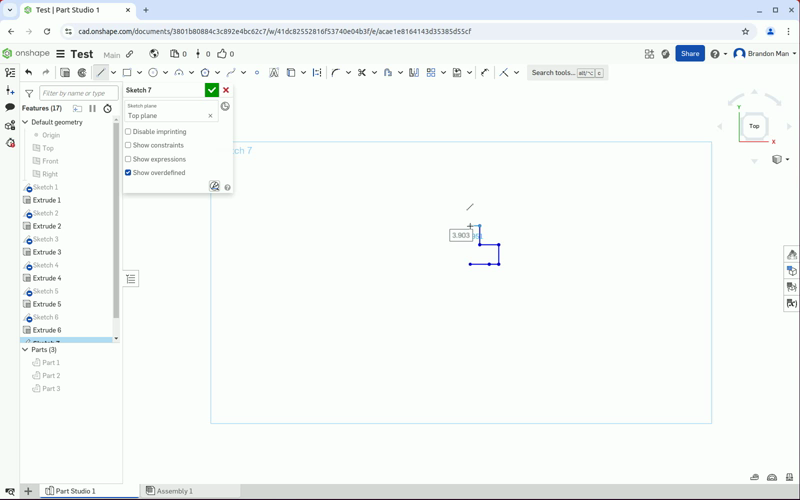
mouse_move(500, 225)
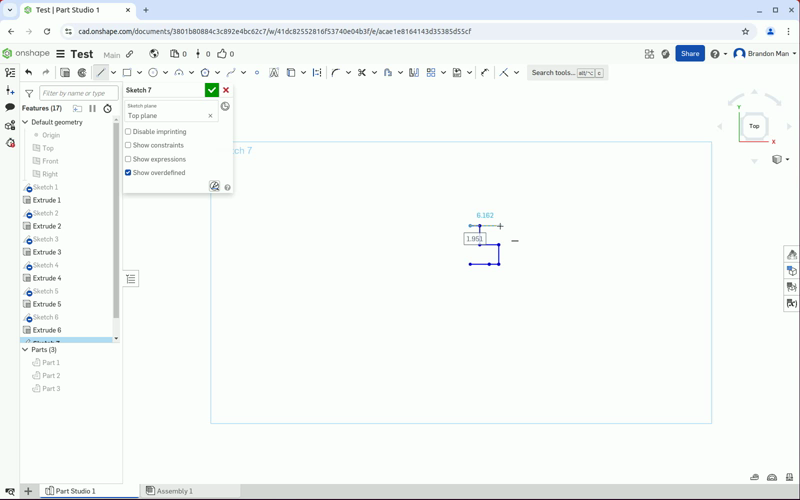
key_down(shift)
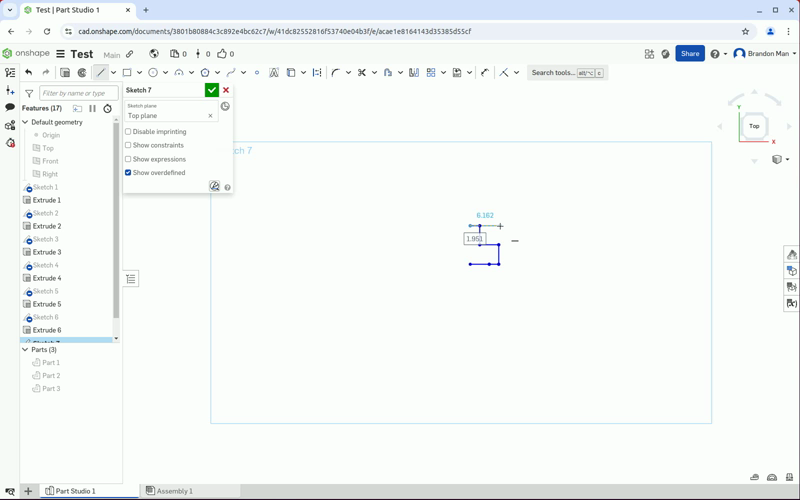
mouse_move(470, 264)
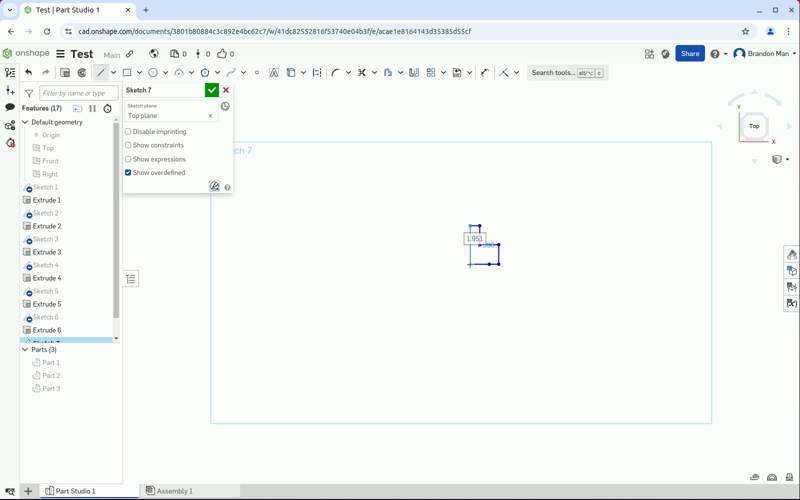
key_up(shift)
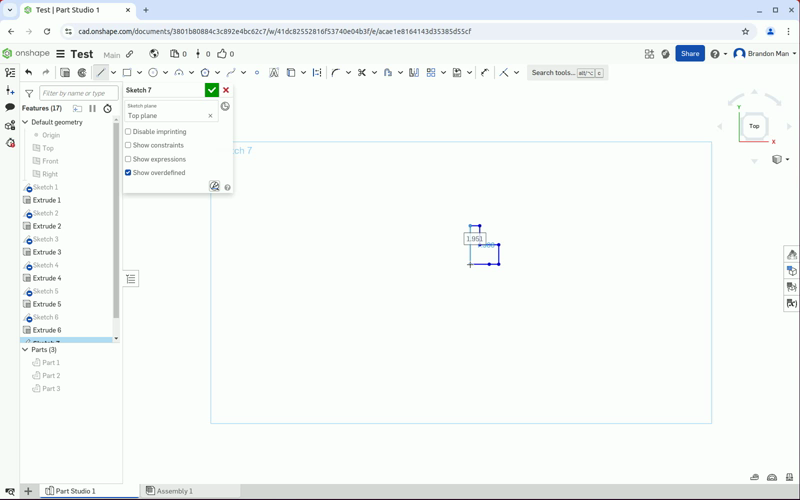
click(470, 264)
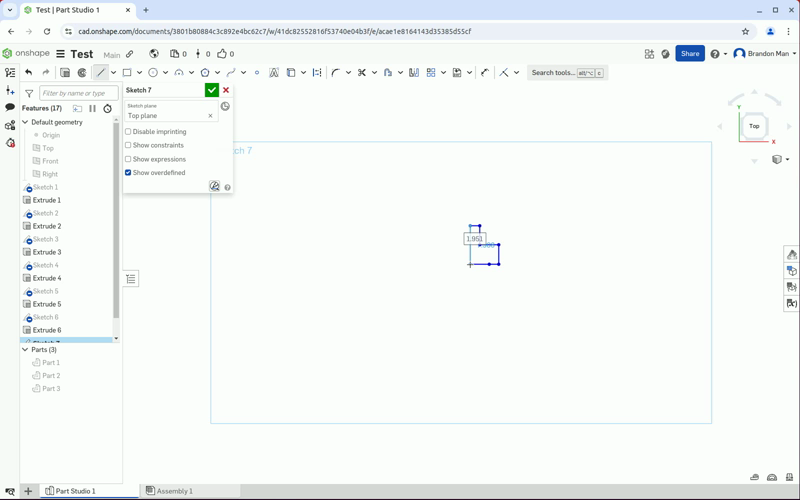
key(esc)
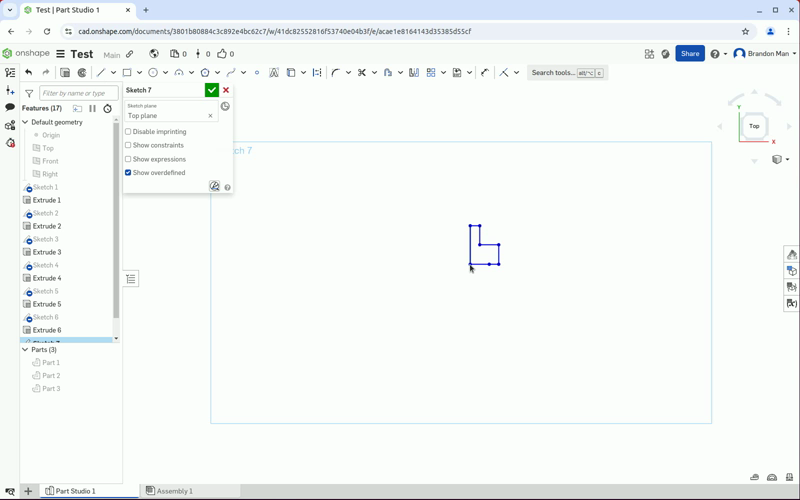
mouse_move(472, 253)
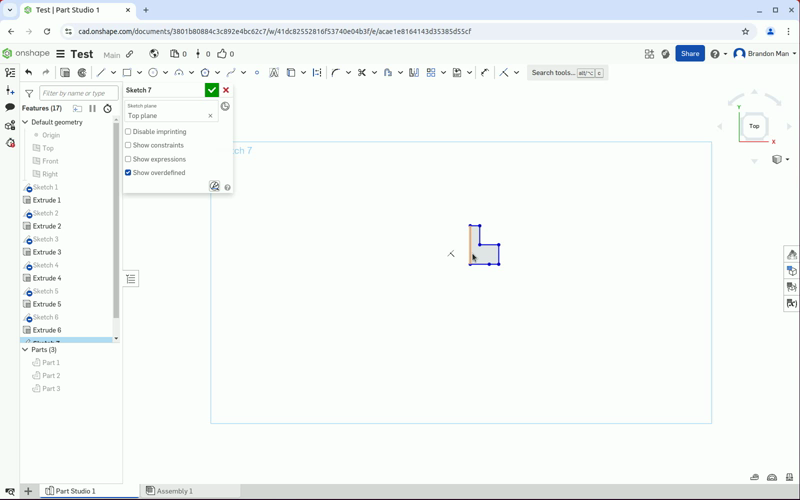
scroll(6)
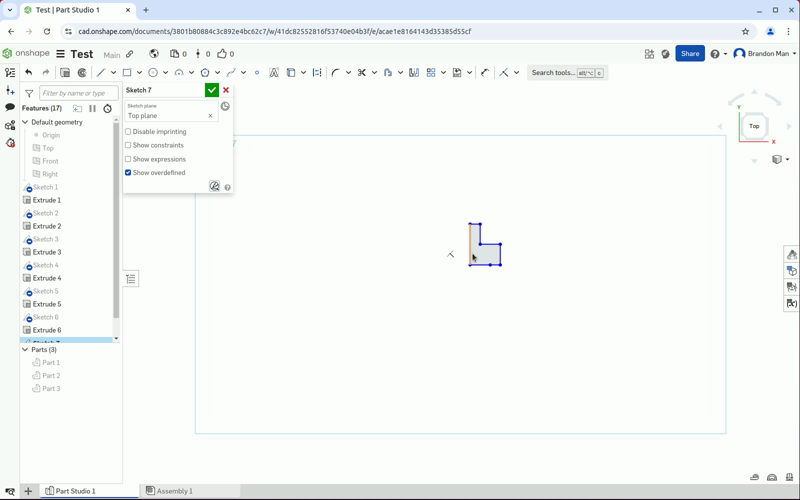
scroll(6)
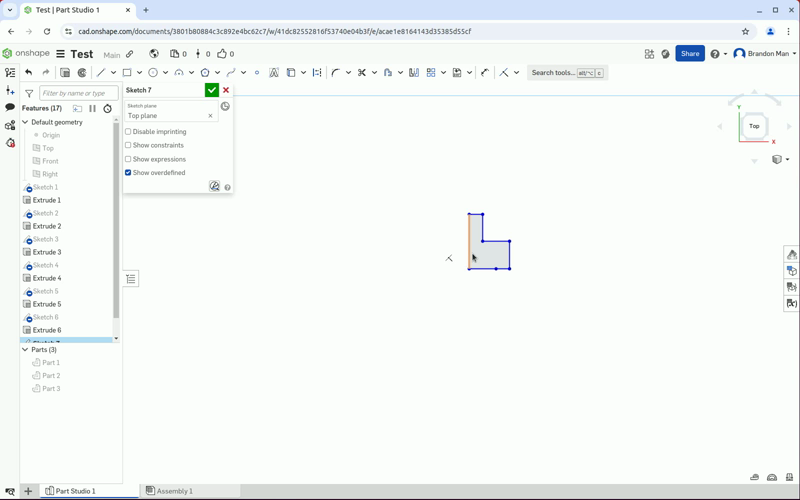
scroll(6)
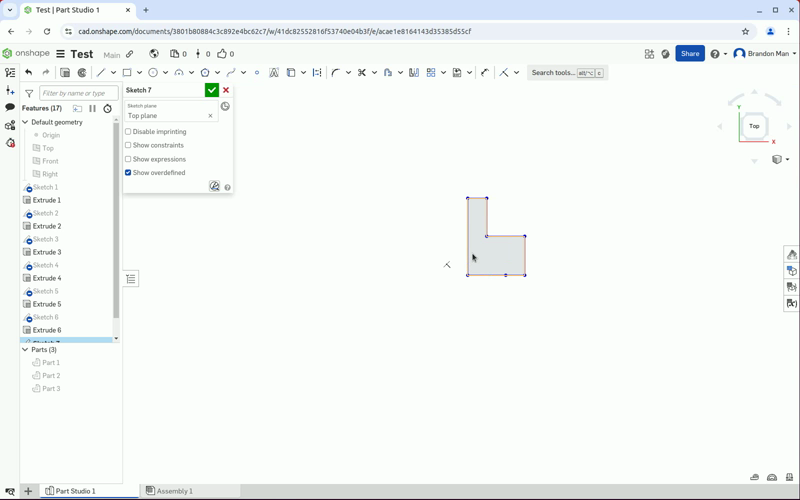
scroll(6)
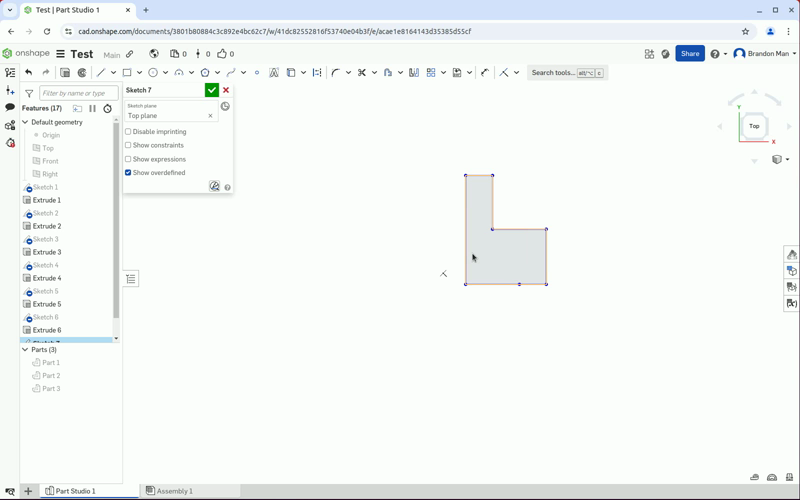
scroll(6)
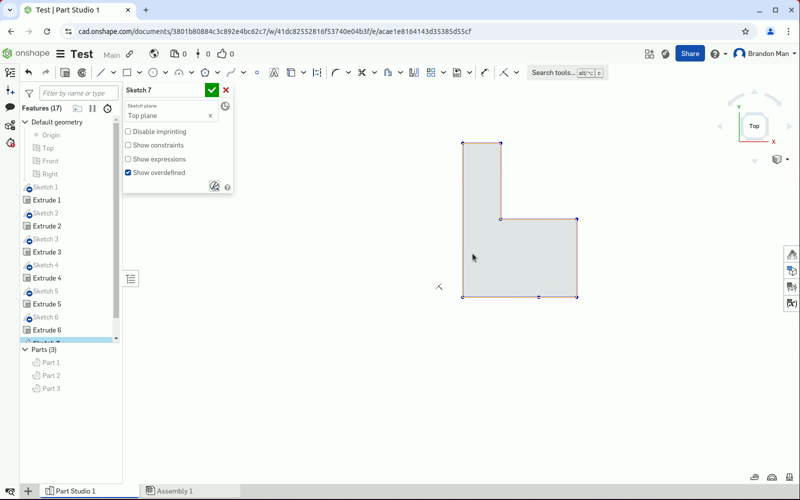
scroll(6)
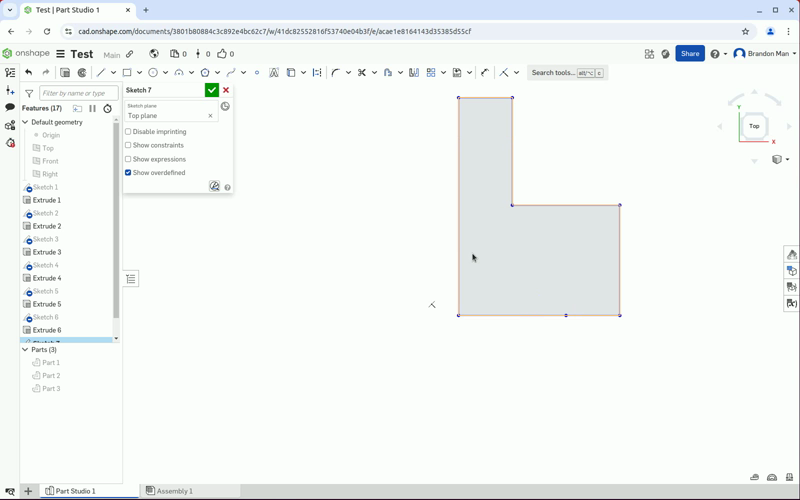
scroll(6)
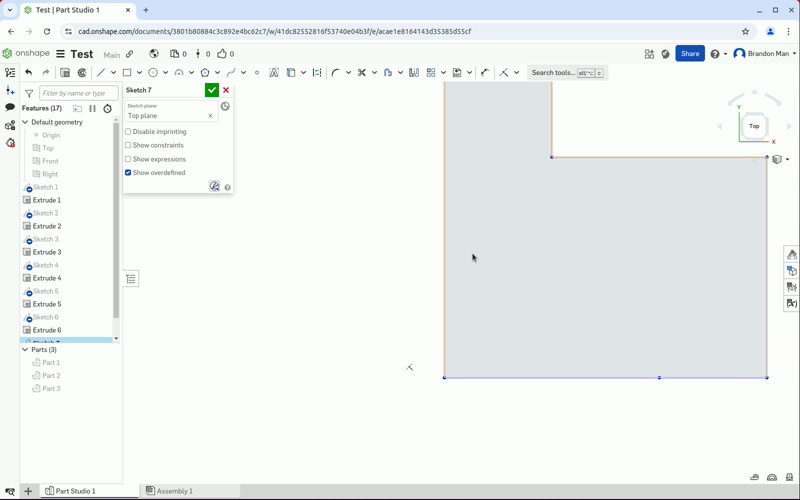
click(472, 253)
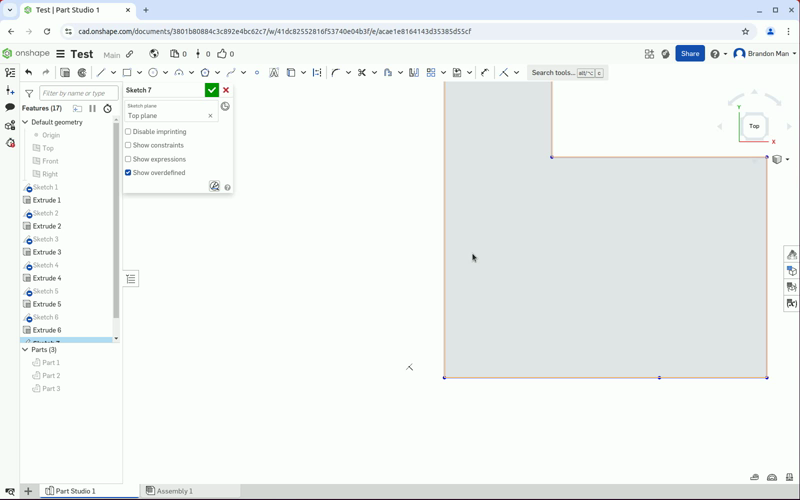
scroll(-6)
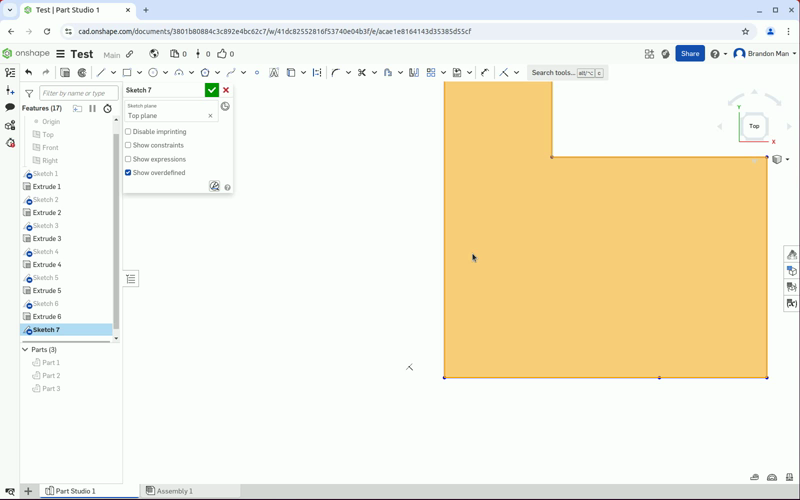
scroll(-6)
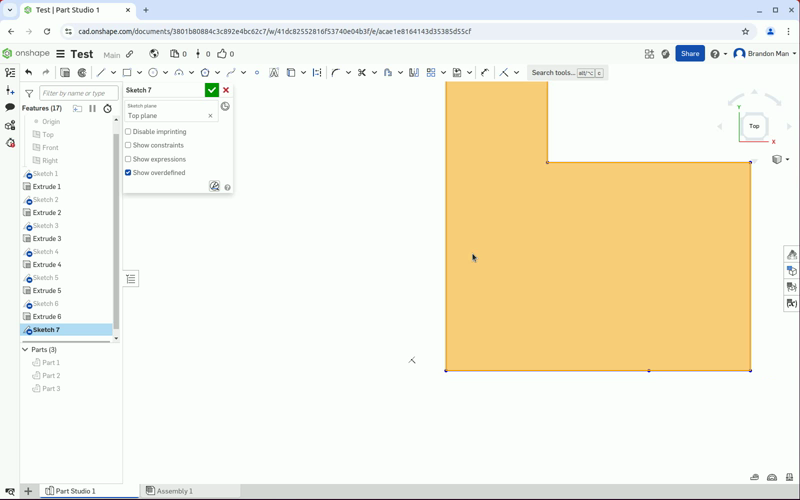
scroll(-6)
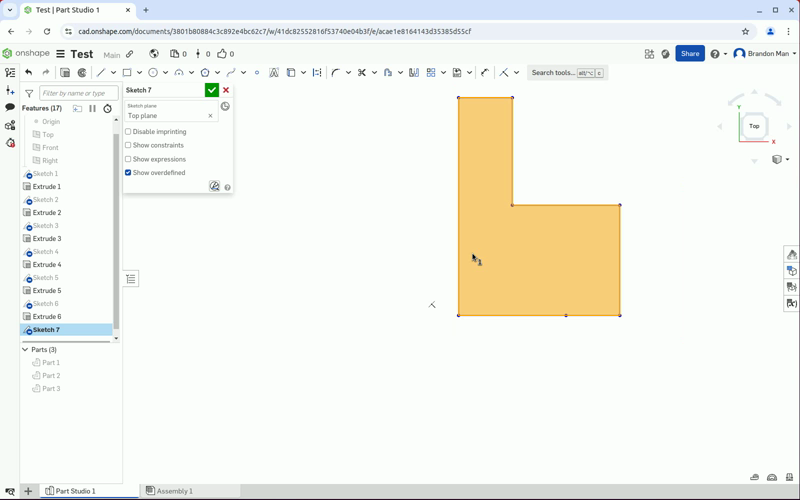
scroll(-6)
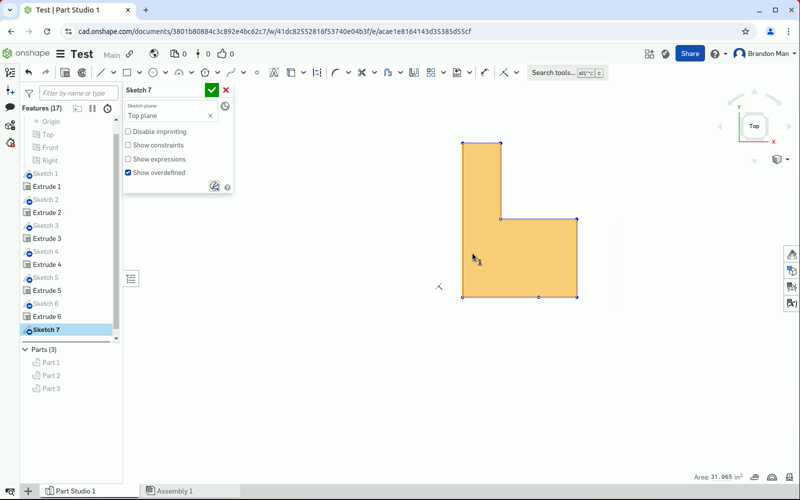
scroll(-6)
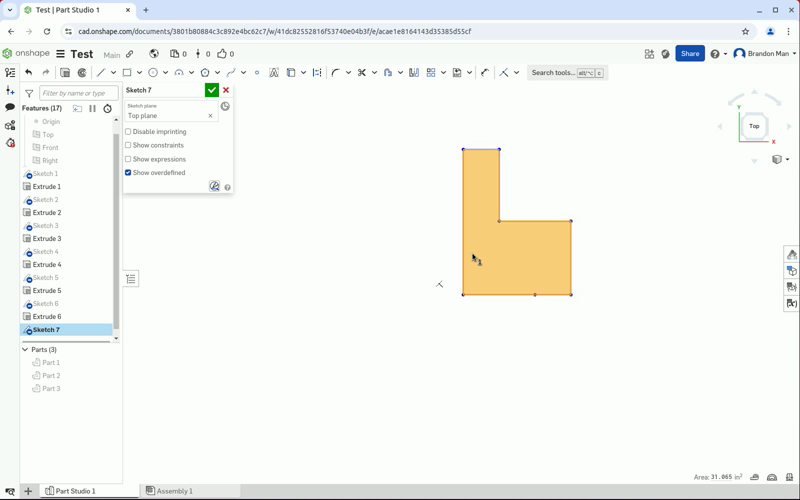
scroll(-6)
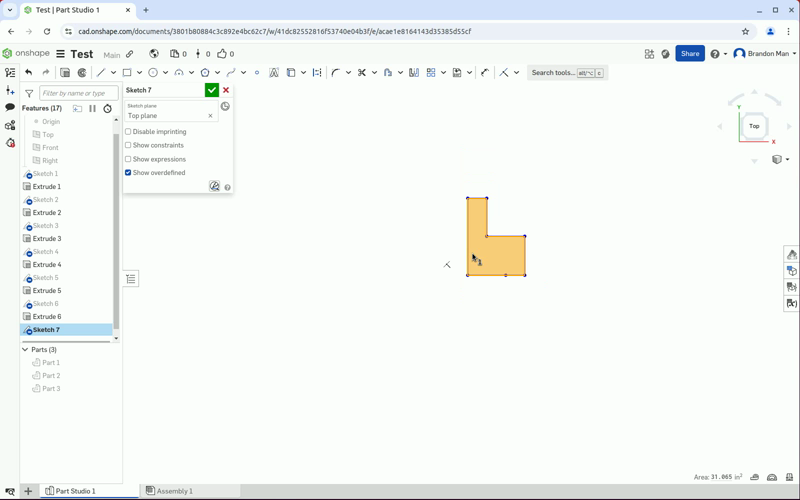
scroll(-6)
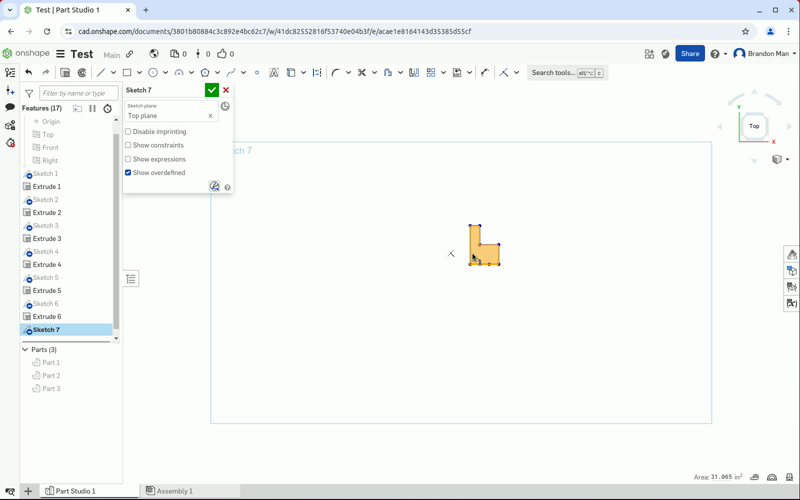
mouse_move(73, 352)
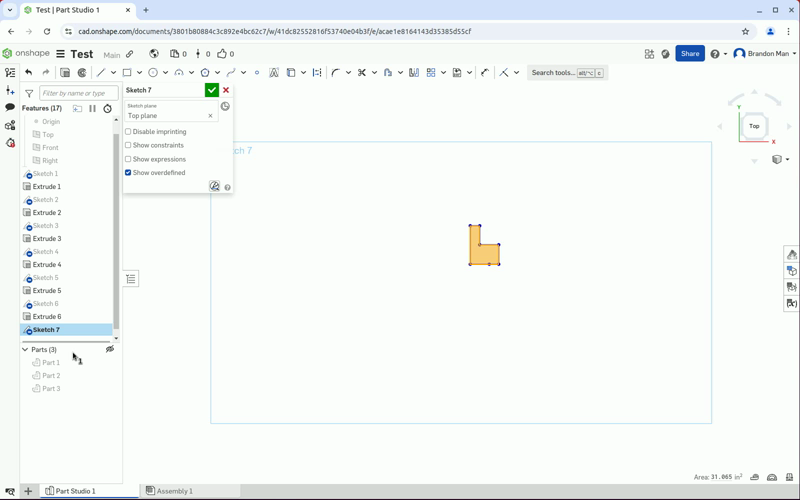
key(shift+y)
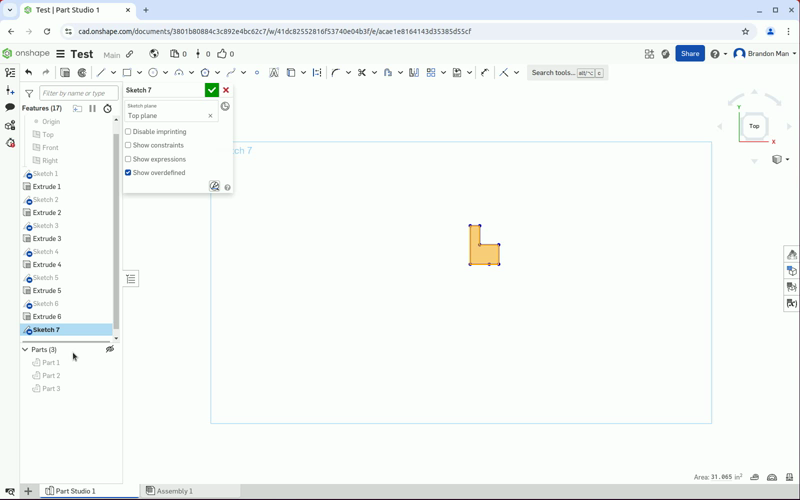
key(shift+e)
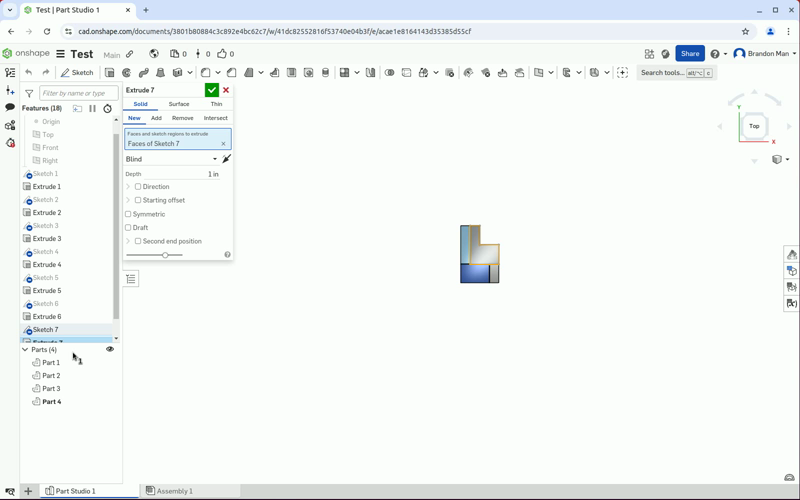
mouse_move(143, 106)
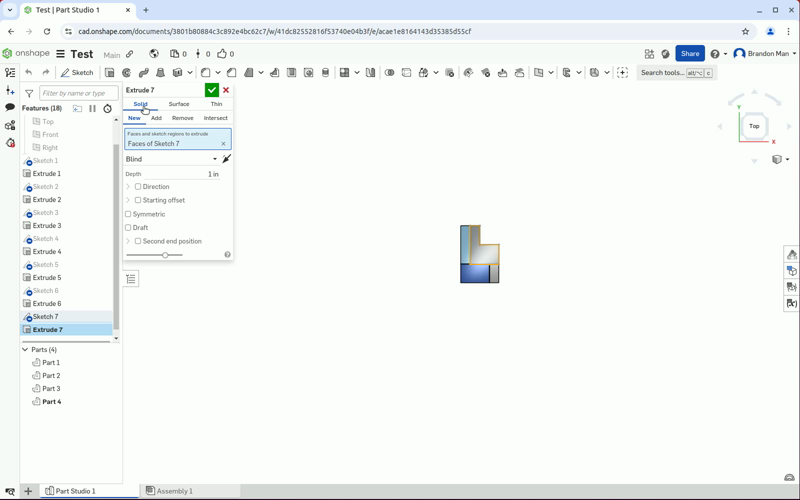
click(143, 106)
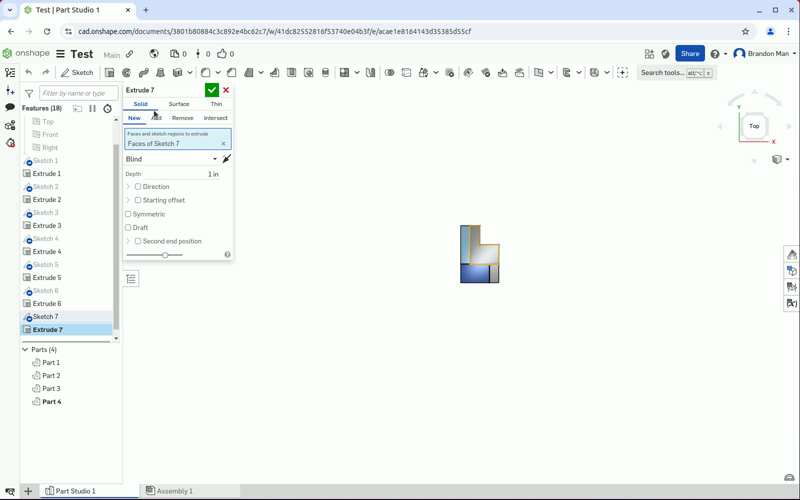
mouse_move(186, 120)
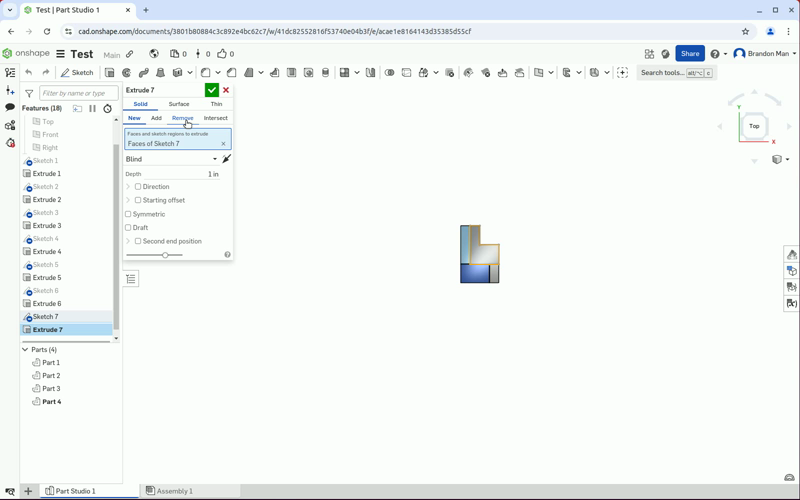
click(186, 120)
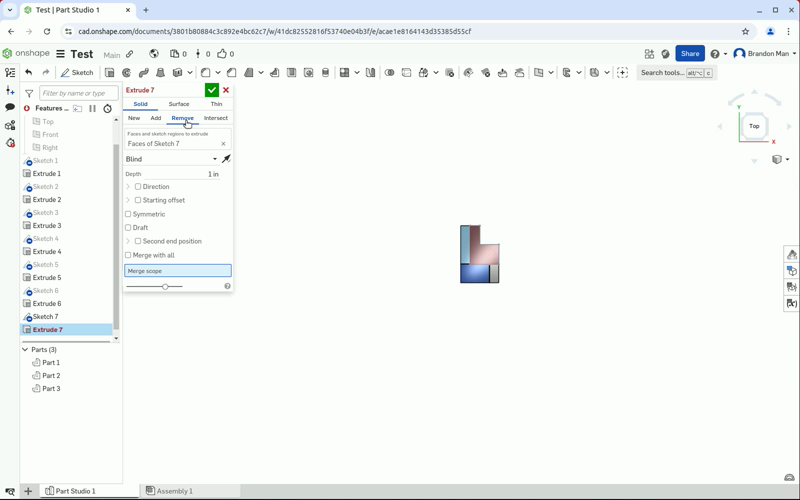
key(tab, 4)
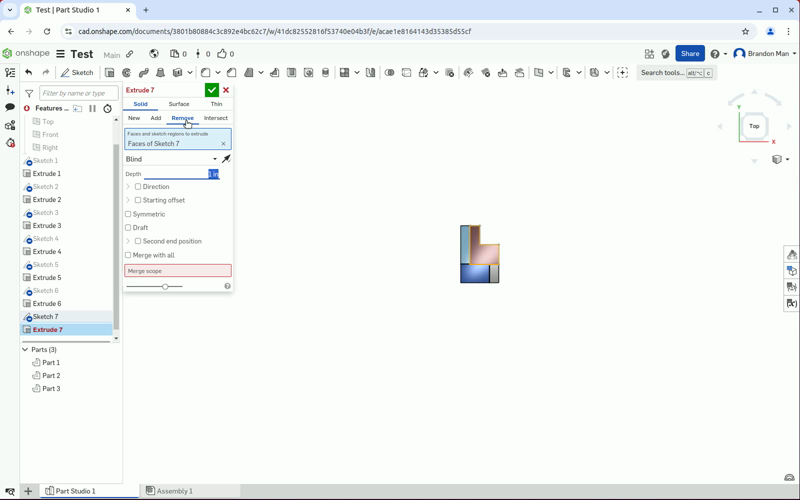
text(19.257)
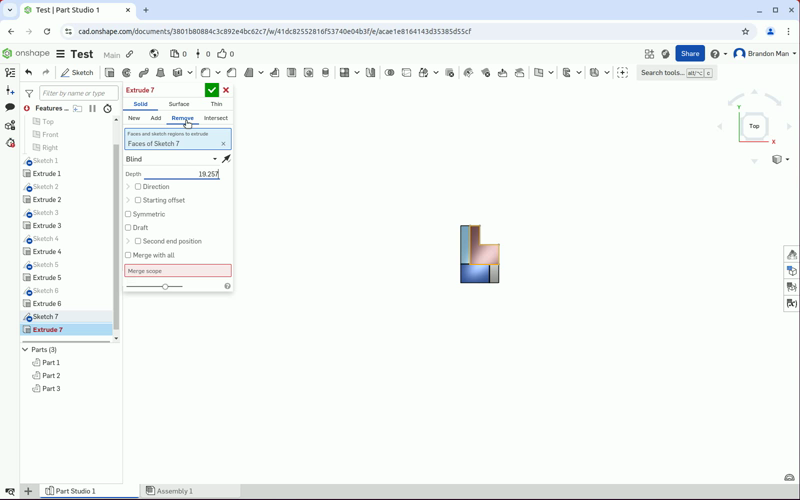
key(tab, 6)
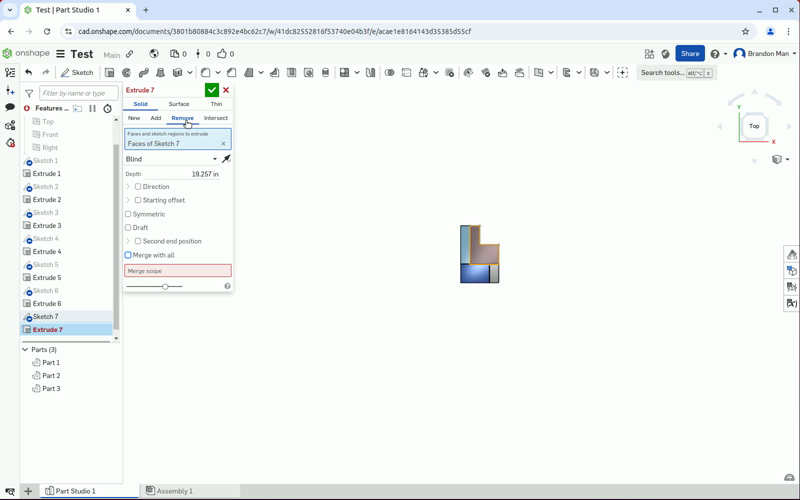
key(space)
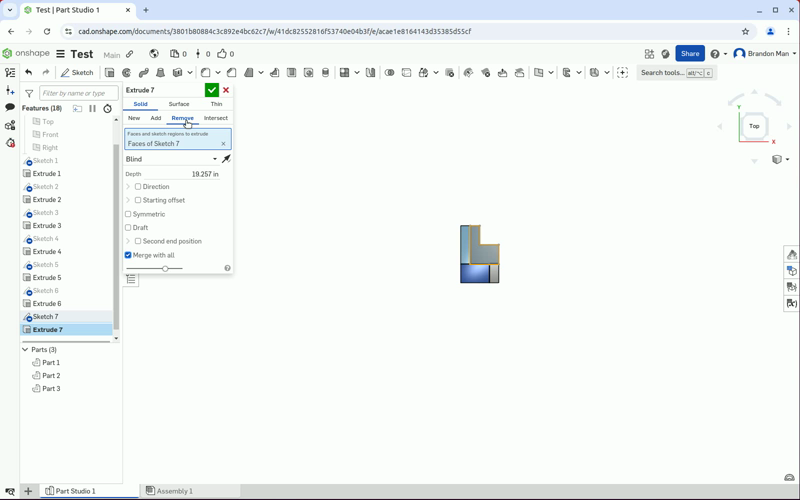
key(enter)
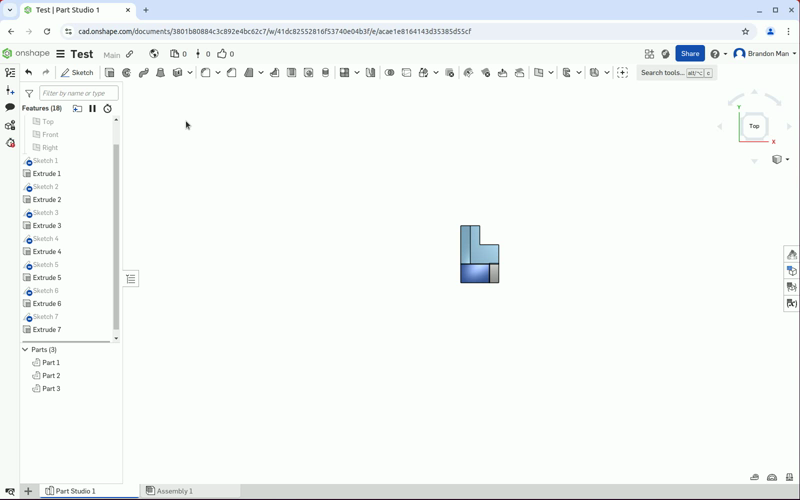
key(shift+h)
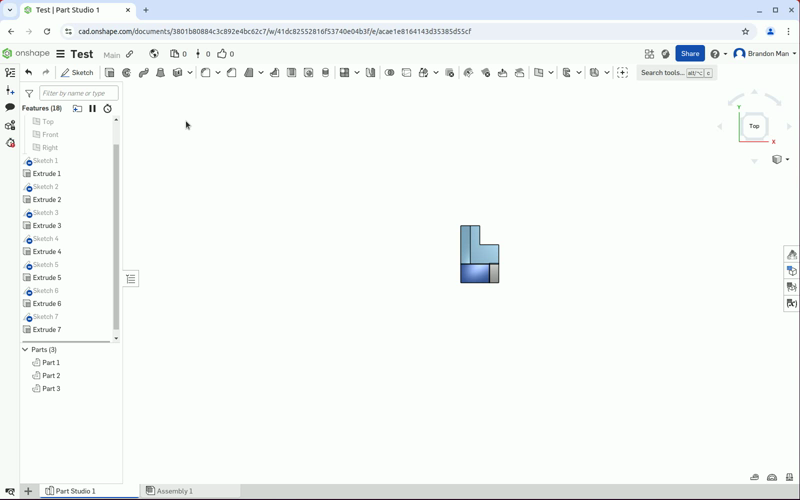
key(shift+h)
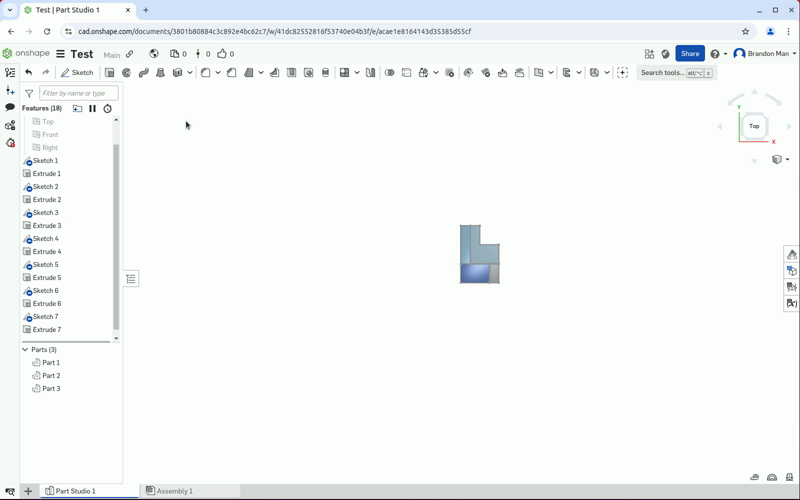
key(shift+7)
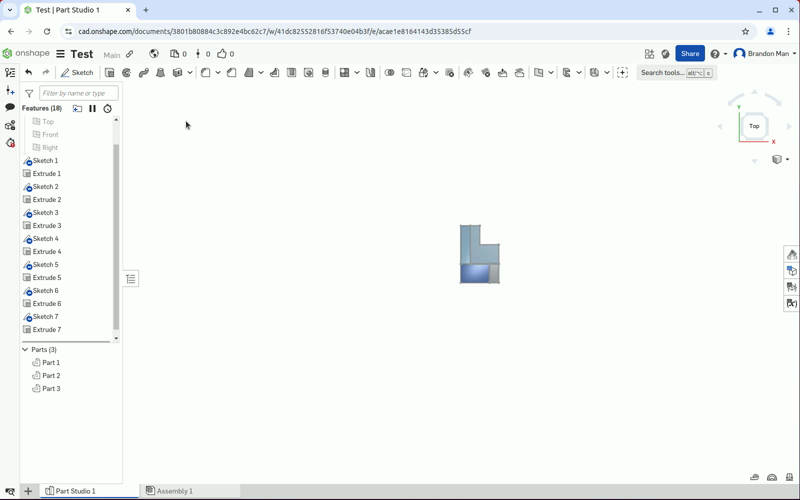
key(up, 3)
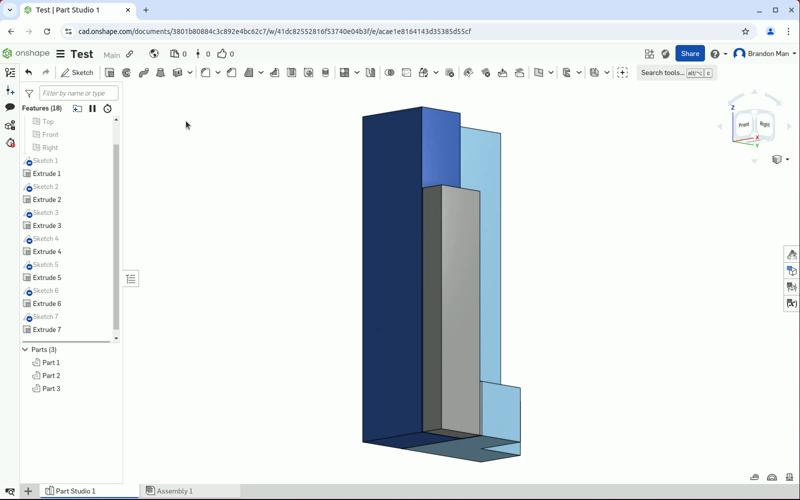
key(left, 3)
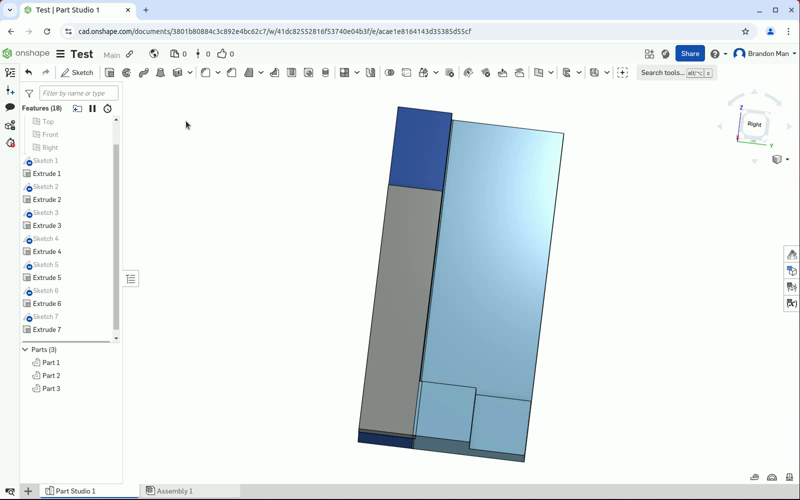
key(right, 3)
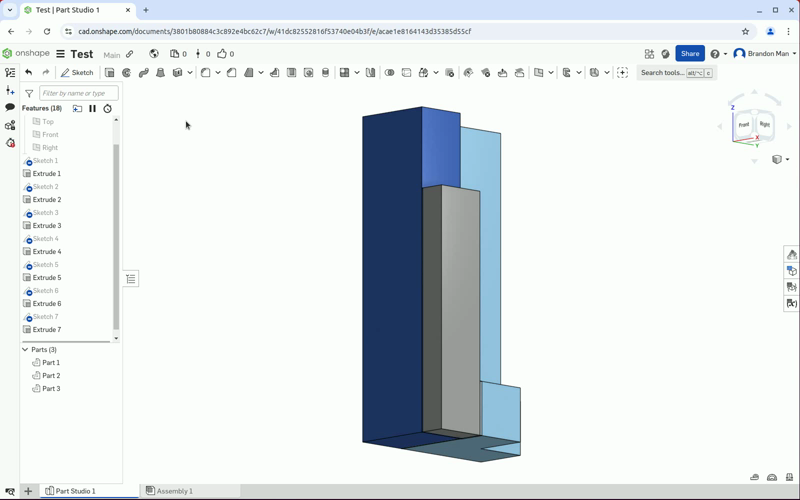
key(down, 3)
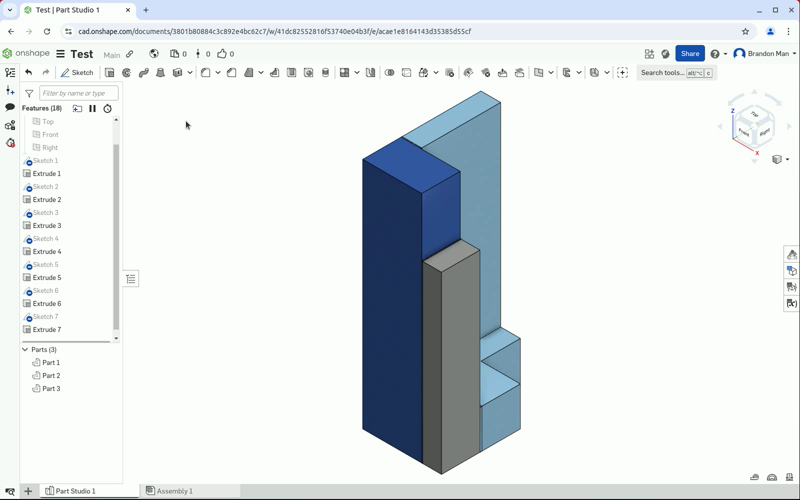
mouse_move(69, 163)
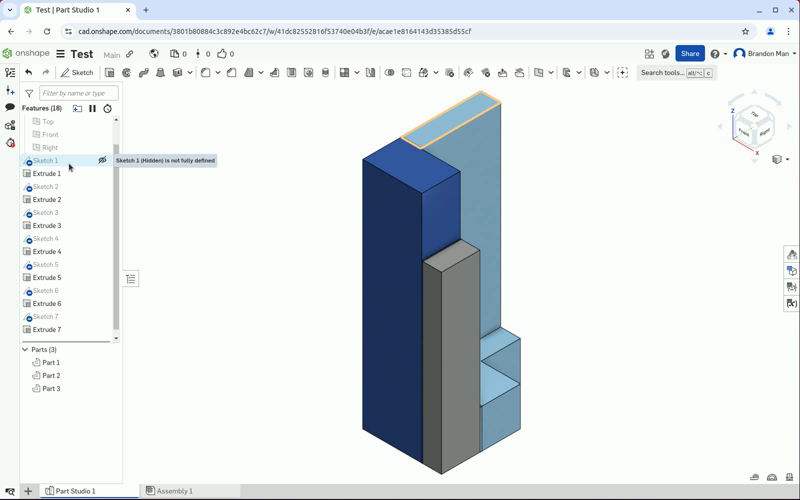
click(69, 163)